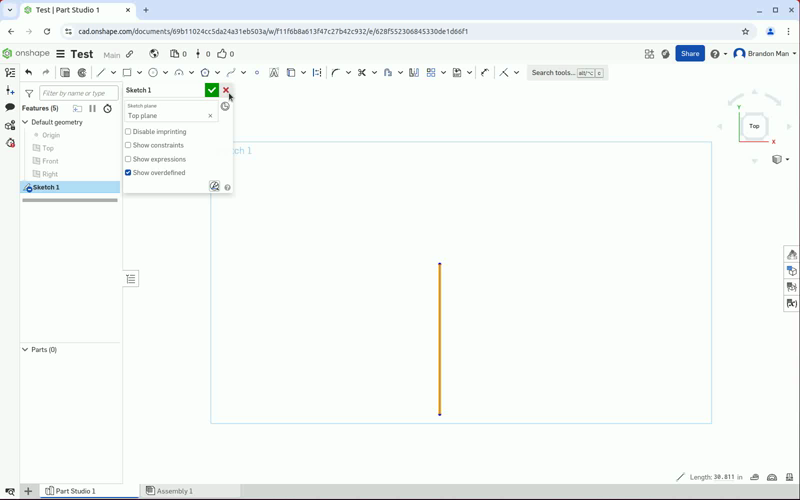
key(shift+h)
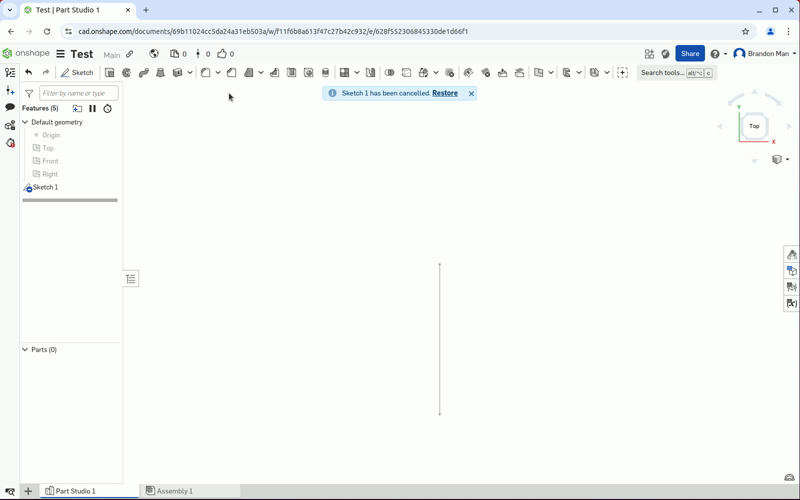
mouse_move(73, 352)
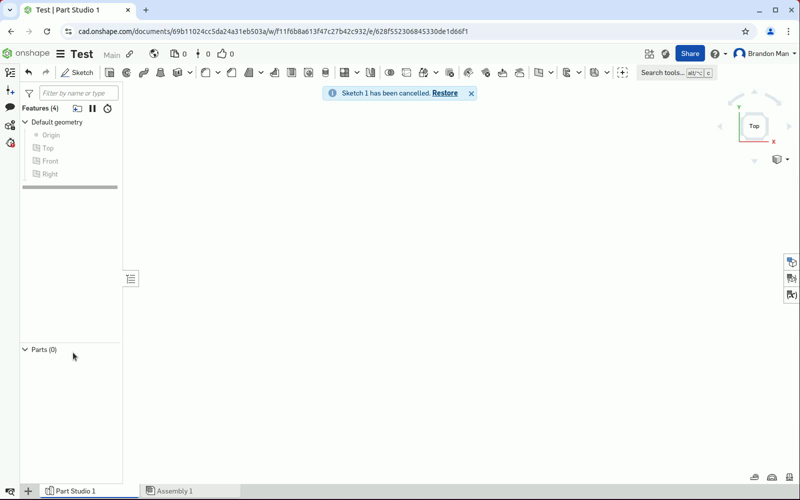
key(y)
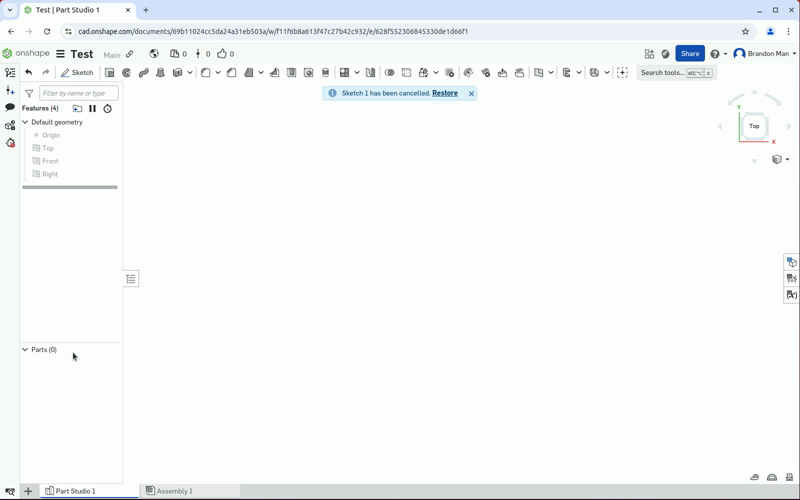
key(shift+p)
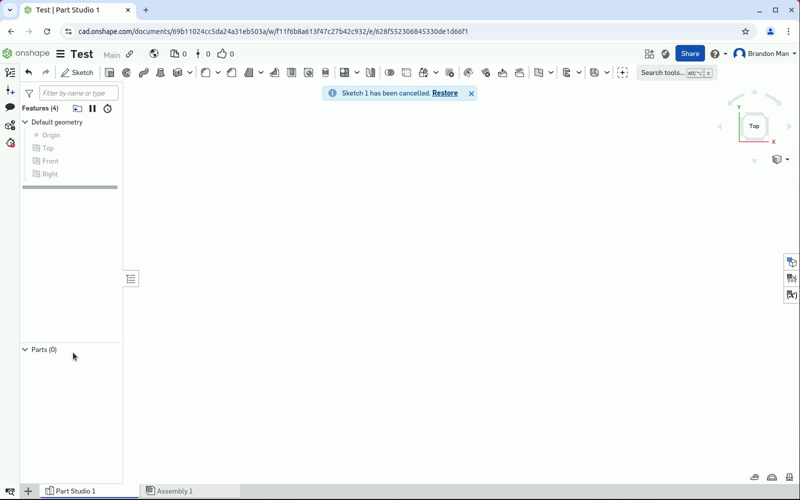
key(space)
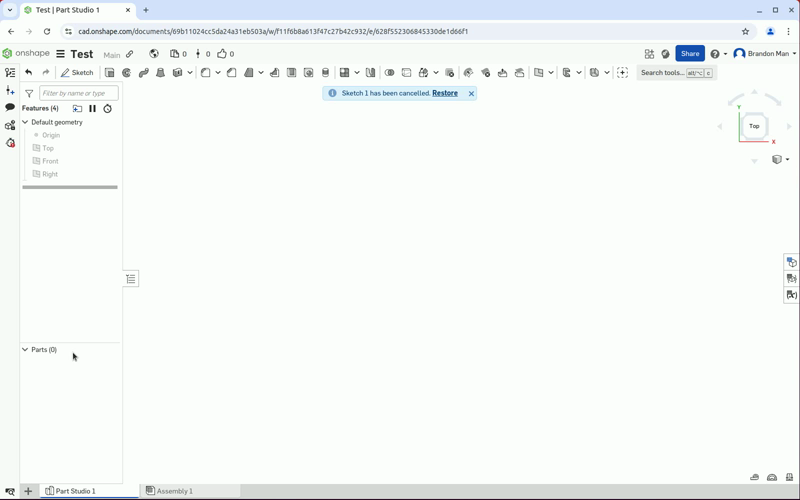
key_down(shift)
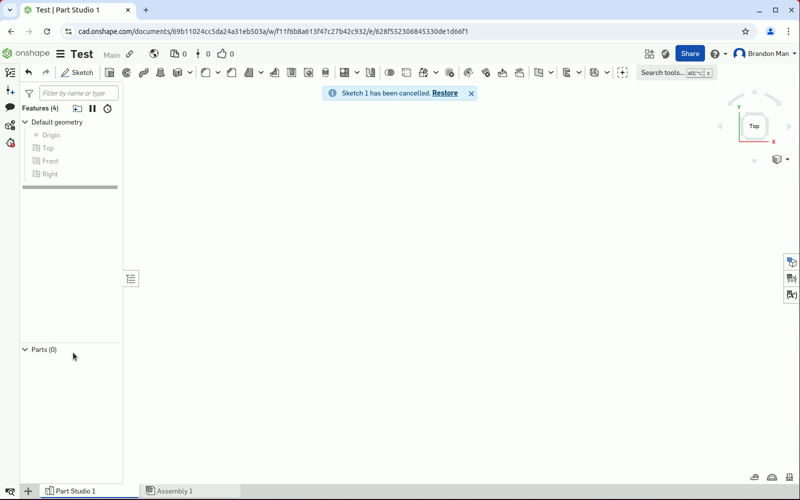
key(up)
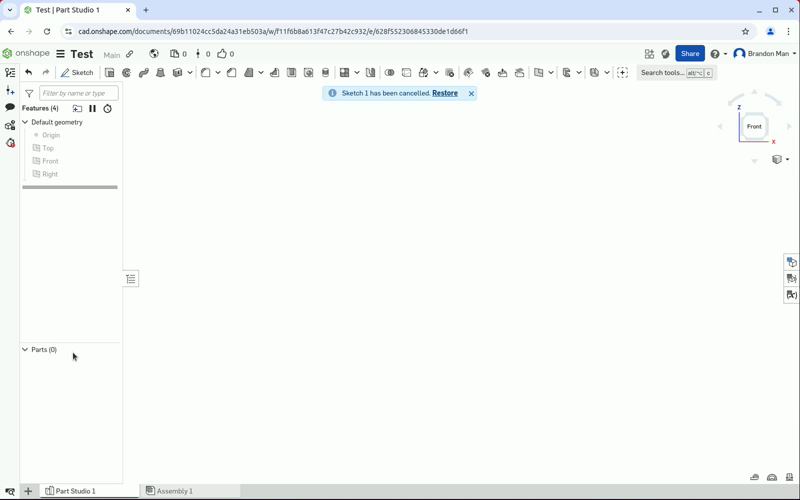
key_up(shift)
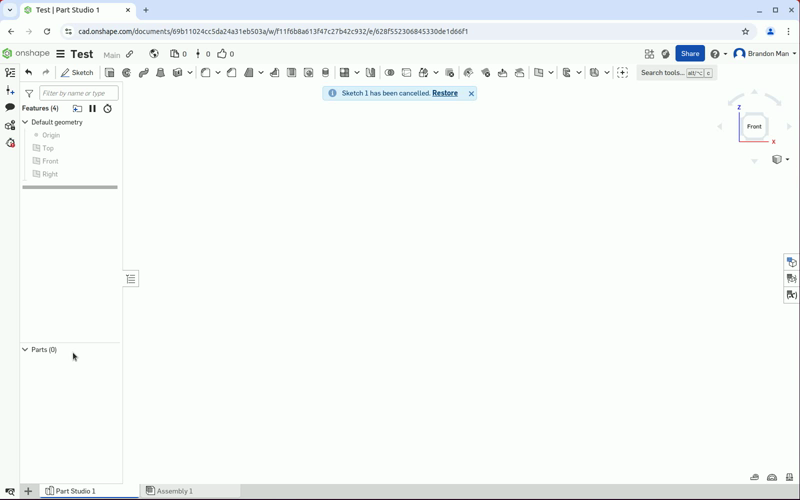
mouse_move(73, 352)
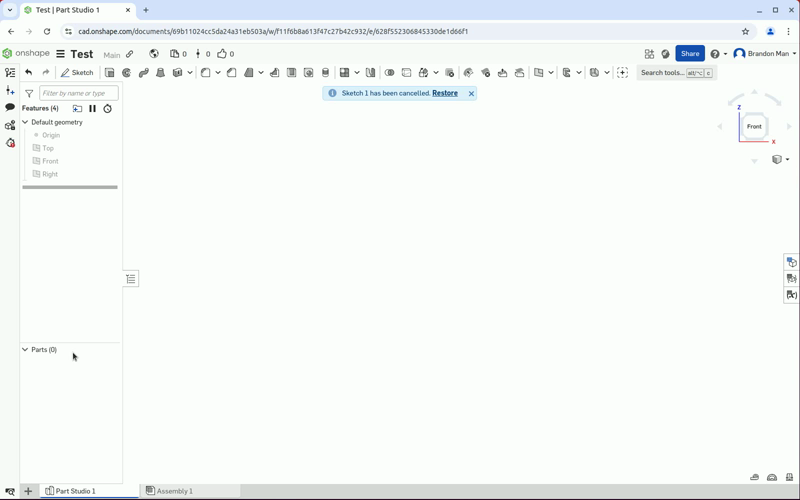
key(shift+y)
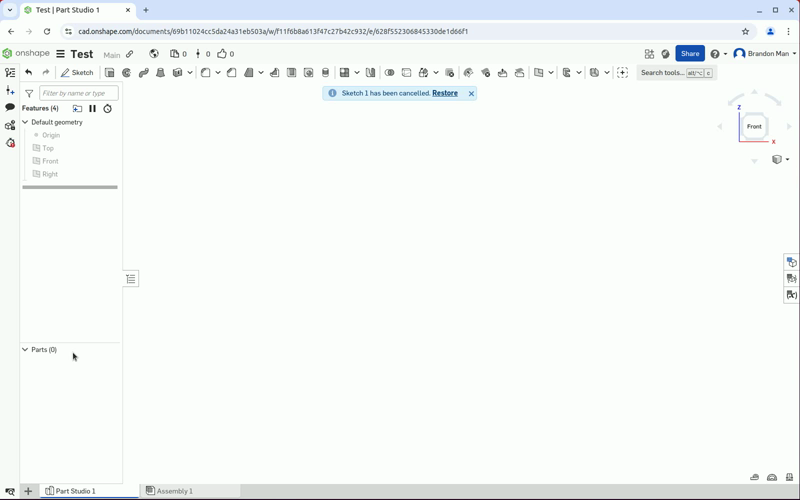
key(shift+s)
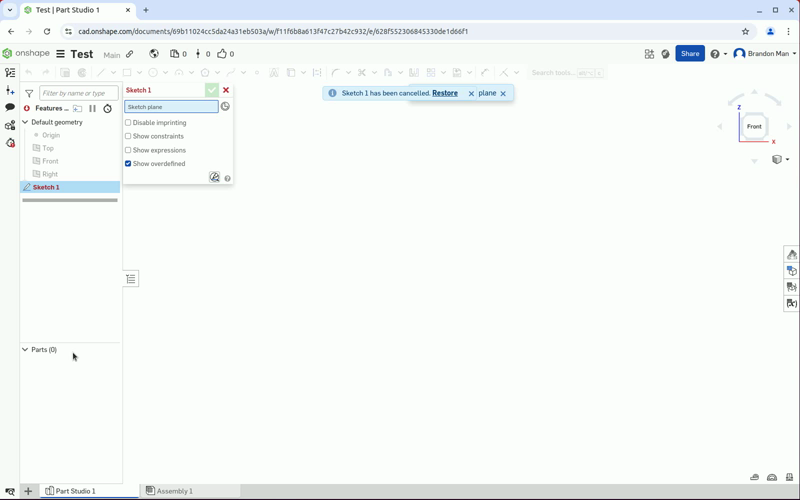
mouse_move(73, 163)
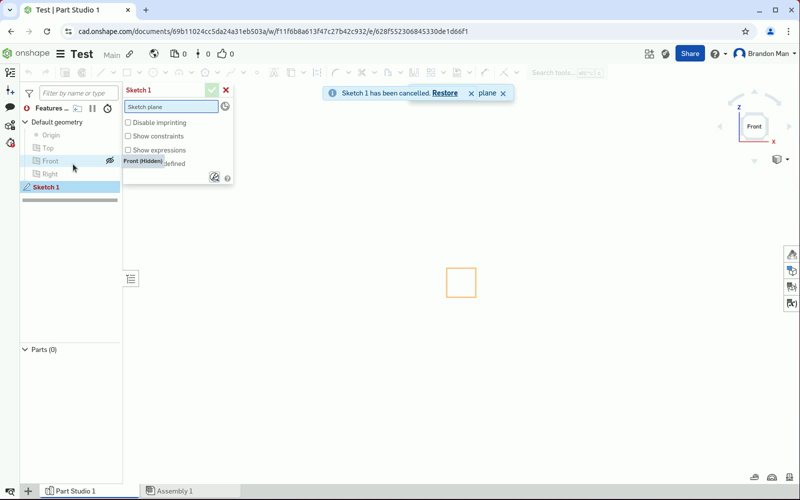
click(73, 163)
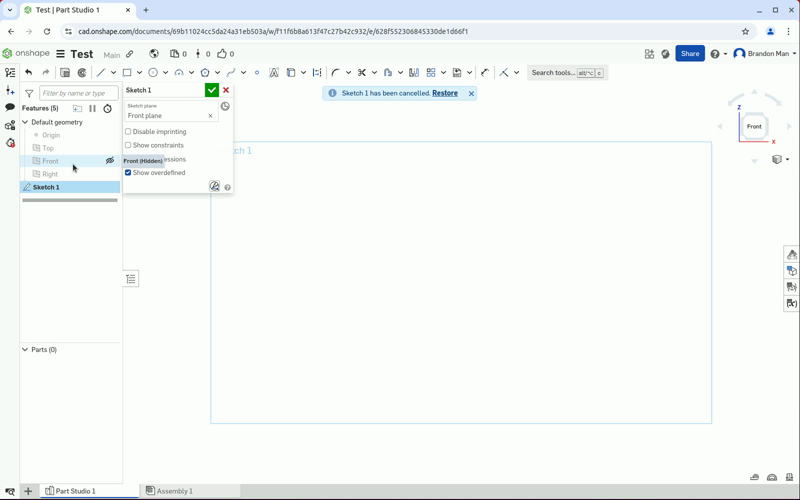
mouse_move(73, 352)
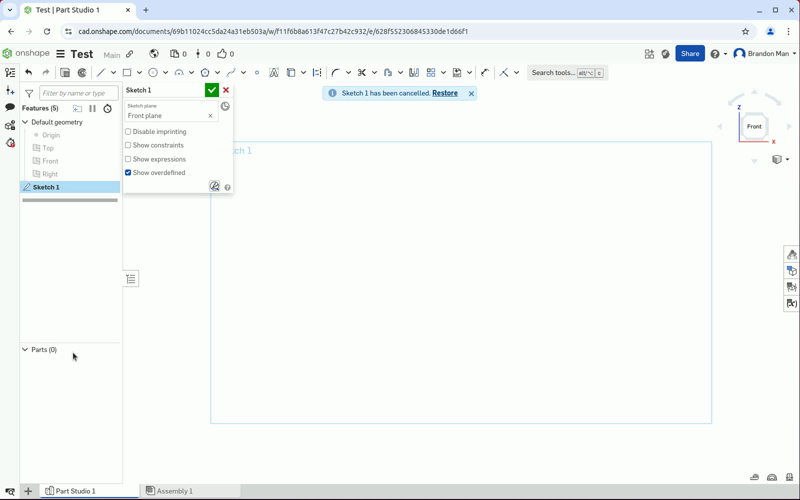
key(y)
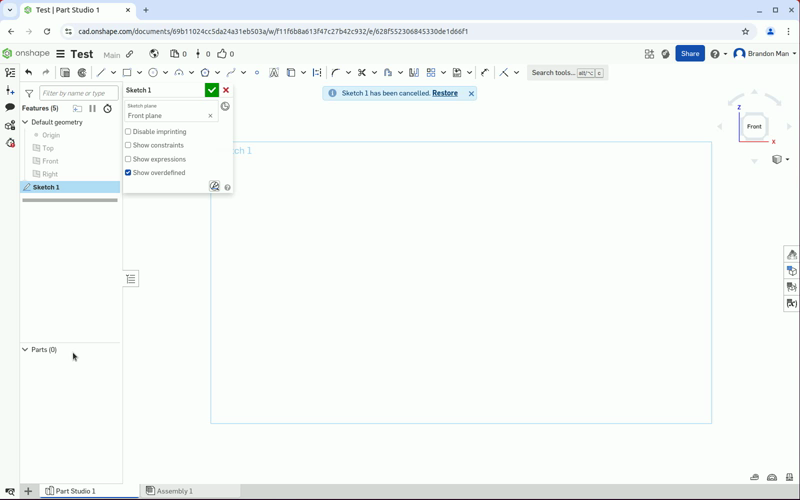
key(l)
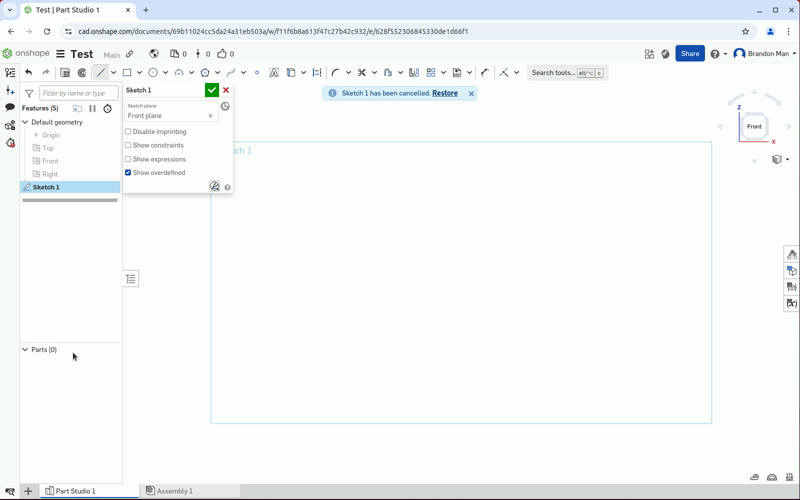
key_down(shift)
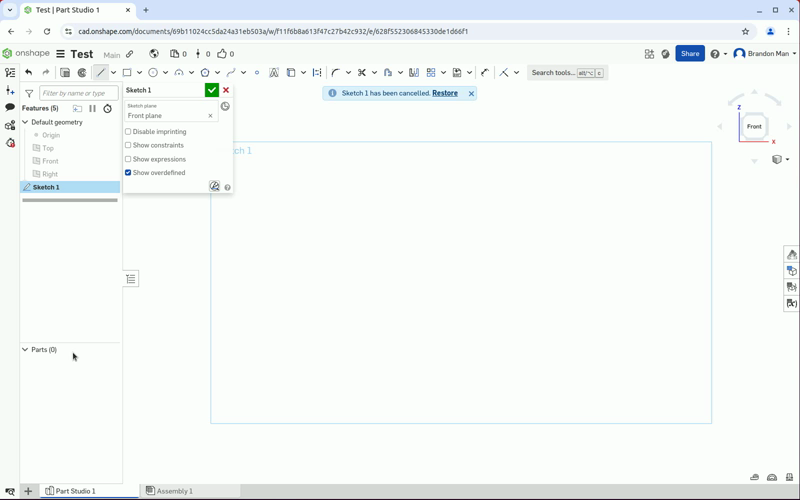
mouse_move(405, 251)
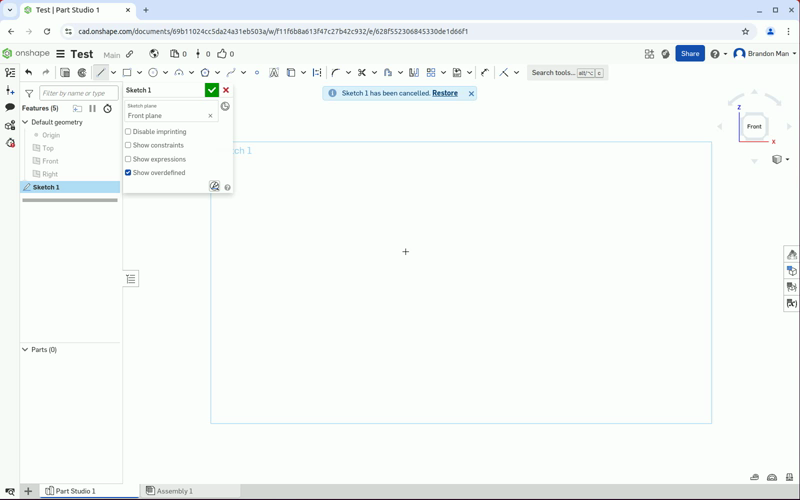
click(405, 251)
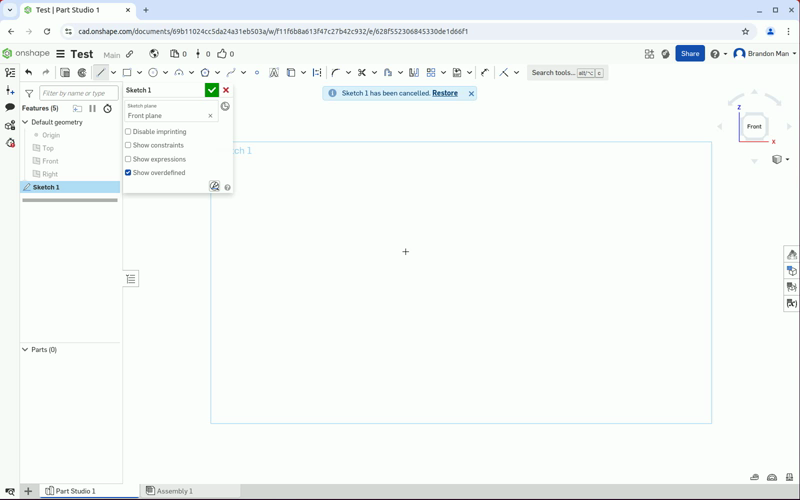
key_up(shift)
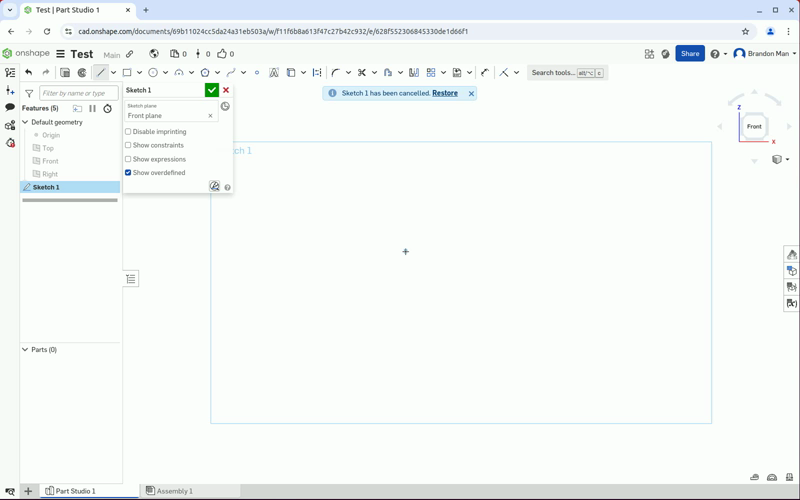
key_down(shift)
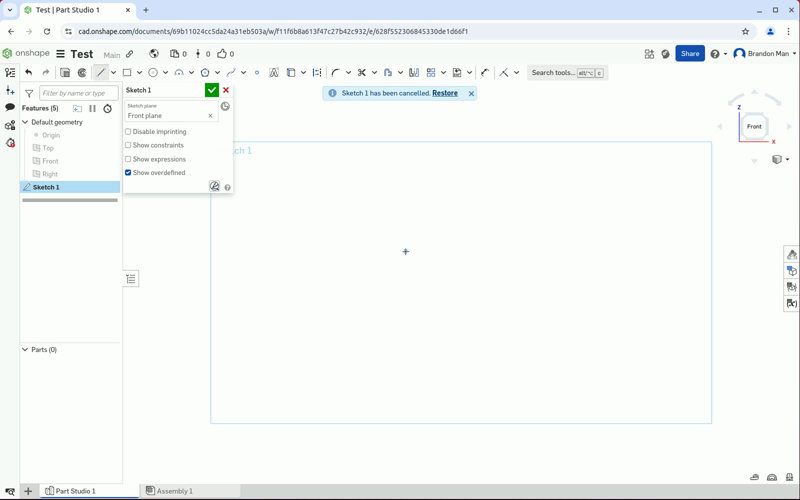
mouse_move(435, 251)
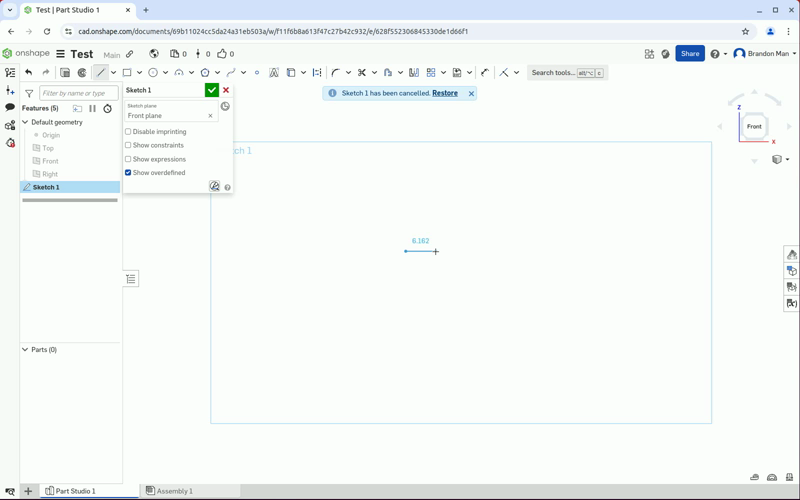
mouse_move(424, 251)
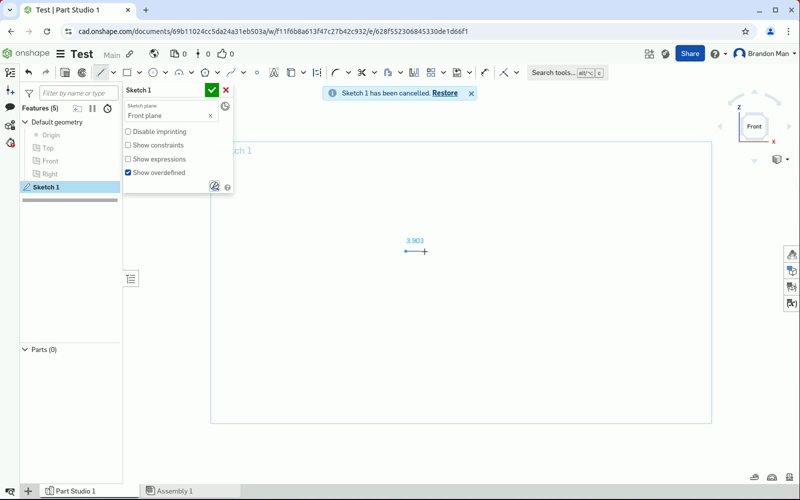
click(424, 251)
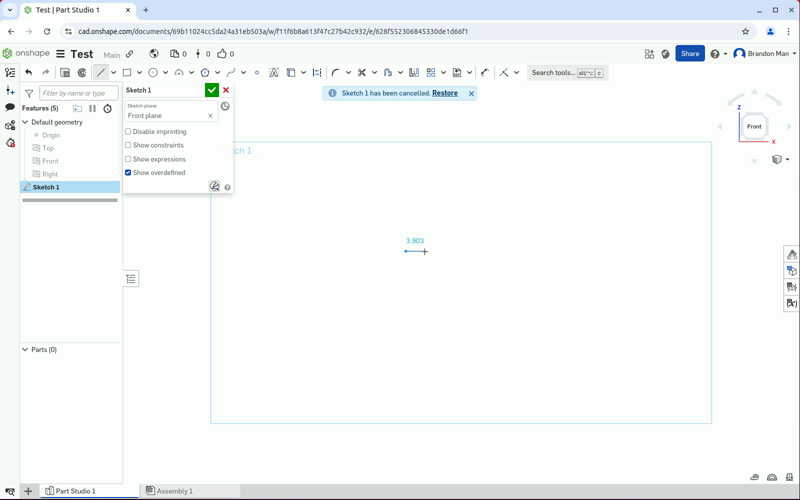
key_up(shift)
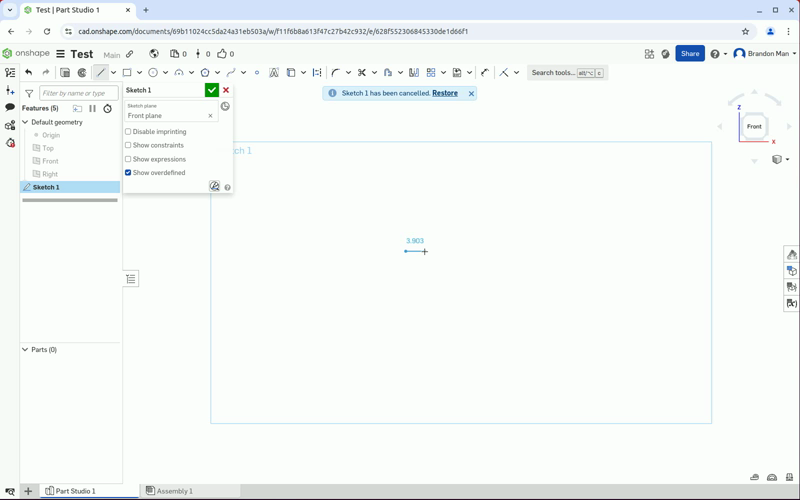
key_down(shift)
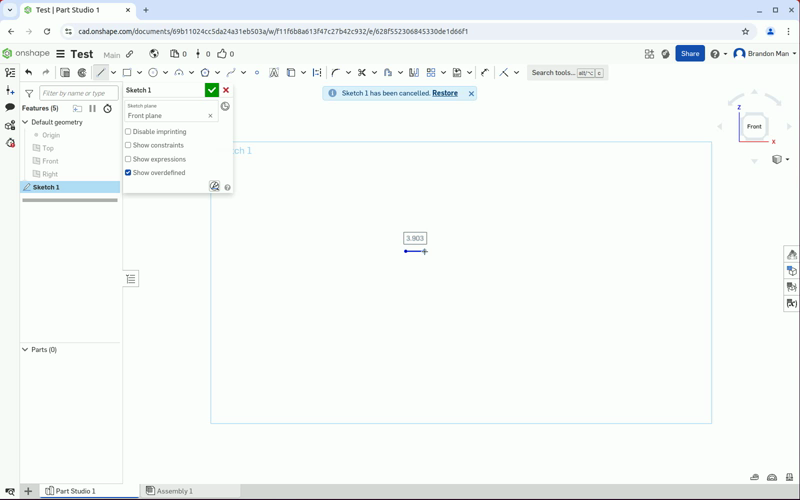
mouse_move(454, 251)
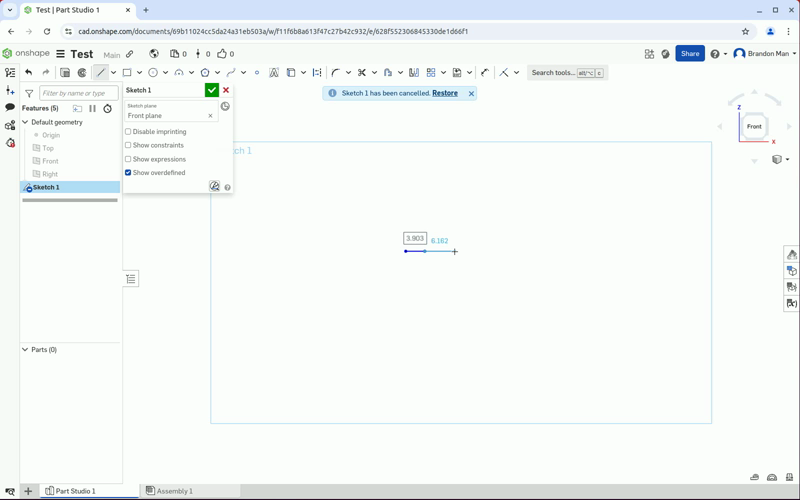
mouse_move(434, 251)
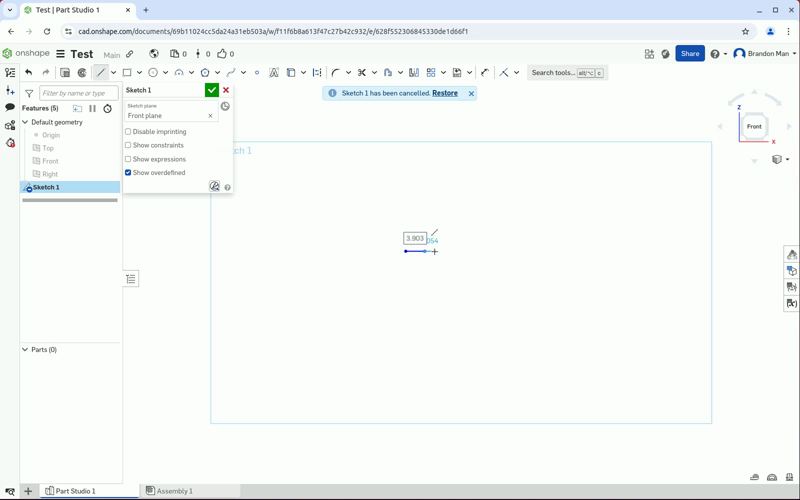
click(434, 251)
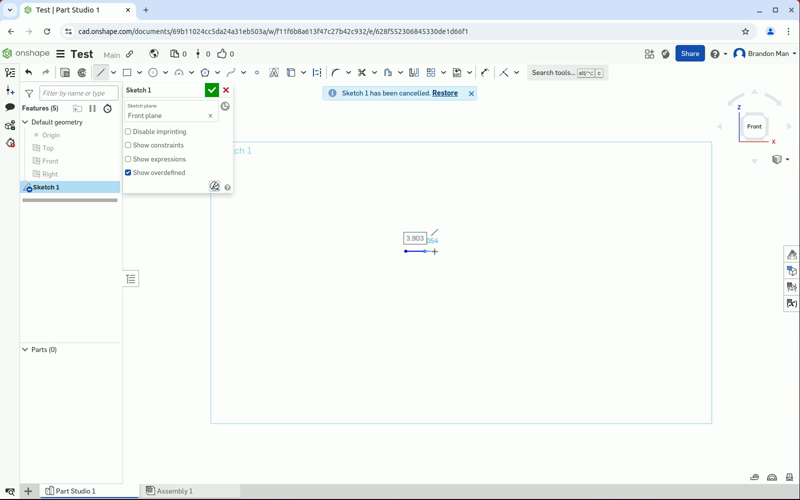
key_up(shift)
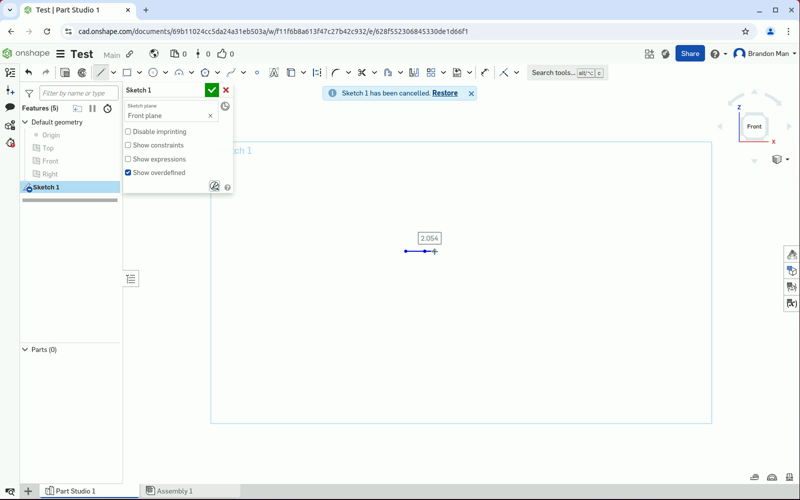
key_down(shift)
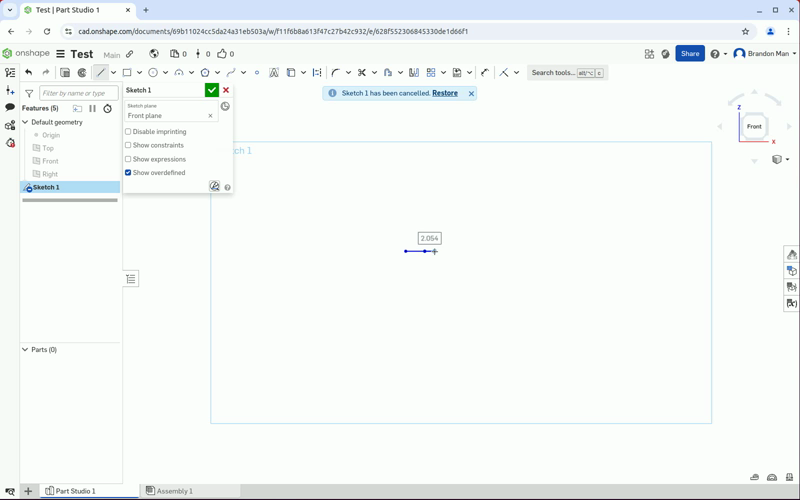
mouse_move(464, 251)
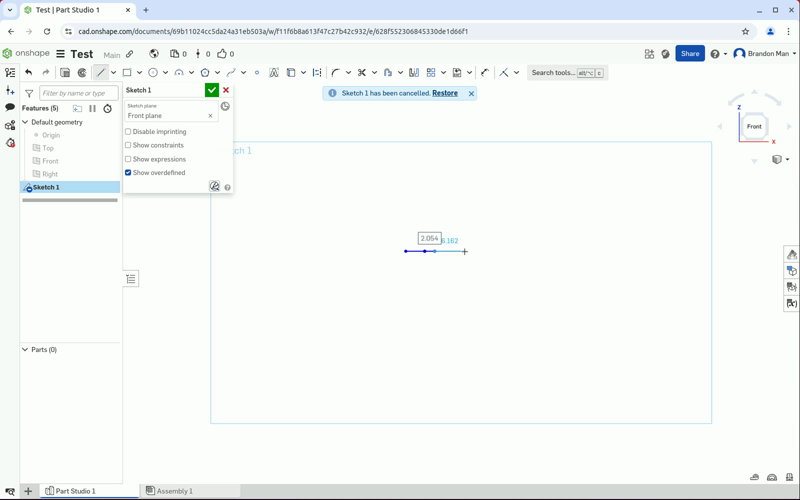
mouse_move(457, 251)
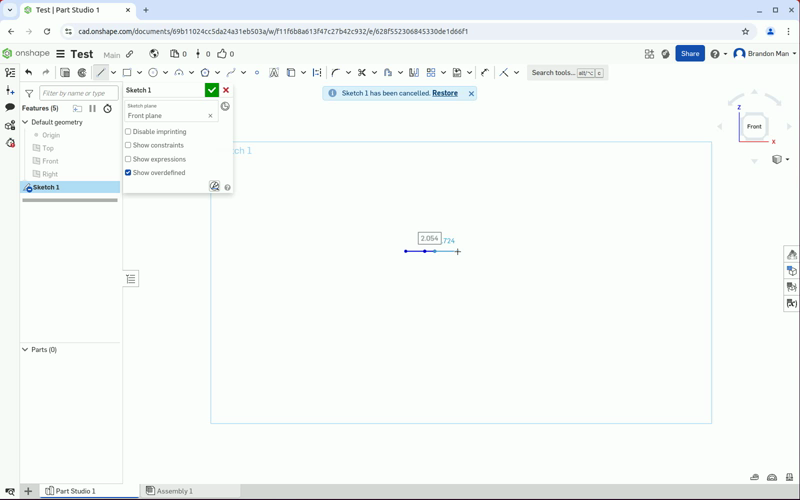
click(457, 251)
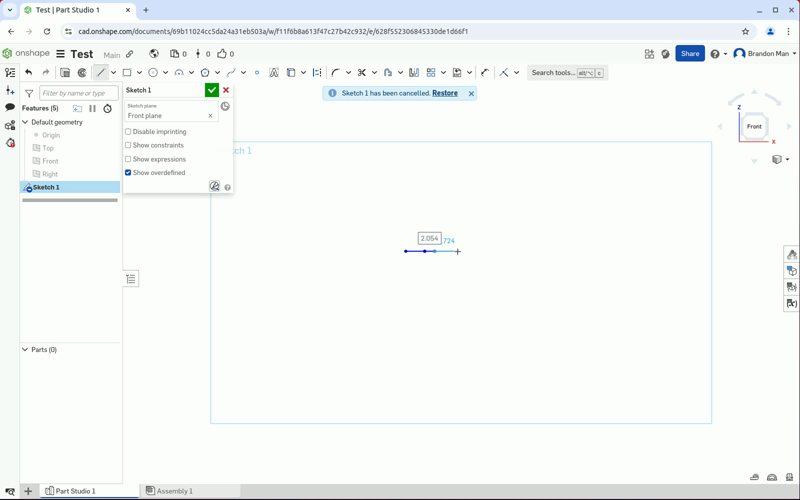
key_up(shift)
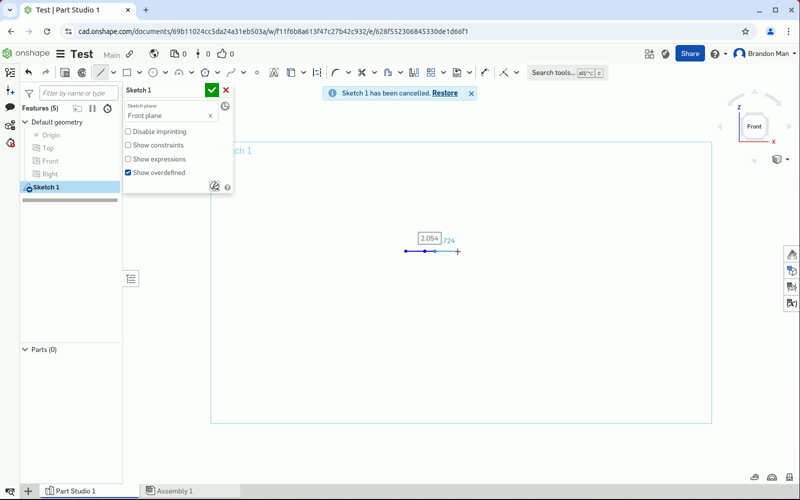
key_down(shift)
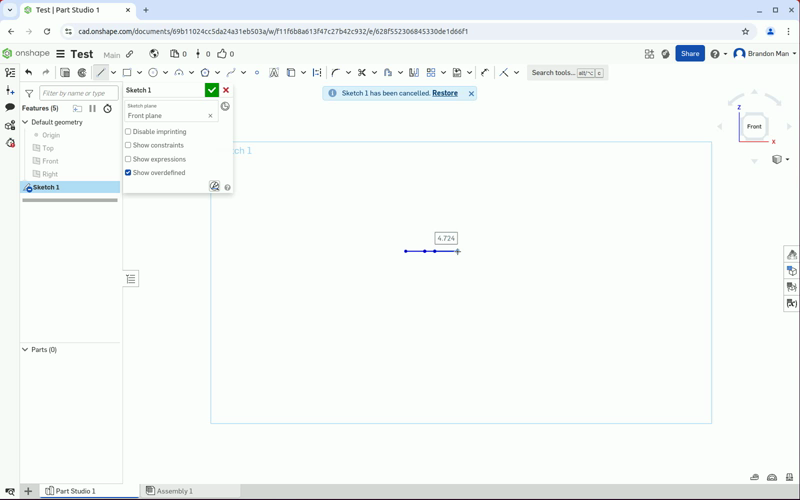
mouse_move(487, 251)
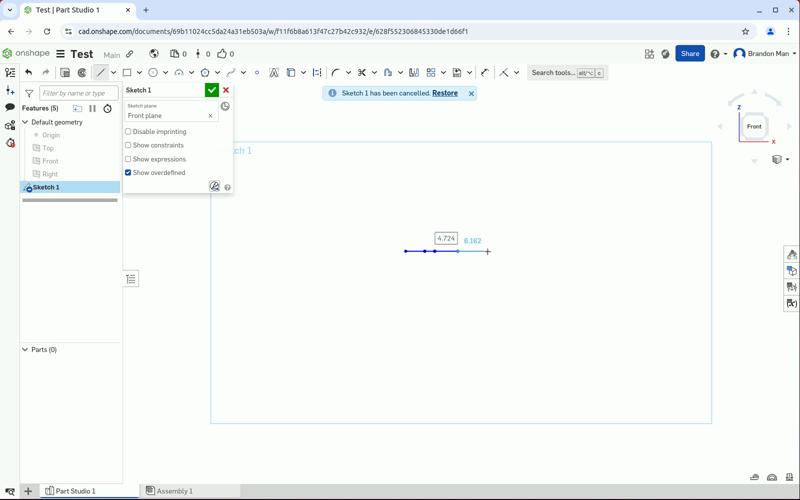
mouse_move(467, 251)
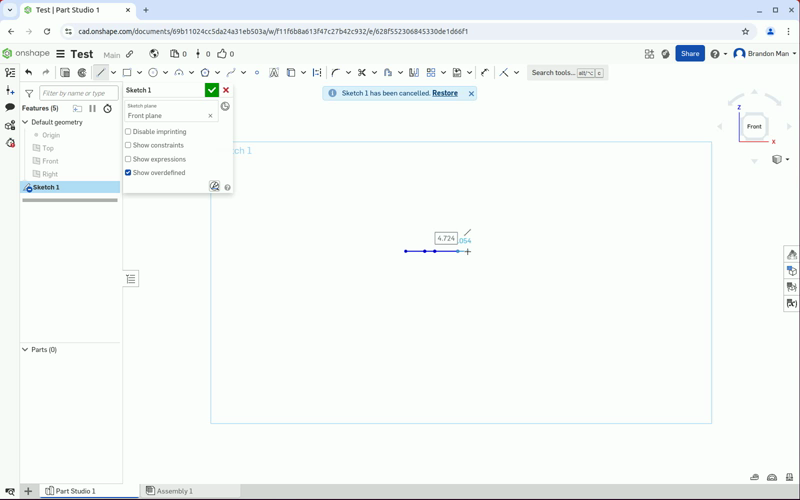
click(467, 251)
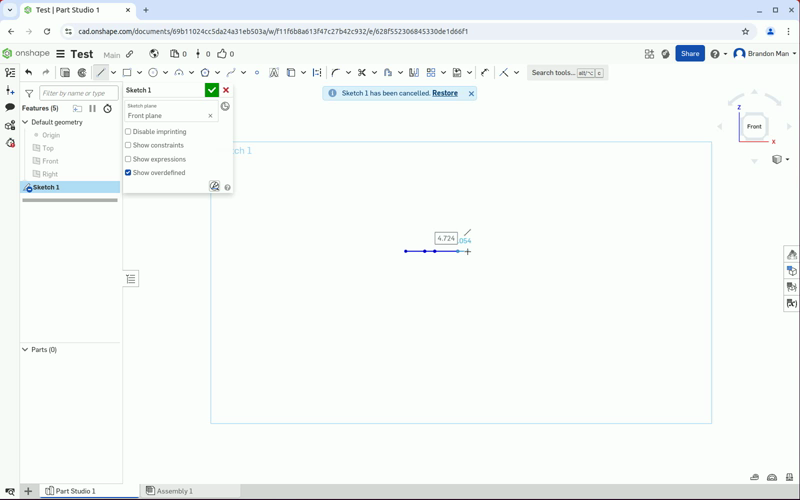
key_up(shift)
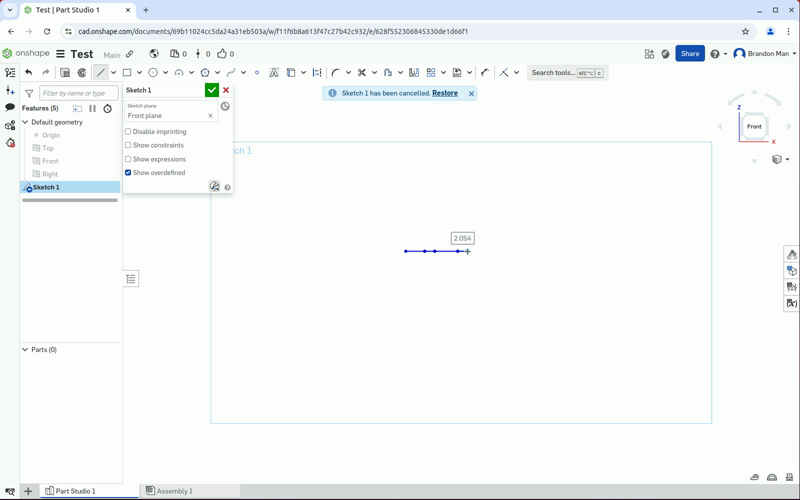
key_down(shift)
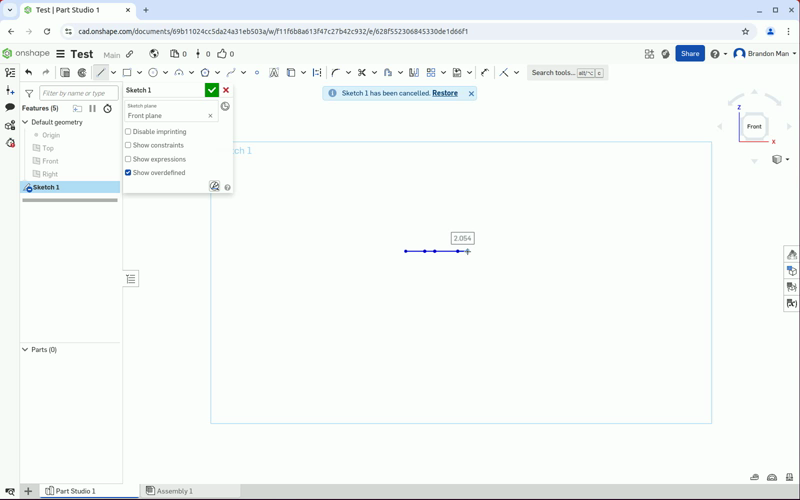
mouse_move(498, 251)
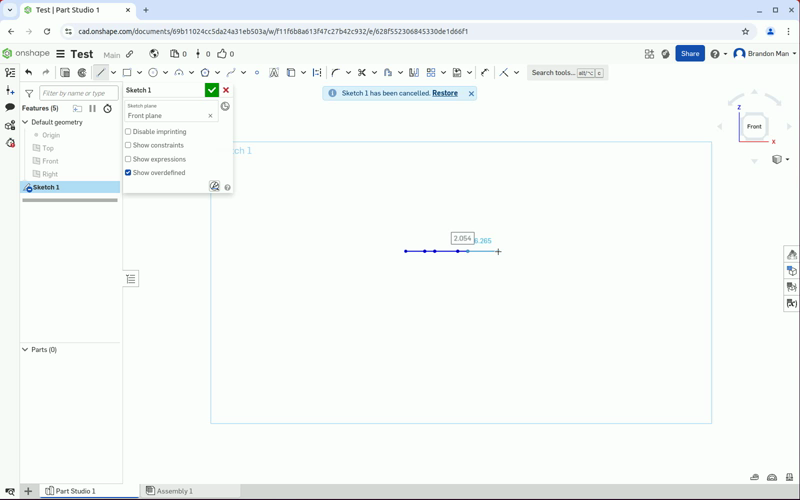
mouse_move(486, 251)
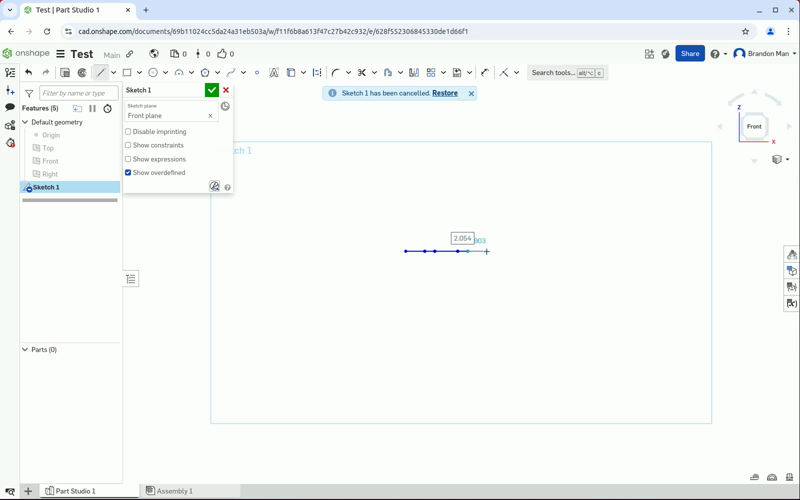
click(486, 251)
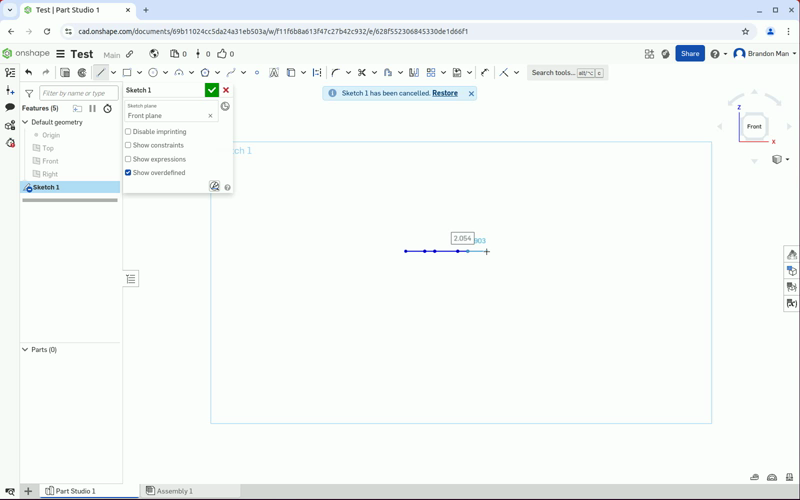
key_up(shift)
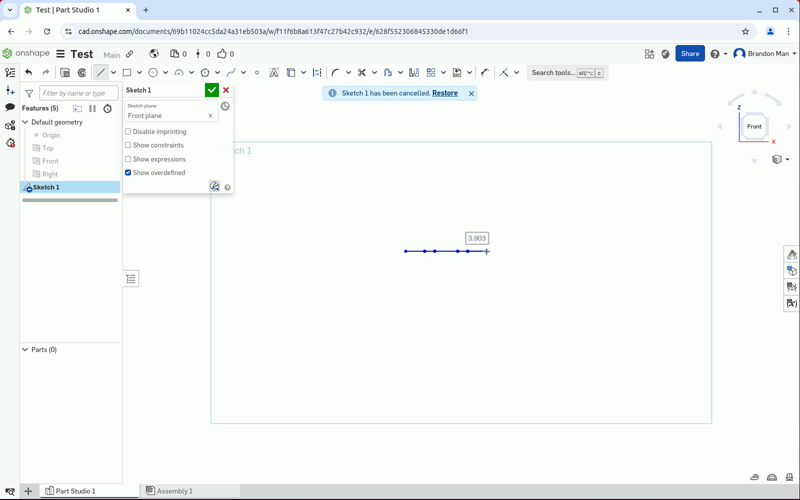
key_down(shift)
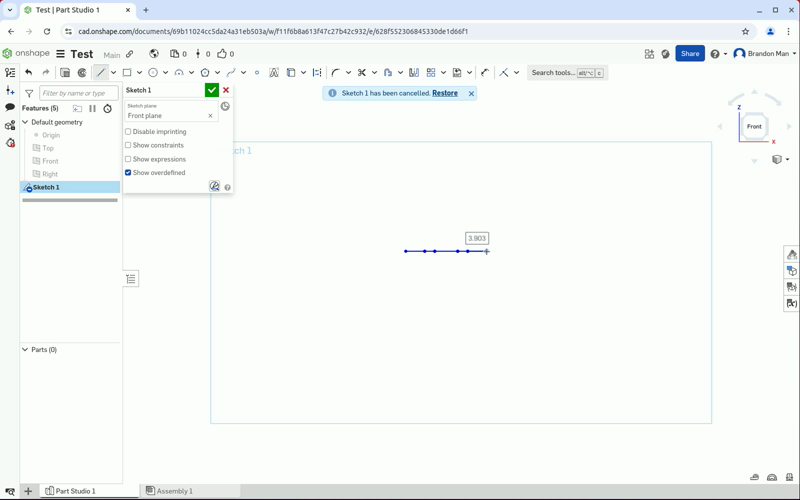
mouse_move(516, 251)
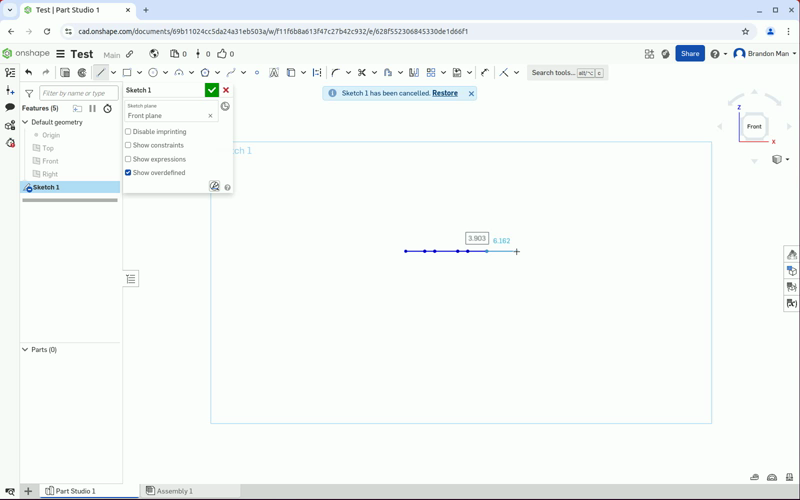
mouse_move(486, 244)
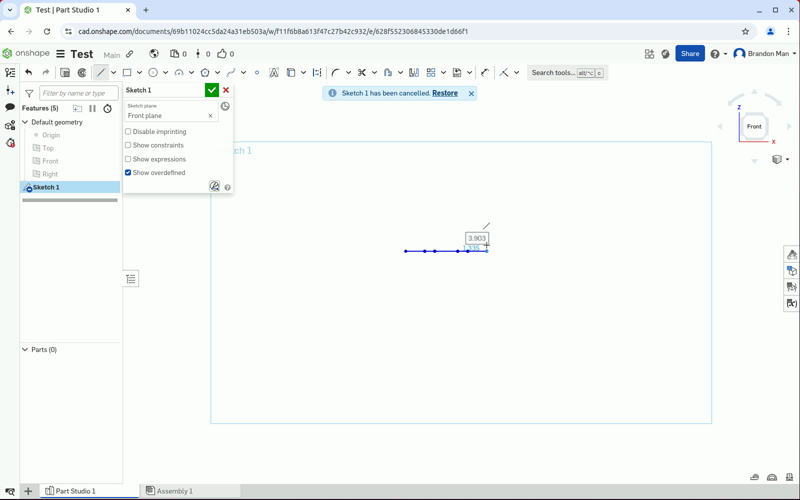
scroll(6)
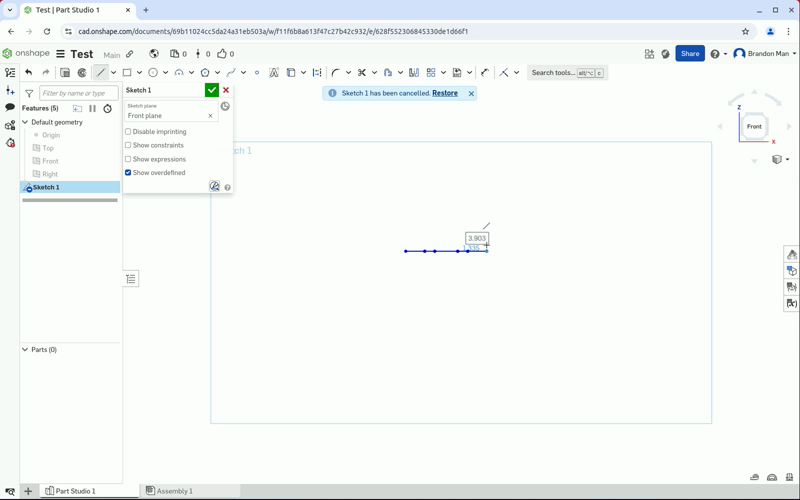
scroll(6)
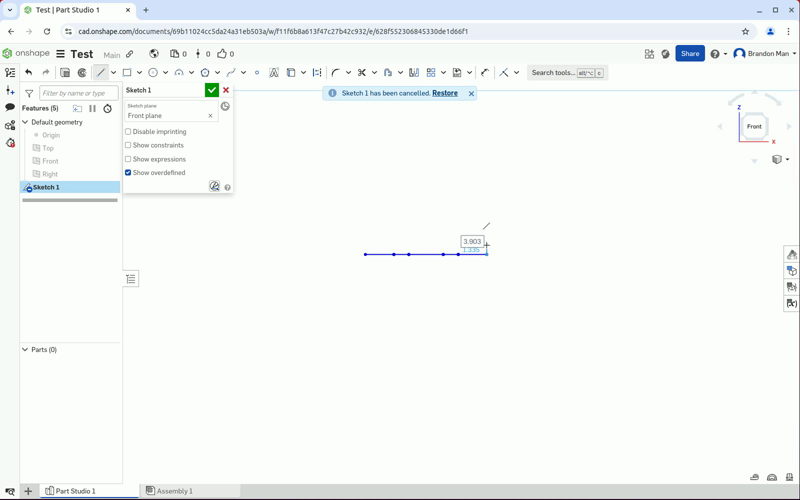
scroll(6)
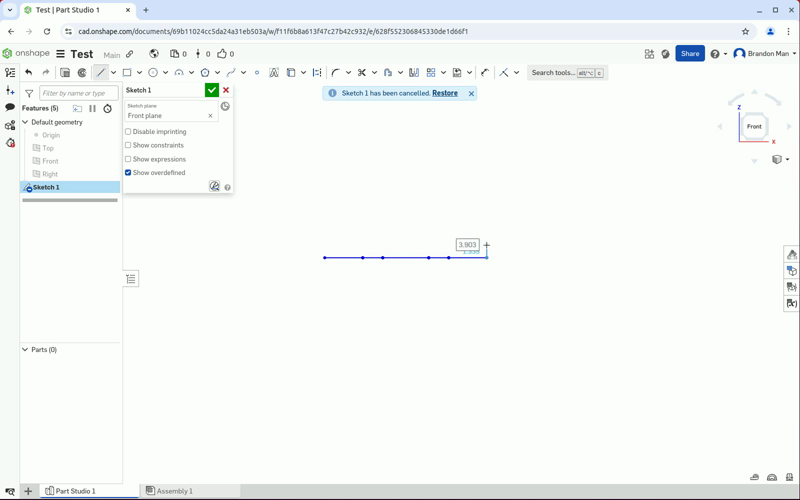
scroll(6)
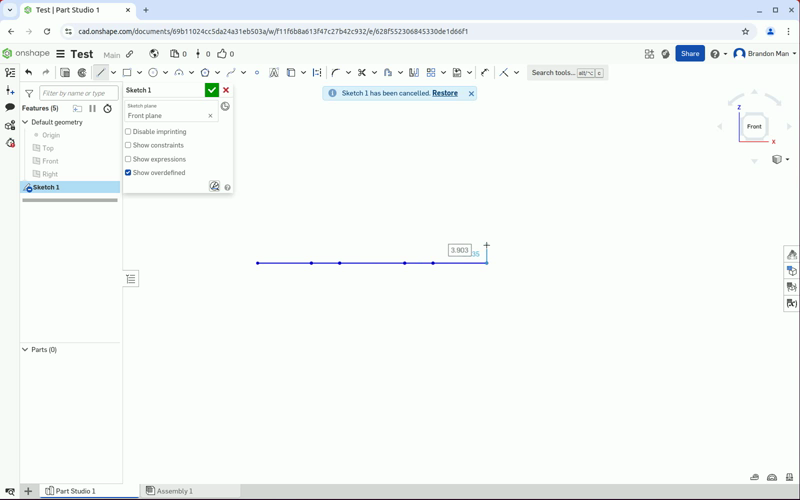
scroll(6)
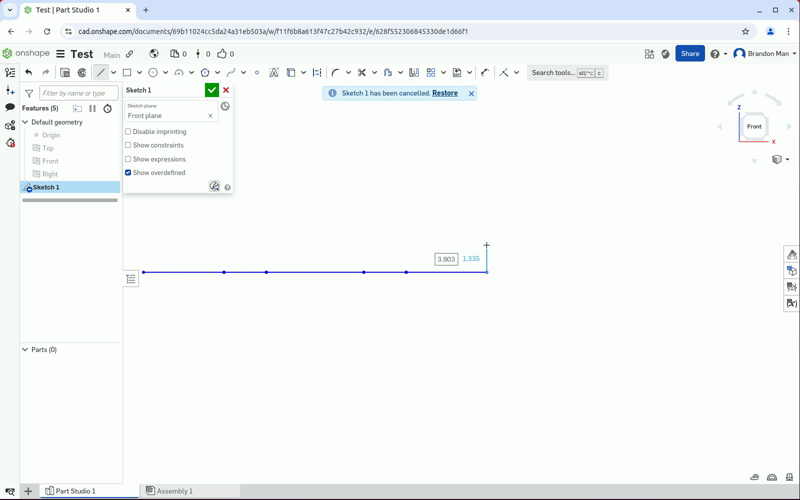
scroll(6)
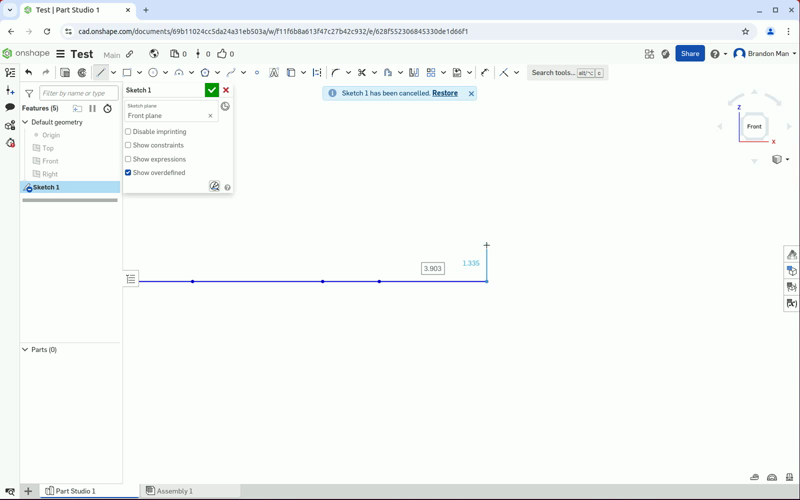
scroll(6)
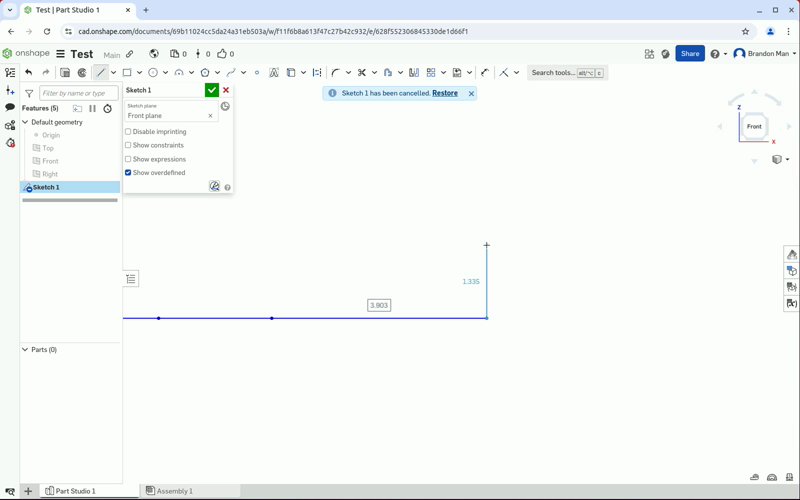
click(486, 244)
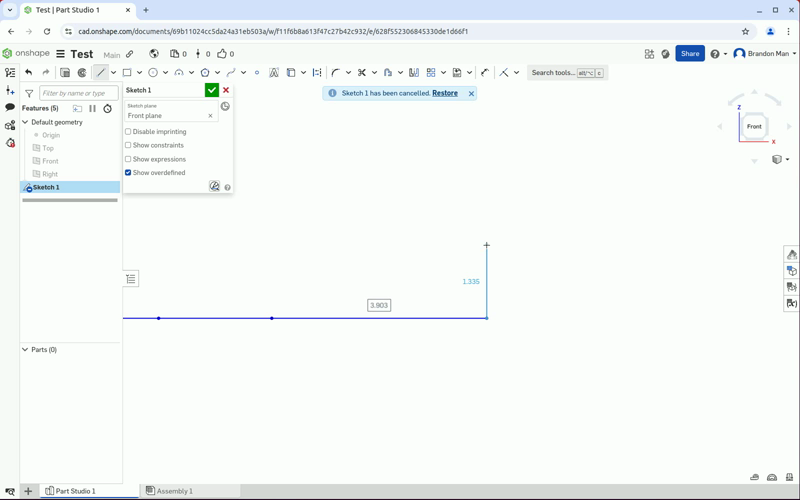
scroll(-6)
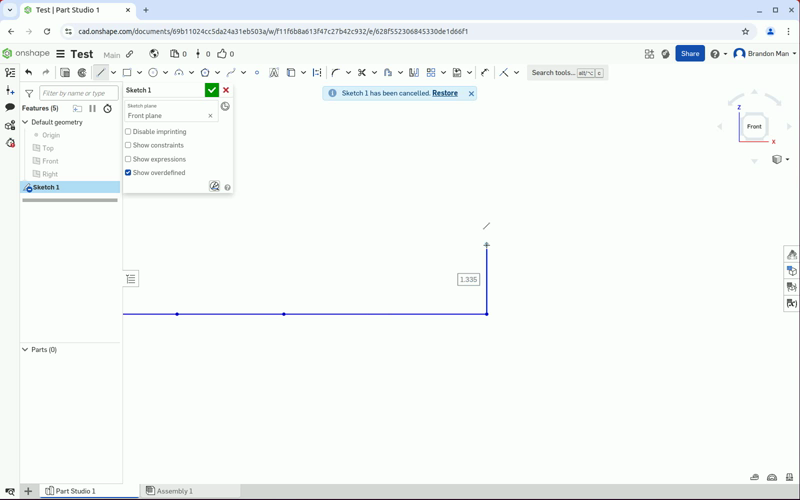
scroll(-6)
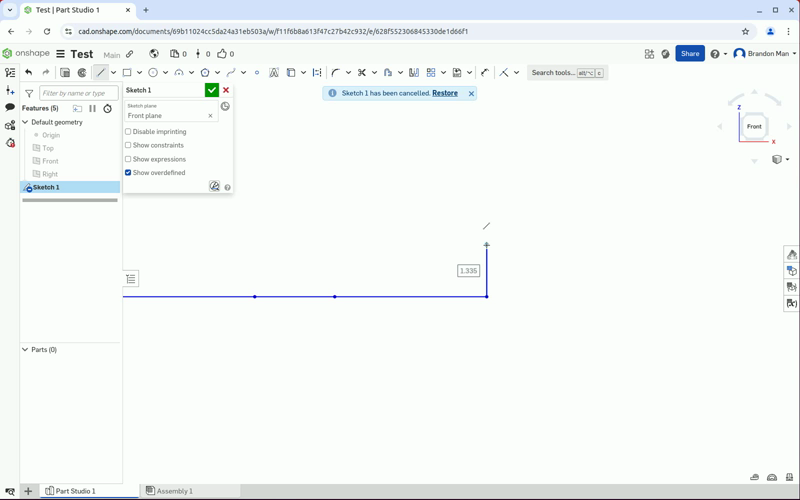
scroll(-6)
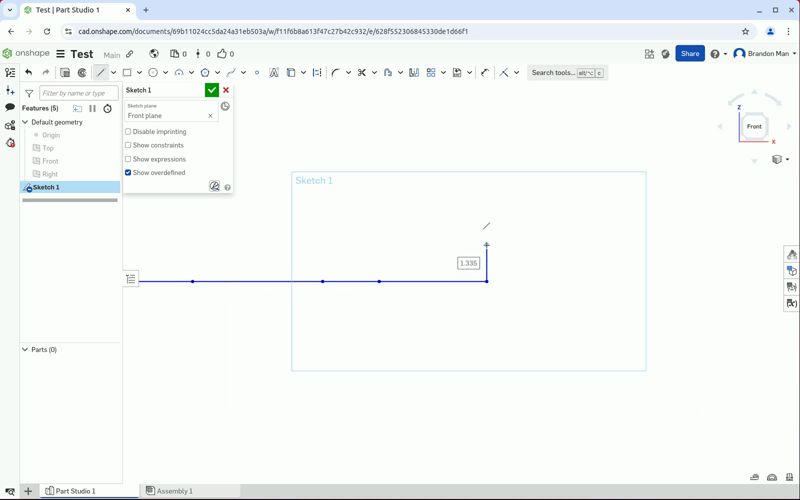
scroll(-6)
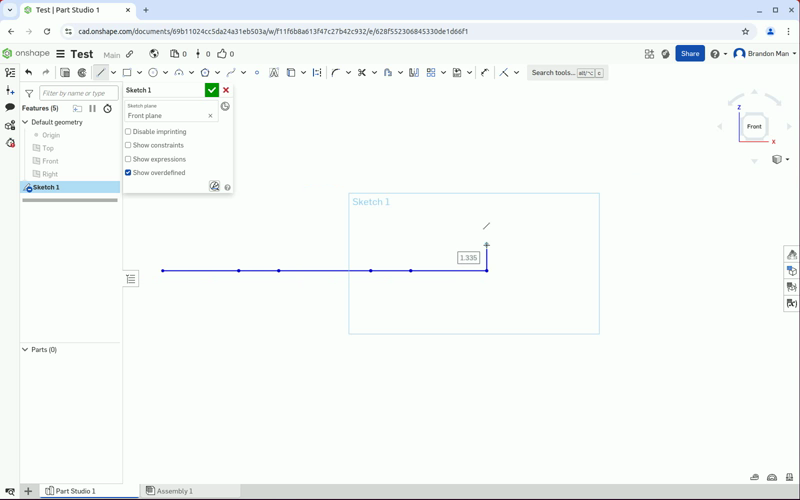
scroll(-6)
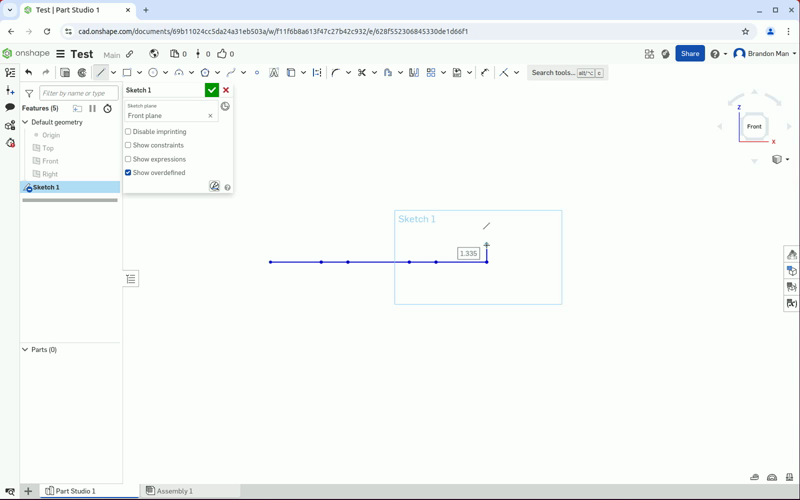
scroll(-6)
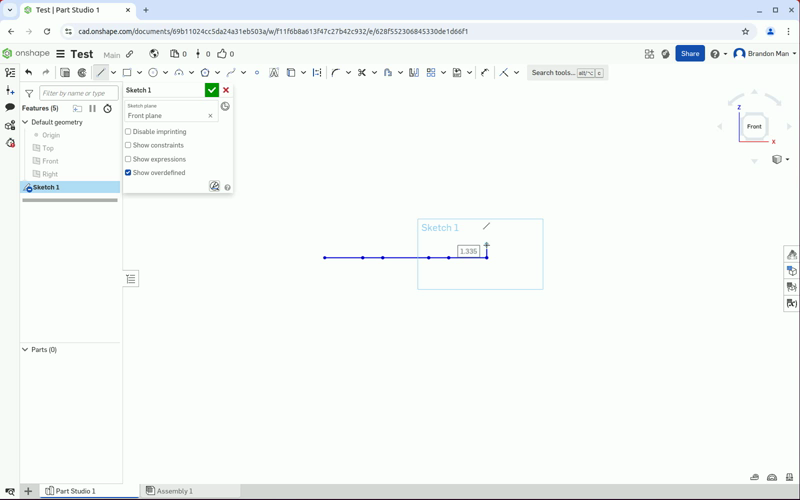
scroll(-6)
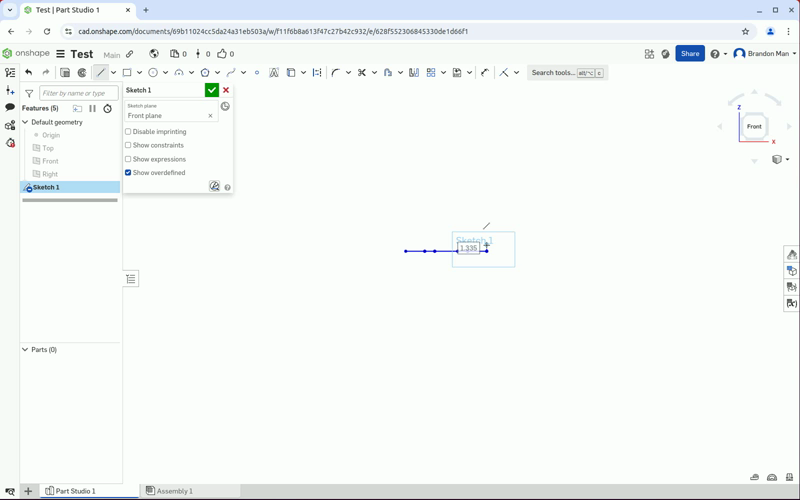
key_up(shift)
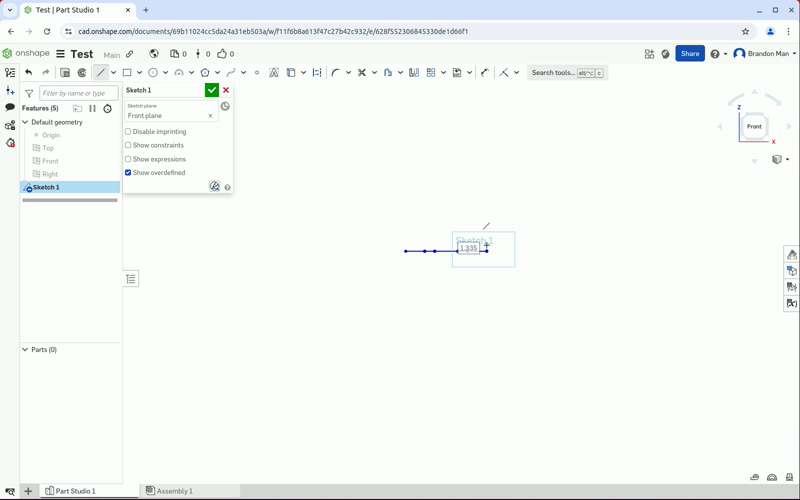
key_down(shift)
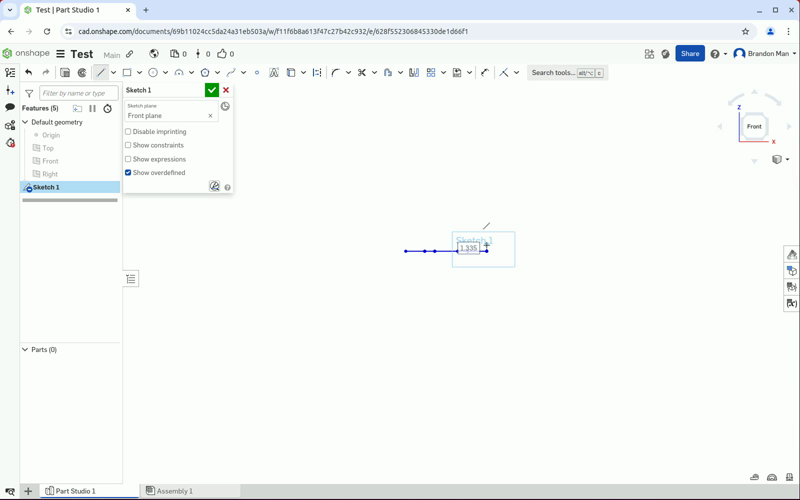
mouse_move(405, 244)
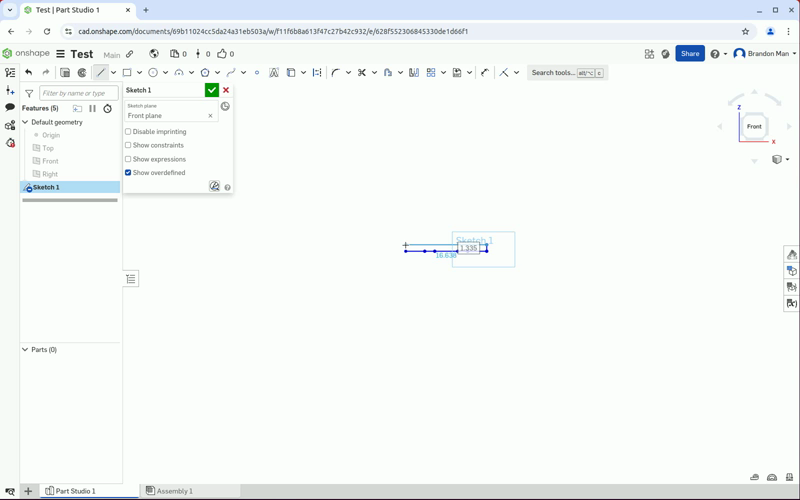
click(405, 244)
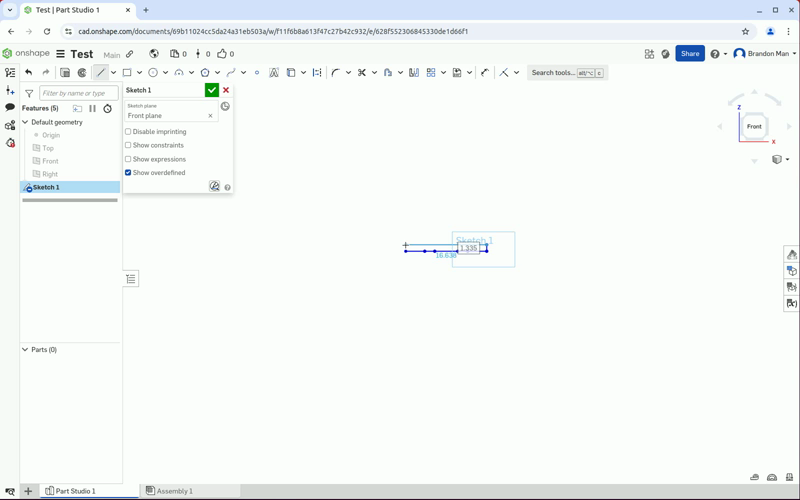
key_up(shift)
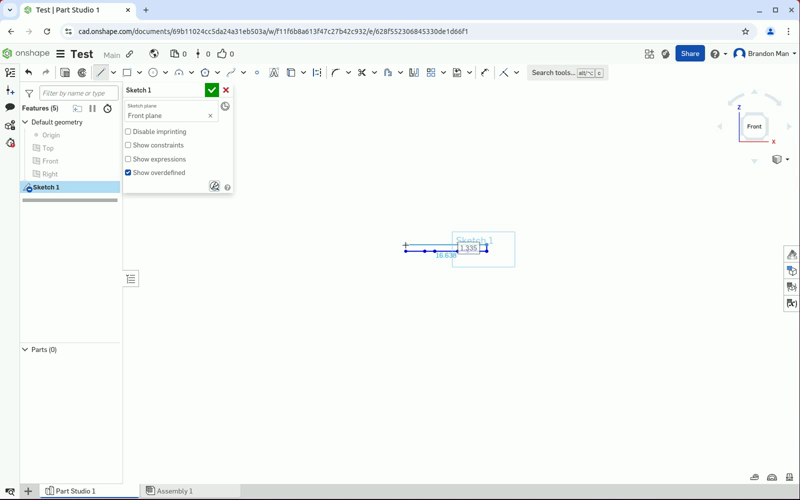
mouse_move(435, 244)
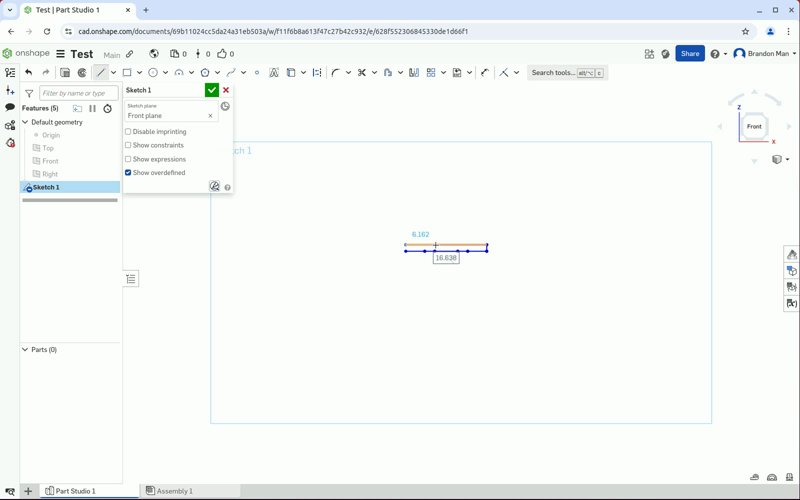
key_down(shift)
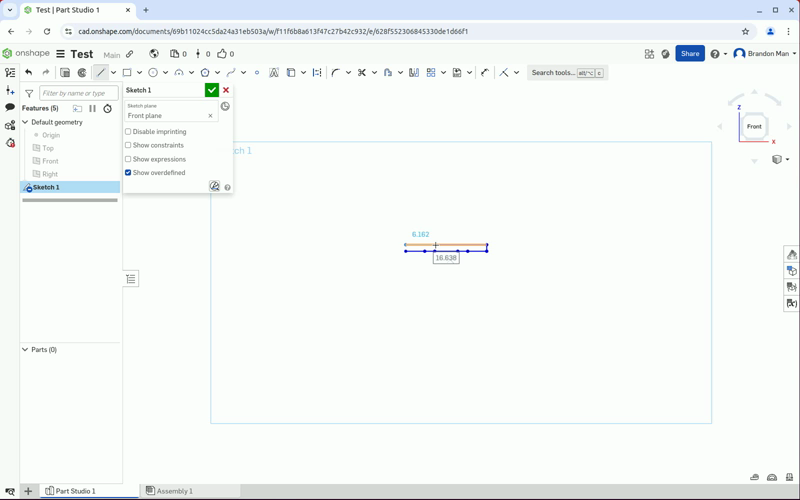
mouse_move(405, 251)
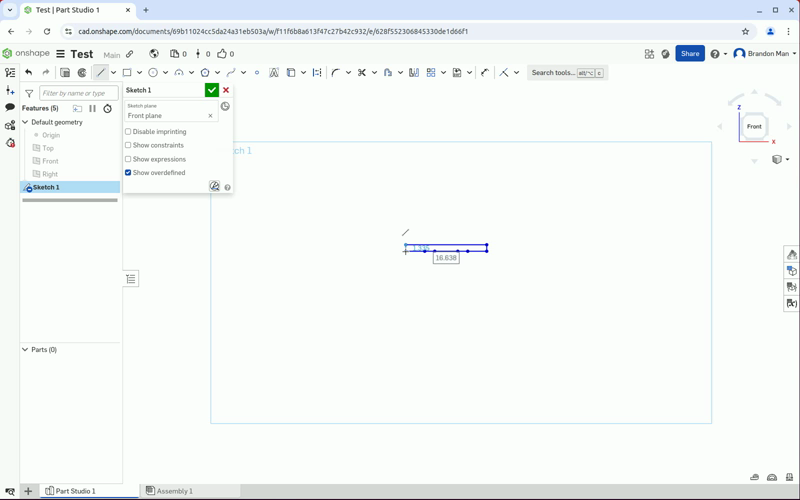
scroll(6)
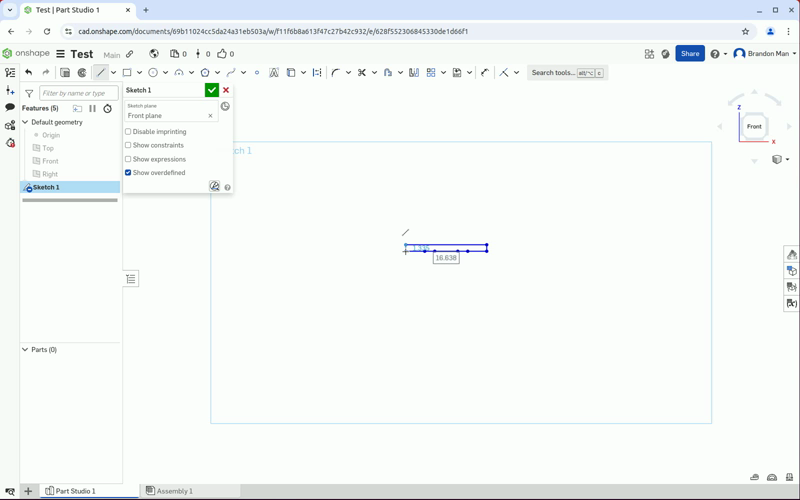
scroll(6)
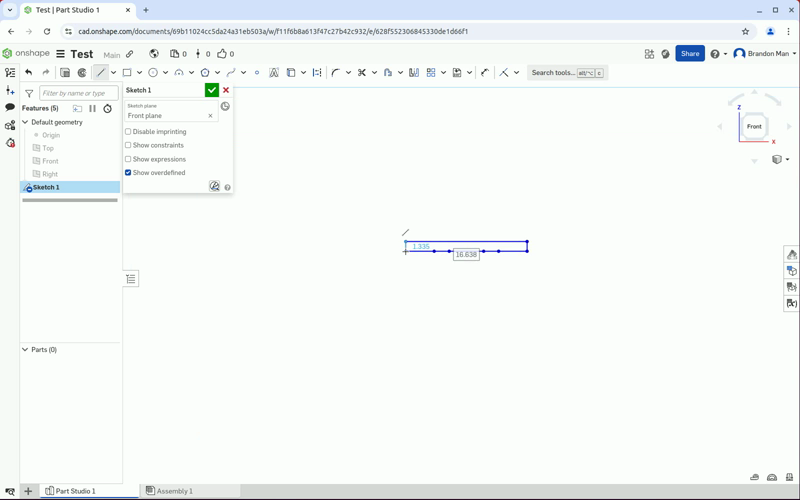
scroll(6)
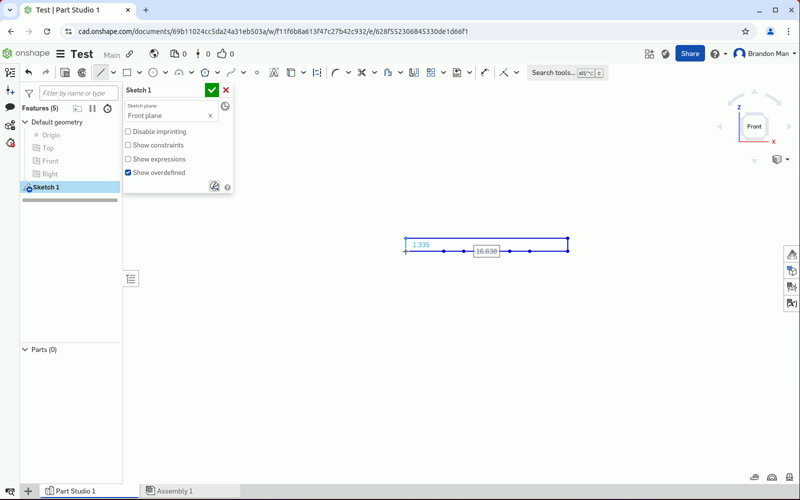
scroll(6)
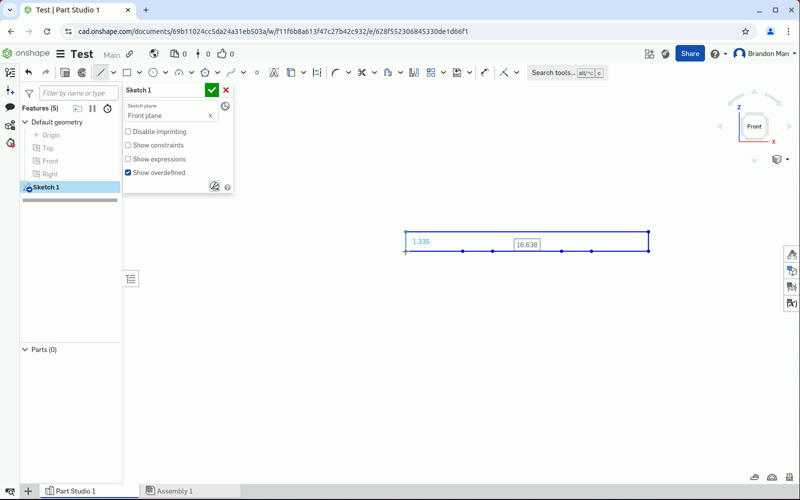
scroll(6)
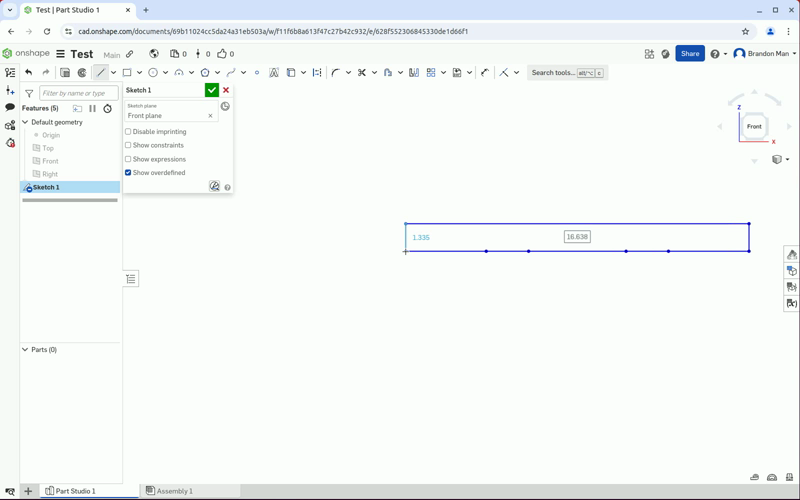
scroll(6)
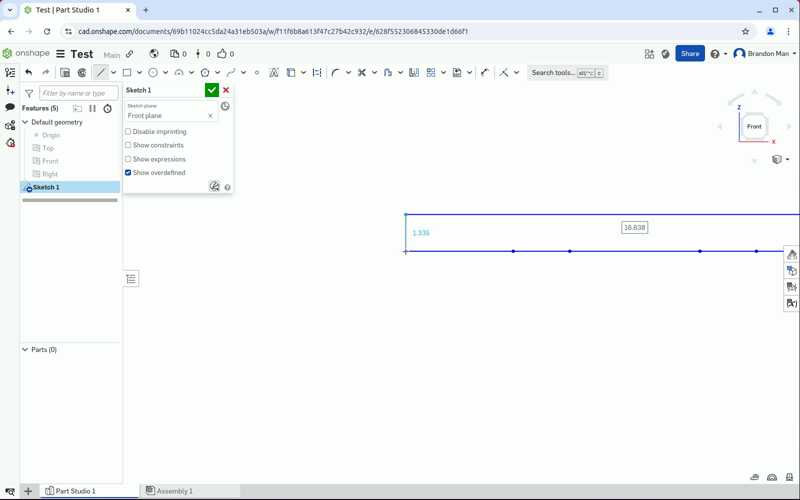
scroll(6)
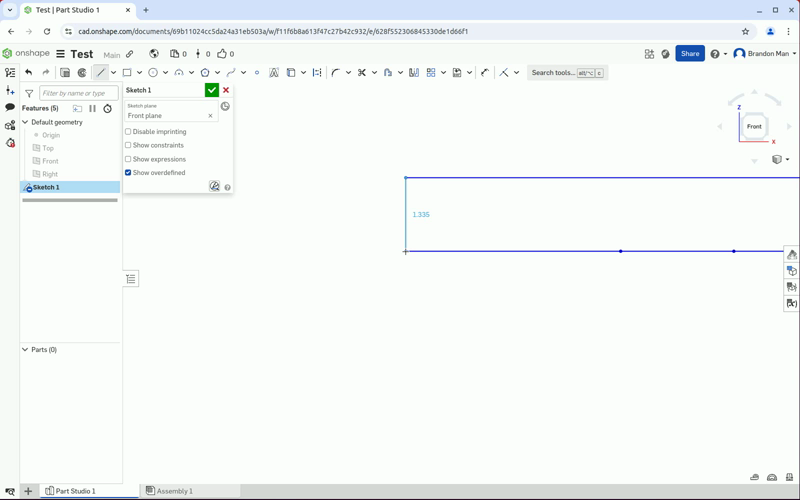
key_up(shift)
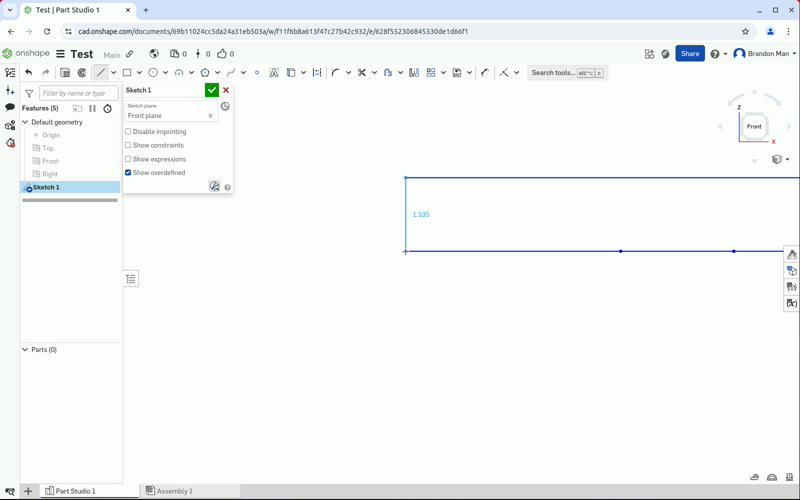
click(405, 251)
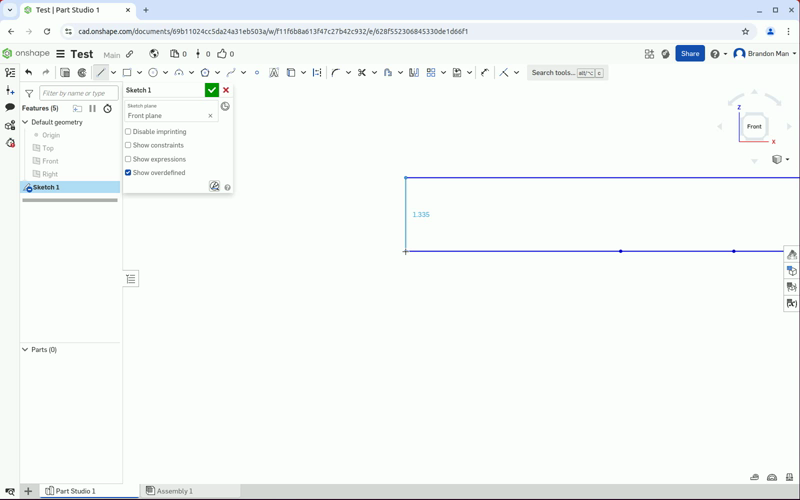
scroll(-6)
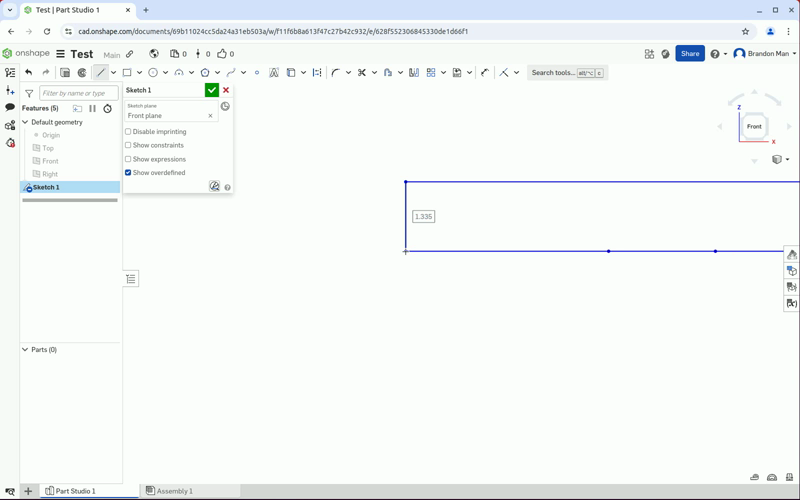
scroll(-6)
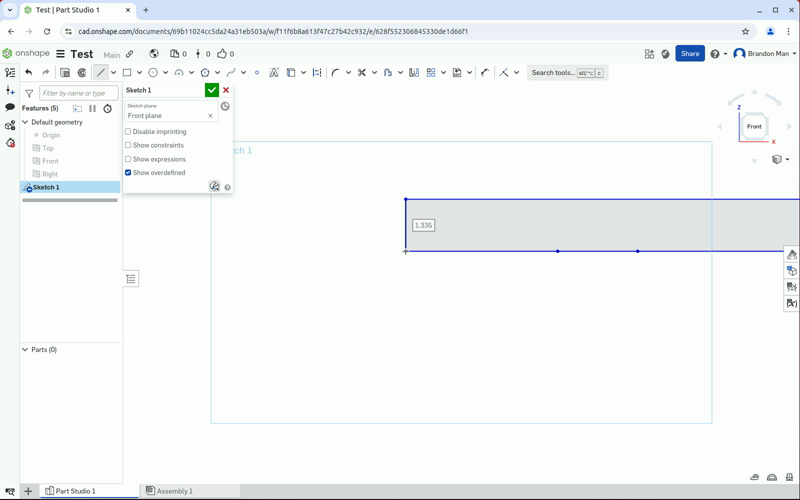
scroll(-6)
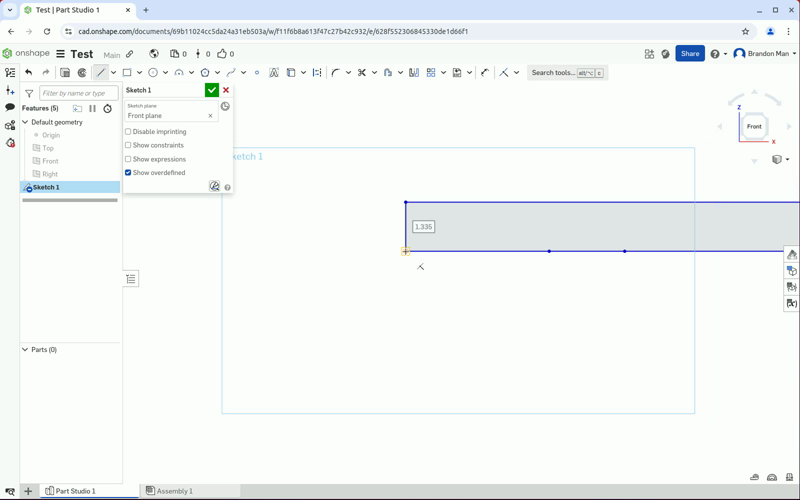
scroll(-6)
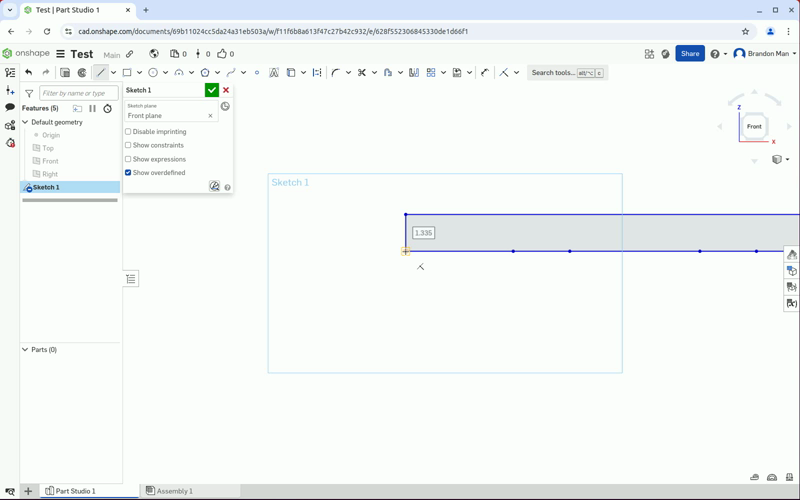
scroll(-6)
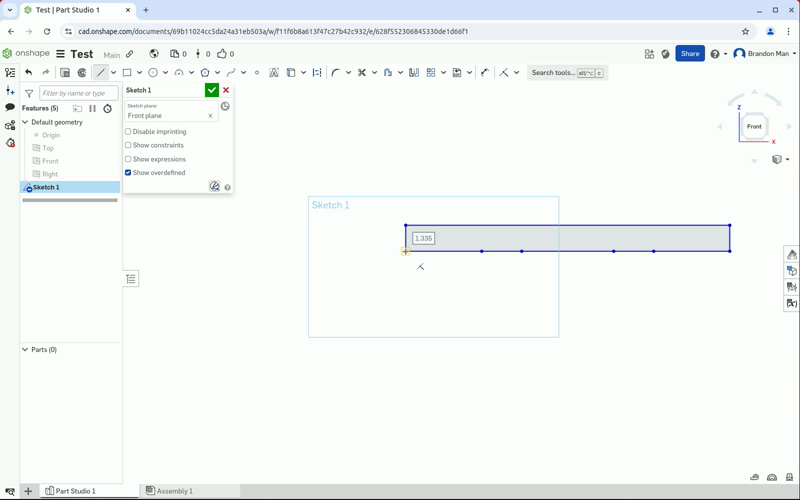
scroll(-6)
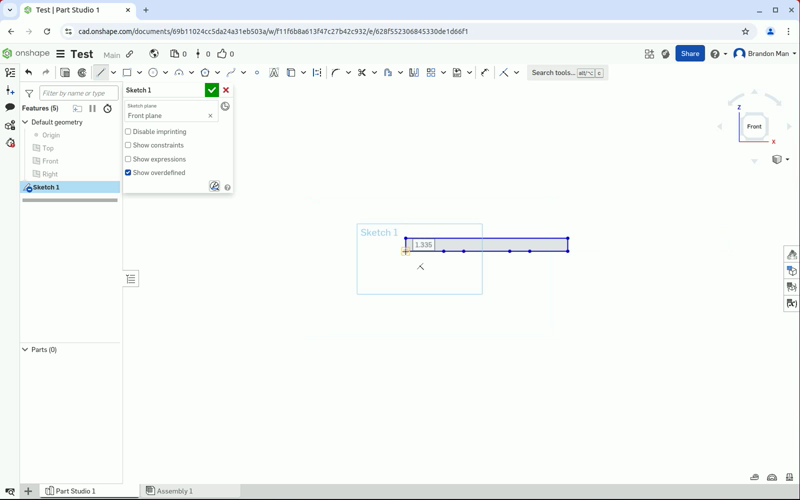
scroll(-6)
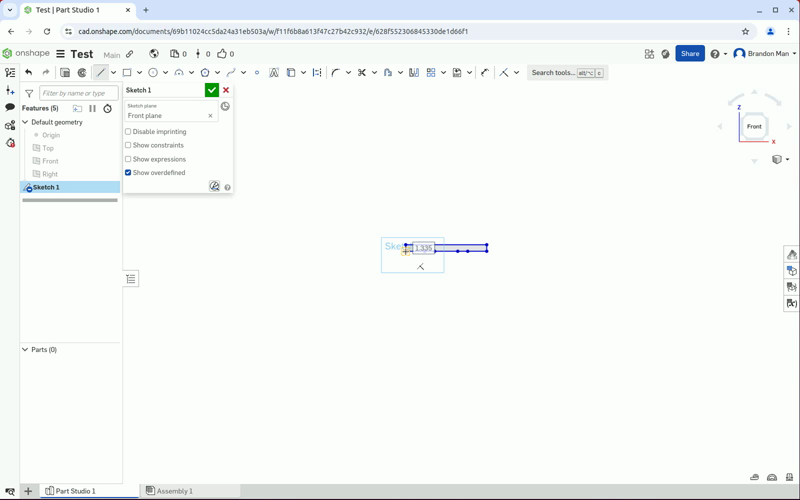
key(esc)
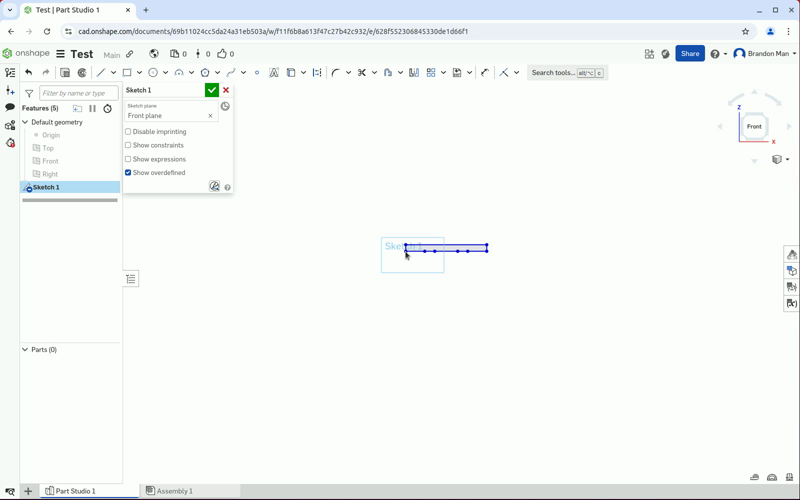
mouse_move(440, 249)
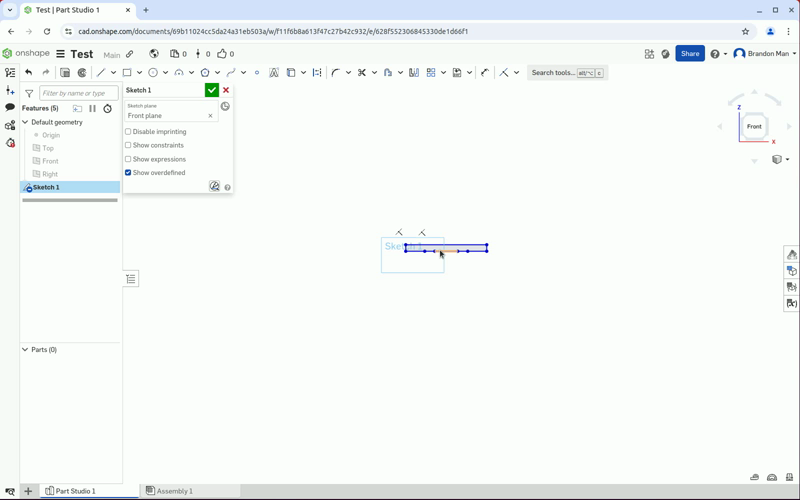
scroll(6)
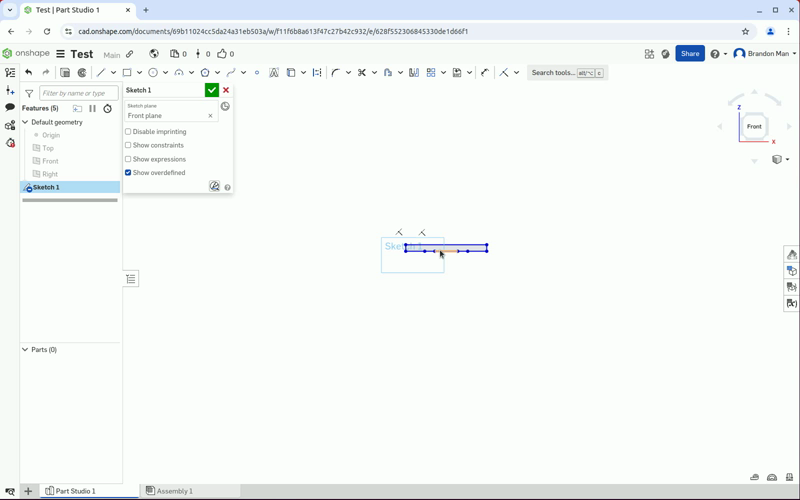
scroll(6)
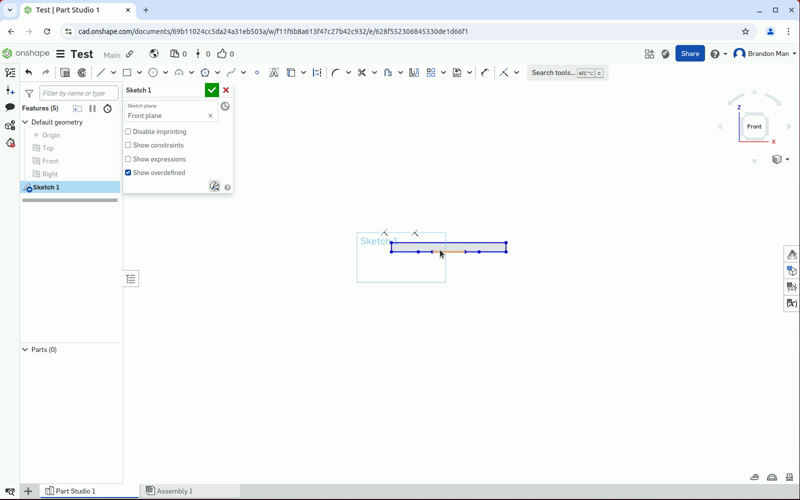
scroll(6)
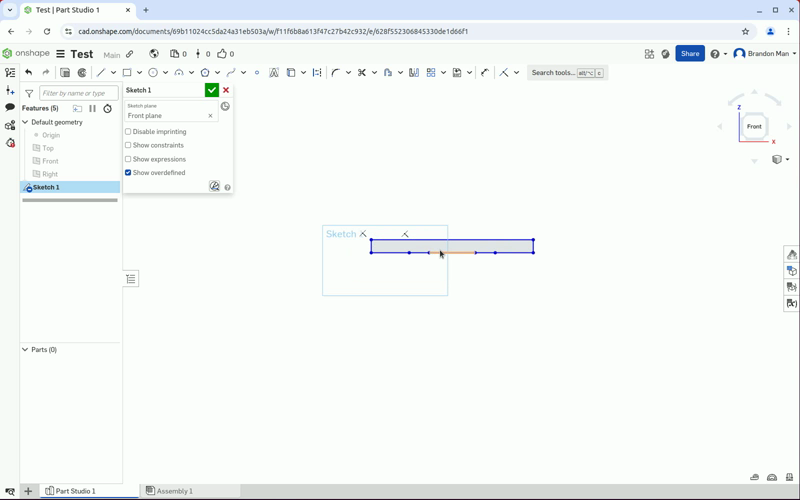
scroll(6)
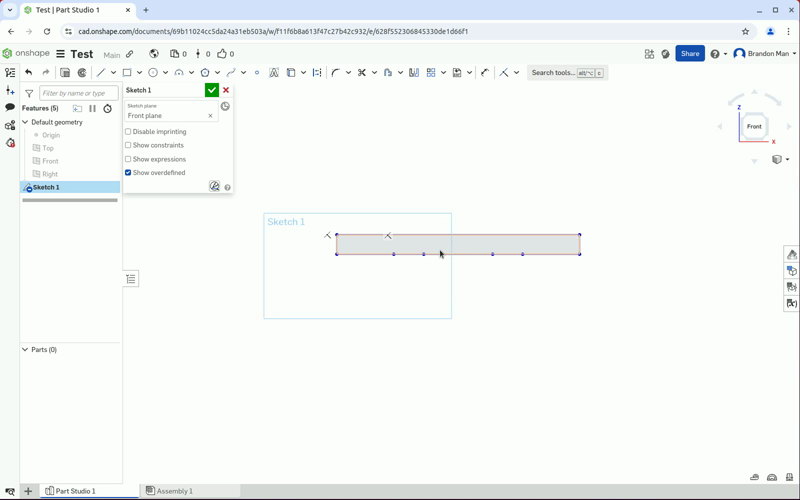
scroll(6)
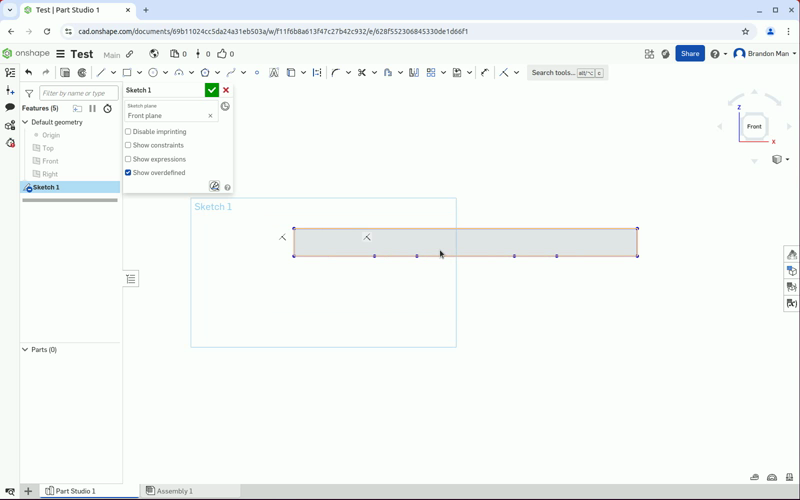
scroll(6)
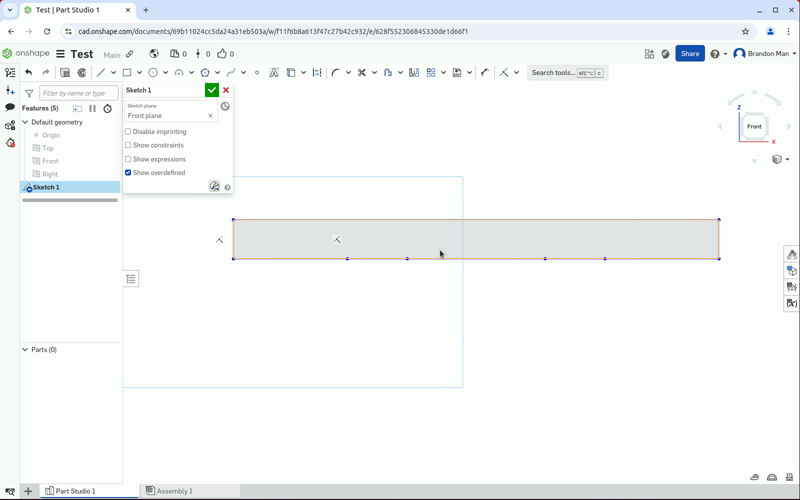
scroll(6)
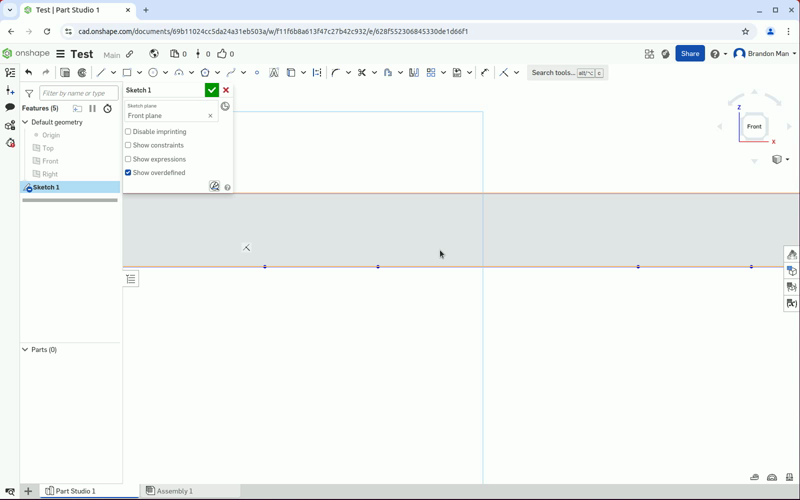
click(440, 249)
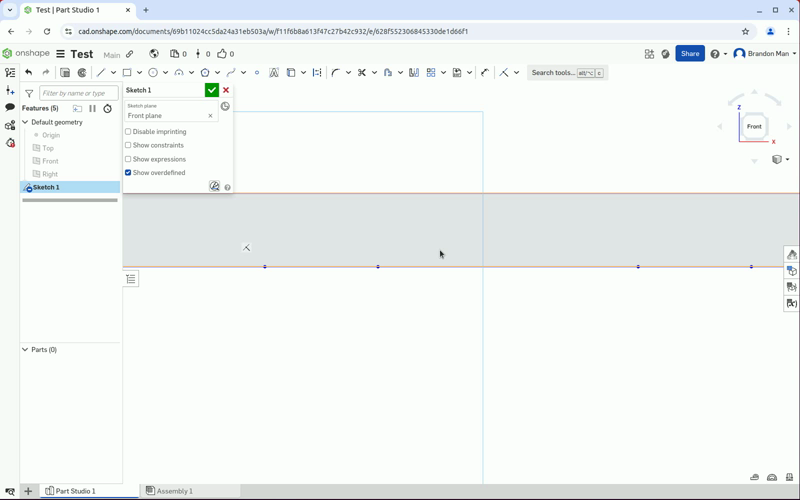
scroll(-6)
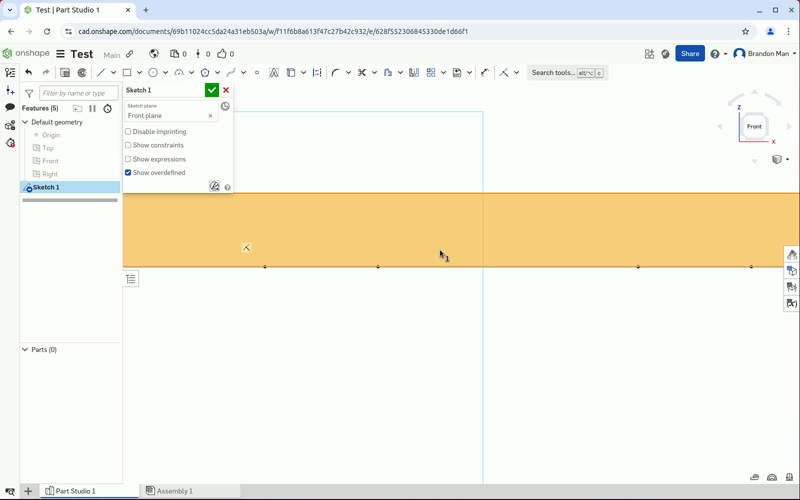
scroll(-6)
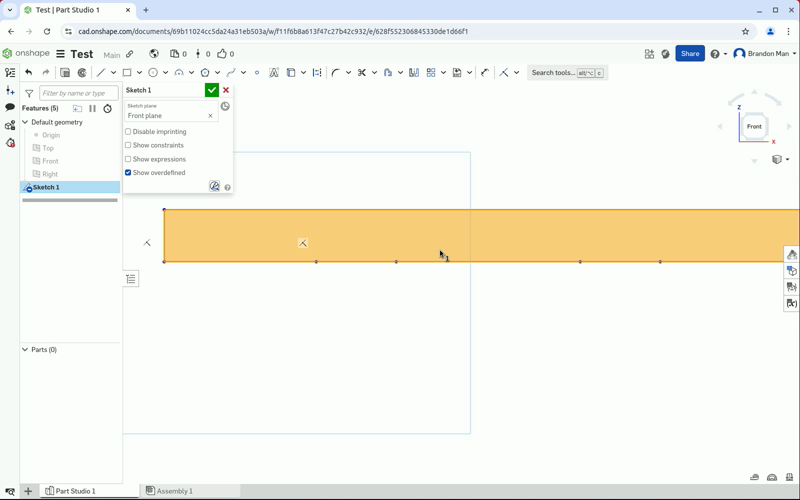
scroll(-6)
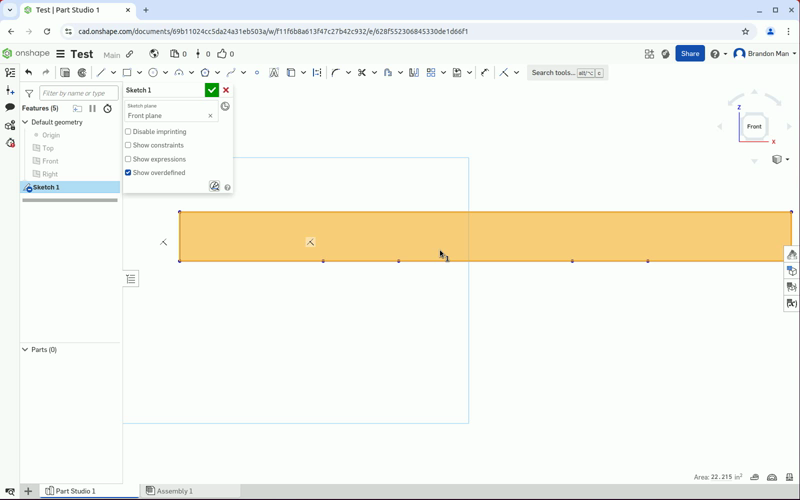
scroll(-6)
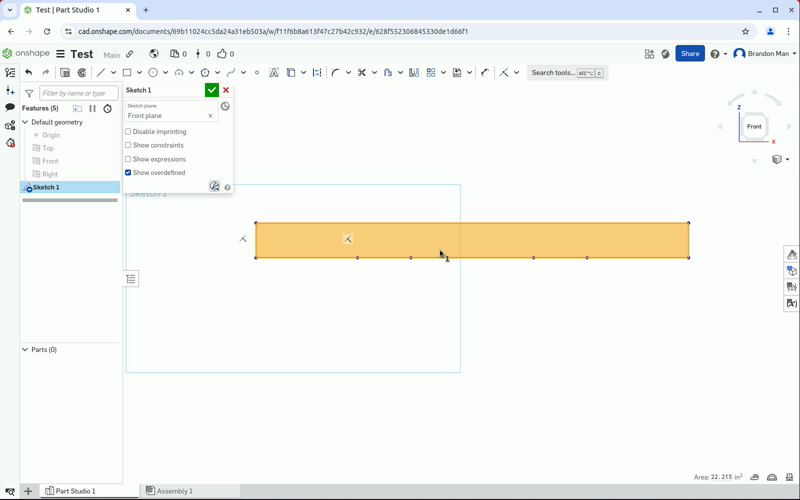
scroll(-6)
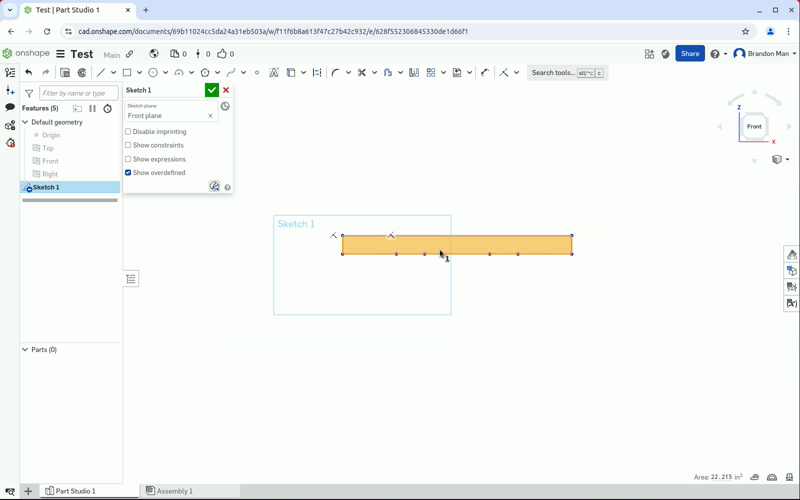
scroll(-6)
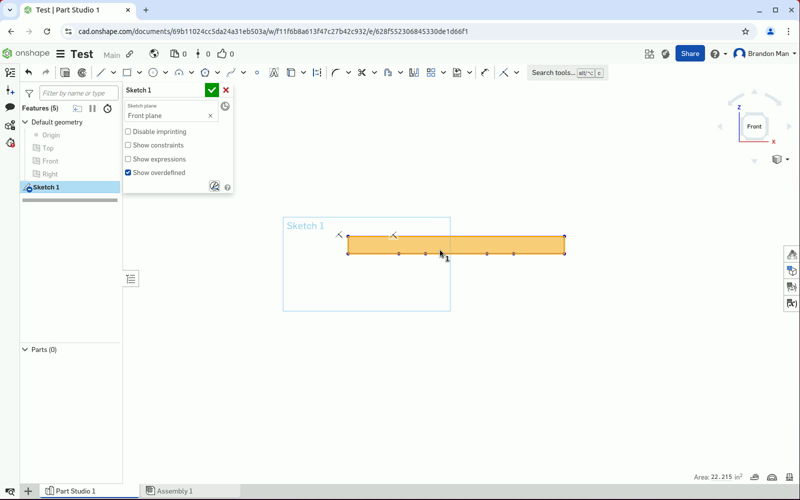
scroll(-6)
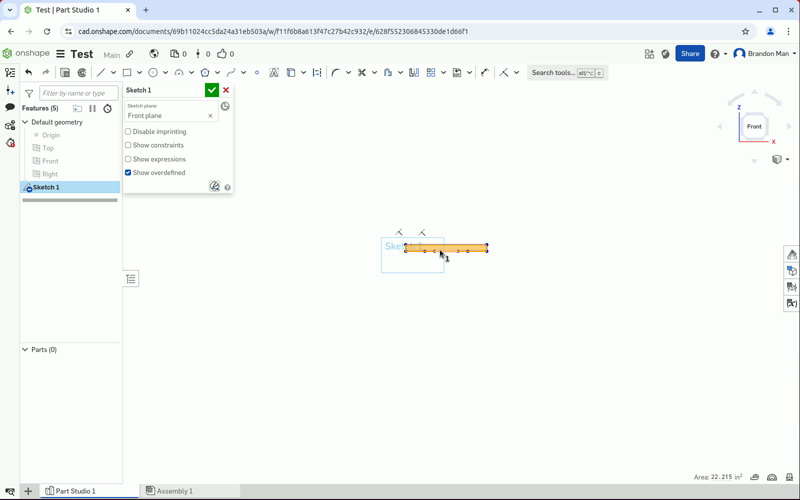
mouse_move(73, 352)
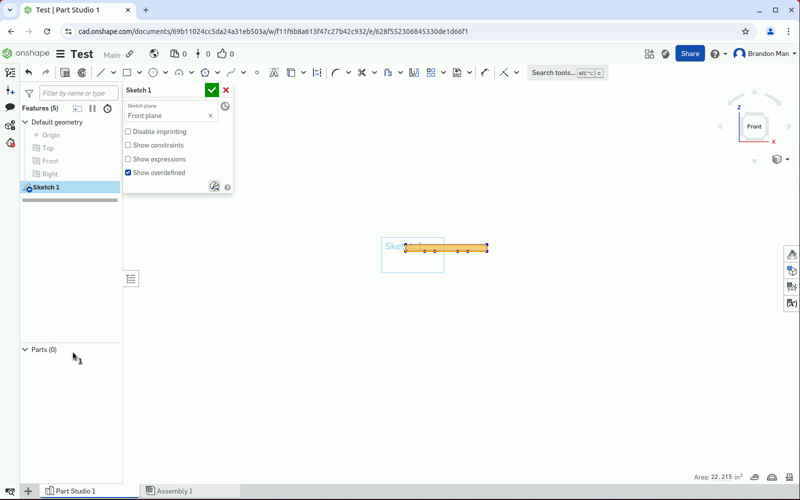
key(shift+y)
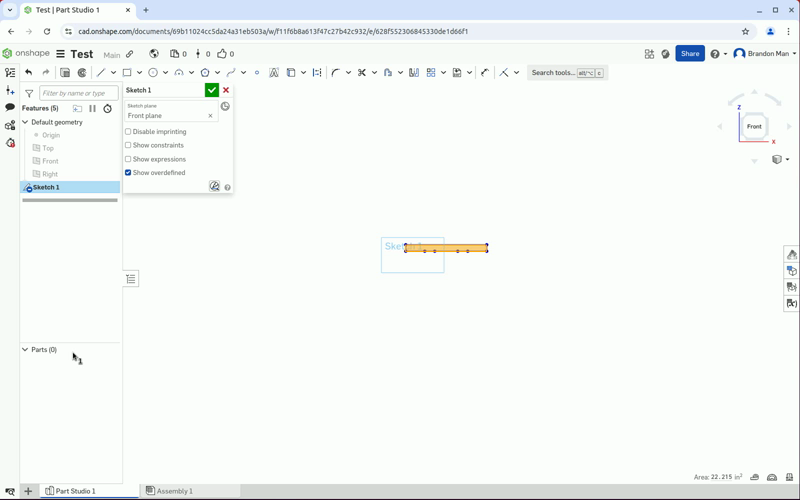
key(shift+e)
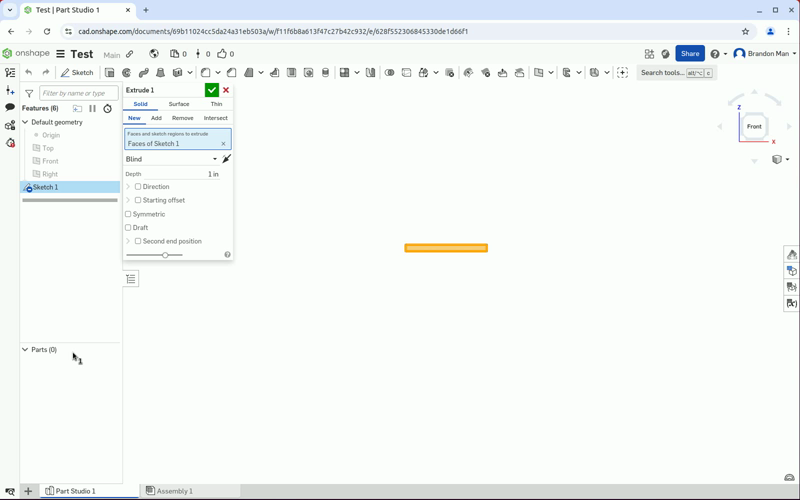
mouse_move(143, 106)
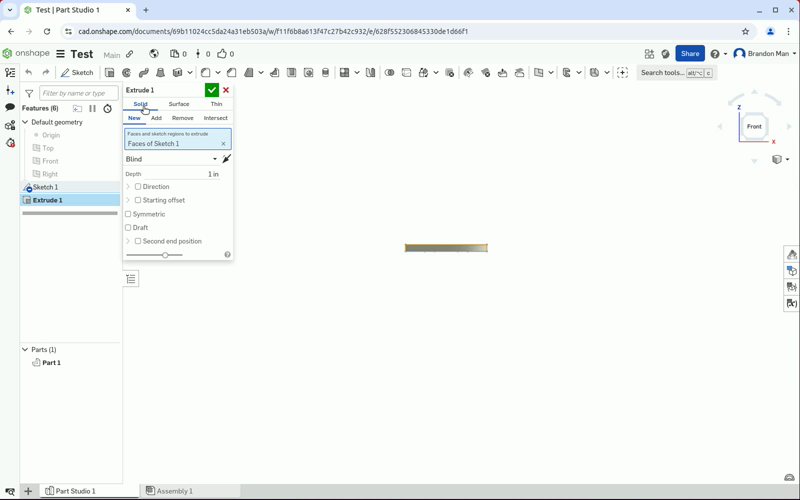
click(143, 106)
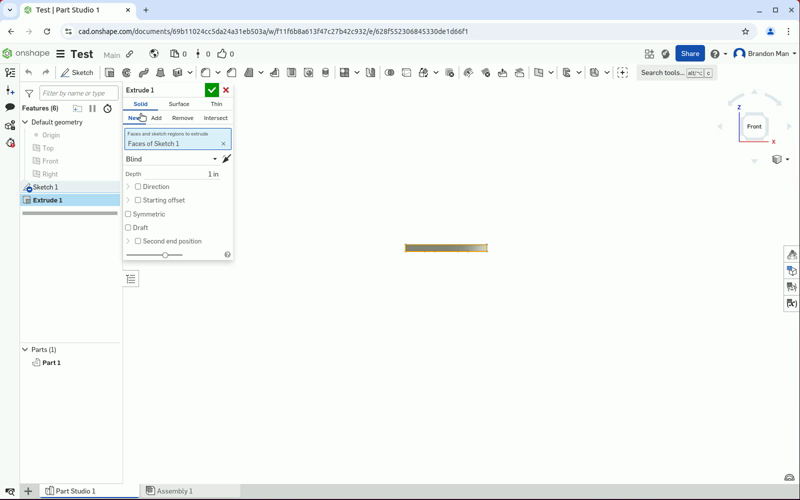
mouse_move(137, 120)
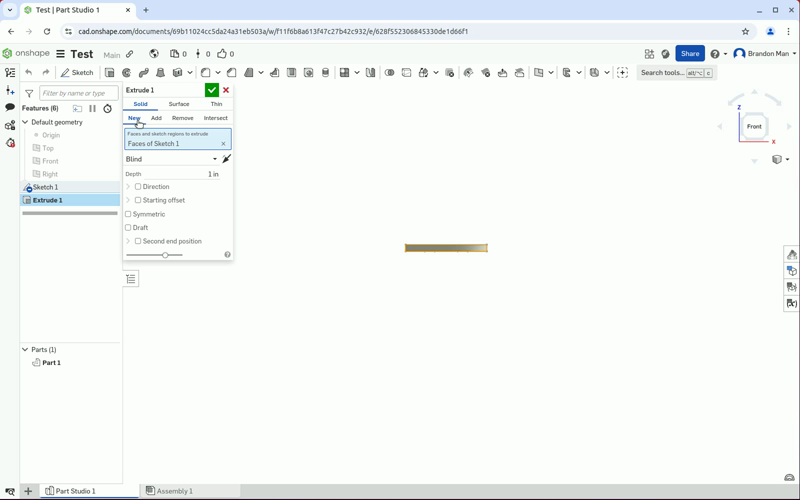
click(137, 120)
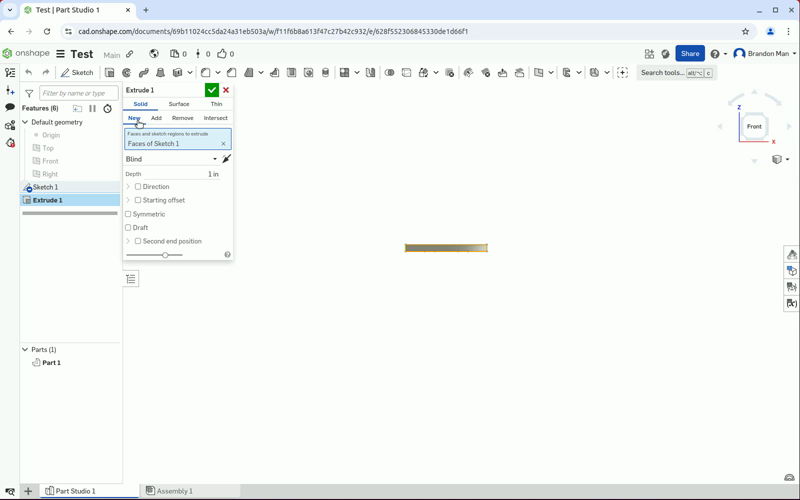
key(tab, 4)
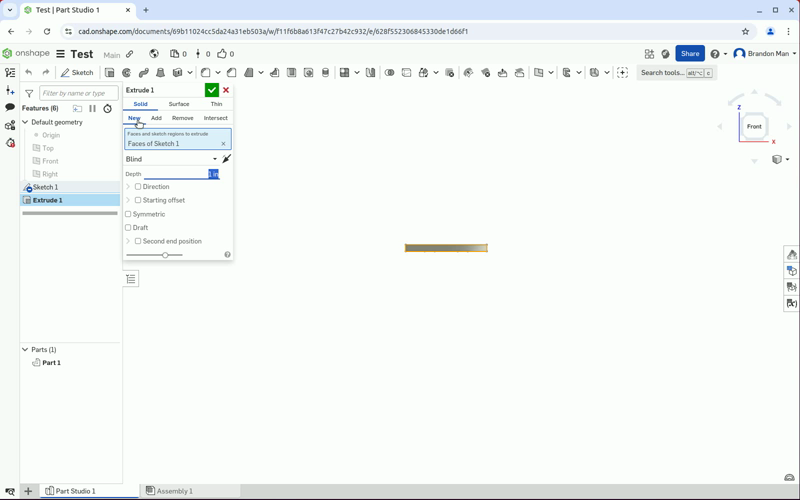
text(23.108)
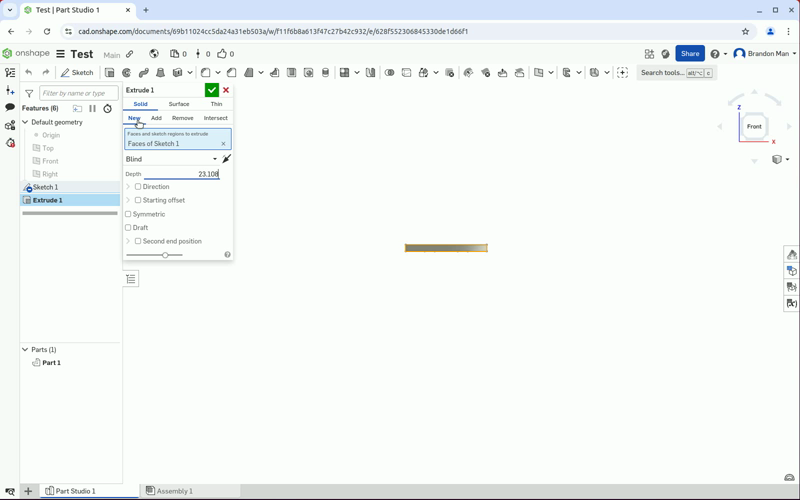
key(enter)
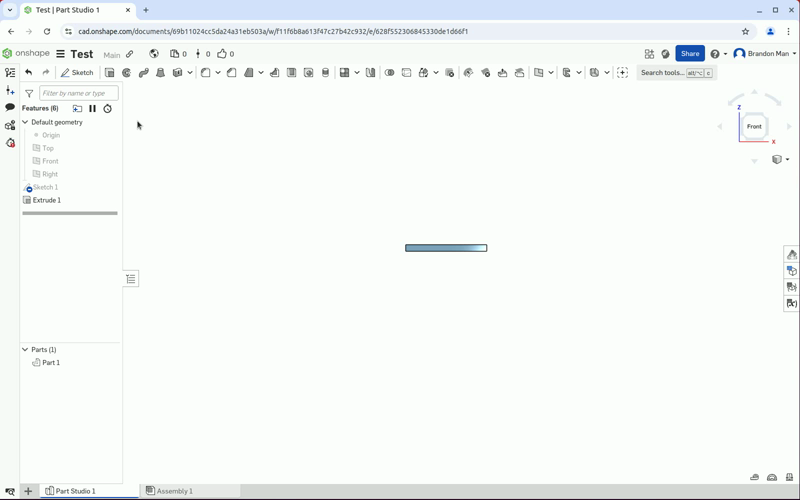
key(shift+h)
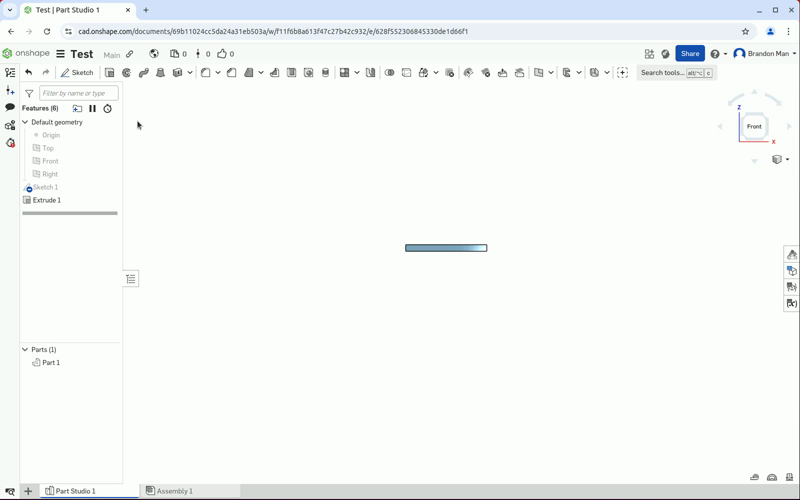
key(shift+h)
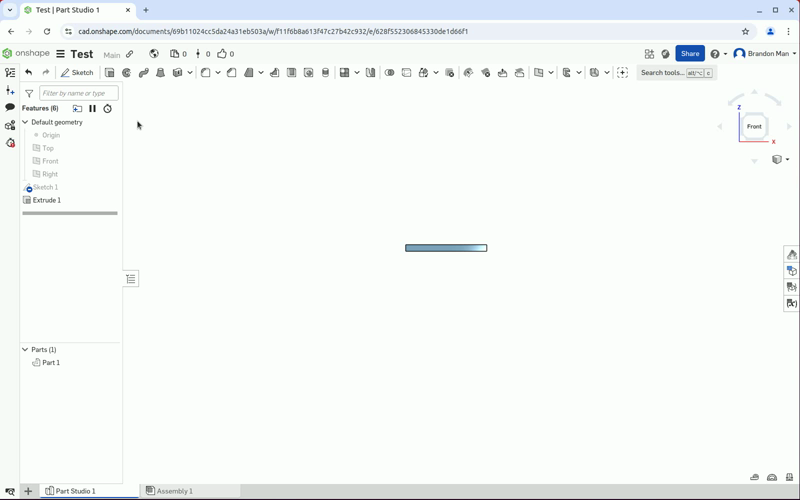
mouse_move(73, 189)
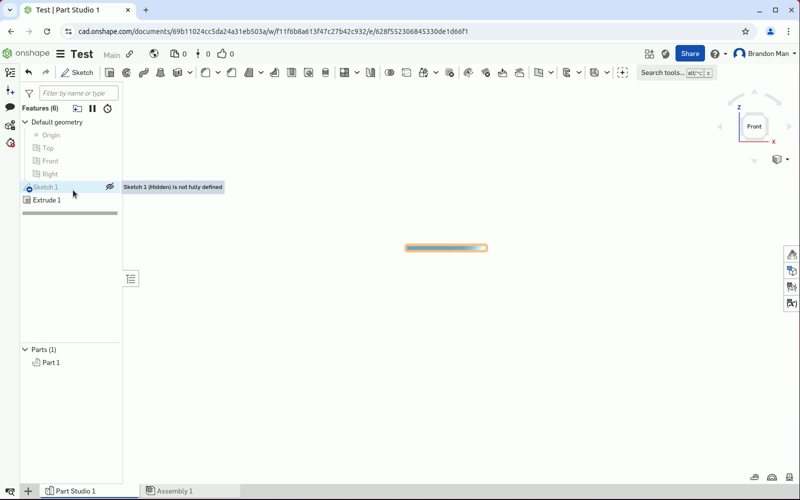
click(73, 189)
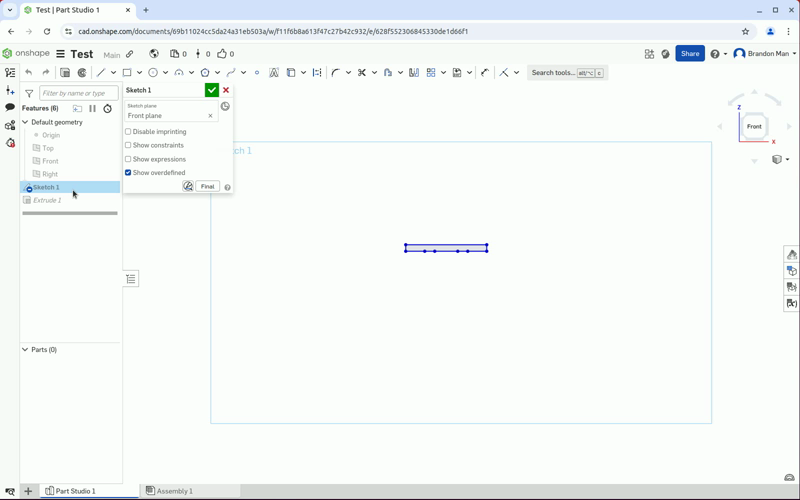
mouse_move(229, 92)
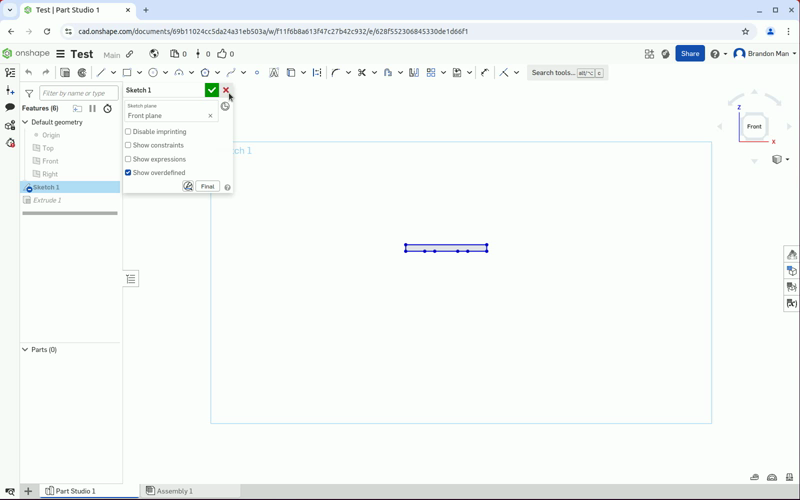
click(229, 92)
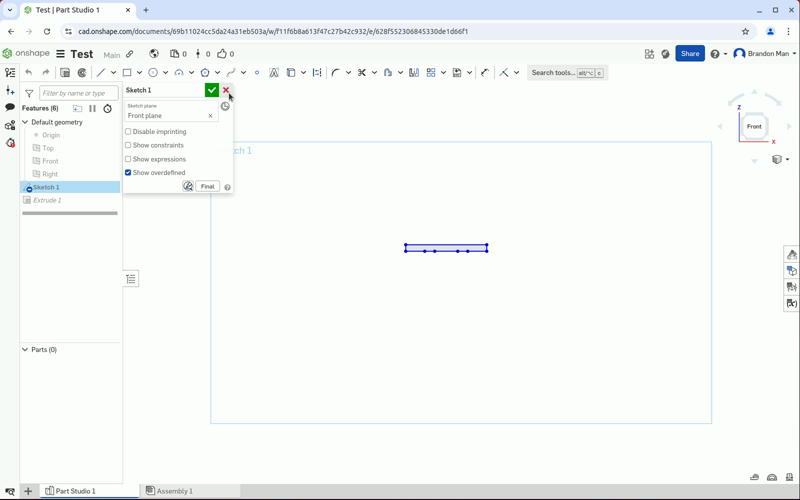
key(shift+s)
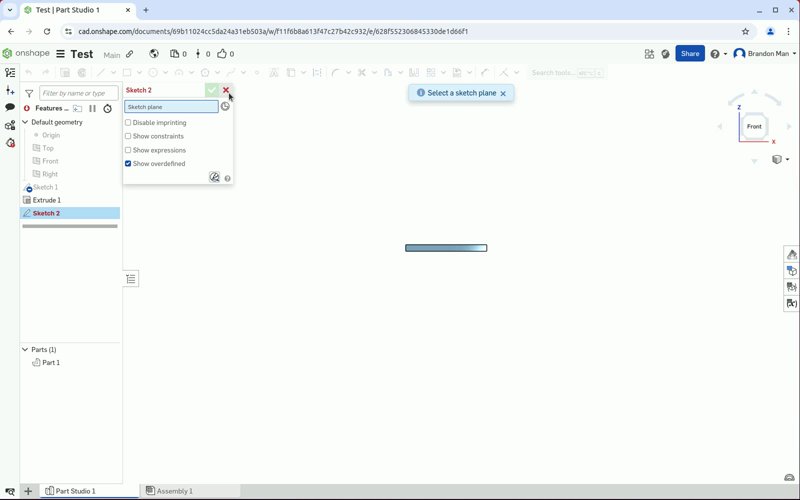
mouse_move(73, 163)
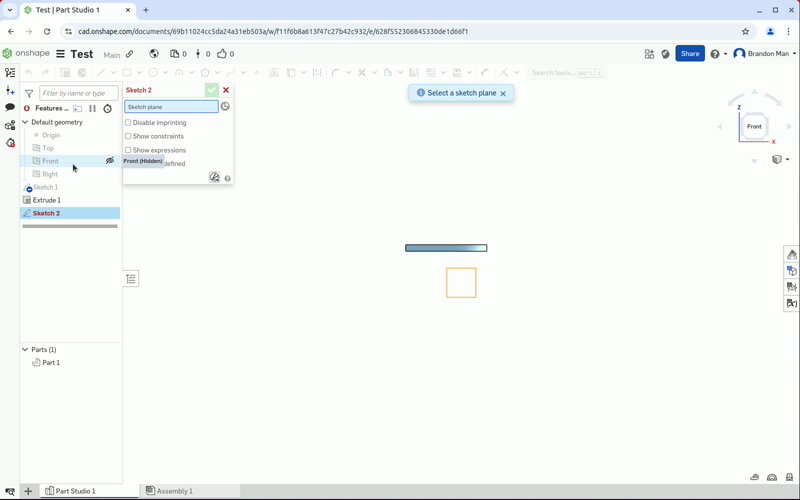
click(73, 163)
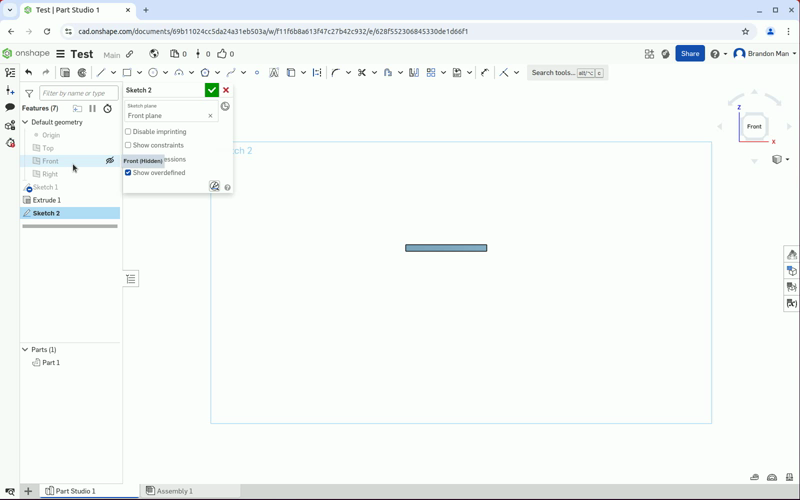
mouse_move(73, 352)
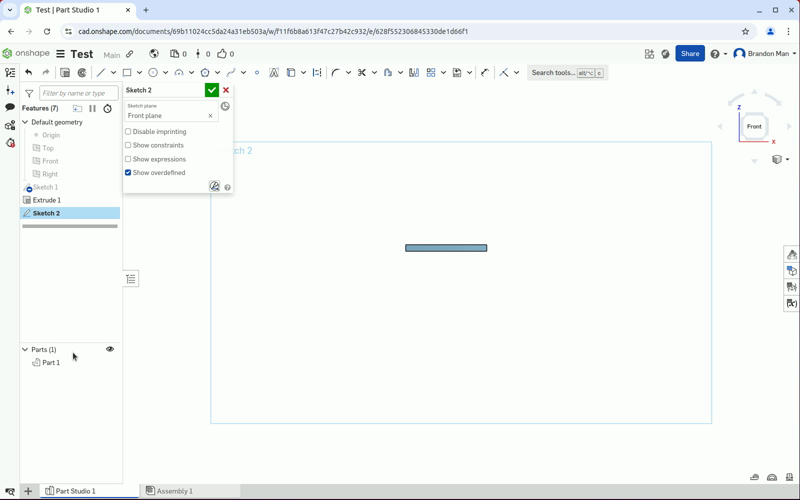
key(y)
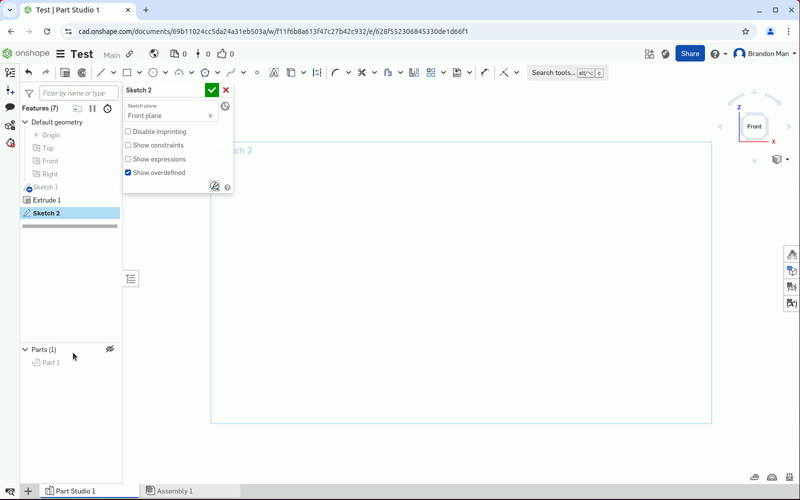
key(l)
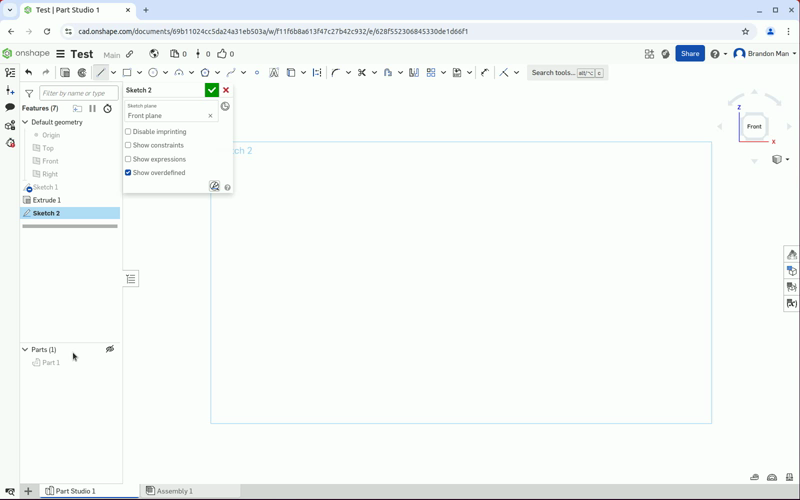
key_down(shift)
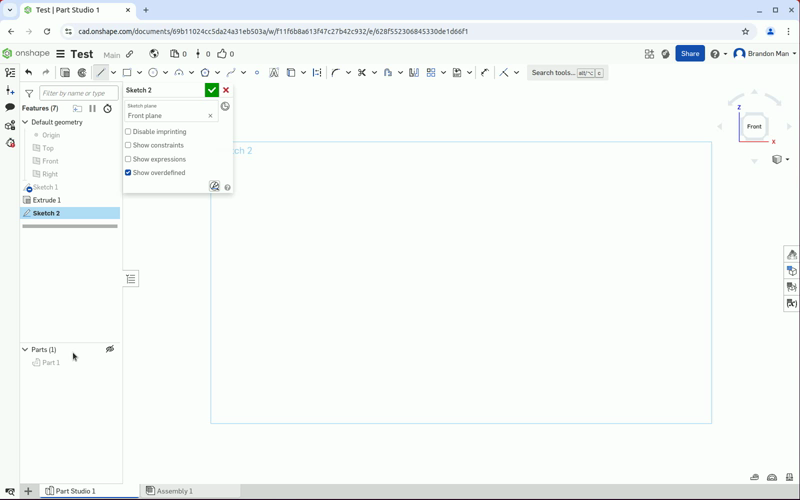
mouse_move(405, 260)
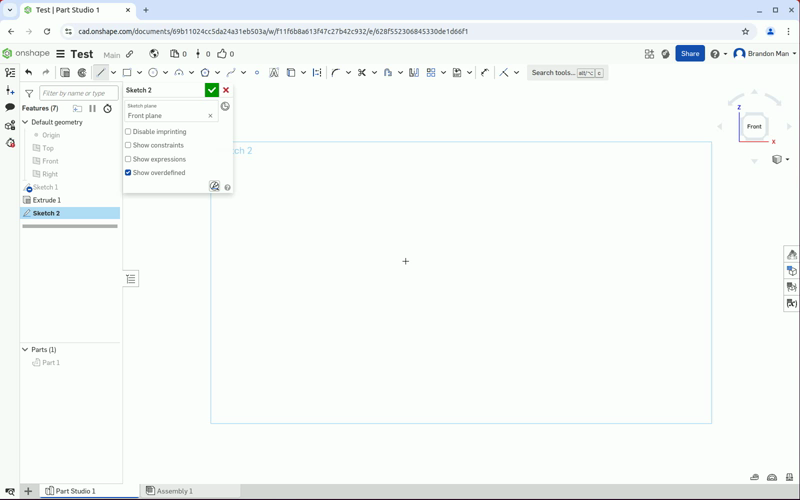
click(405, 260)
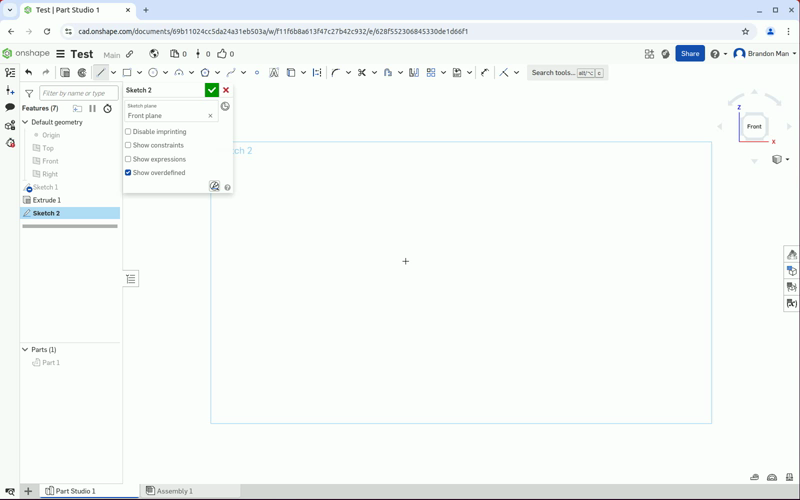
key_up(shift)
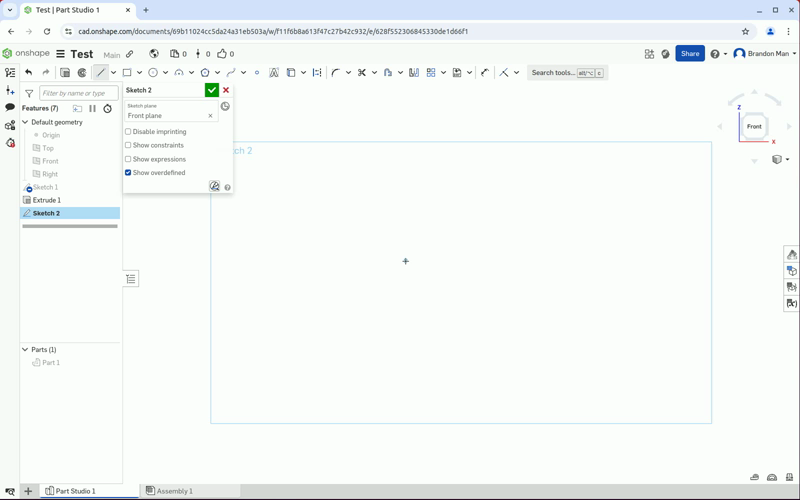
key_down(shift)
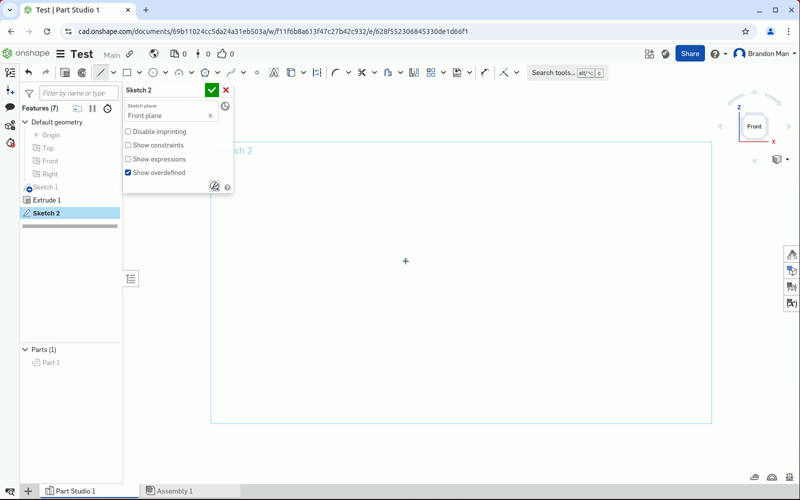
mouse_move(435, 260)
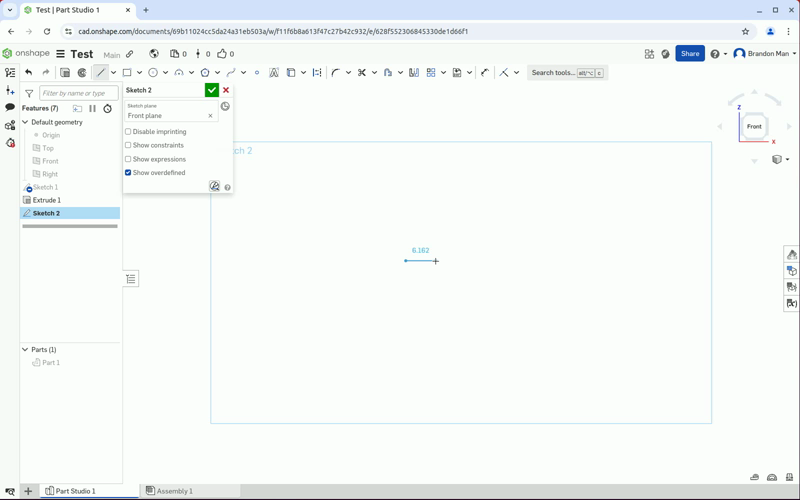
mouse_move(415, 260)
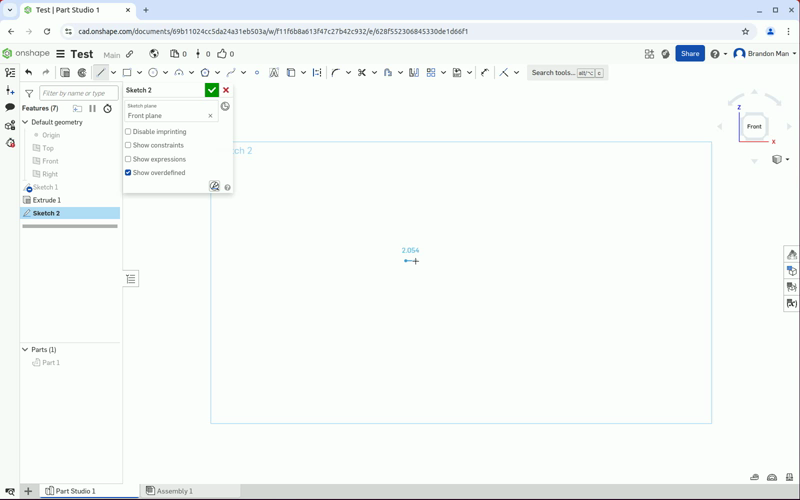
click(415, 260)
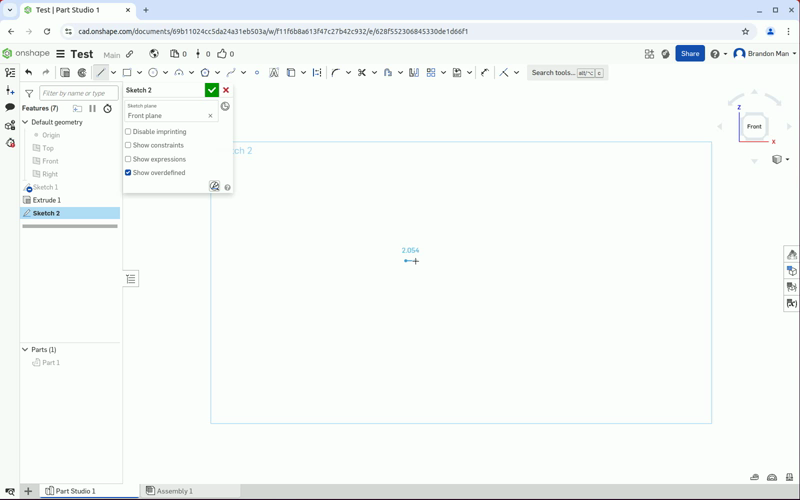
key_up(shift)
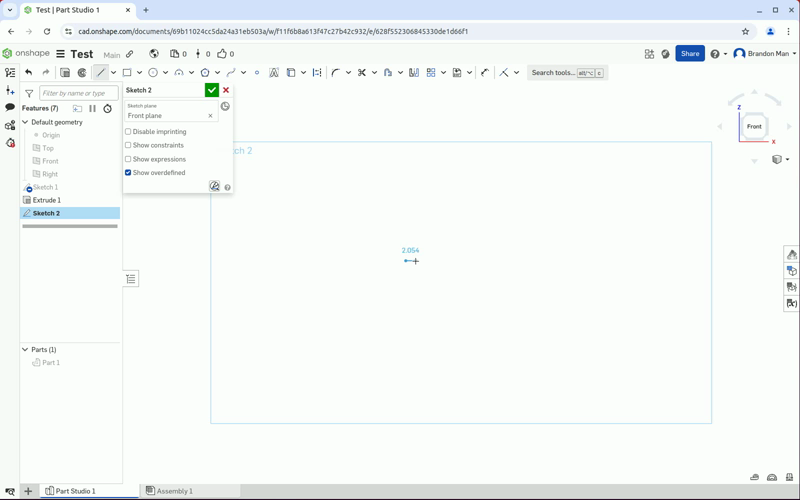
key(esc)
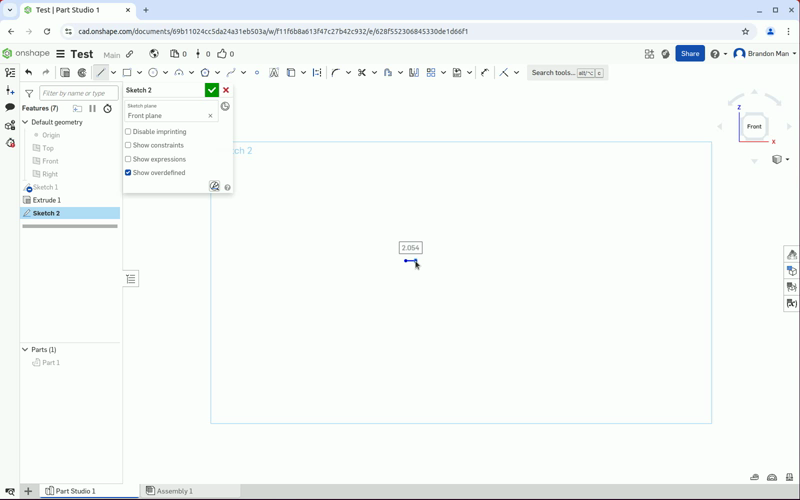
key(a)
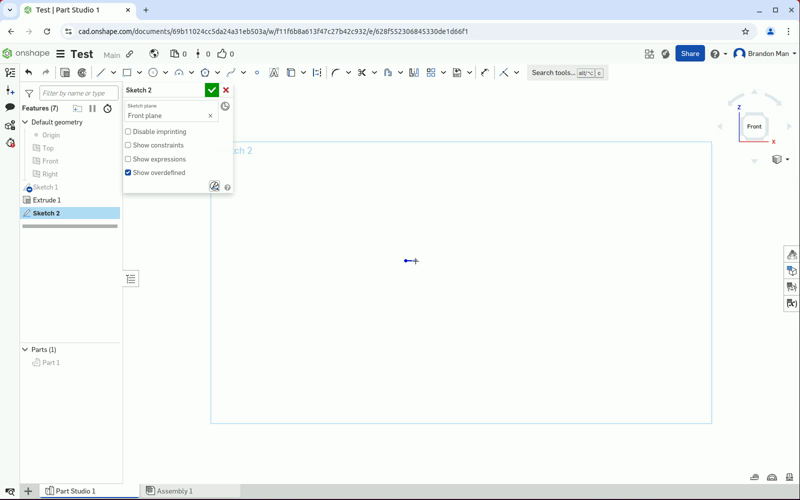
mouse_move(415, 260)
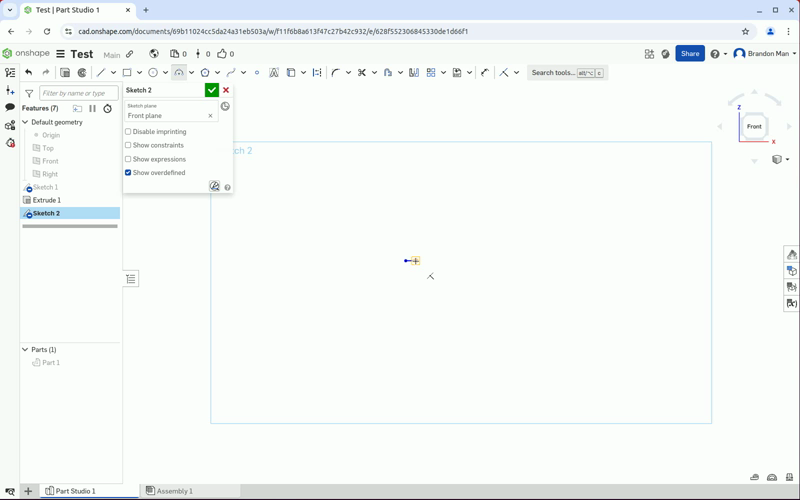
click(415, 260)
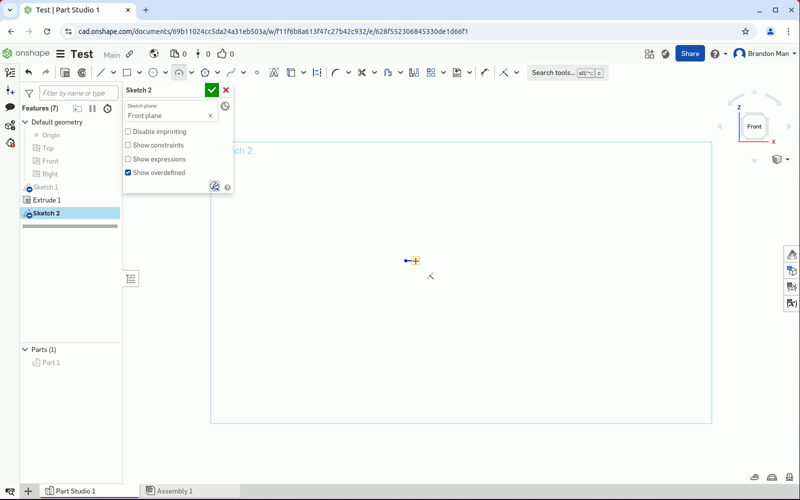
key_down(shift)
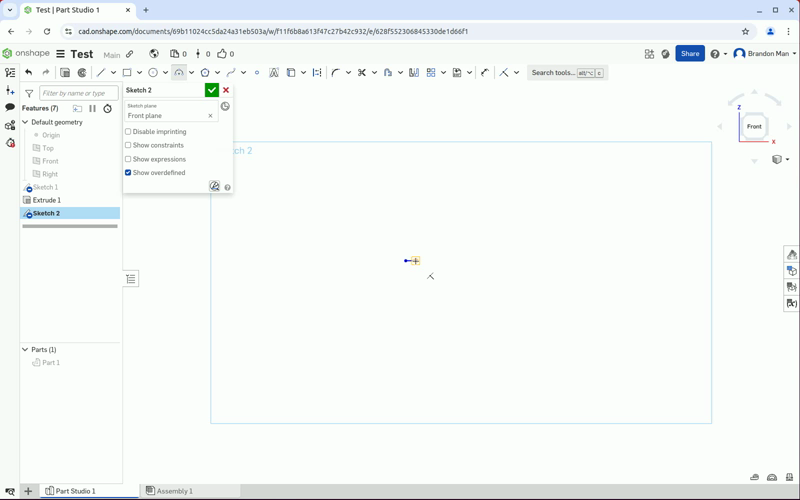
mouse_move(425, 251)
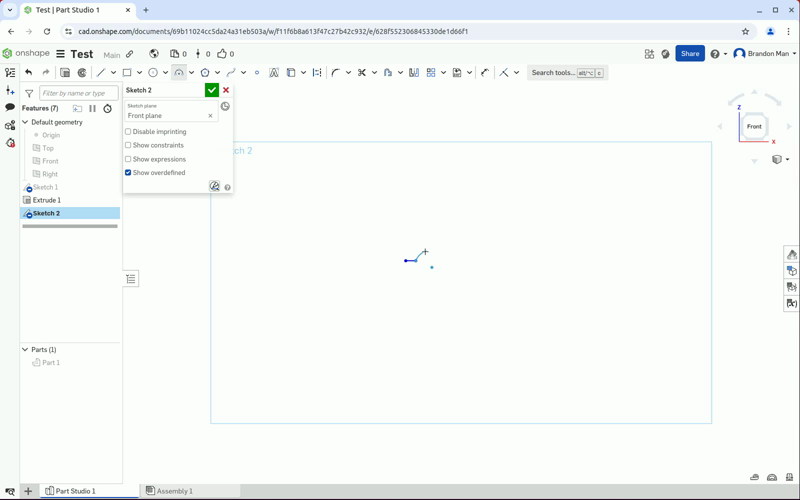
click(425, 251)
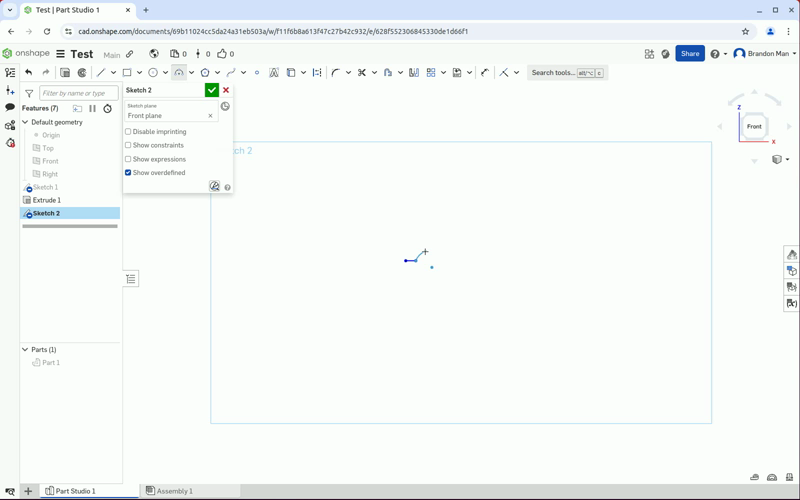
mouse_move(418, 254)
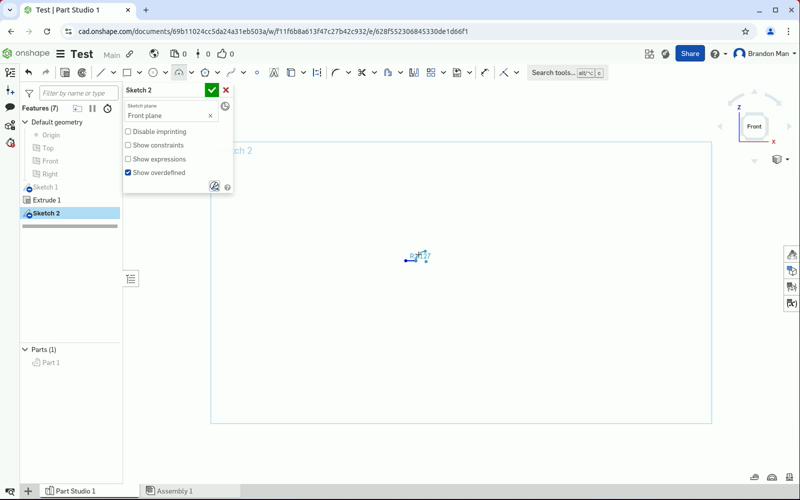
click(418, 254)
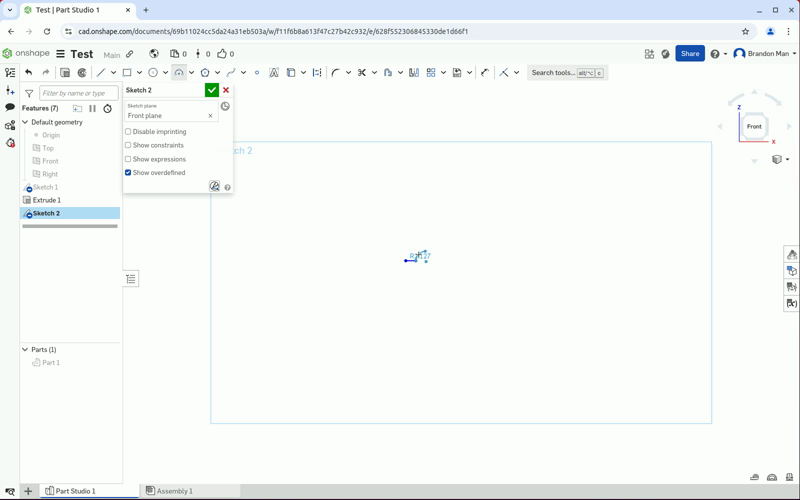
key_up(shift)
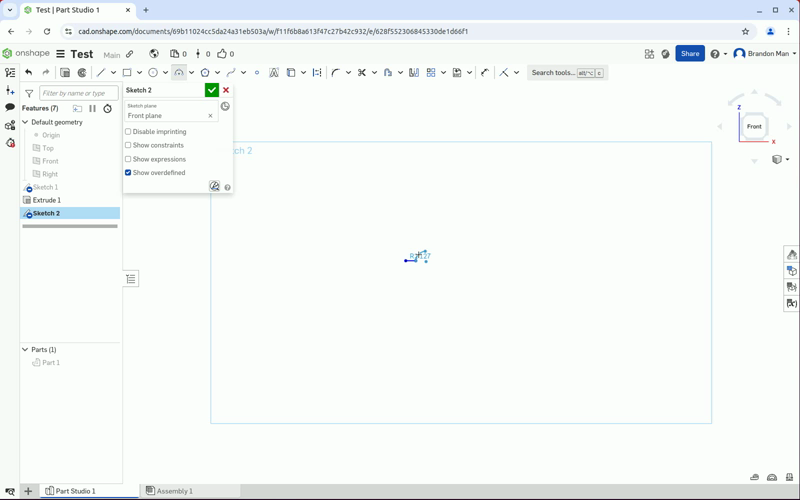
key(esc)
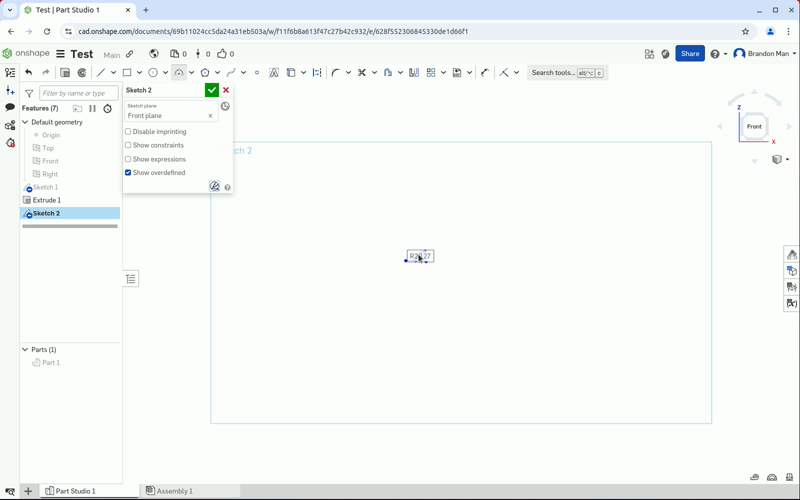
key(l)
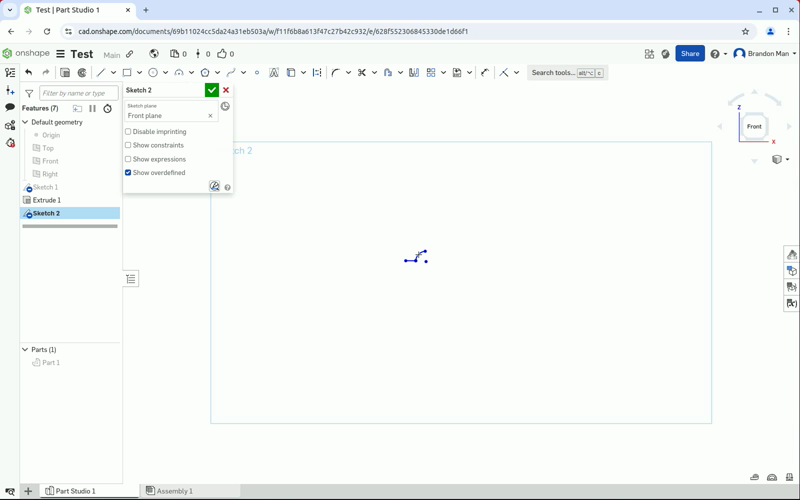
mouse_move(425, 251)
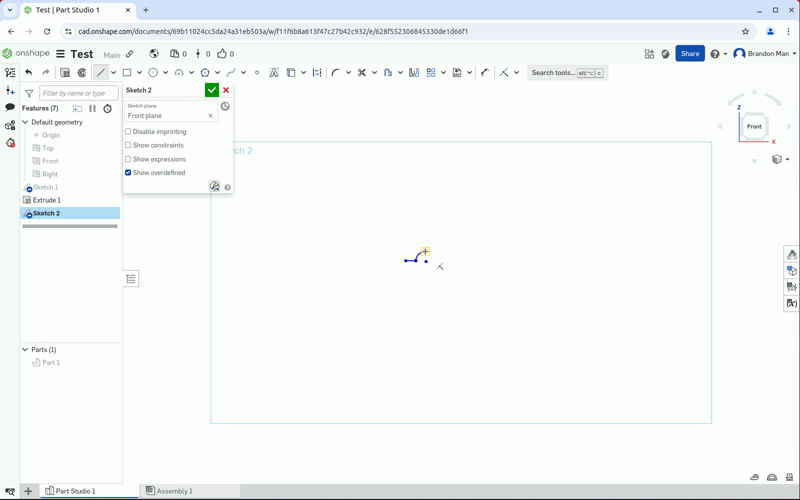
click(425, 251)
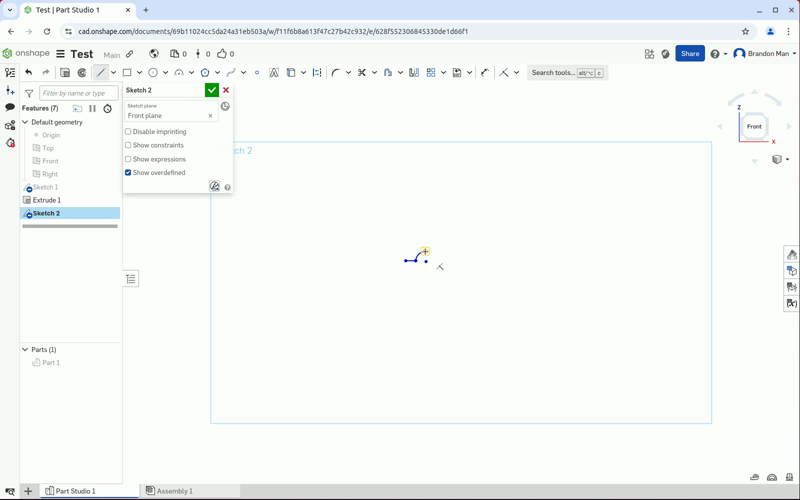
key_down(shift)
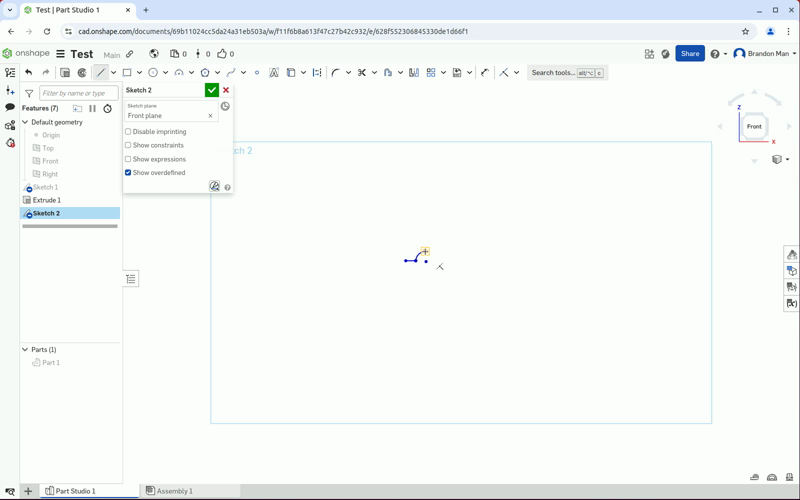
mouse_move(455, 251)
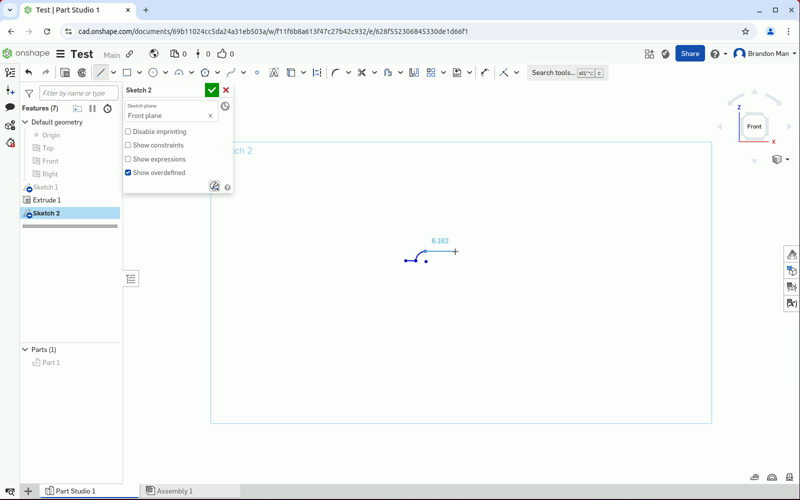
mouse_move(405, 251)
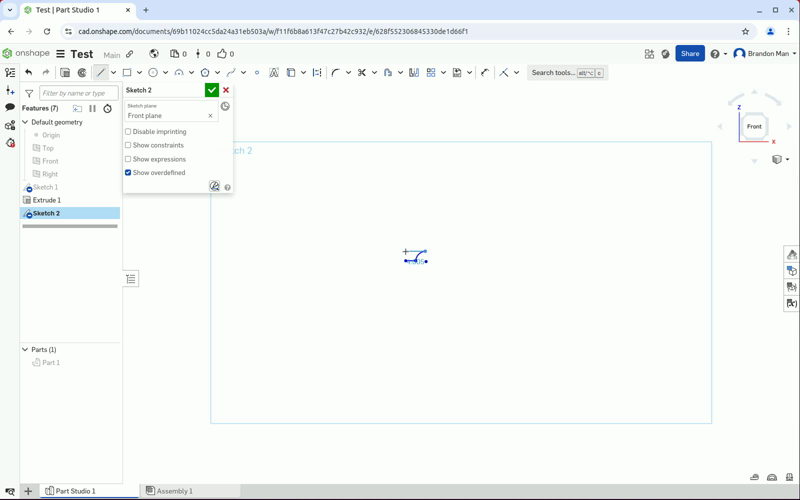
click(405, 251)
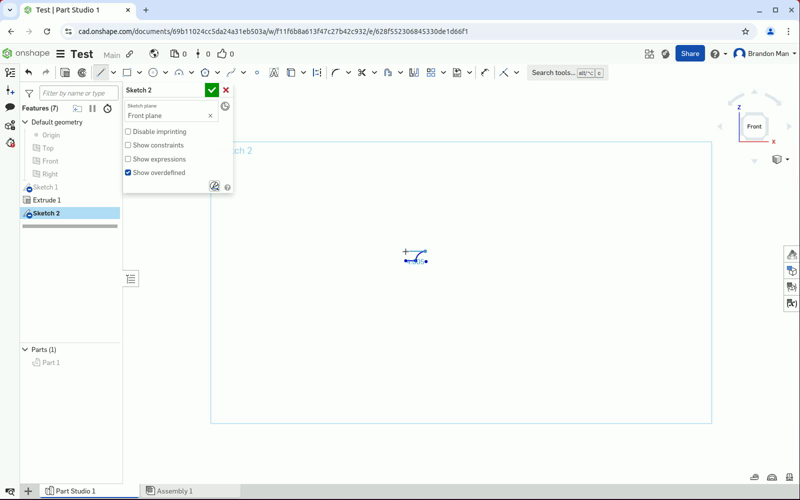
key_up(shift)
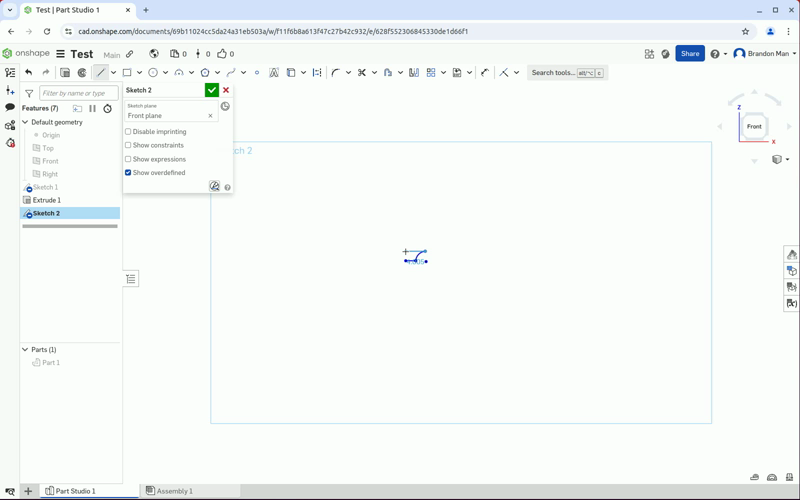
mouse_move(435, 251)
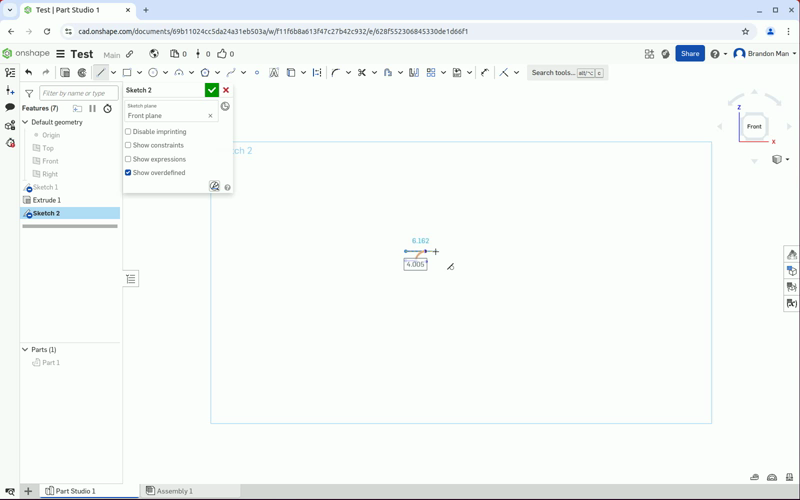
key_down(shift)
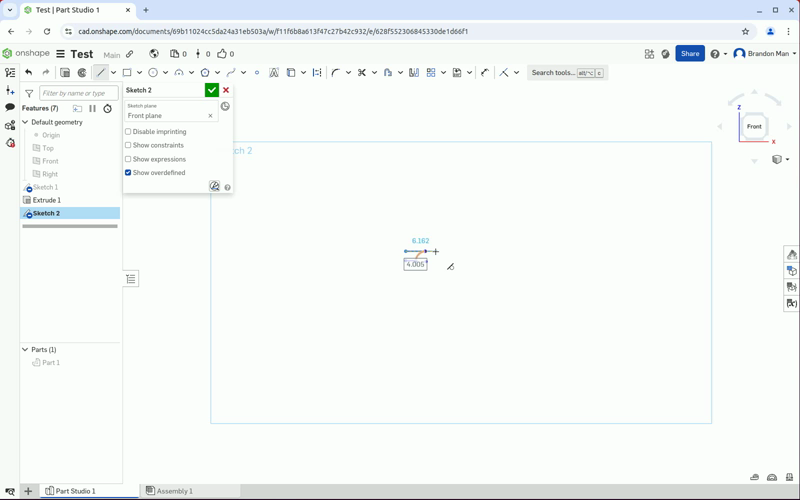
mouse_move(405, 260)
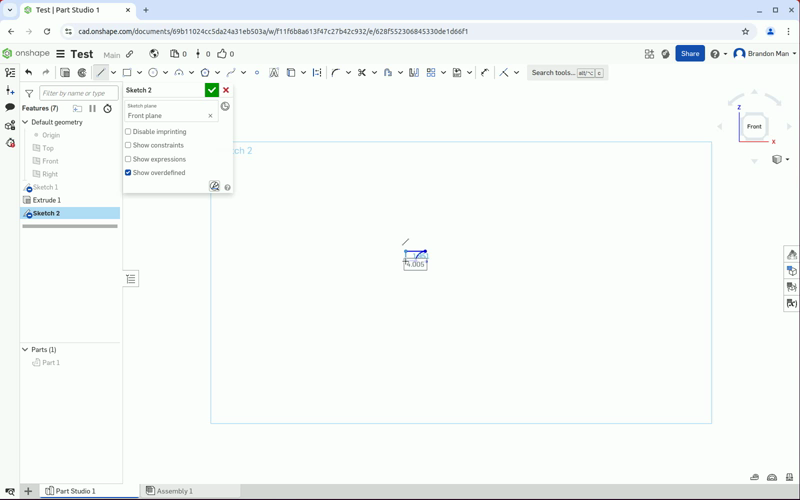
key_up(shift)
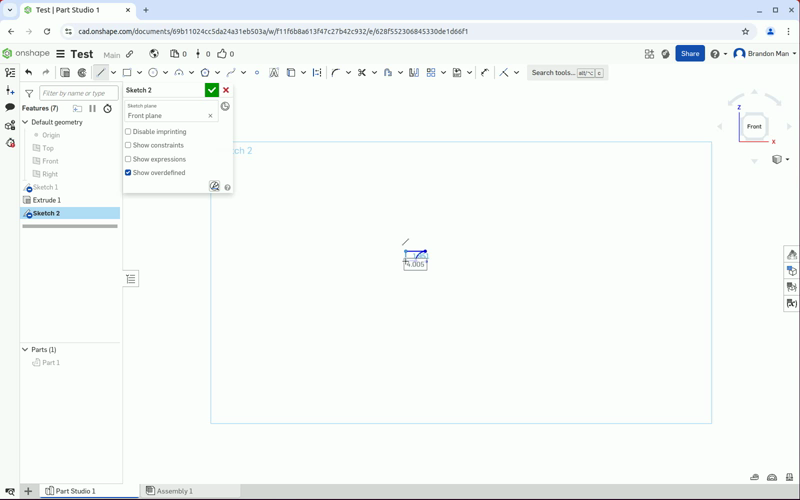
click(405, 260)
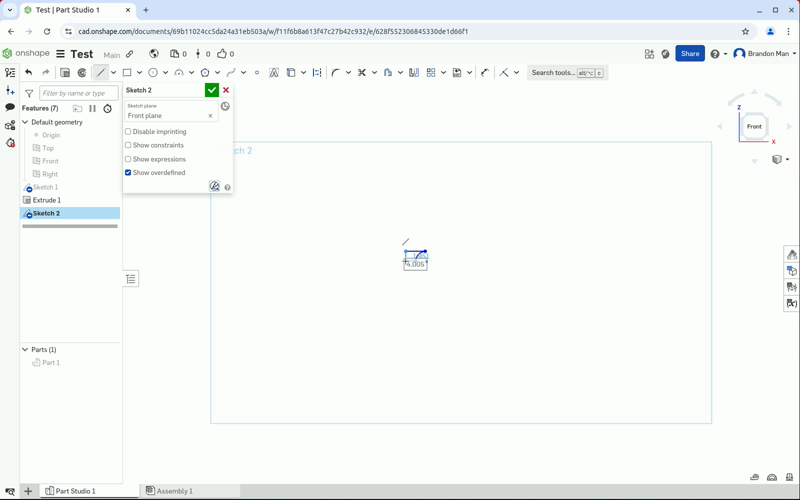
key(esc)
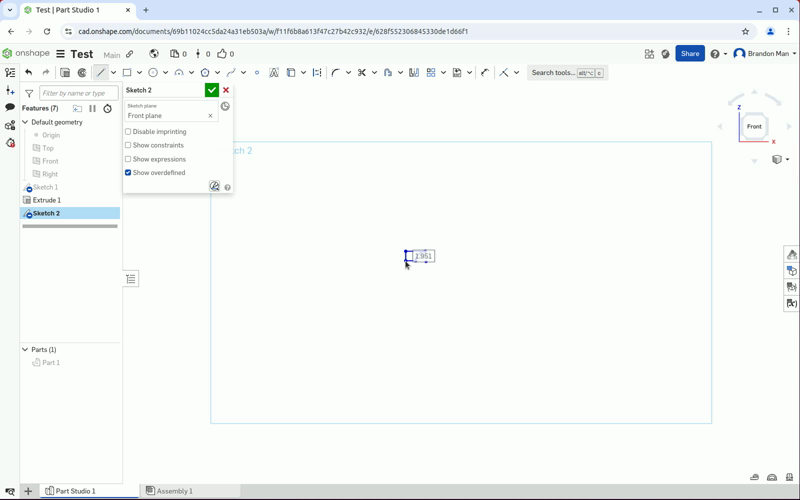
mouse_move(411, 256)
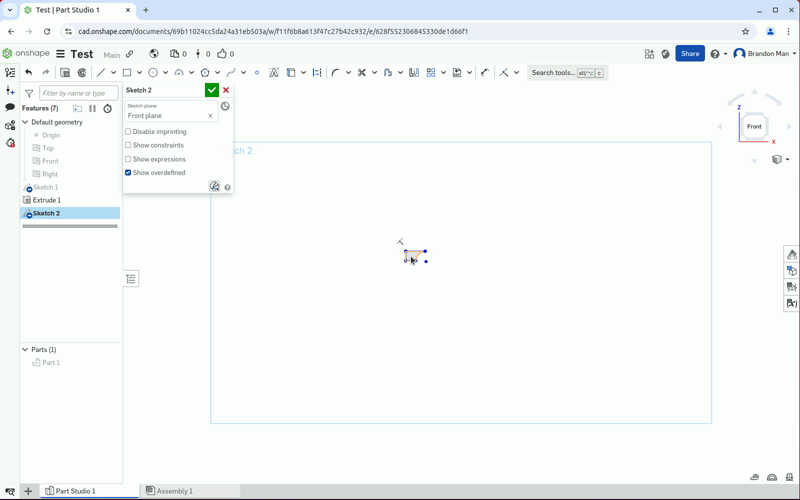
scroll(6)
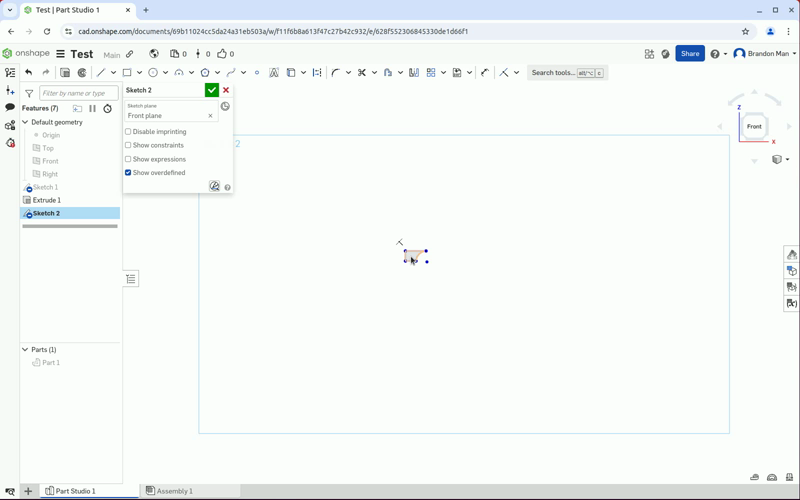
scroll(6)
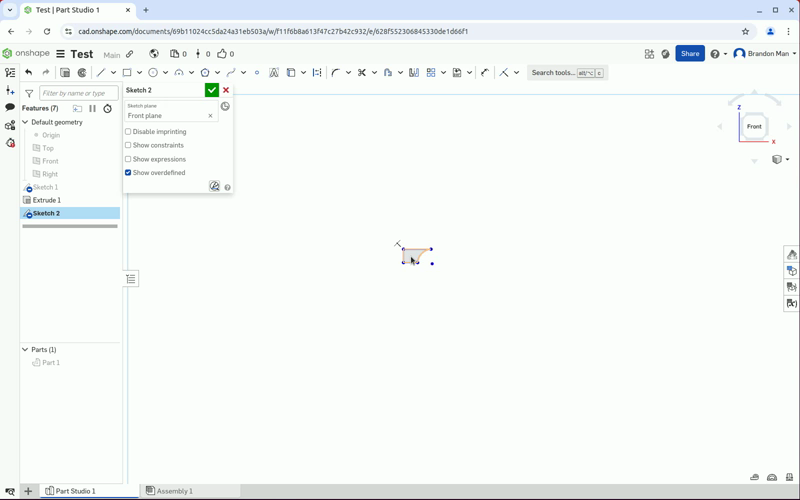
scroll(6)
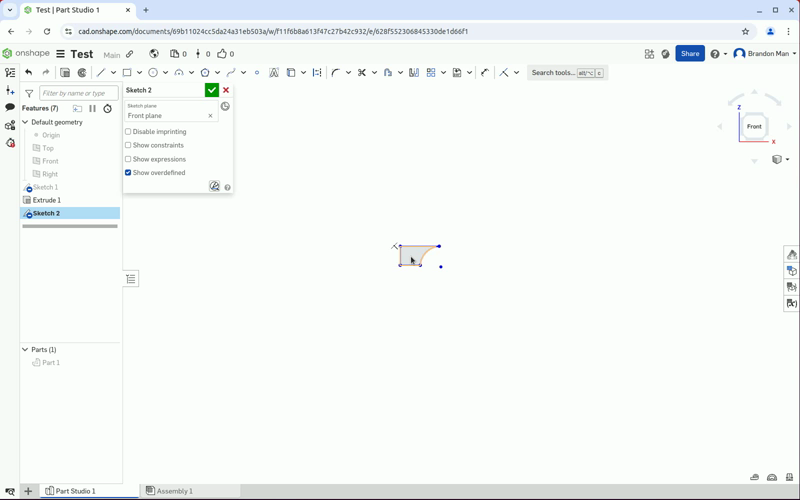
scroll(6)
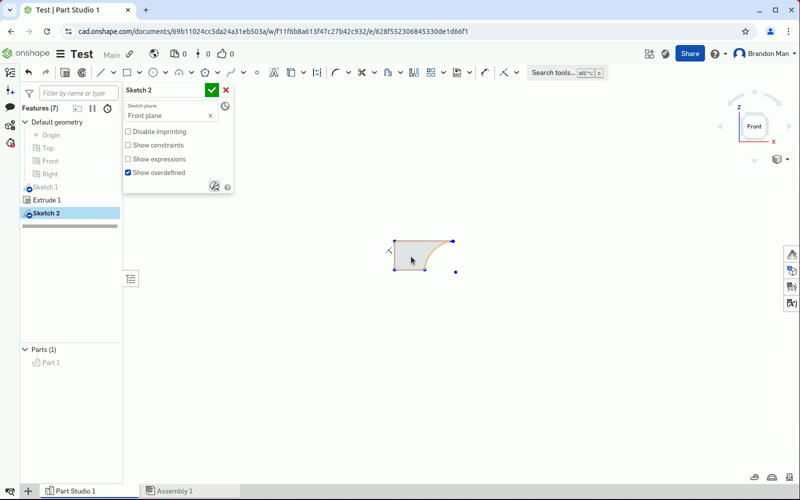
scroll(6)
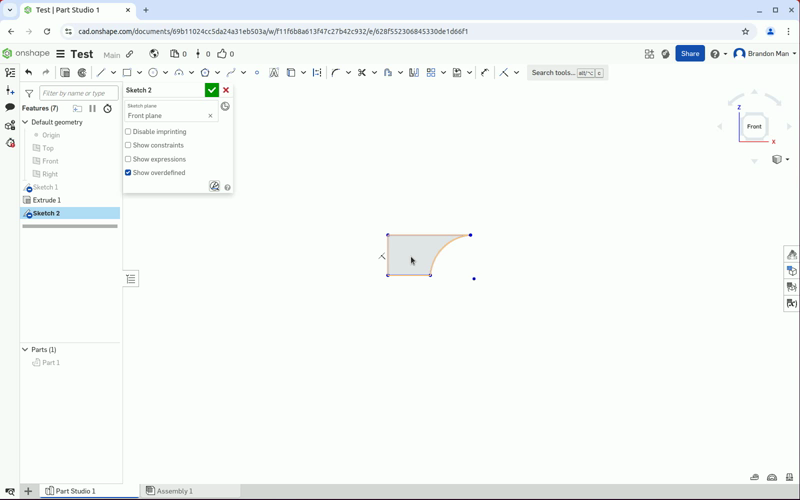
scroll(6)
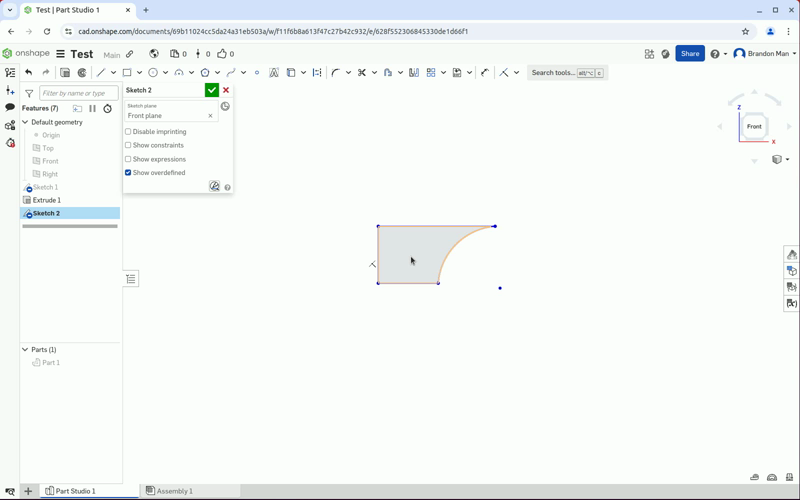
scroll(6)
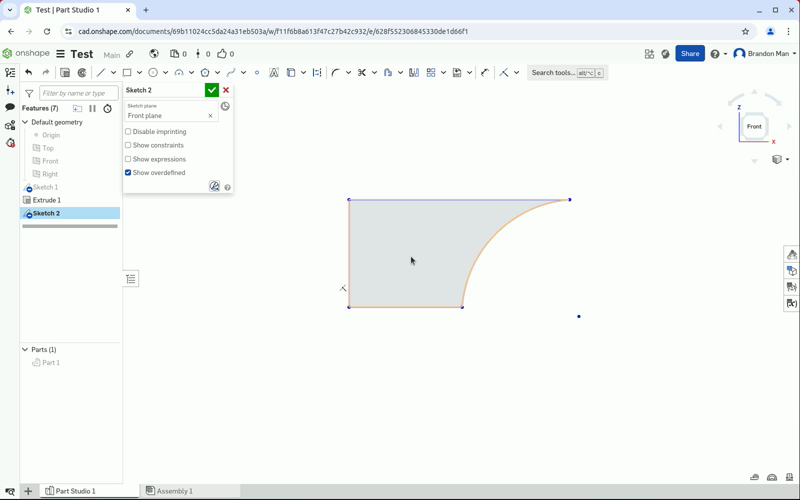
click(411, 256)
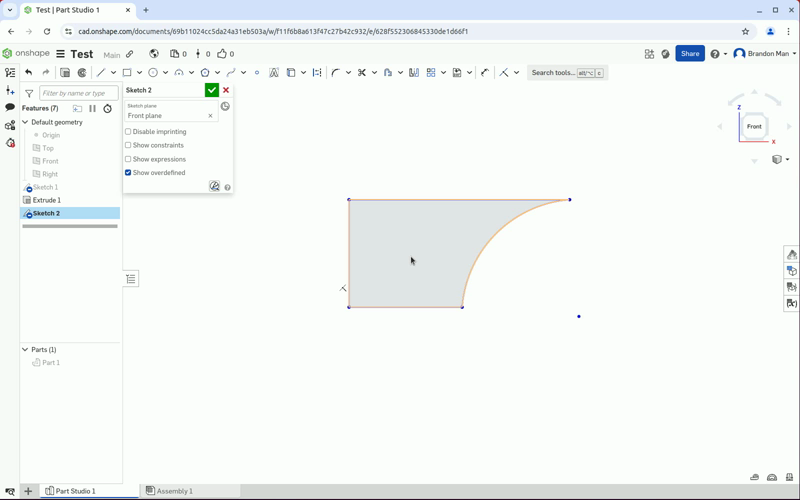
scroll(-6)
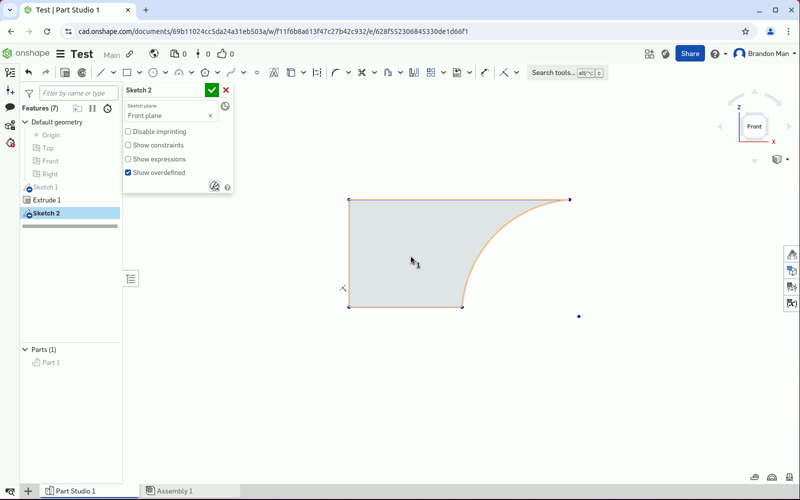
scroll(-6)
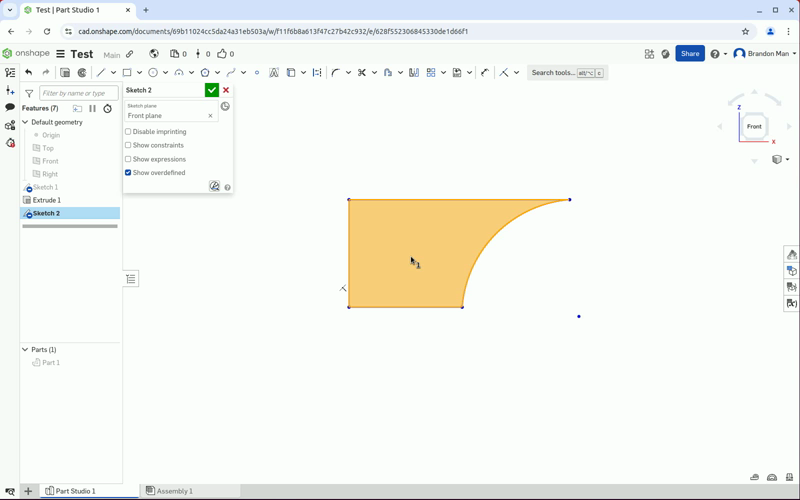
scroll(-6)
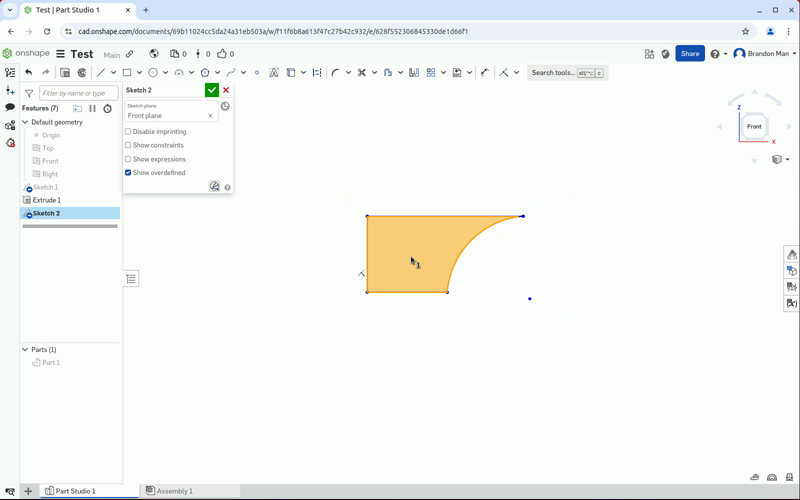
scroll(-6)
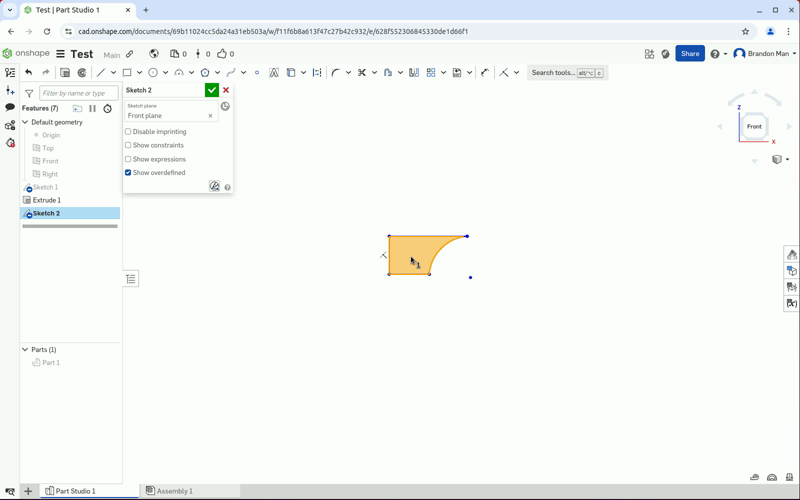
scroll(-6)
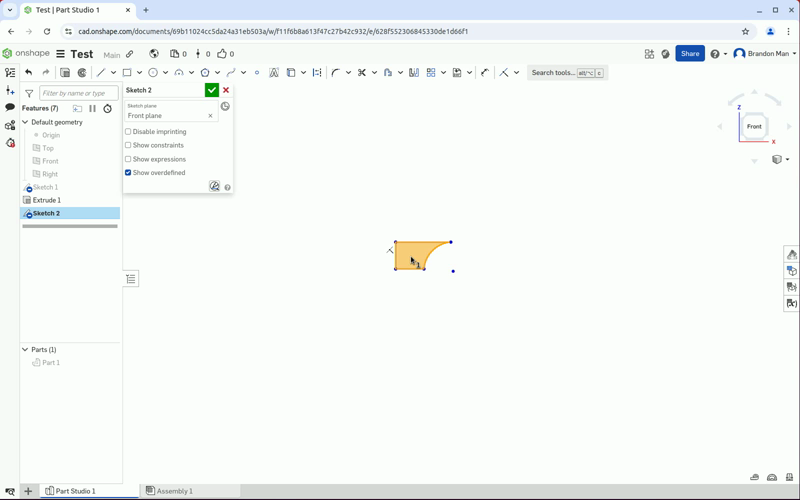
scroll(-6)
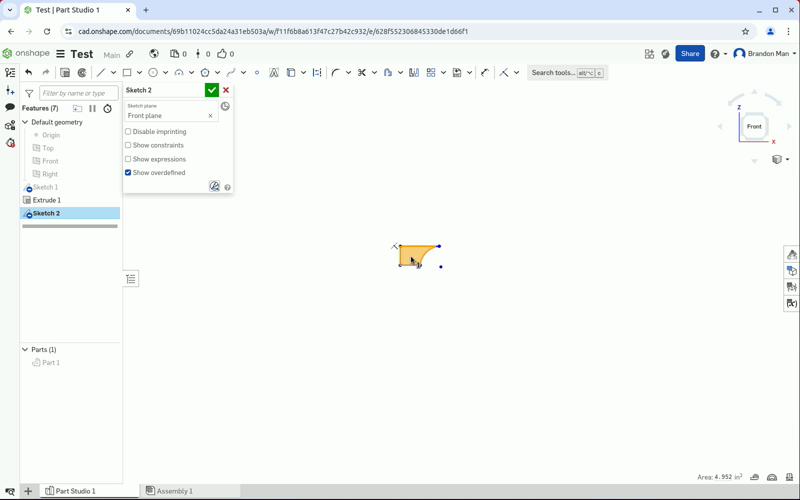
scroll(-6)
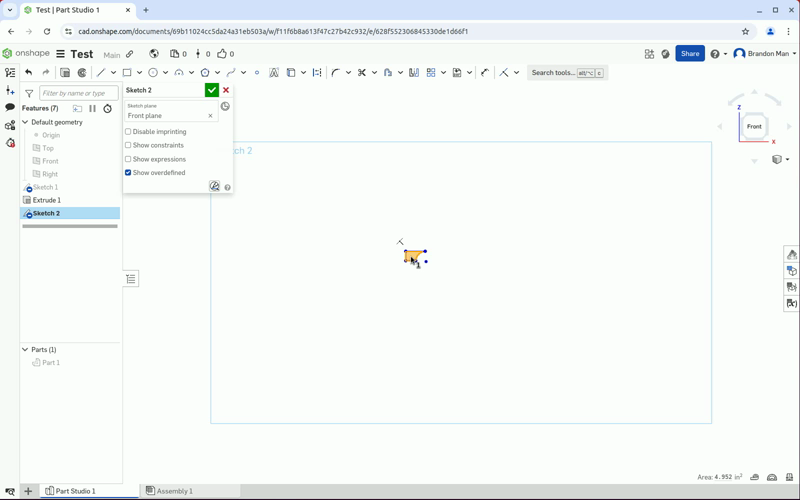
mouse_move(73, 352)
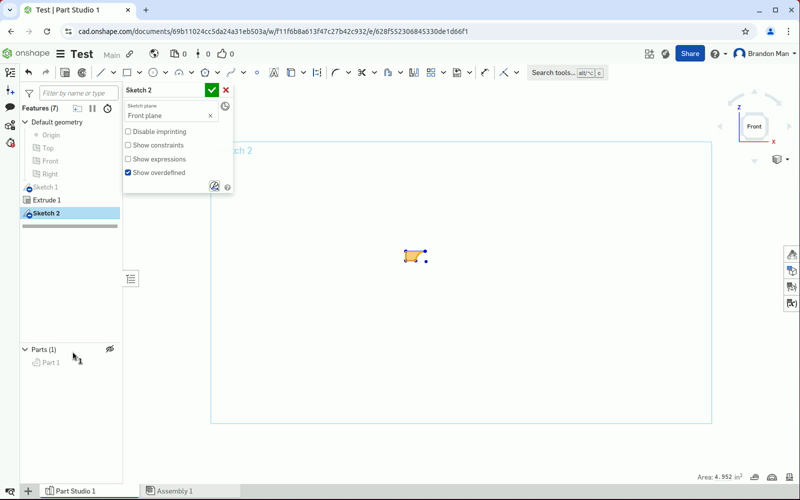
key(shift+y)
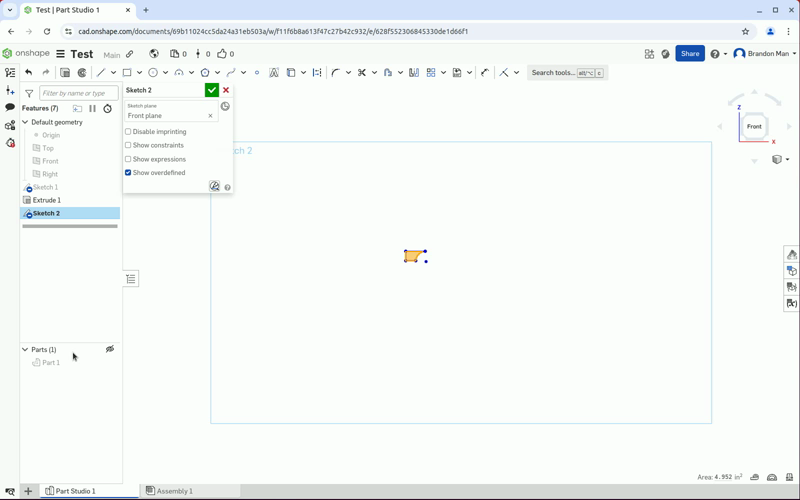
key(shift+e)
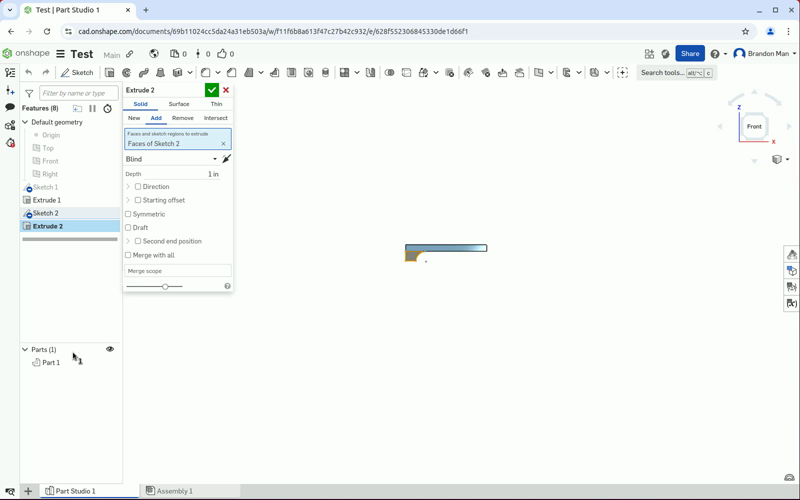
mouse_move(143, 106)
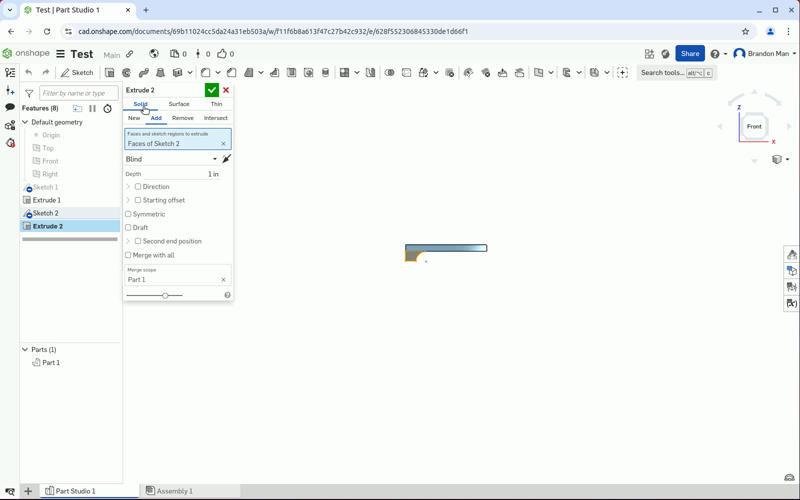
click(143, 106)
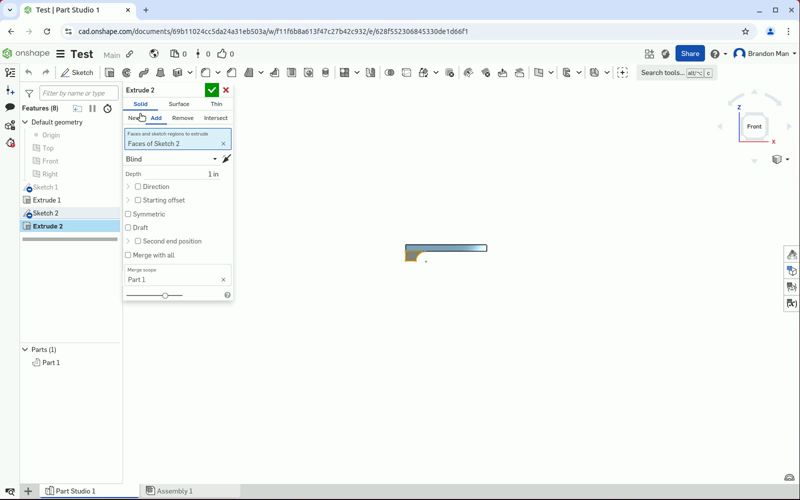
mouse_move(137, 120)
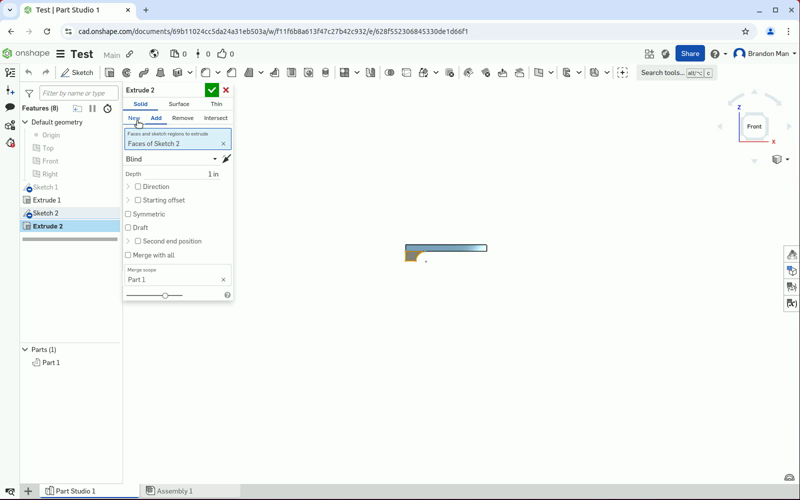
click(137, 120)
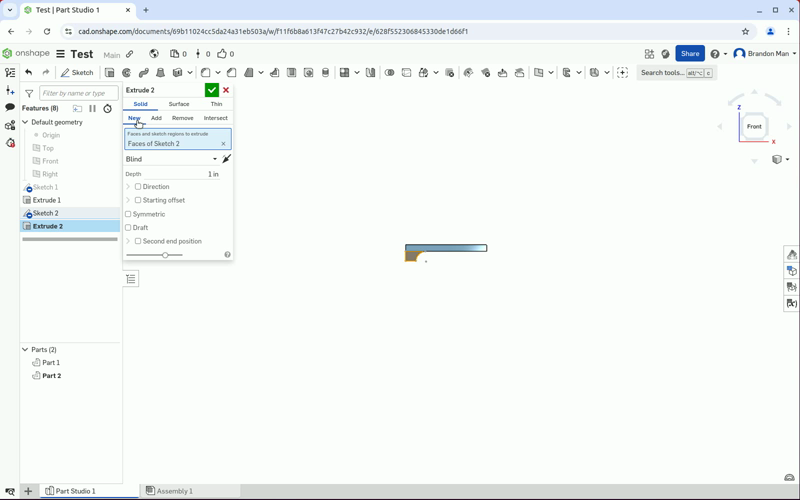
key(tab, 4)
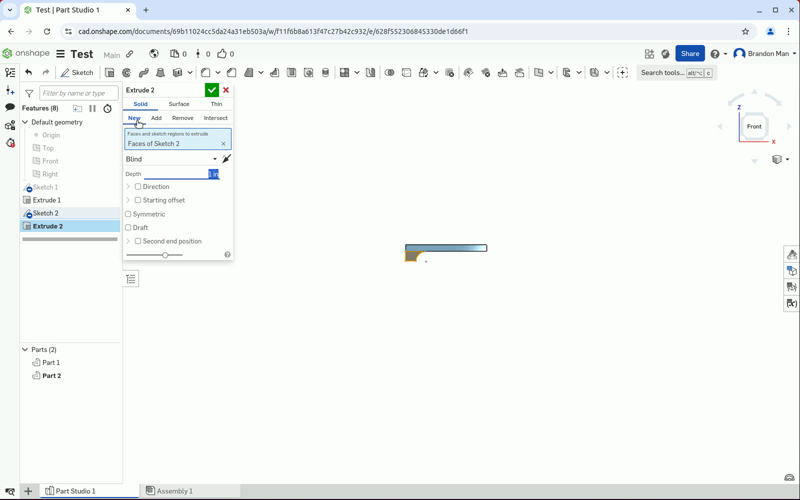
text(23.108)
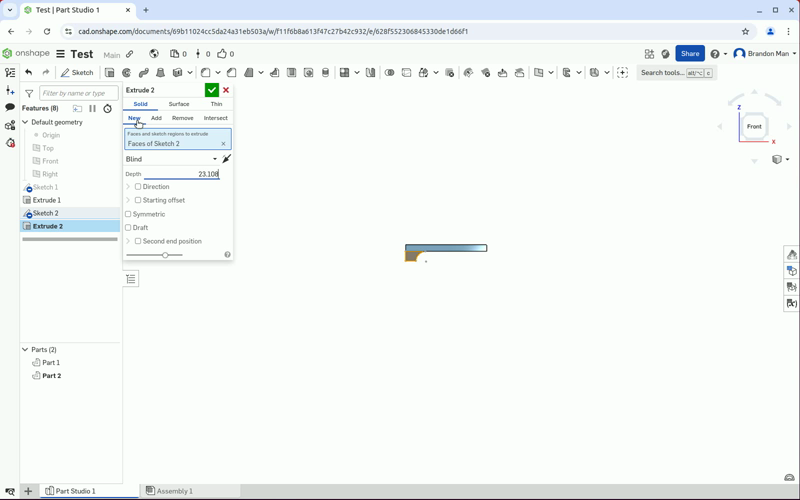
key(enter)
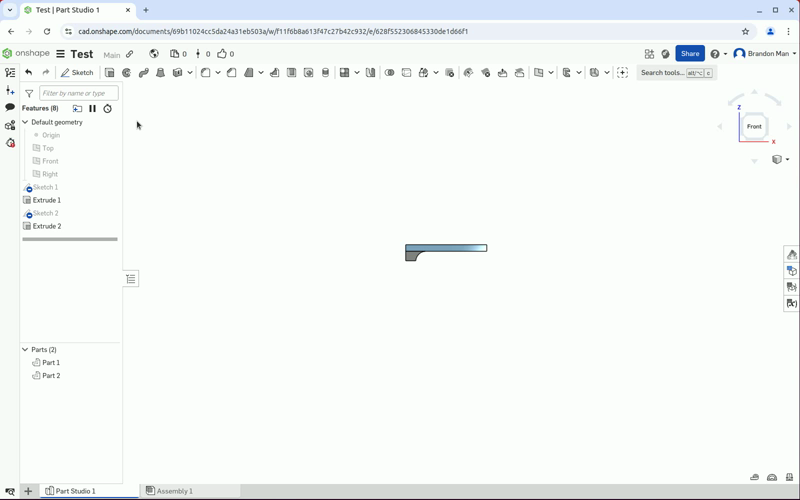
key(shift+h)
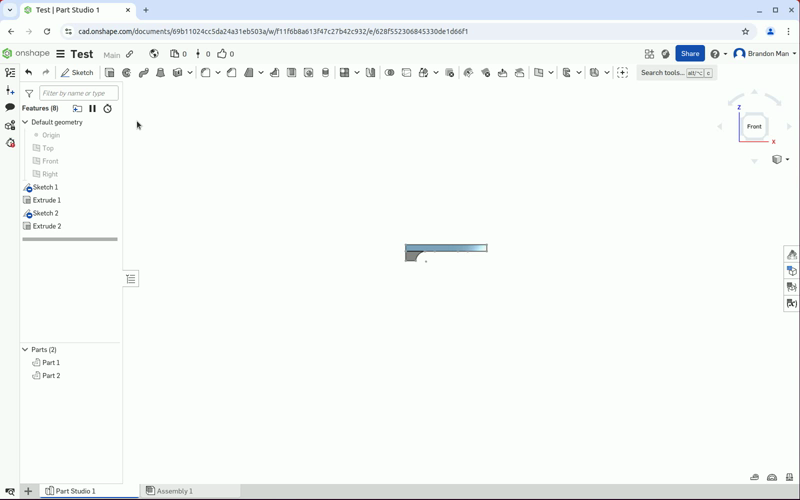
key(shift+h)
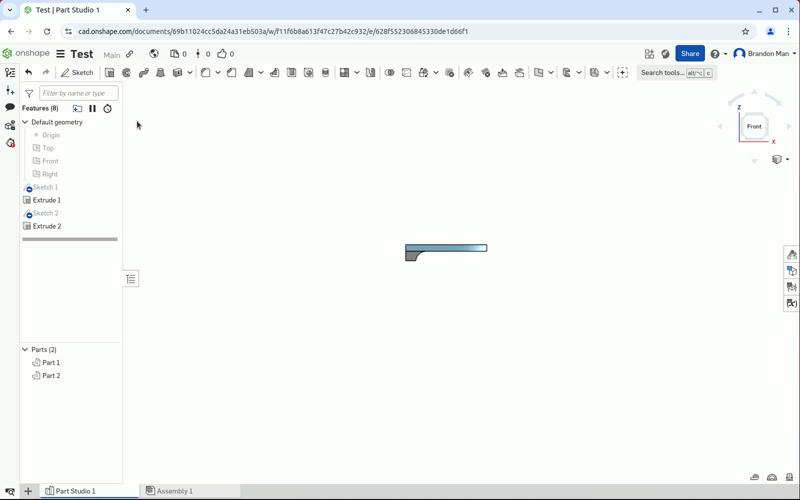
mouse_move(73, 189)
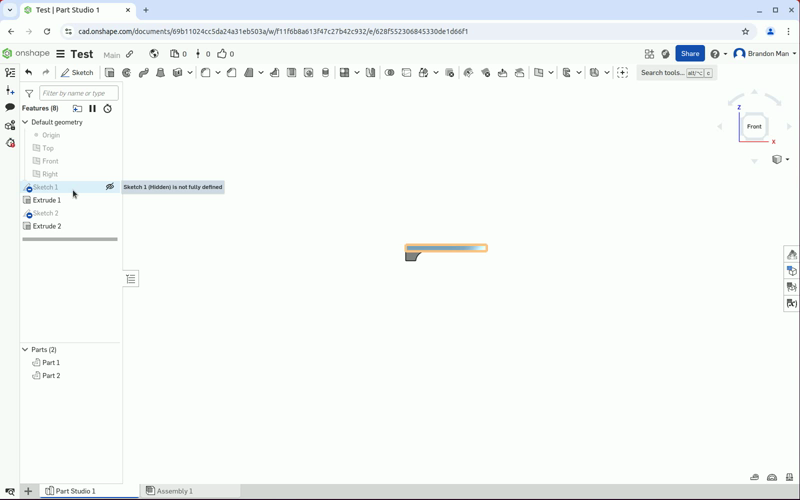
click(73, 189)
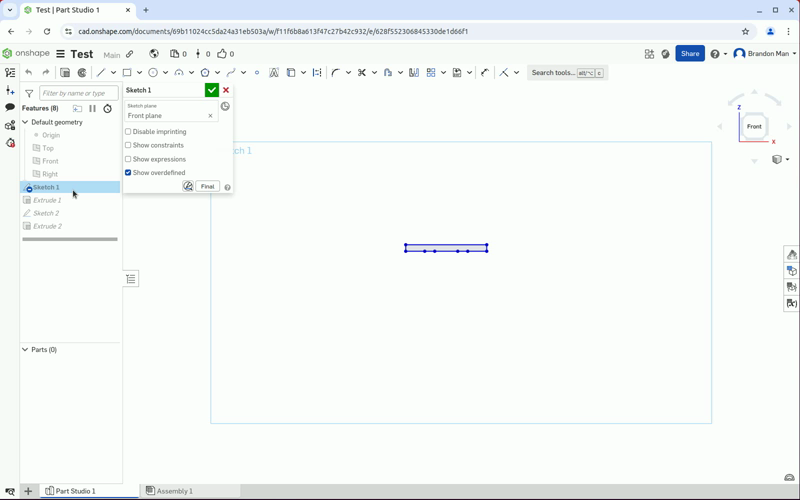
mouse_move(229, 92)
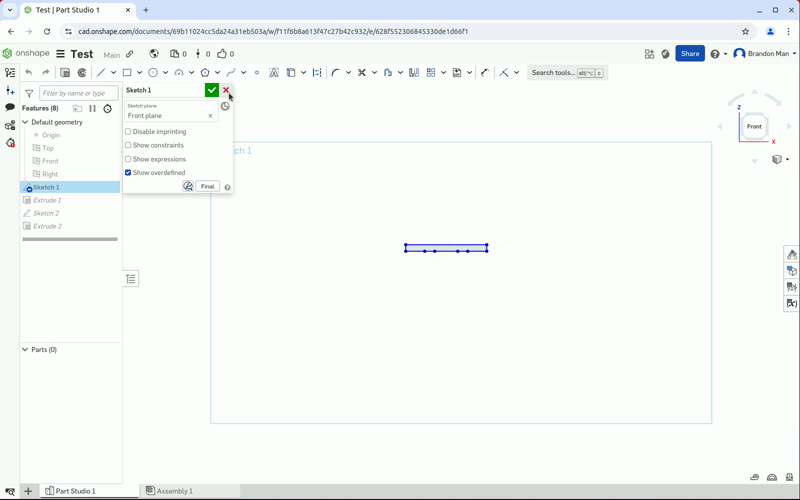
click(229, 92)
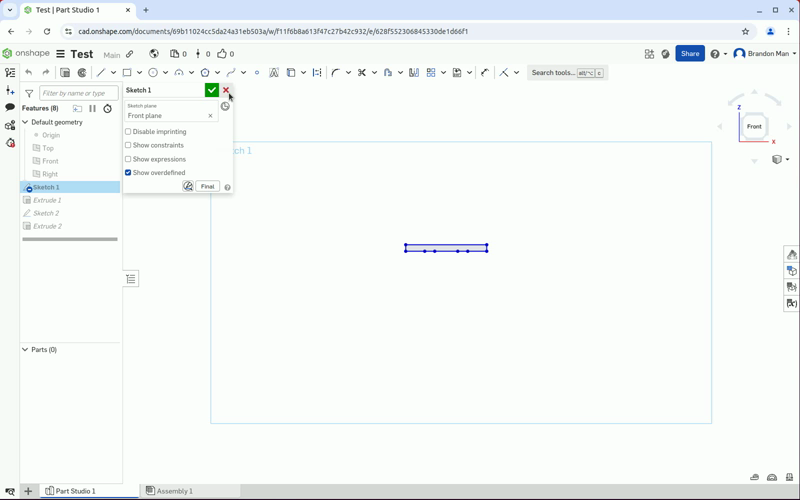
key(shift+s)
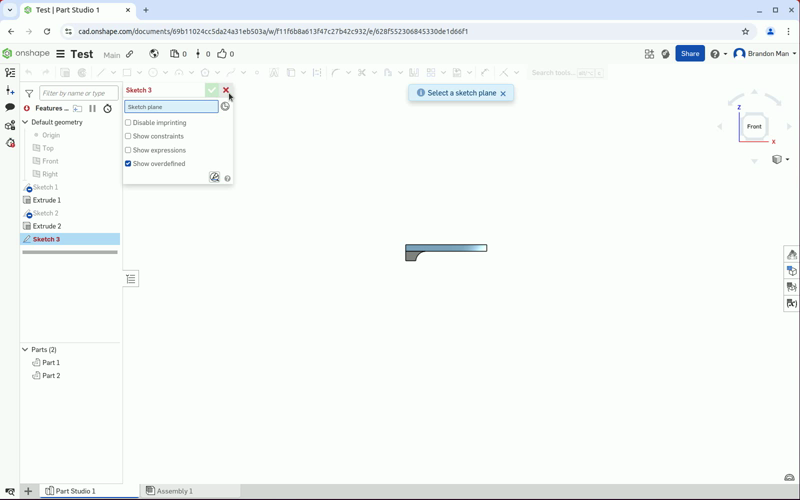
mouse_move(73, 163)
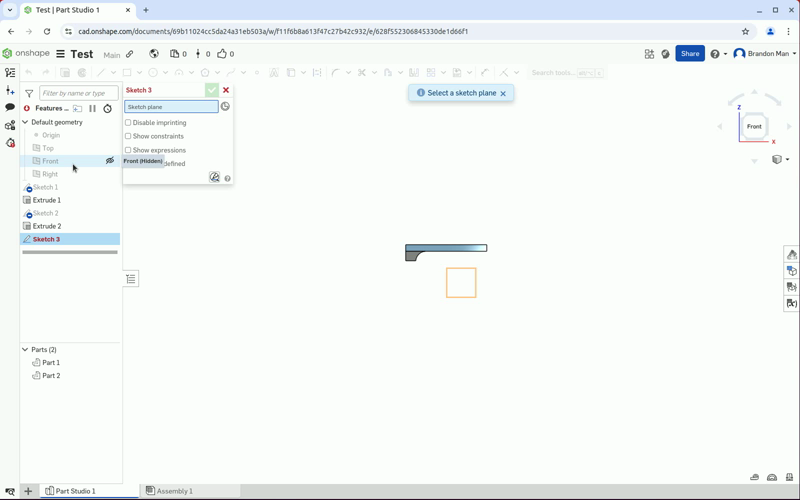
click(73, 163)
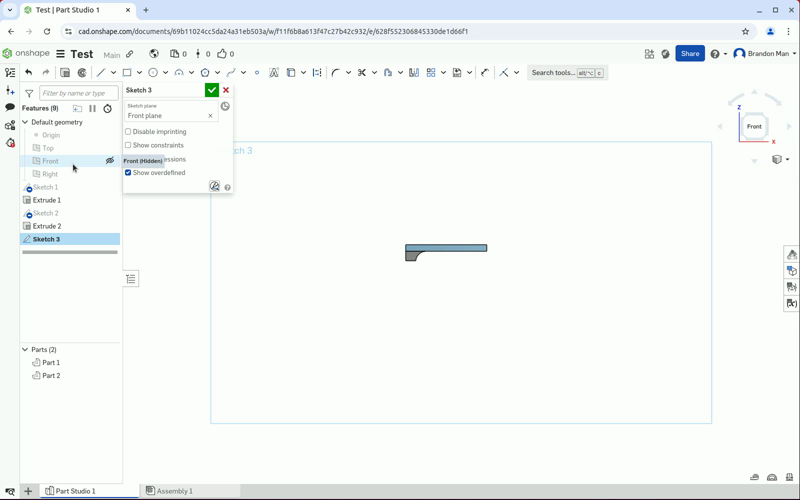
mouse_move(73, 352)
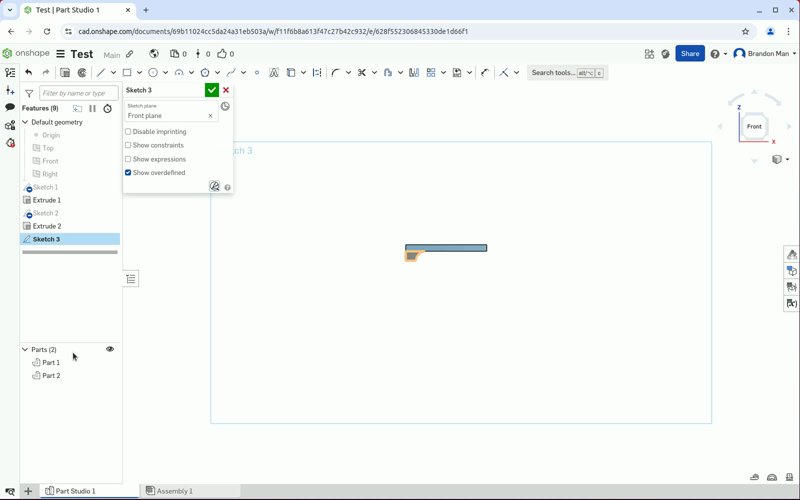
key(y)
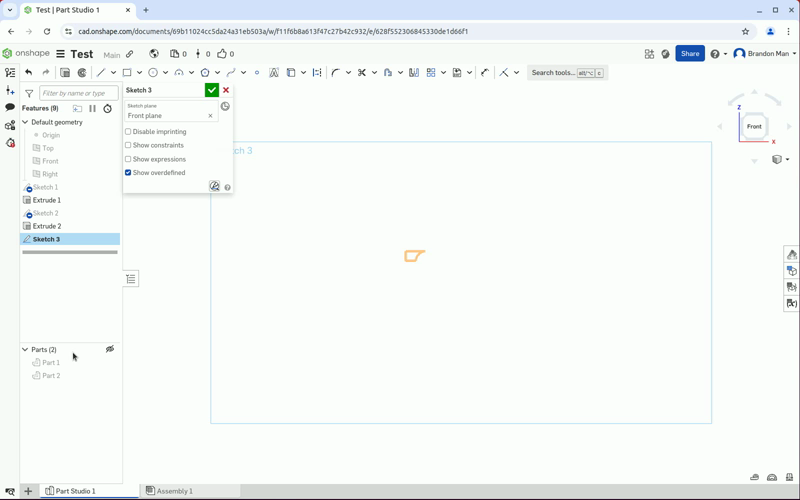
key(l)
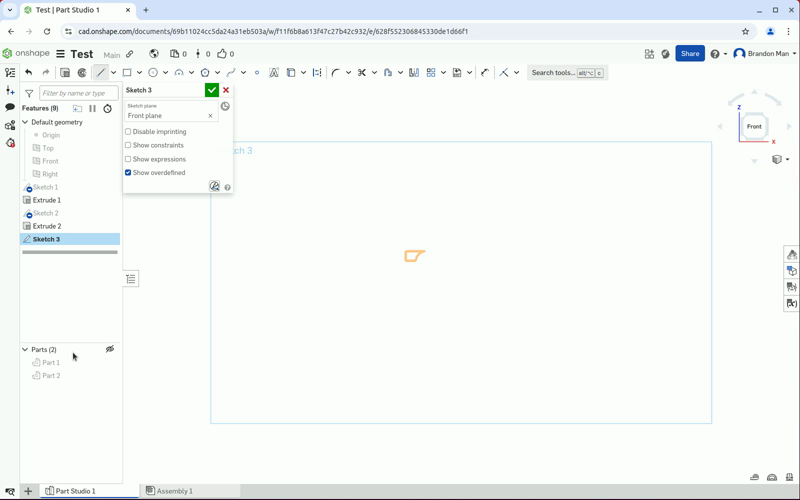
key_down(shift)
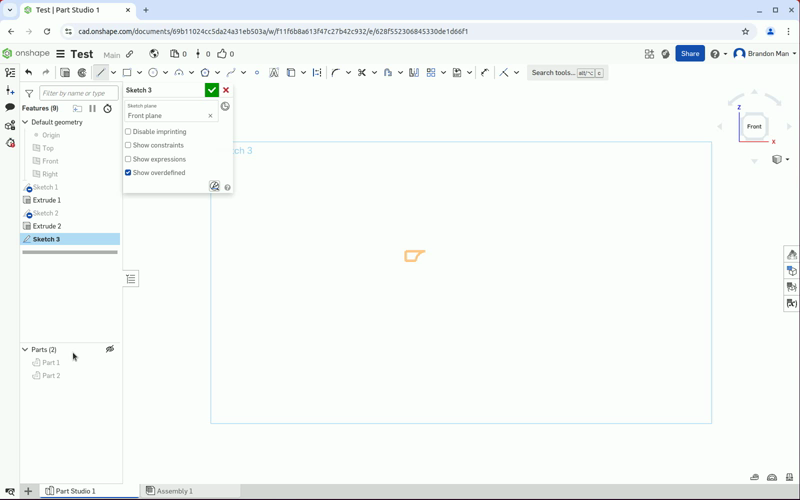
mouse_move(405, 268)
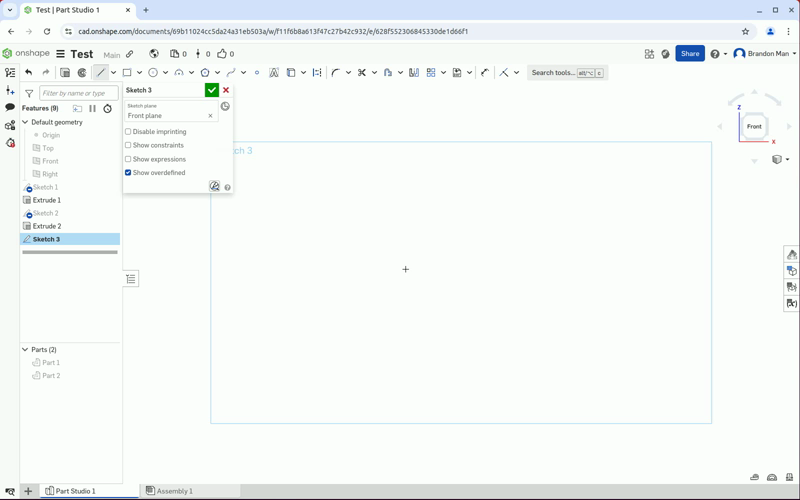
click(405, 268)
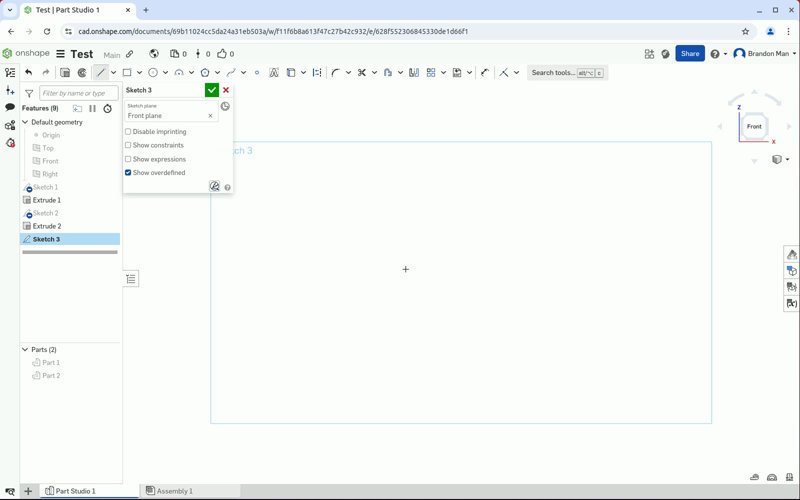
key_up(shift)
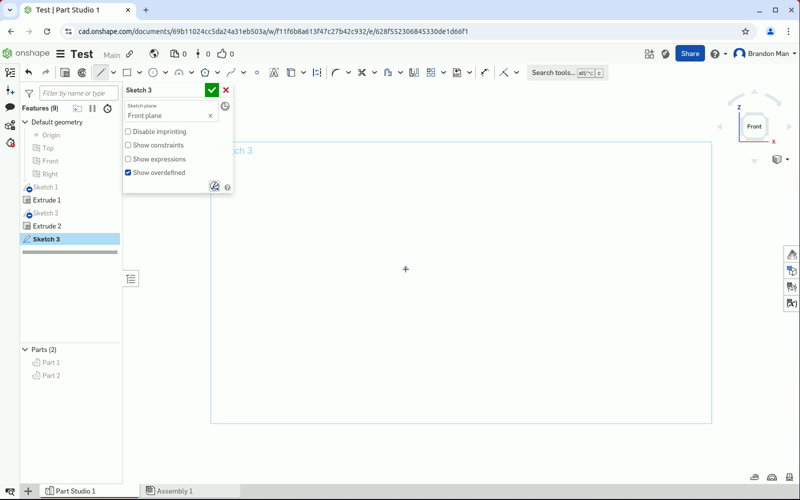
key_down(shift)
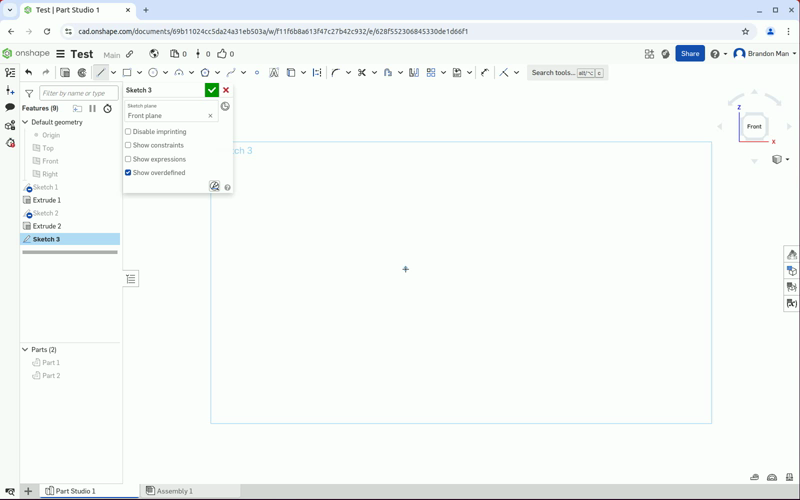
mouse_move(435, 268)
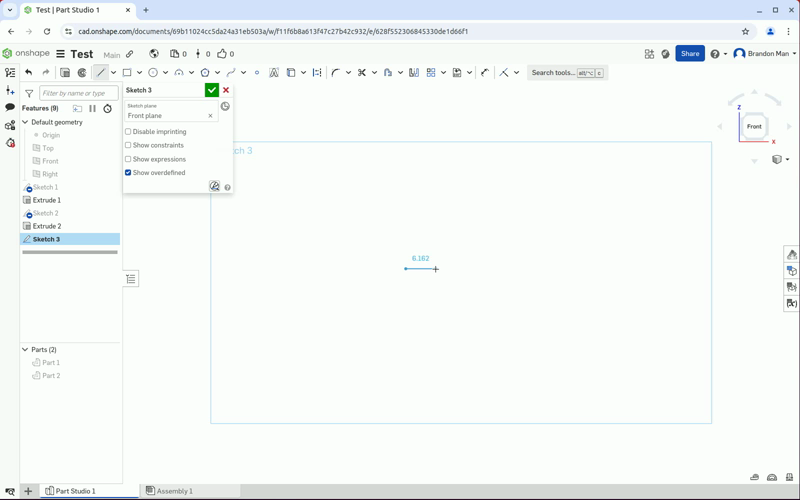
mouse_move(425, 268)
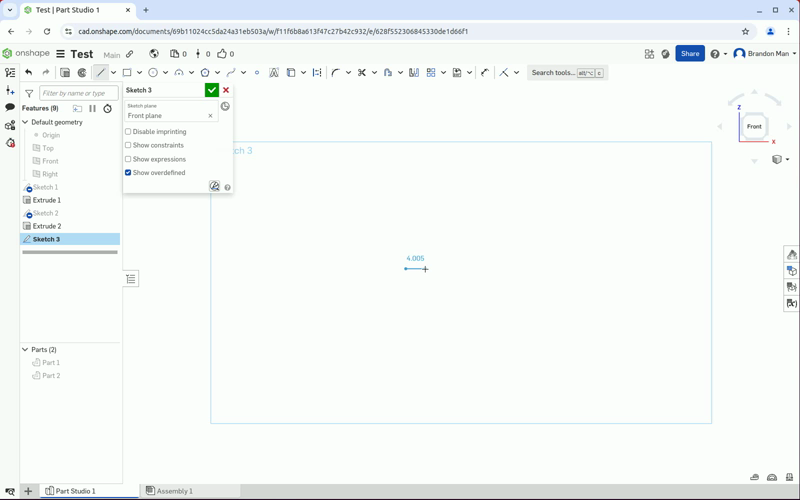
click(425, 268)
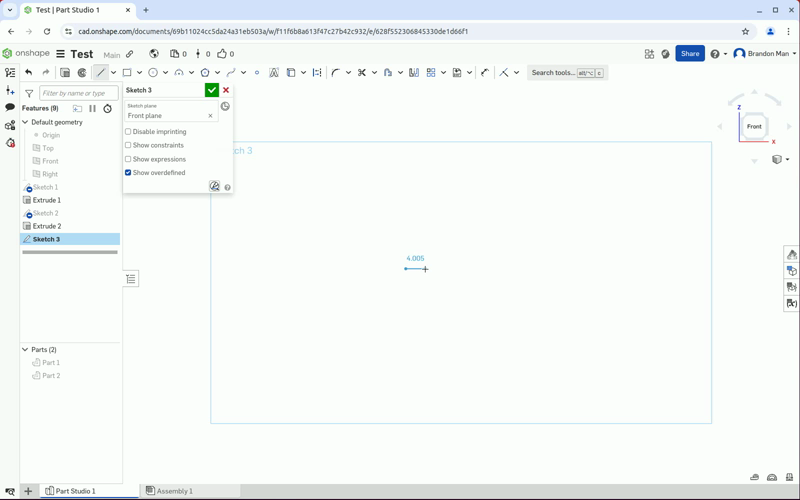
key_up(shift)
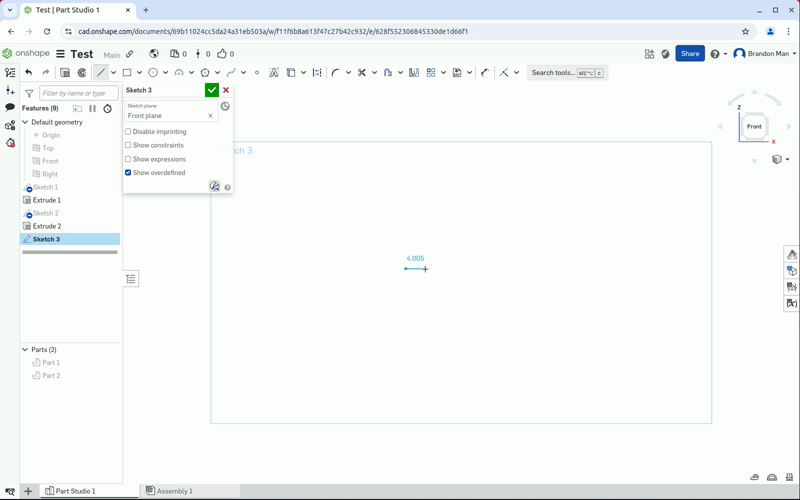
key(esc)
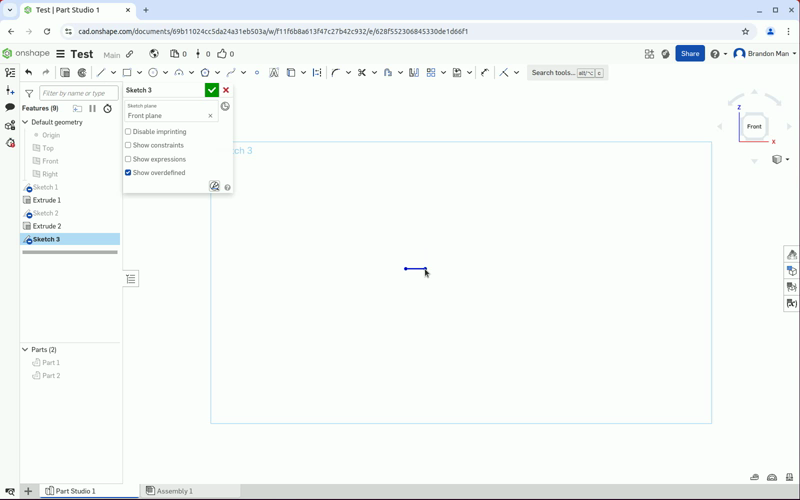
key(a)
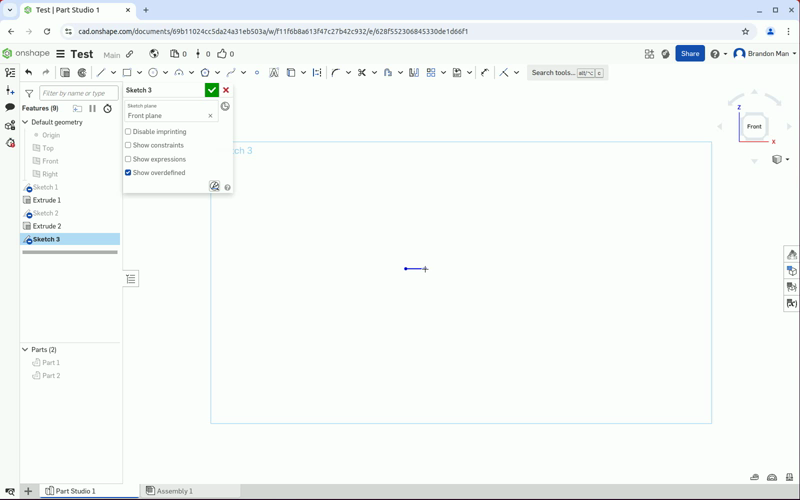
mouse_move(425, 268)
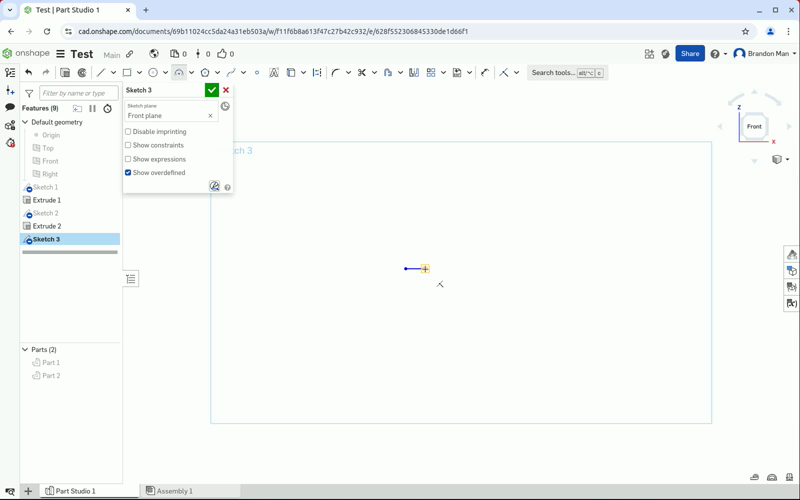
click(425, 268)
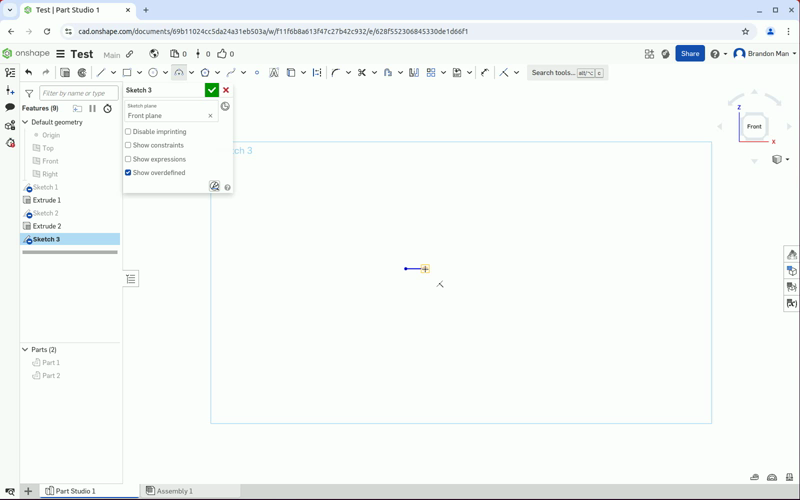
key_down(shift)
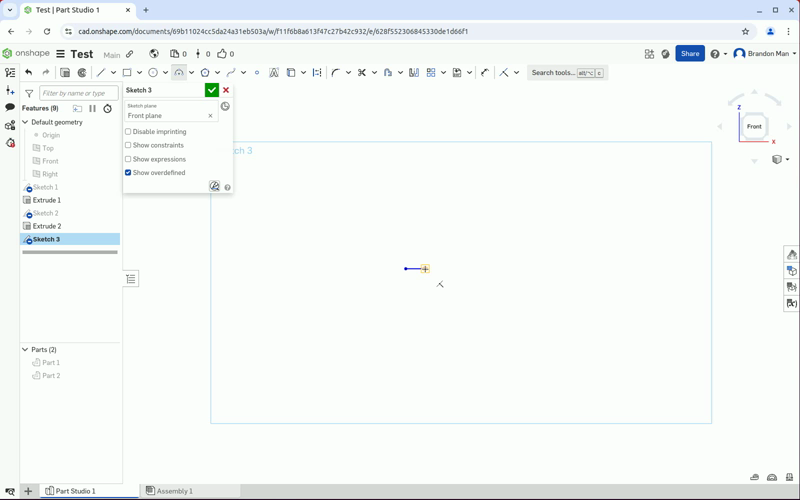
mouse_move(415, 259)
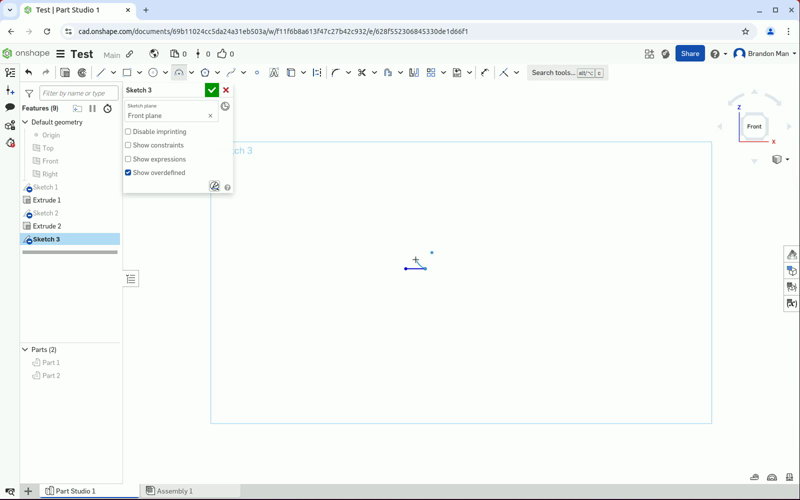
click(415, 259)
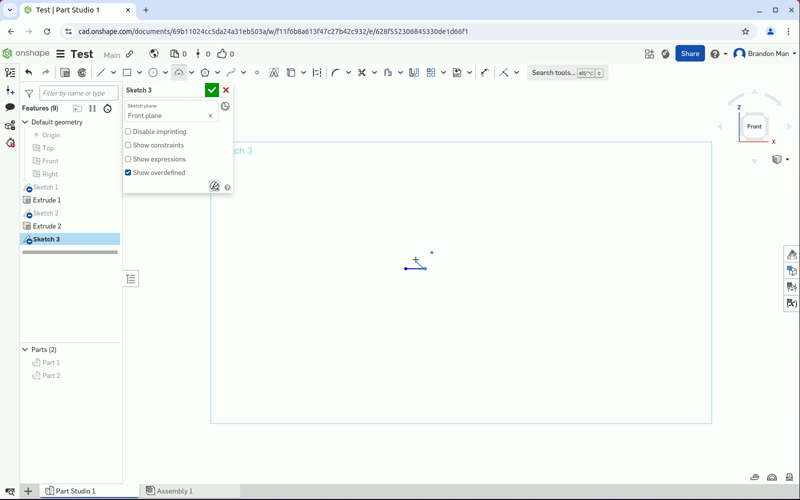
mouse_move(418, 266)
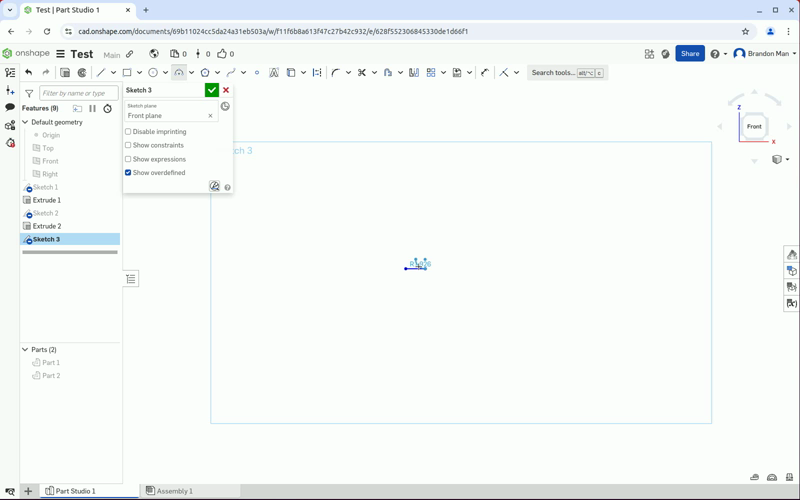
click(418, 266)
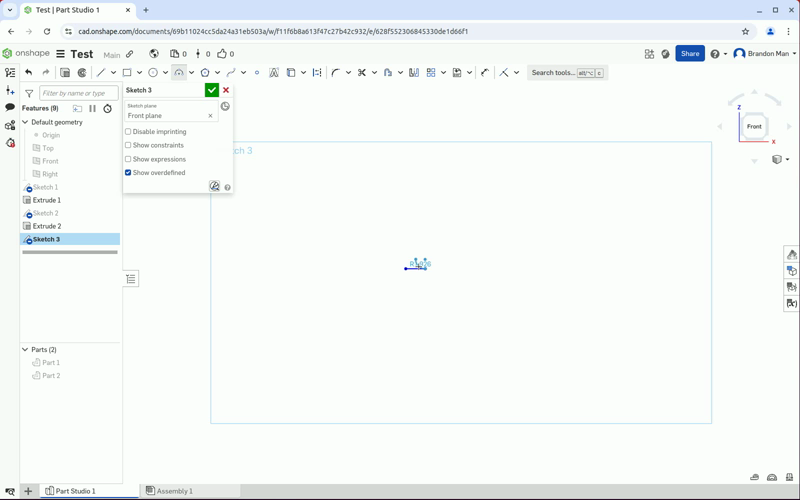
key_up(shift)
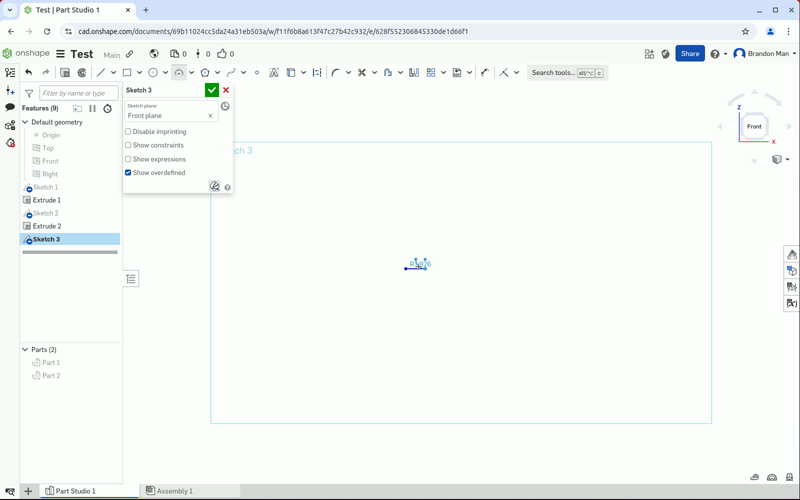
key(esc)
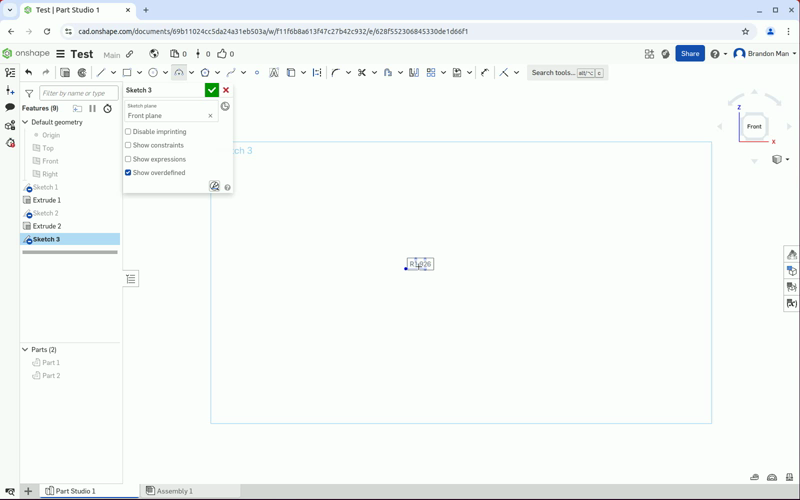
key(l)
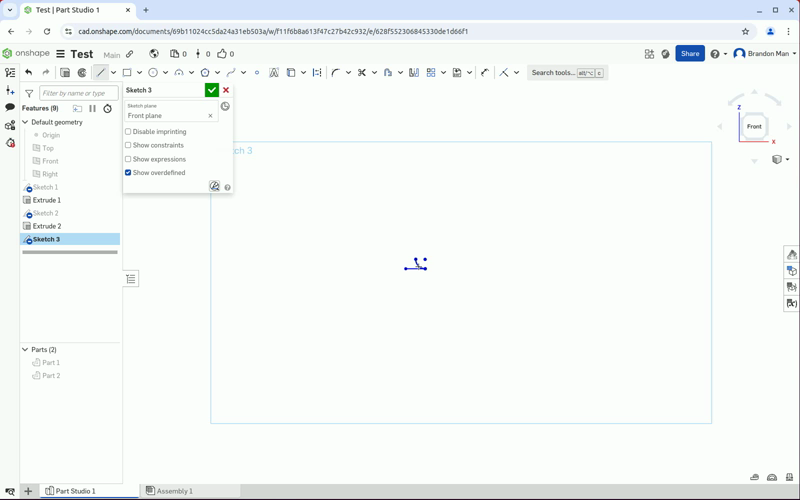
mouse_move(415, 259)
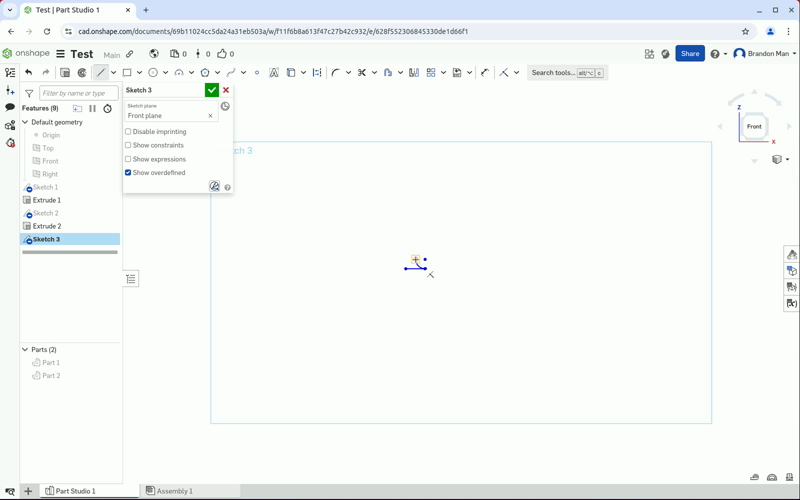
click(415, 259)
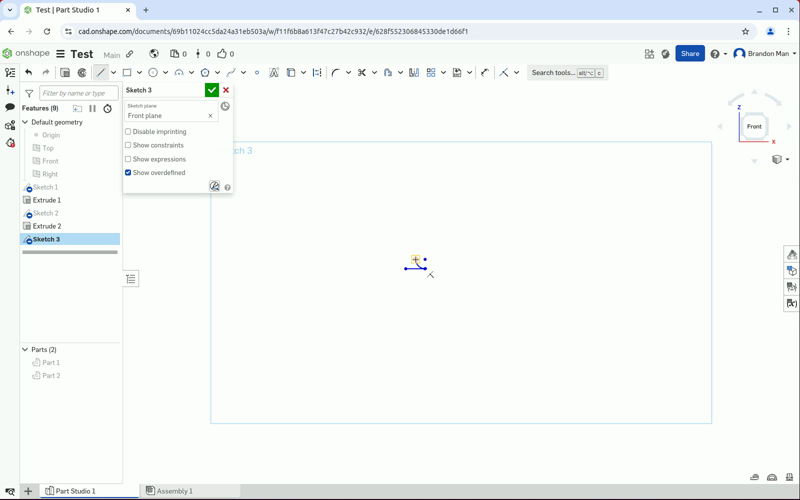
key_down(shift)
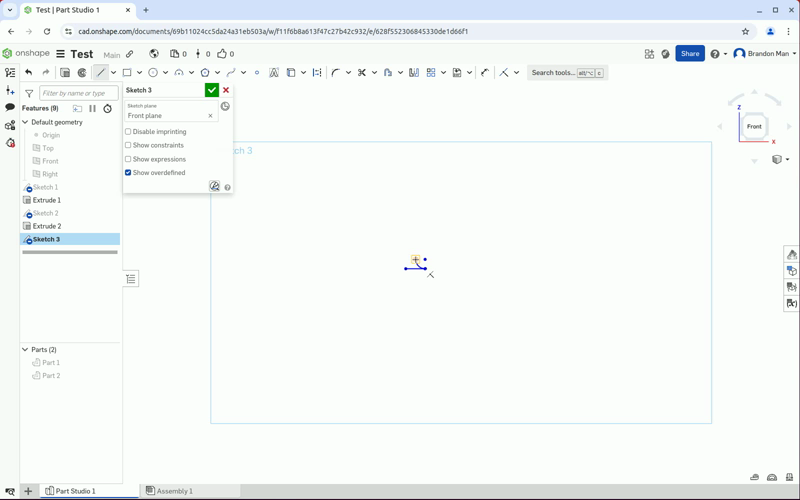
mouse_move(445, 259)
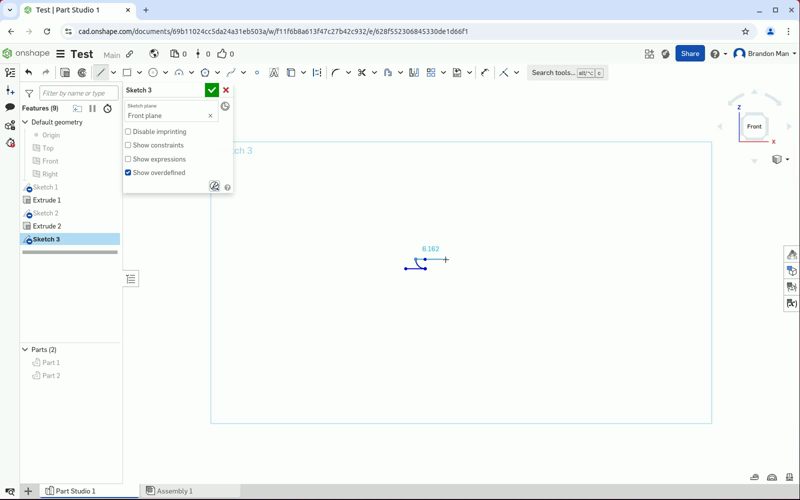
mouse_move(405, 259)
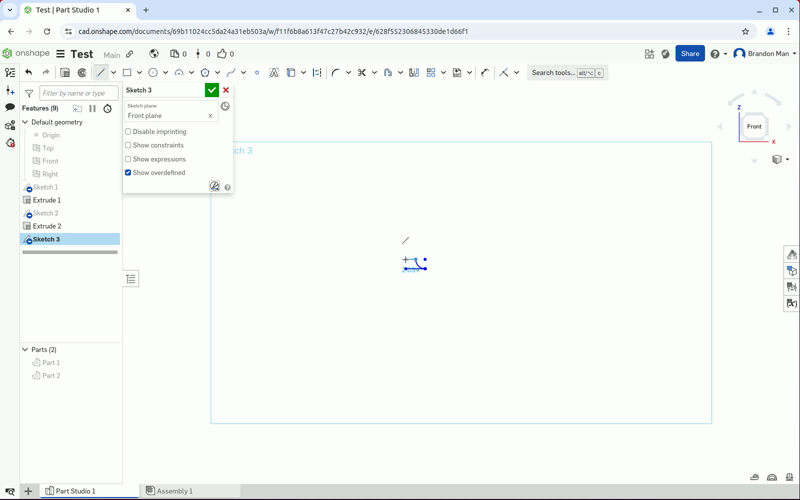
click(405, 259)
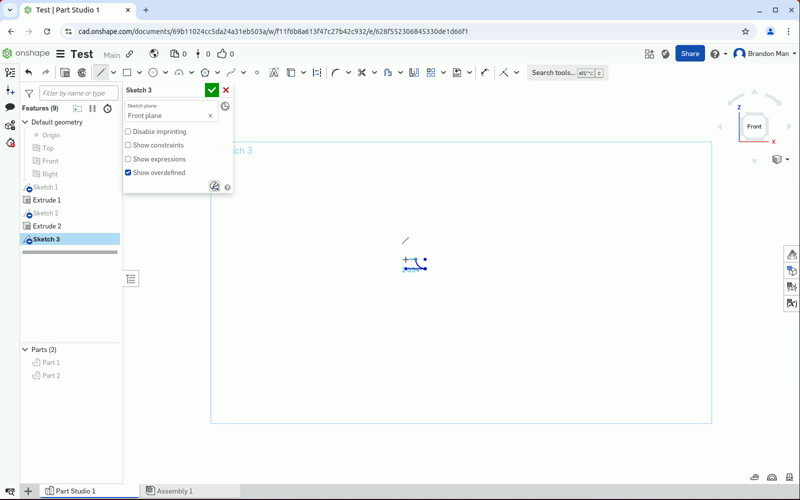
key_up(shift)
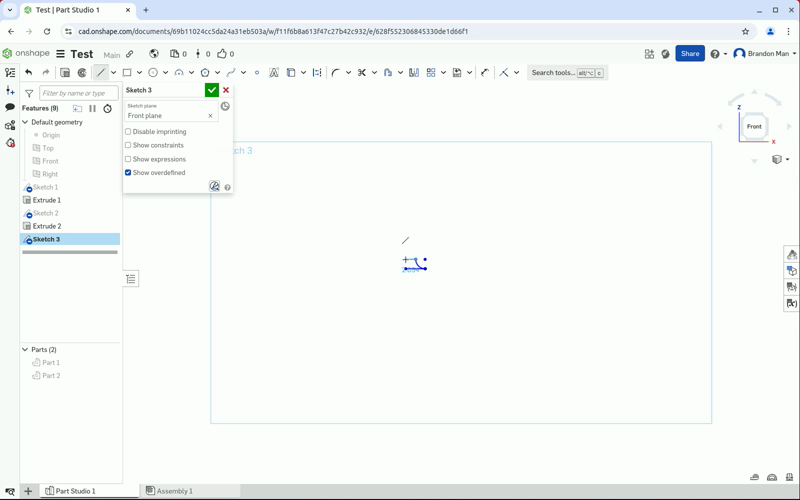
mouse_move(435, 259)
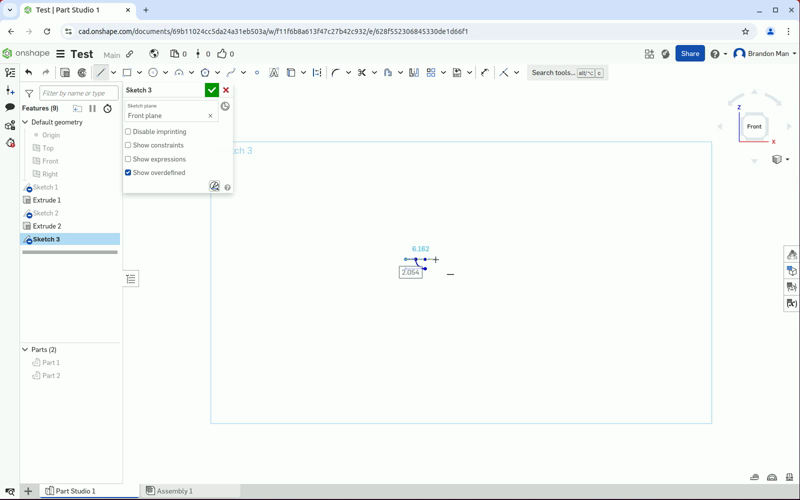
key_down(shift)
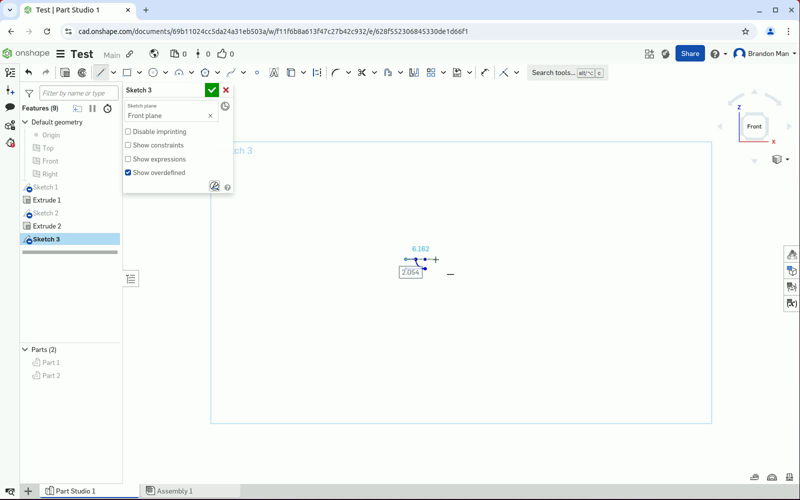
mouse_move(405, 268)
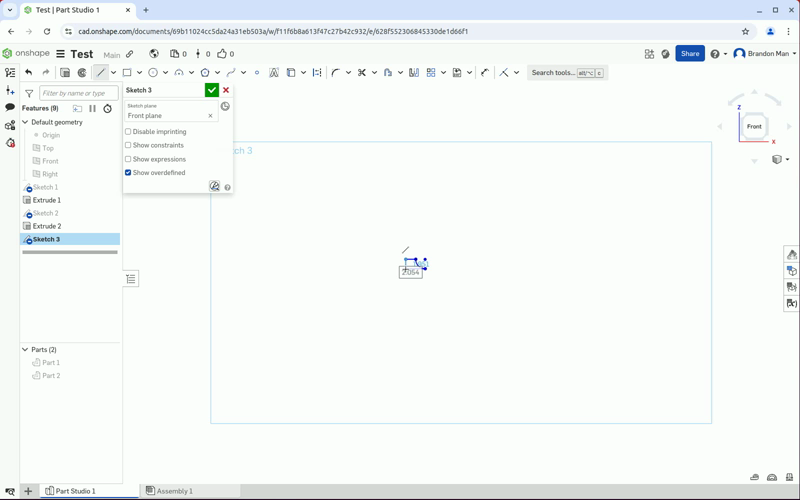
key_up(shift)
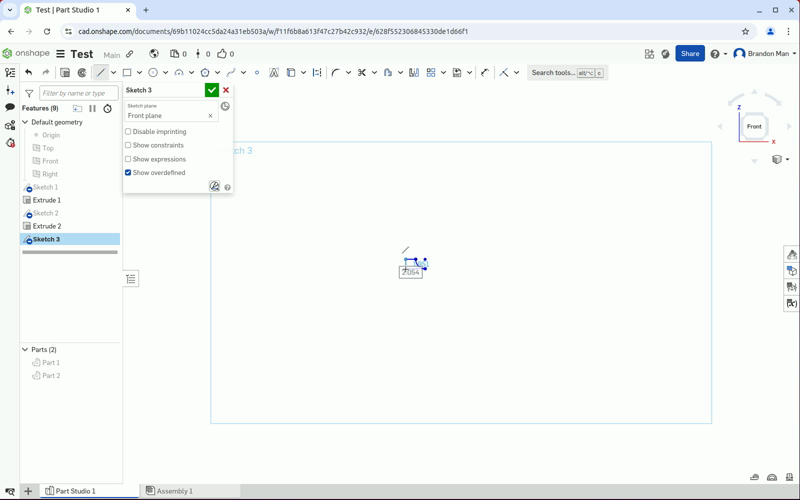
click(405, 268)
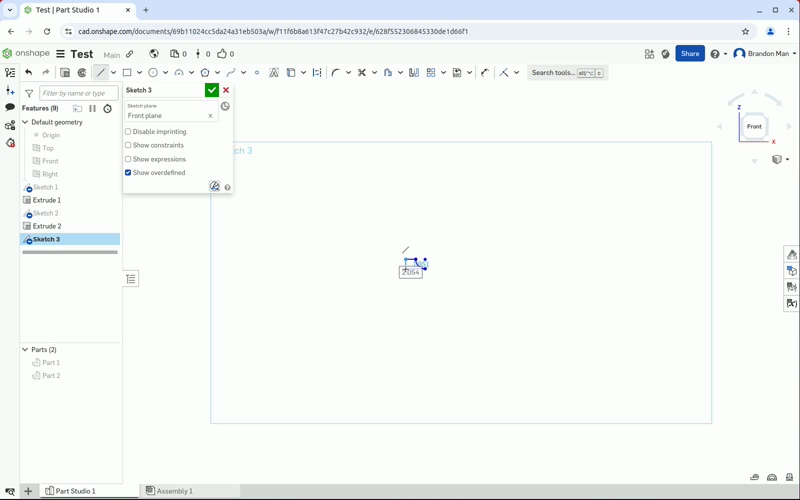
key(esc)
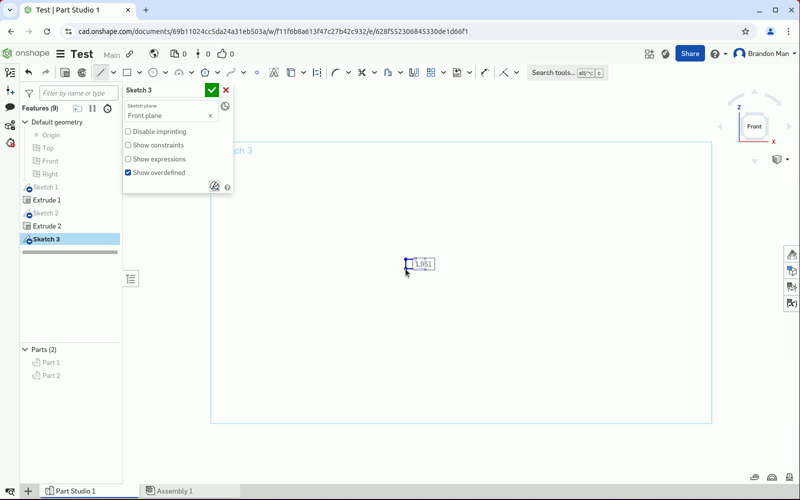
mouse_move(406, 260)
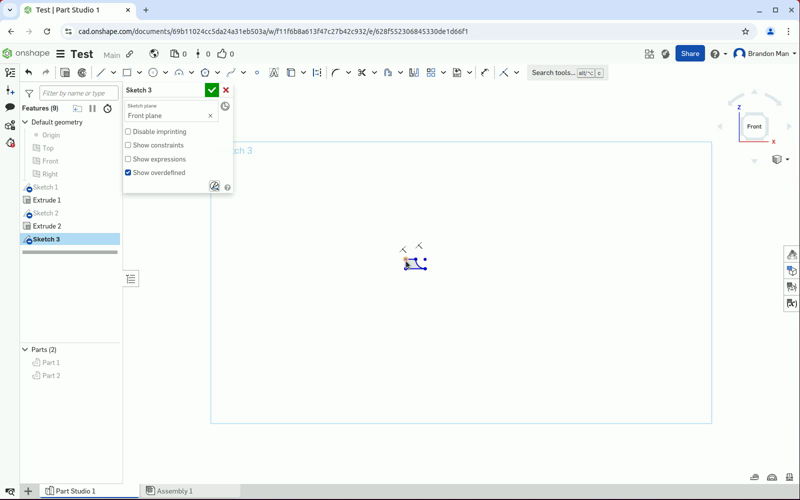
scroll(6)
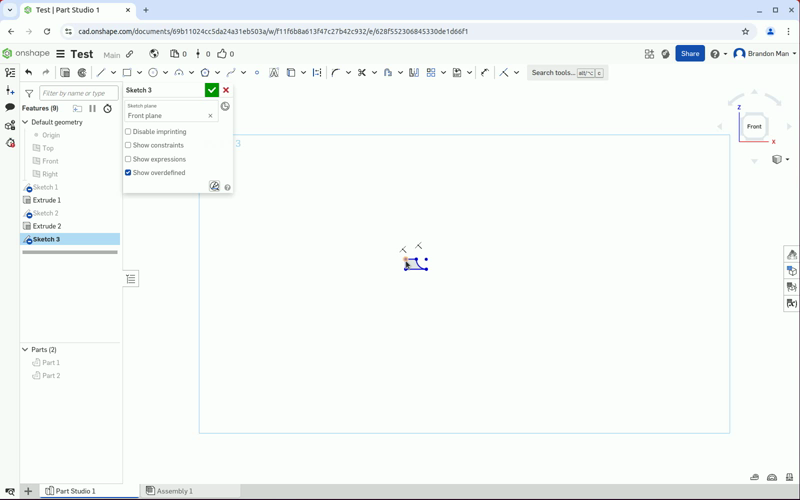
scroll(6)
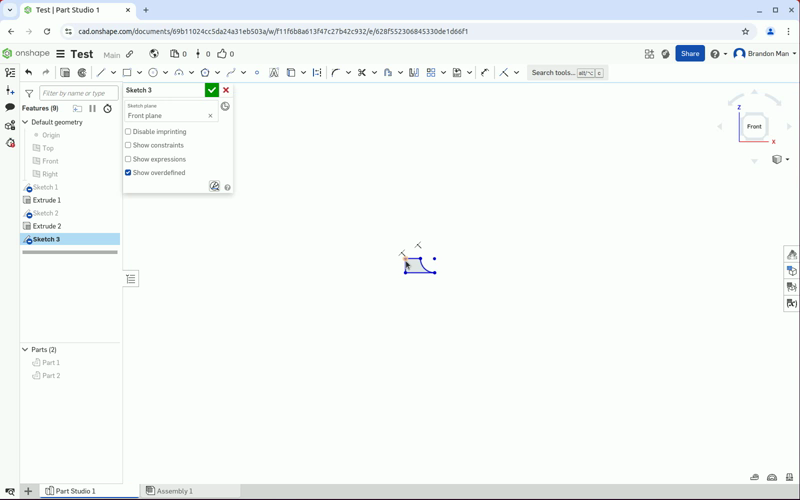
scroll(6)
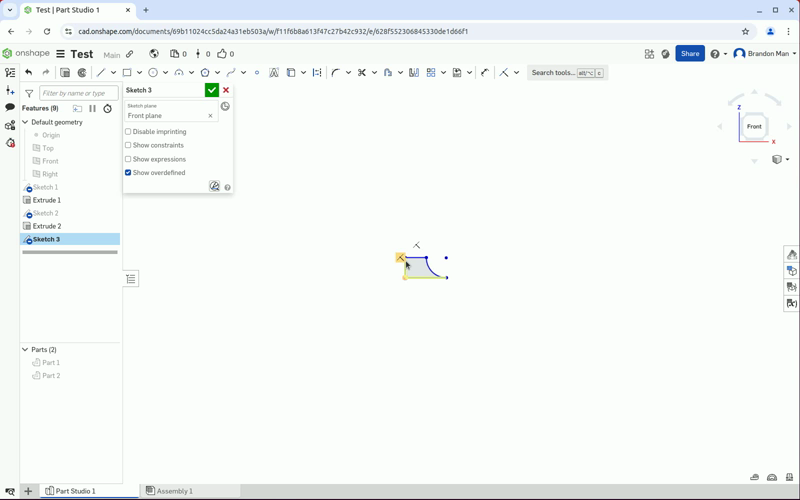
scroll(6)
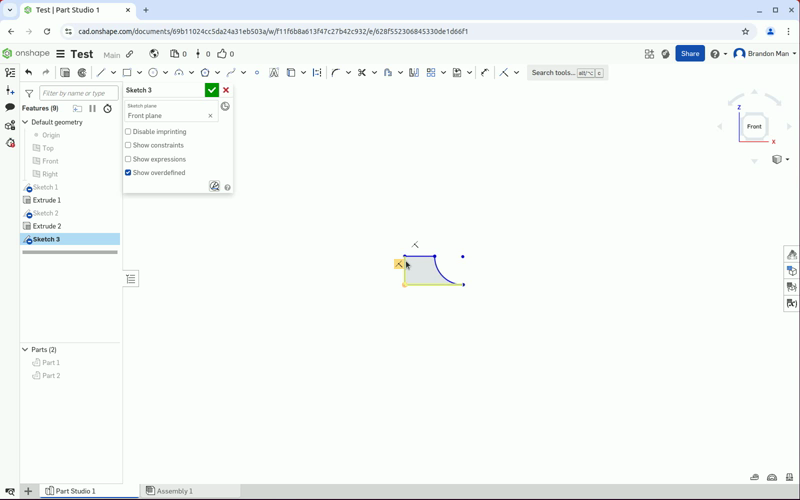
scroll(6)
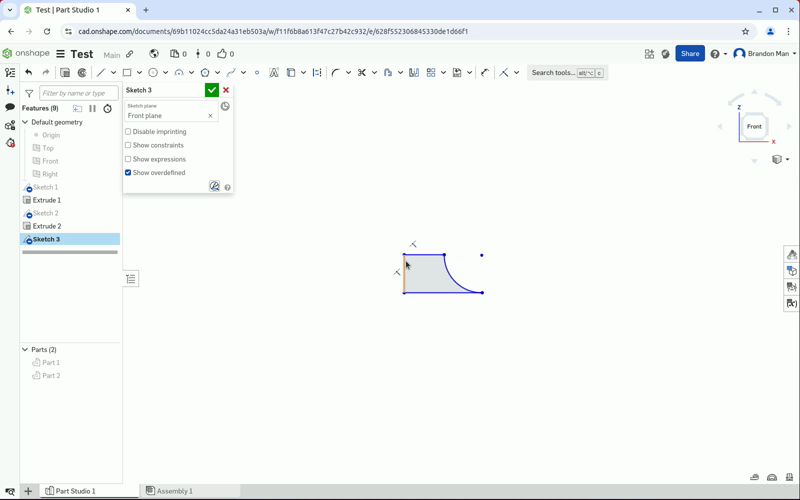
scroll(6)
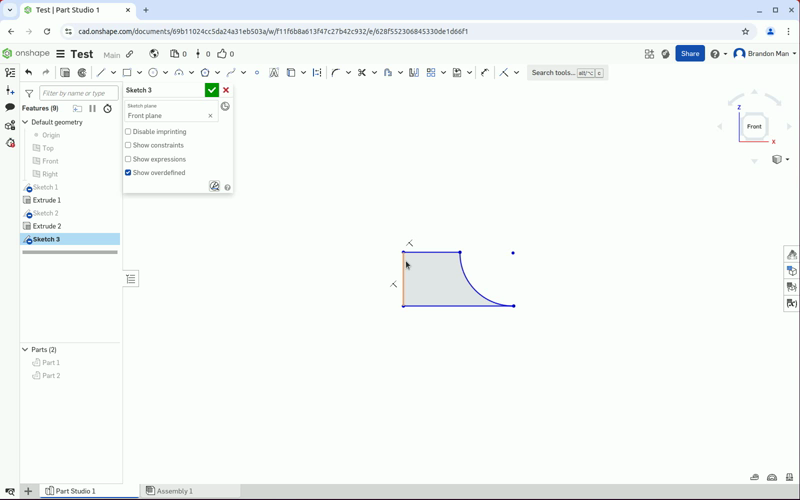
scroll(6)
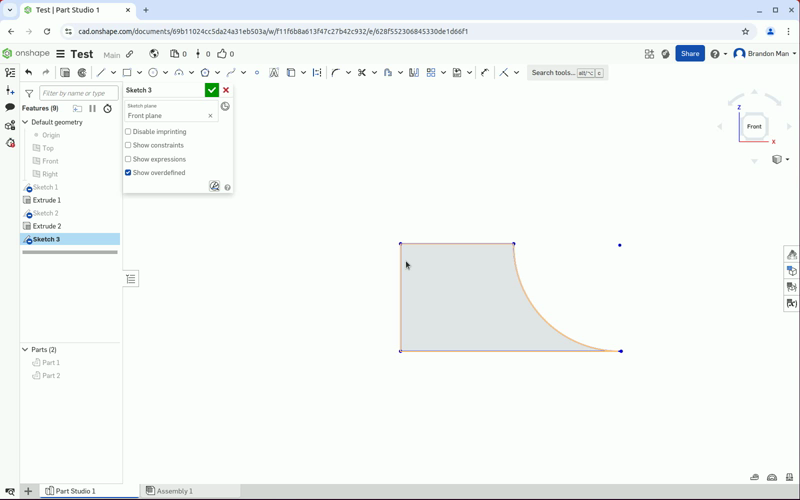
click(406, 260)
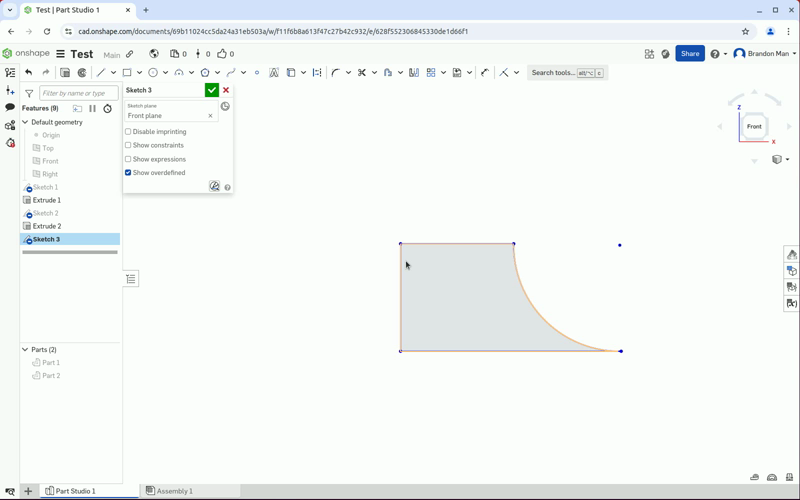
scroll(-6)
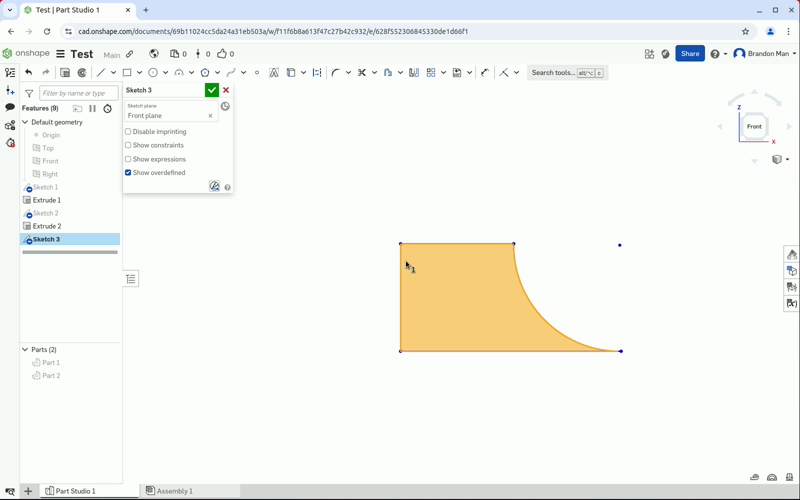
scroll(-6)
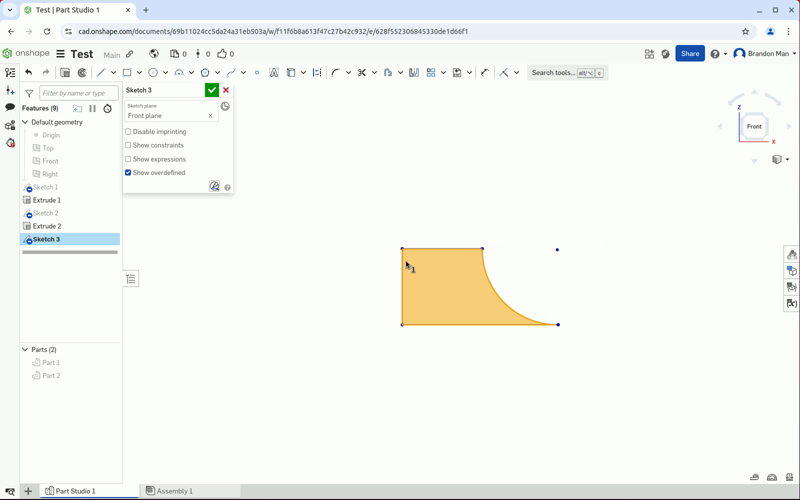
scroll(-6)
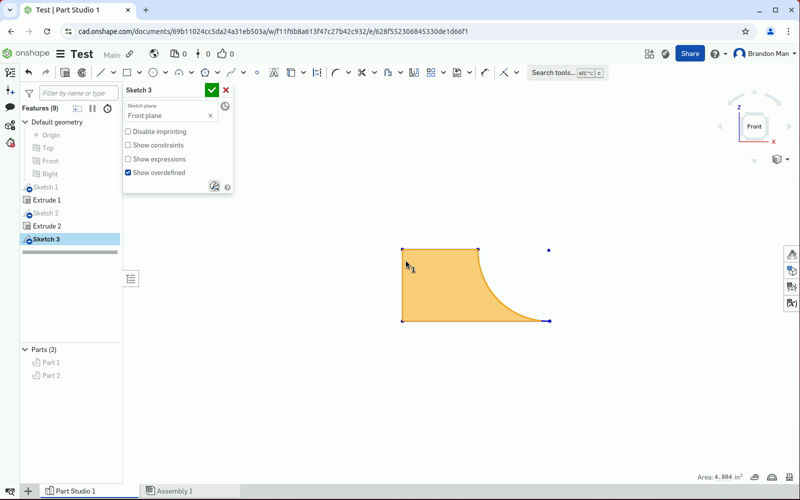
scroll(-6)
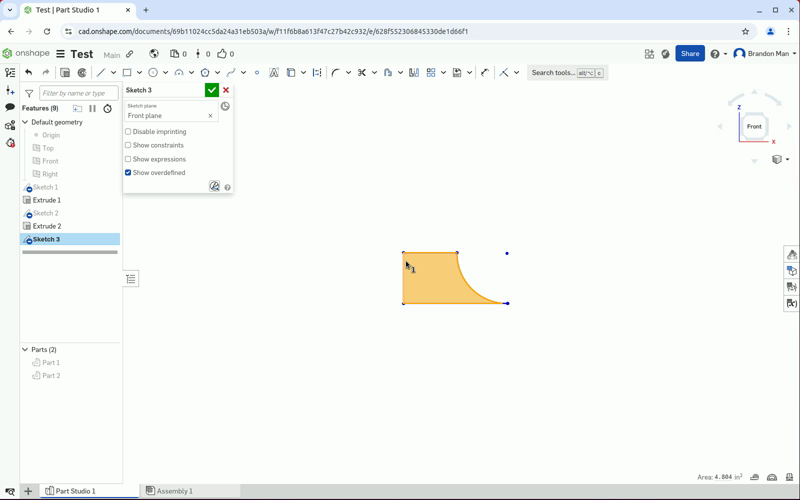
scroll(-6)
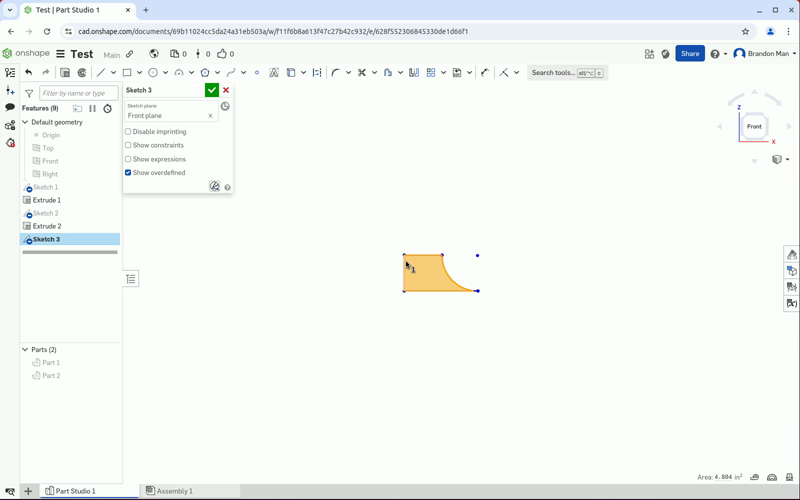
scroll(-6)
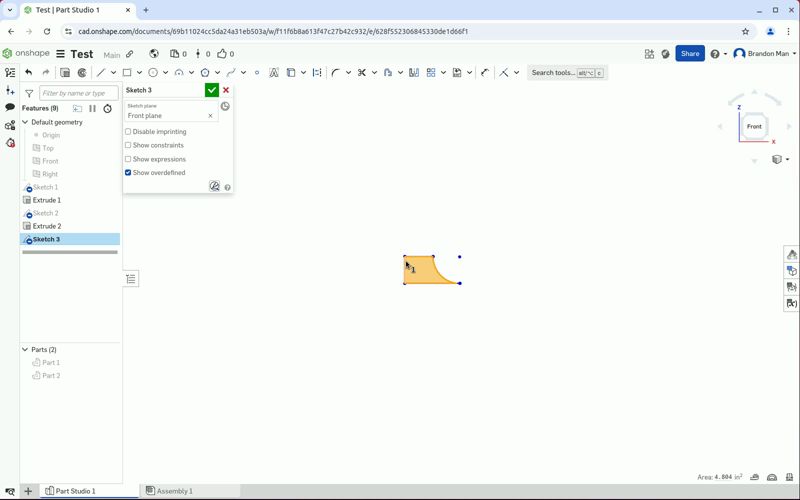
scroll(-6)
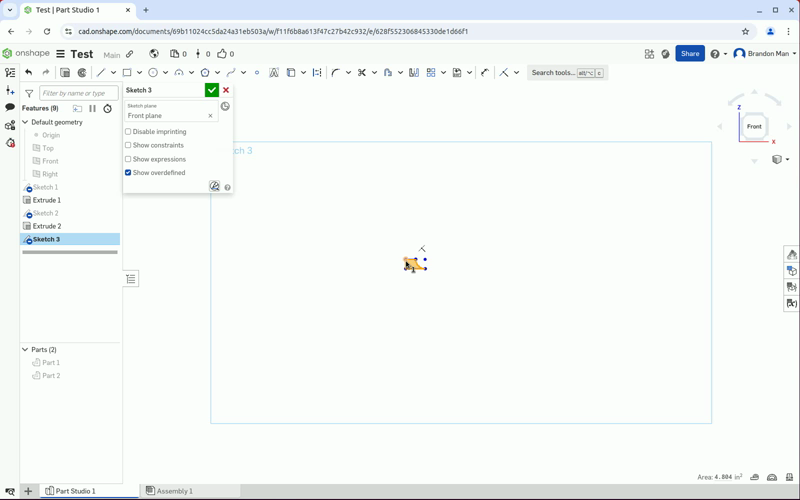
mouse_move(73, 352)
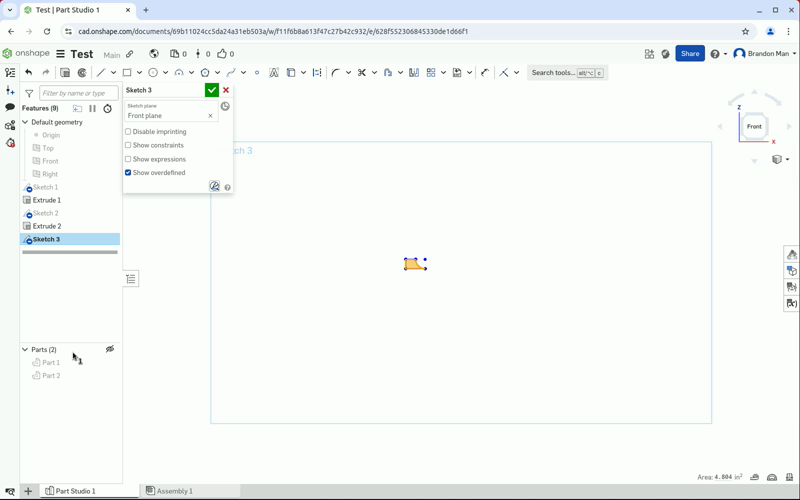
key(shift+y)
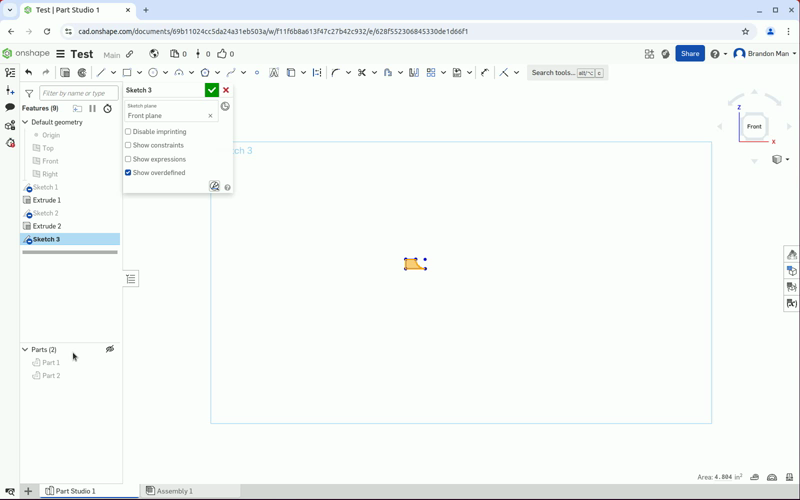
key(shift+e)
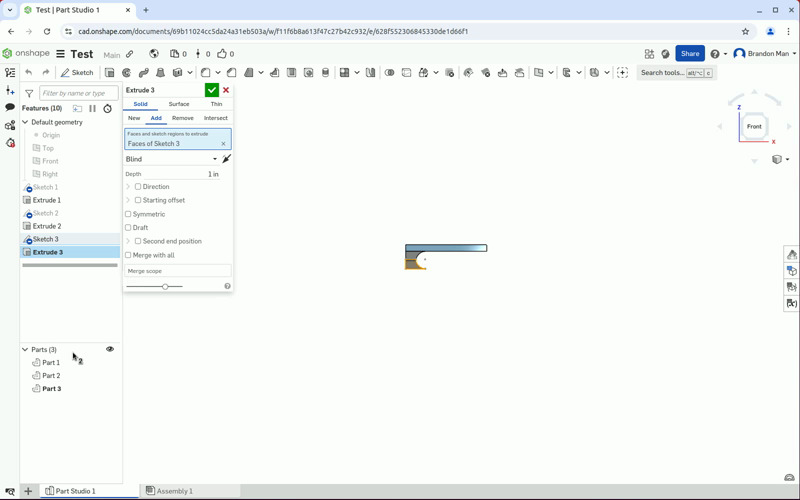
mouse_move(143, 106)
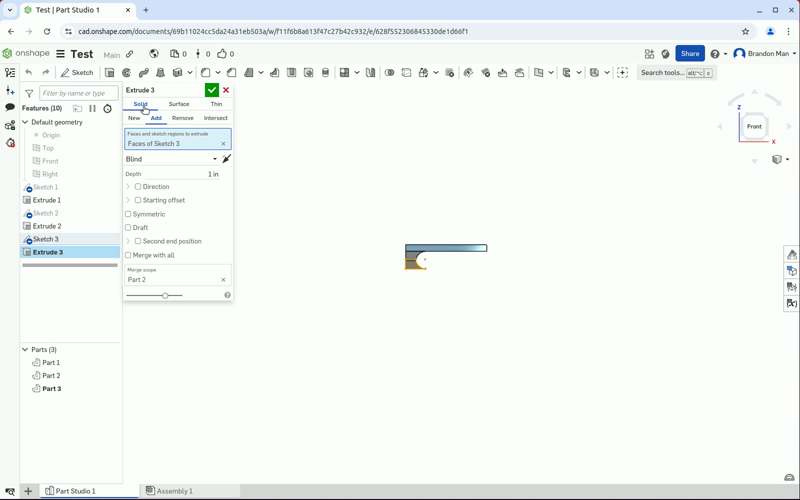
click(143, 106)
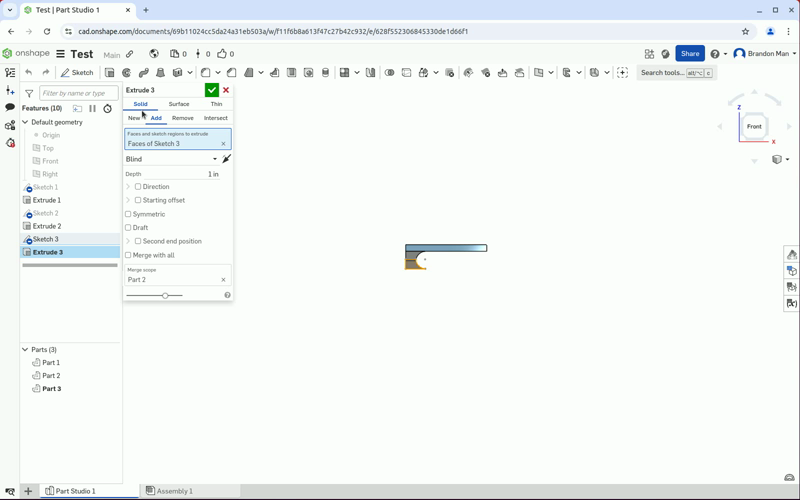
mouse_move(137, 120)
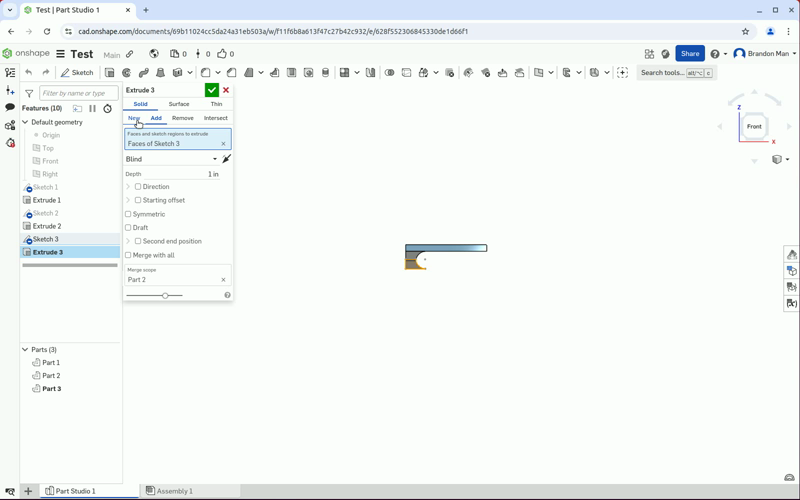
click(137, 120)
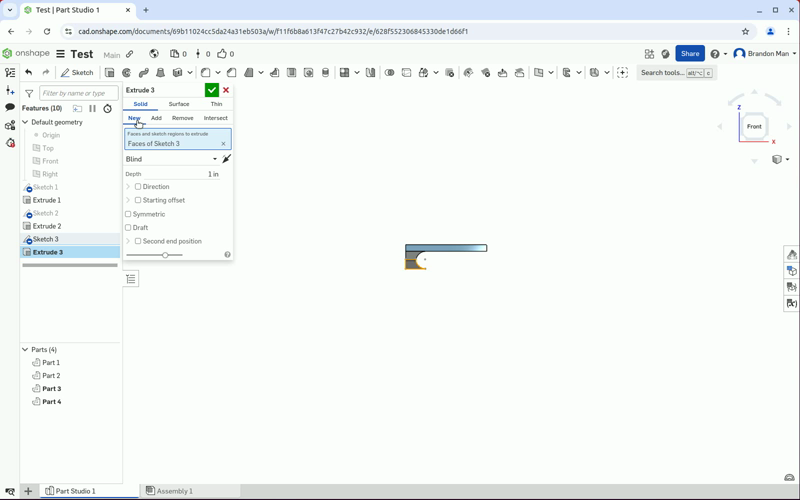
key(tab, 4)
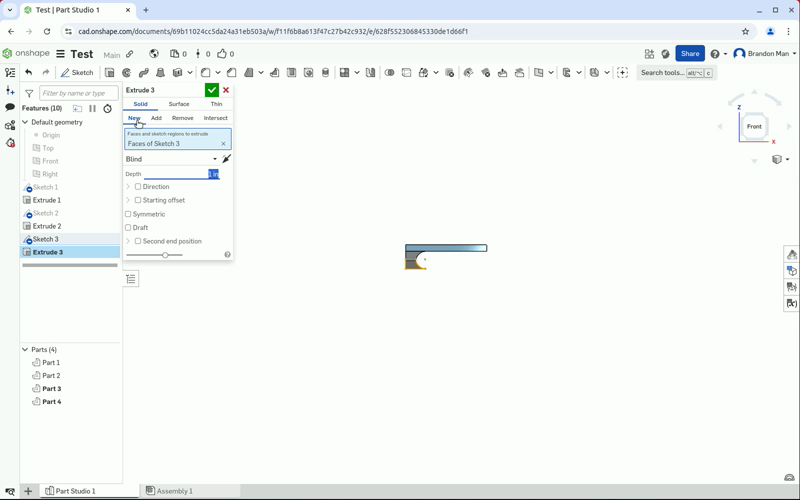
text(23.108)
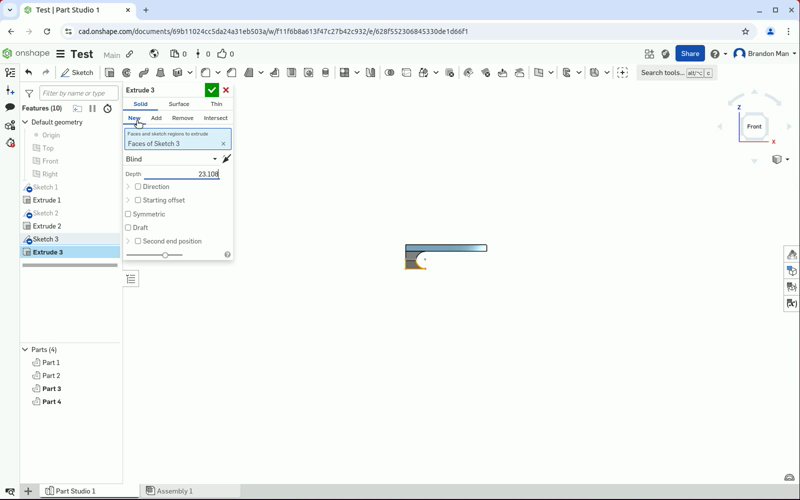
key(enter)
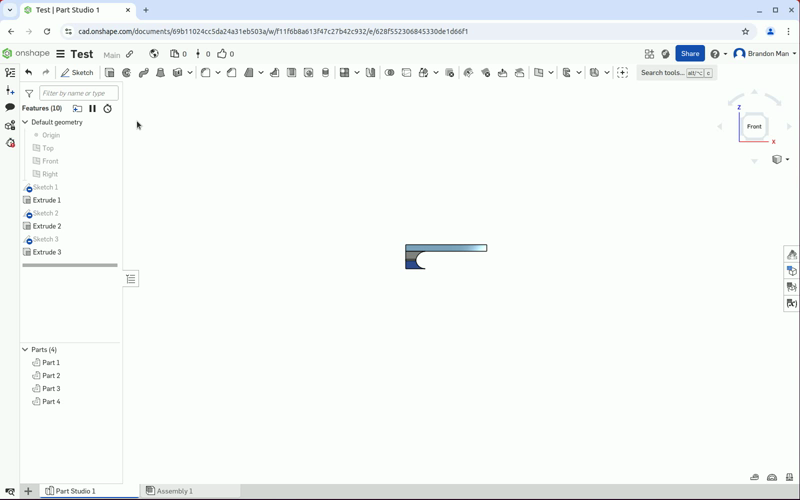
key(shift+h)
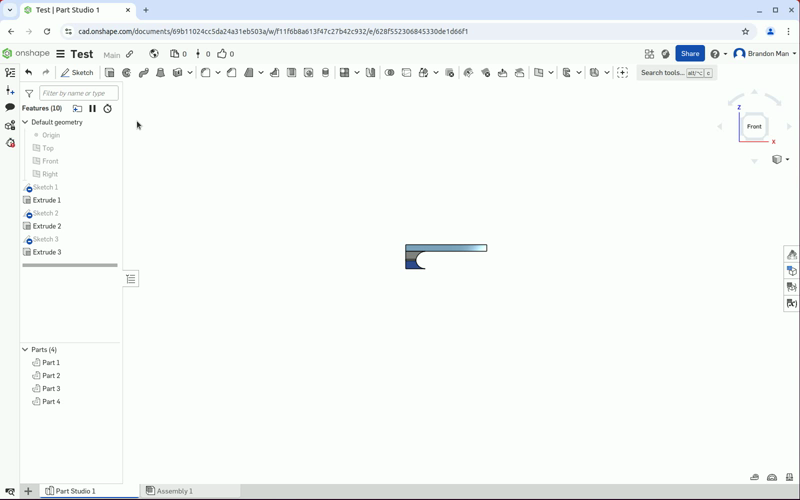
key(shift+h)
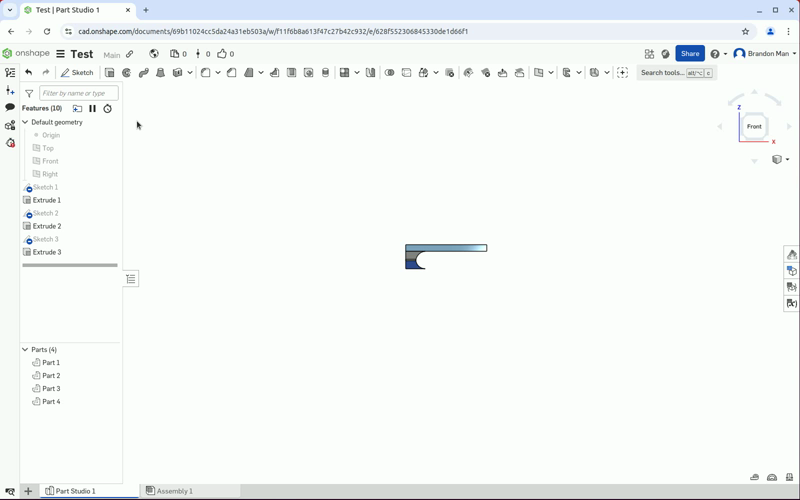
mouse_move(73, 189)
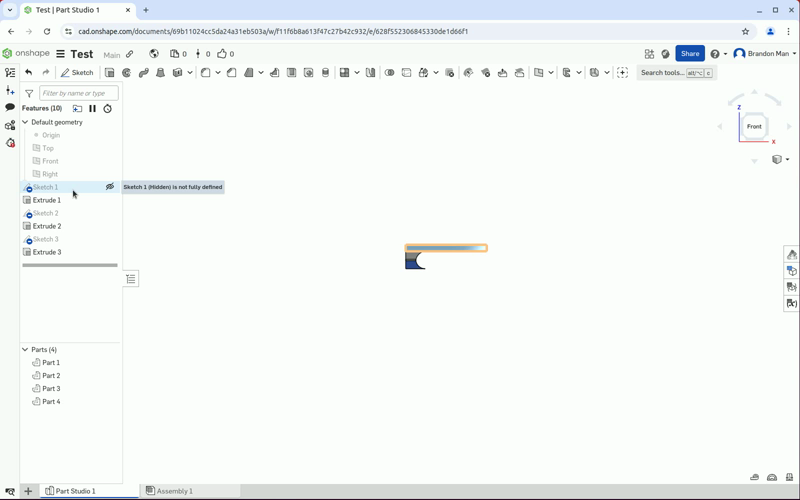
click(73, 189)
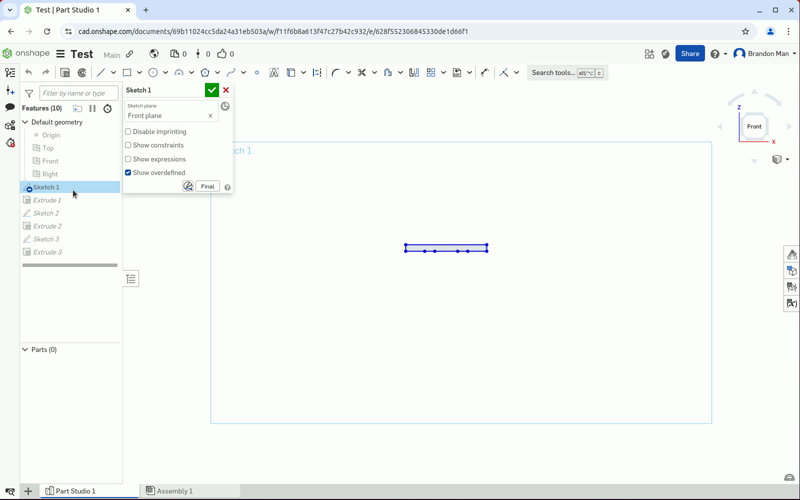
mouse_move(229, 92)
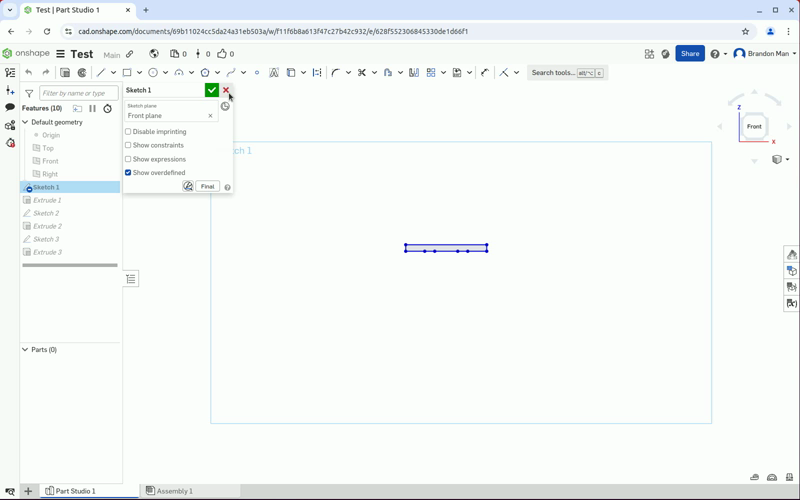
click(229, 92)
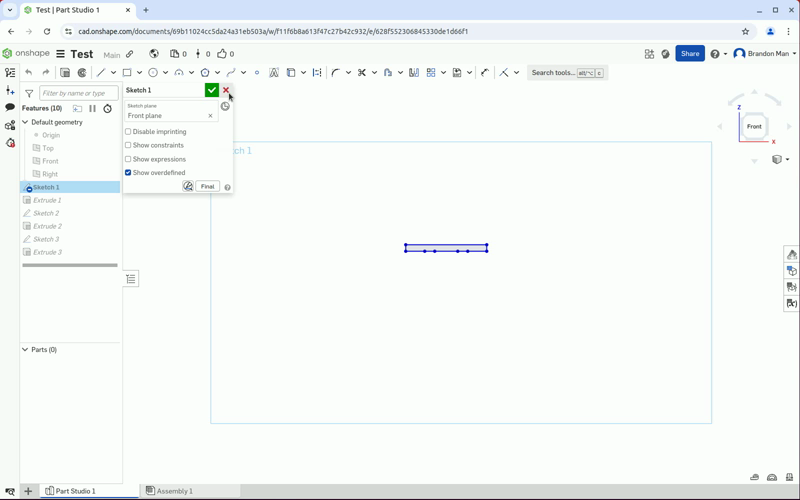
key(shift+s)
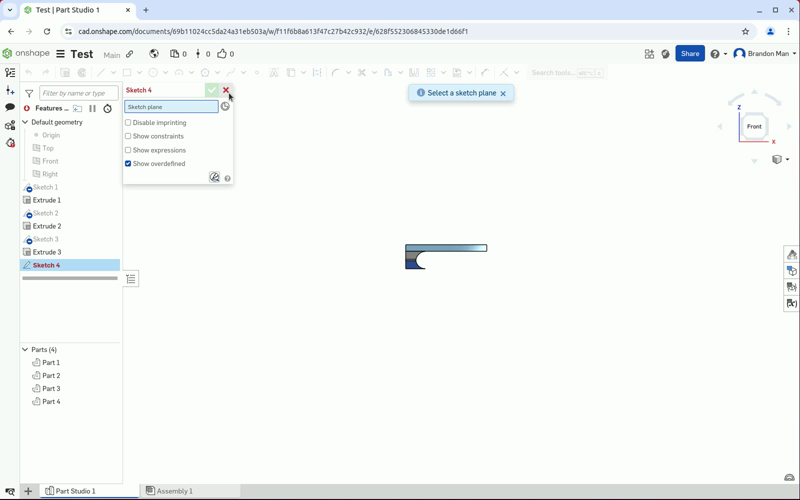
mouse_move(73, 163)
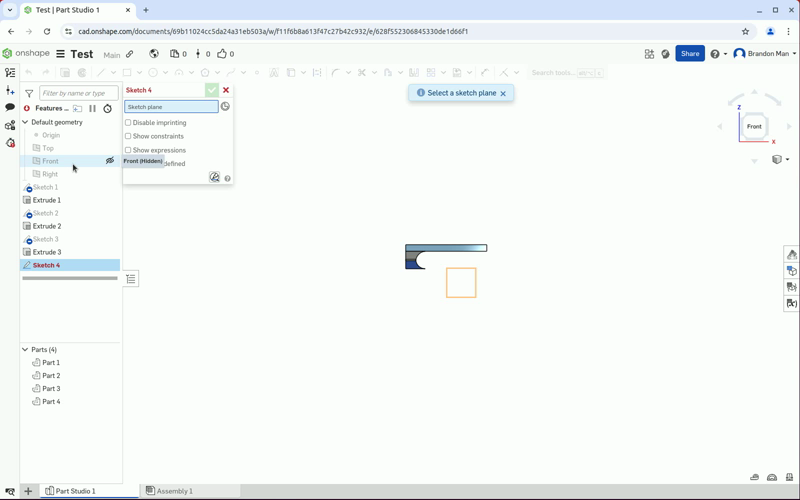
click(73, 163)
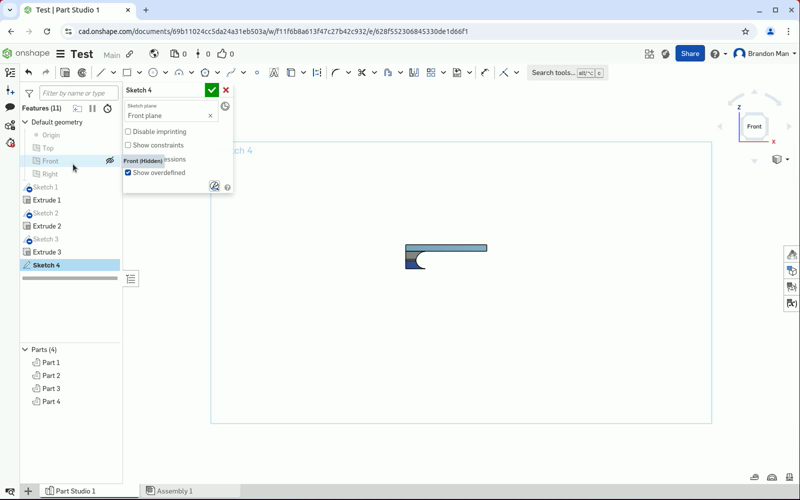
mouse_move(73, 352)
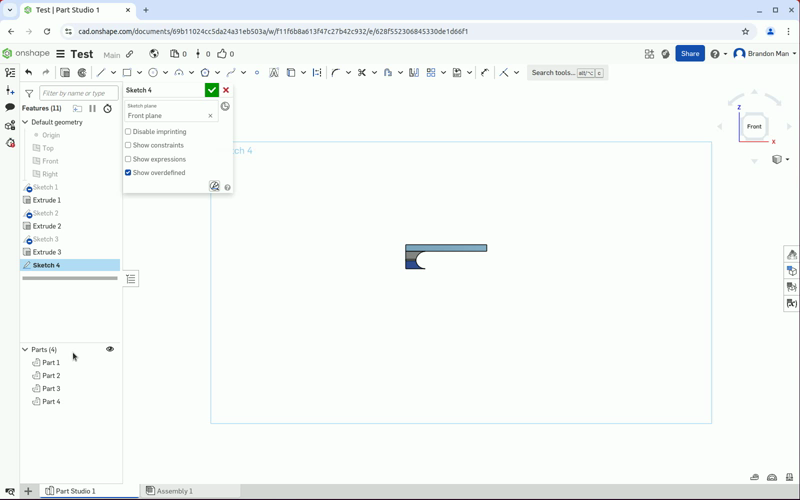
key(y)
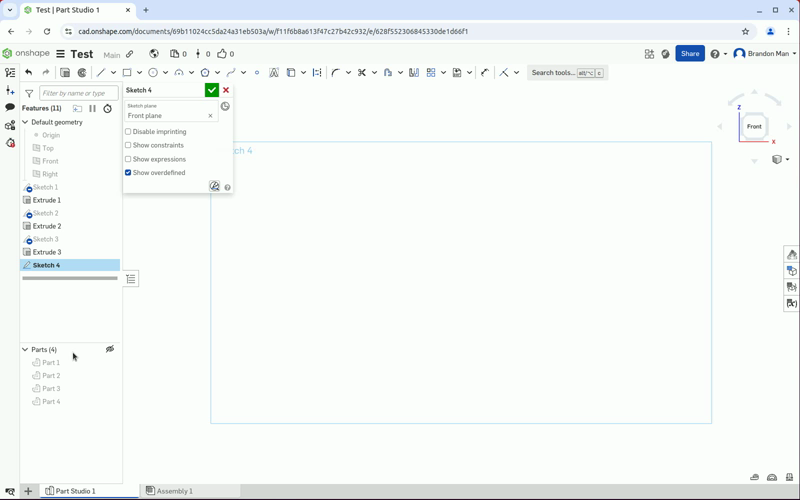
key(a)
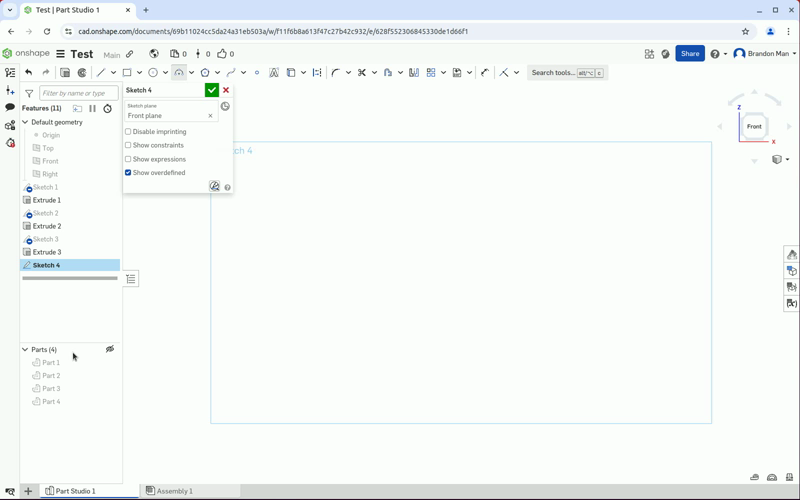
key_down(shift)
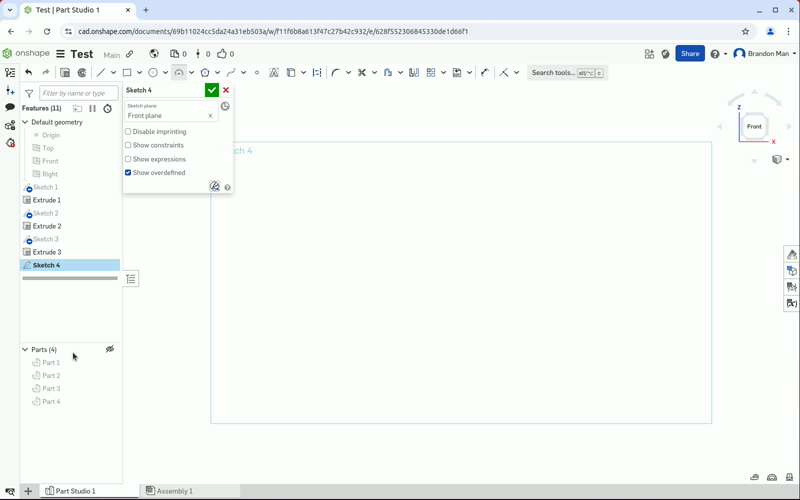
mouse_move(467, 251)
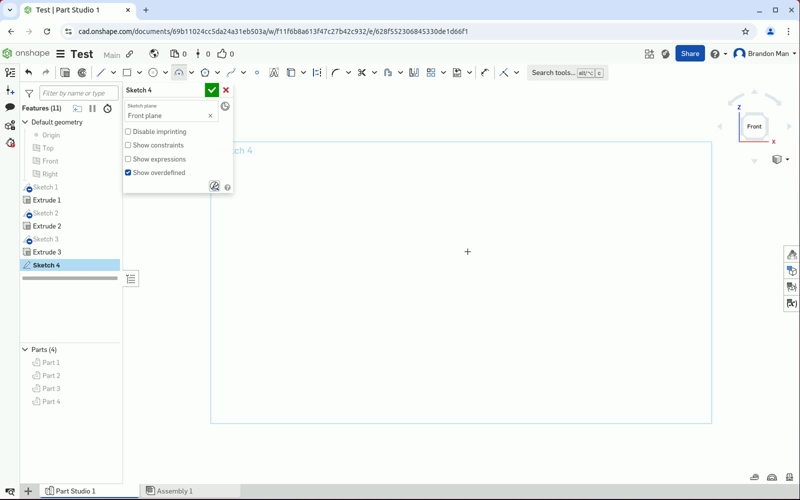
click(467, 251)
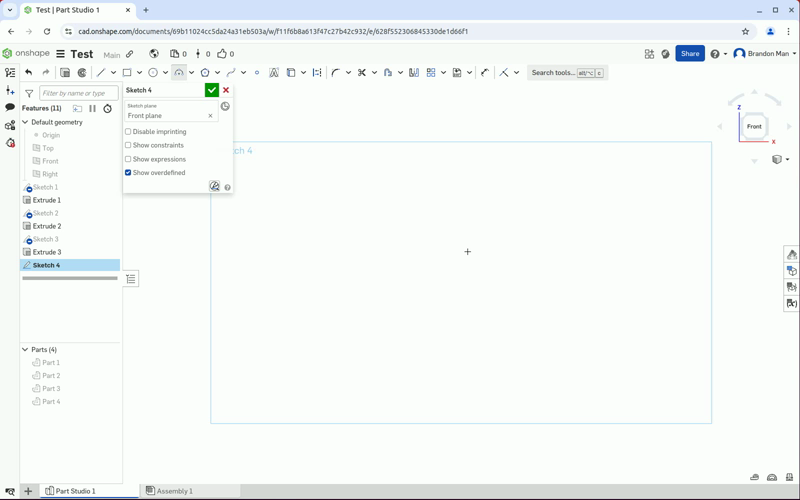
key_up(shift)
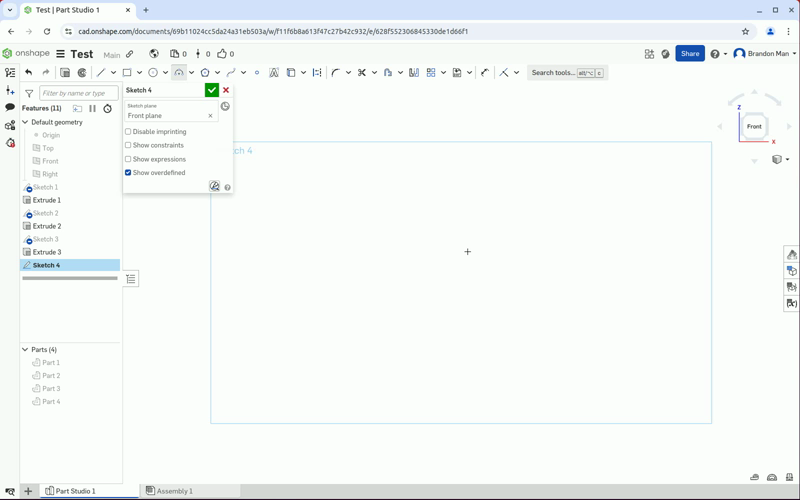
key_down(shift)
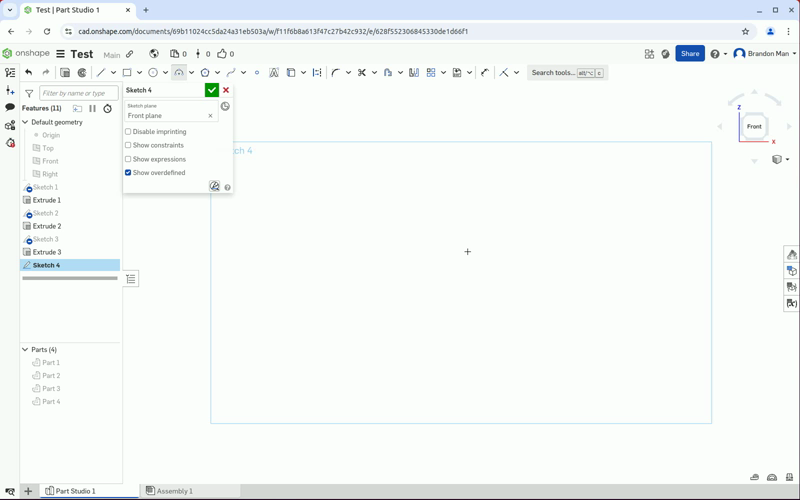
mouse_move(477, 260)
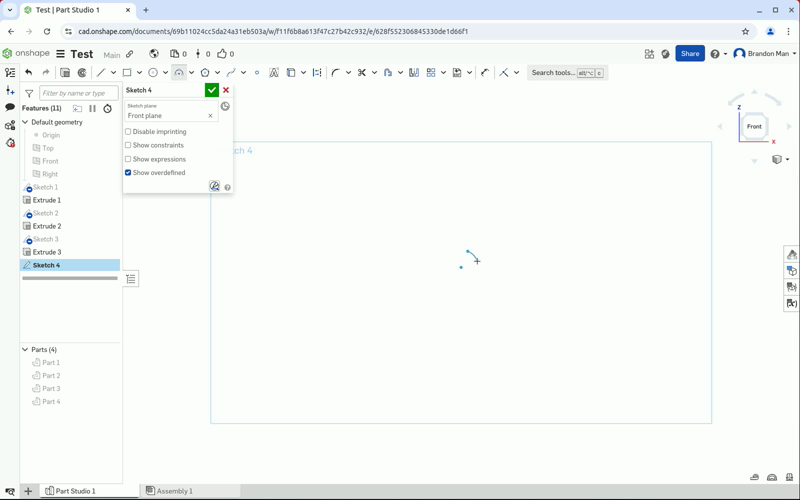
click(477, 260)
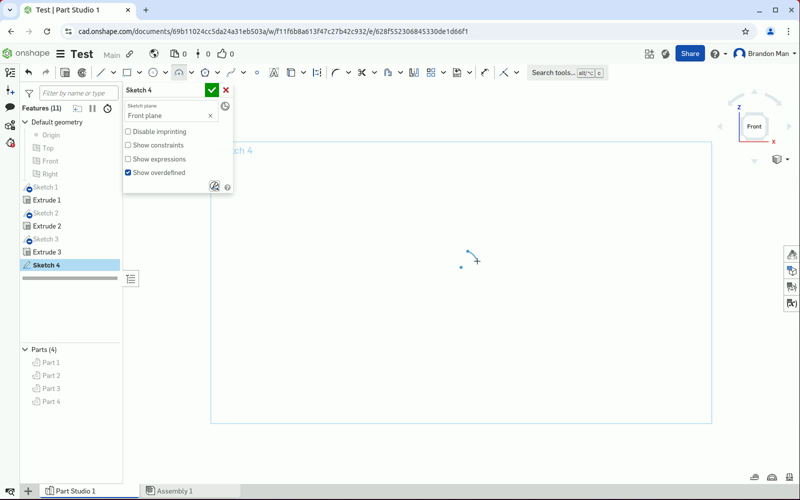
mouse_move(474, 254)
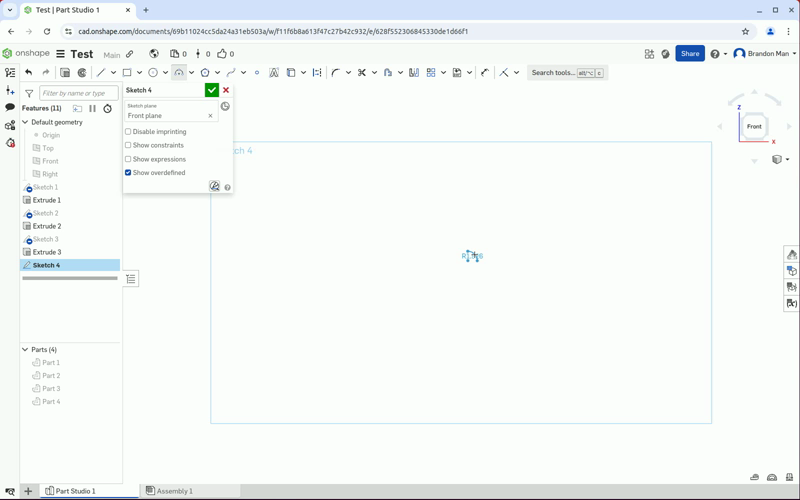
click(474, 254)
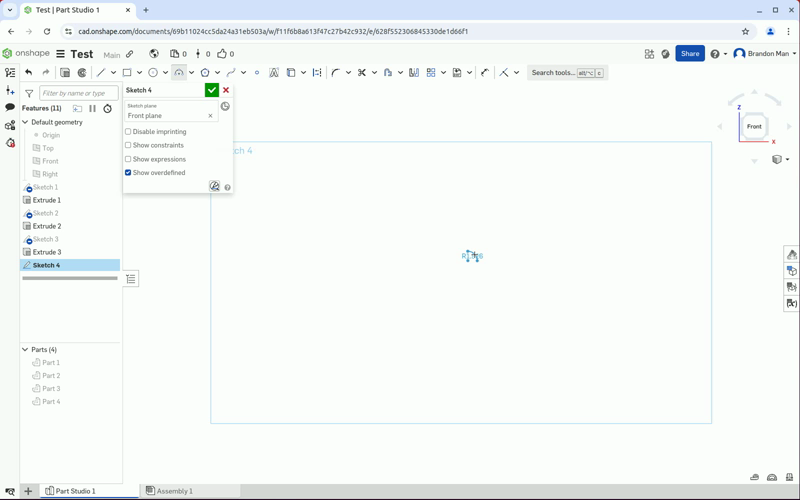
key_up(shift)
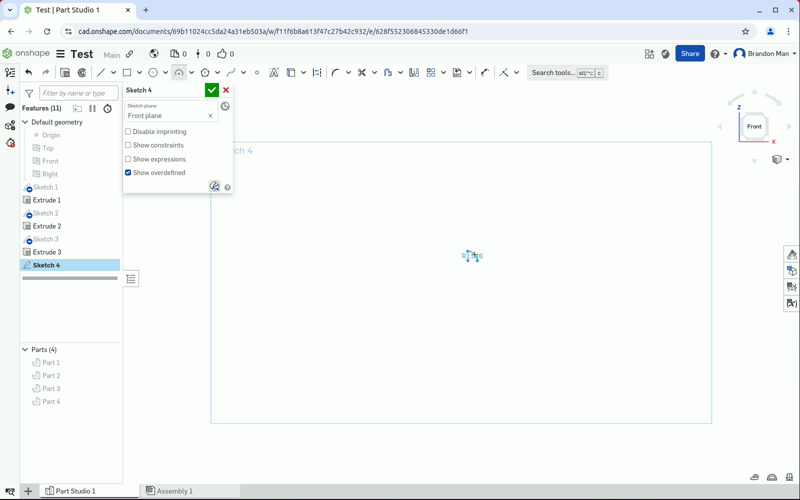
key(esc)
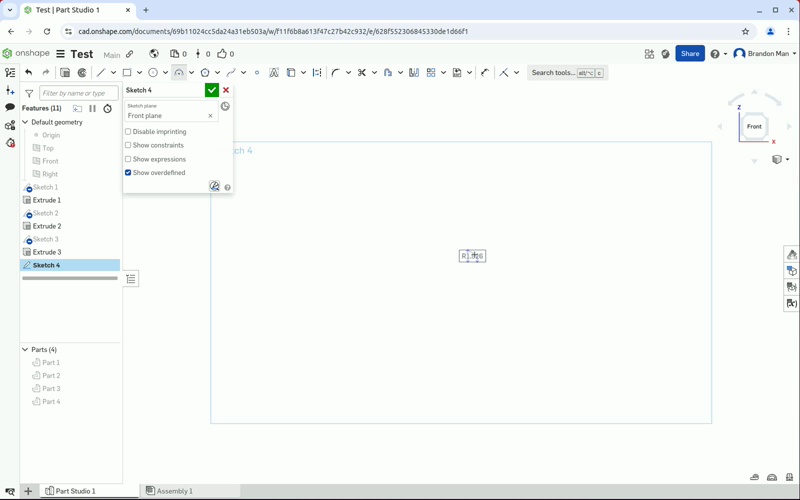
key(l)
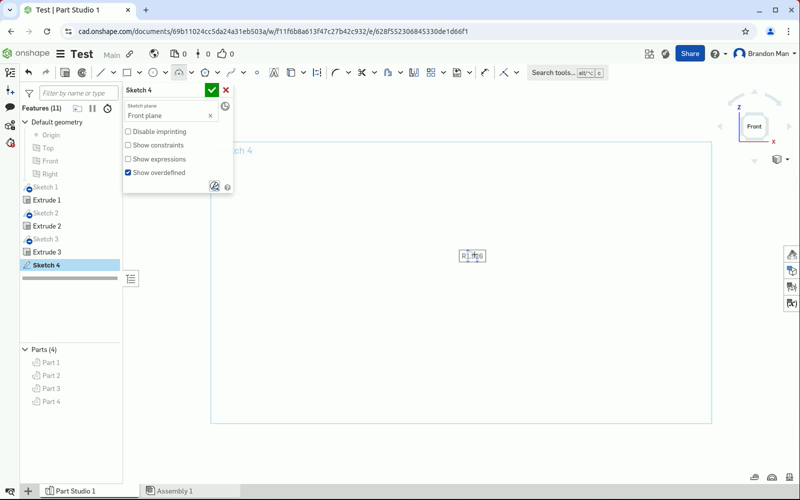
mouse_move(477, 260)
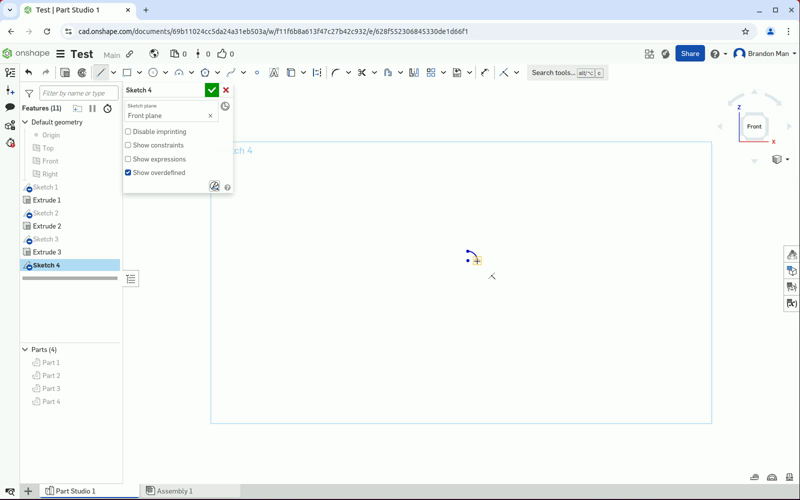
click(477, 260)
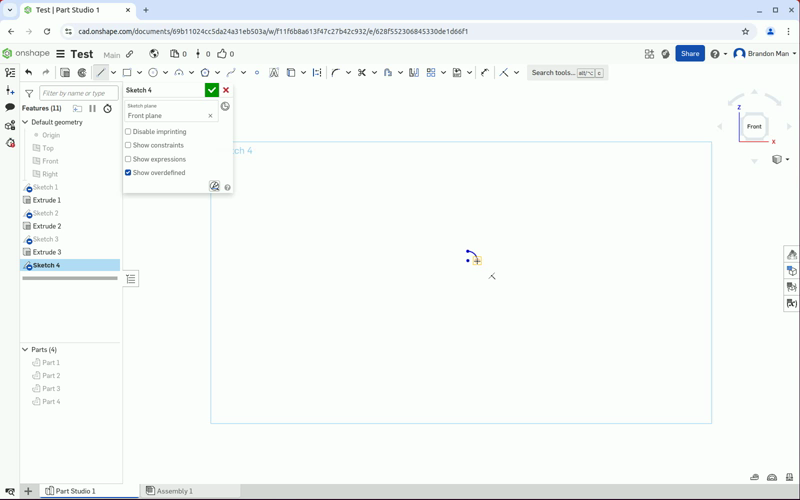
key_down(shift)
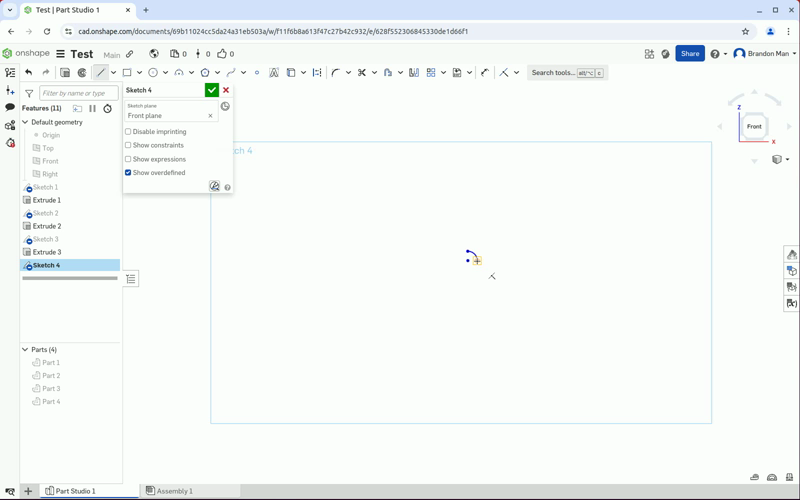
mouse_move(507, 260)
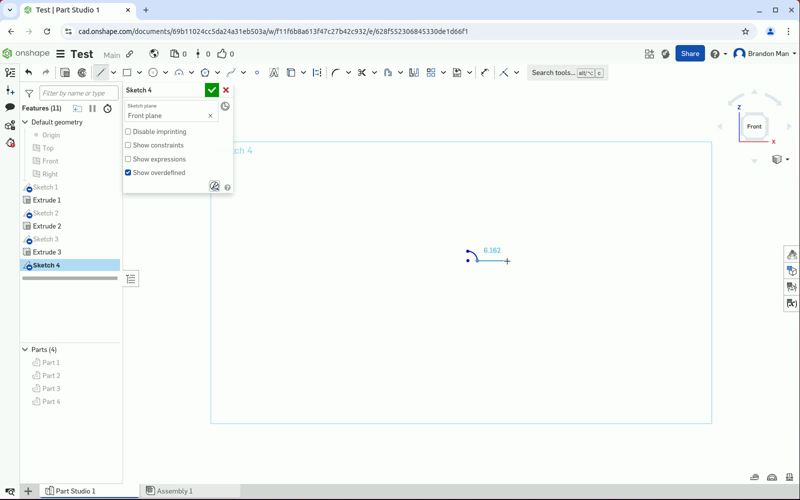
mouse_move(487, 260)
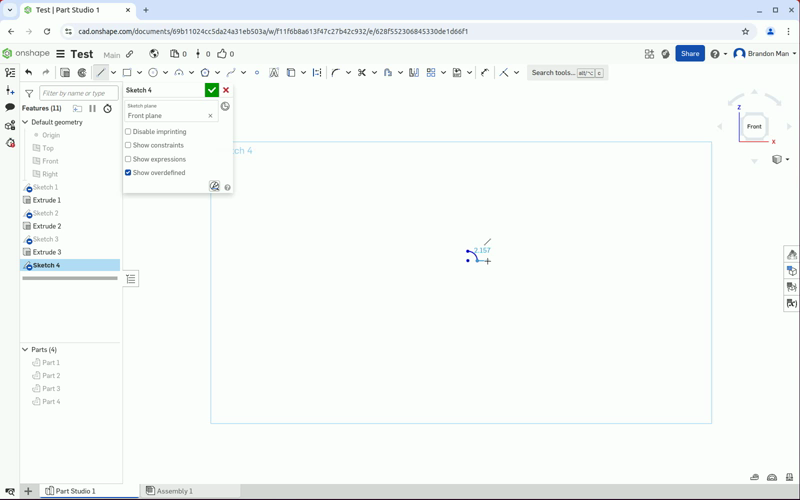
click(487, 260)
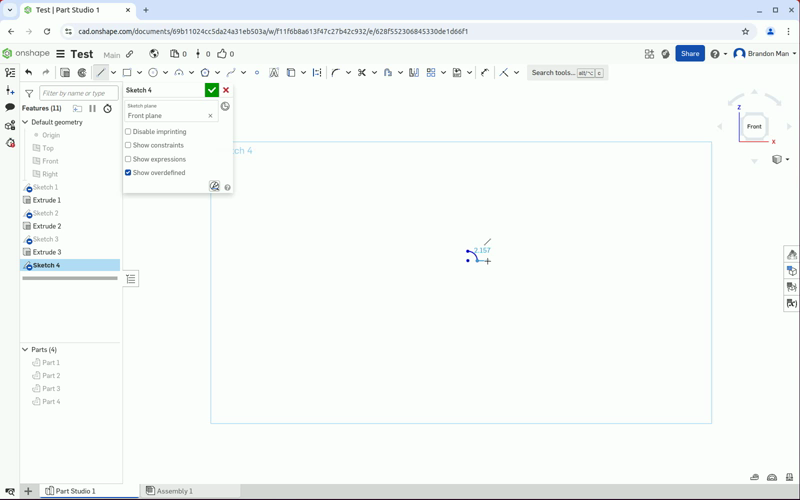
key_up(shift)
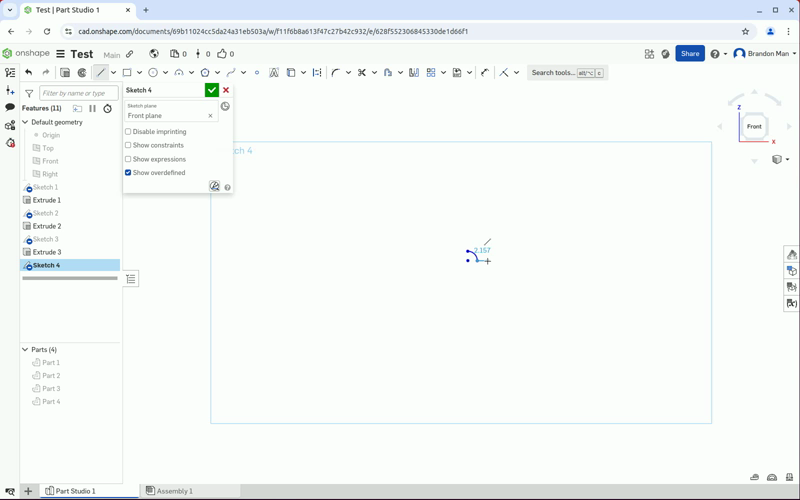
key_down(shift)
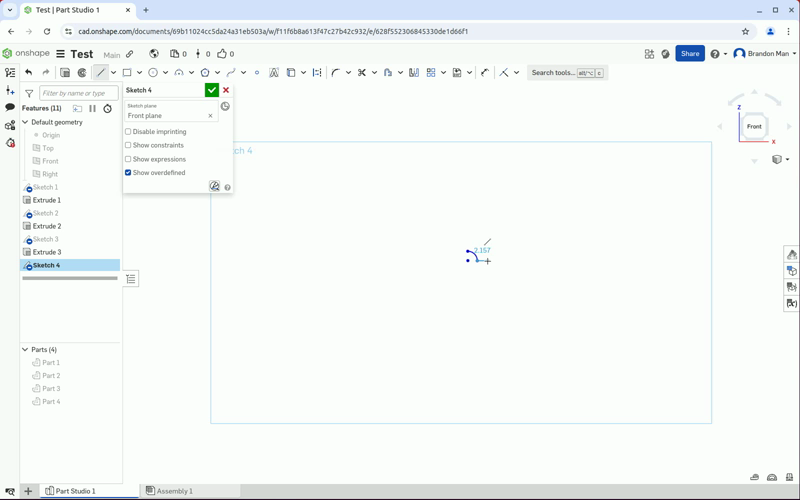
mouse_move(517, 260)
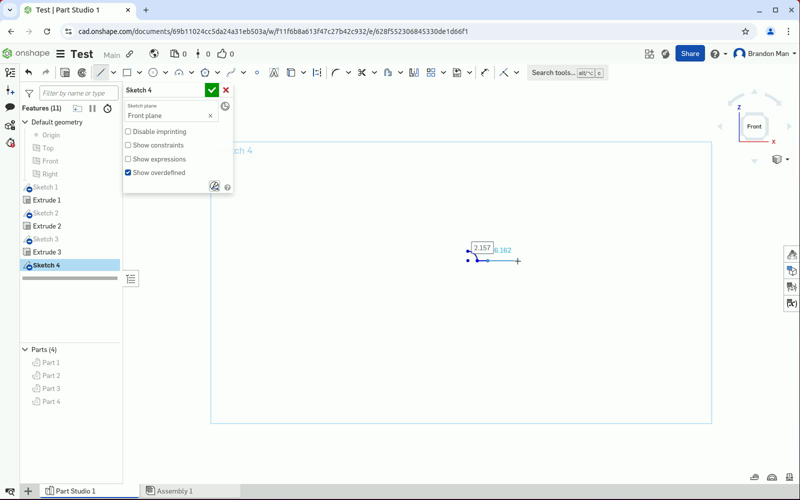
mouse_move(487, 251)
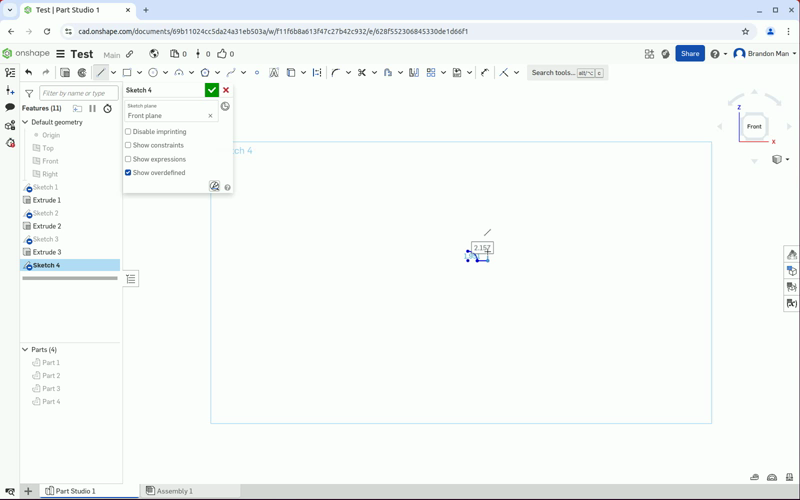
click(487, 251)
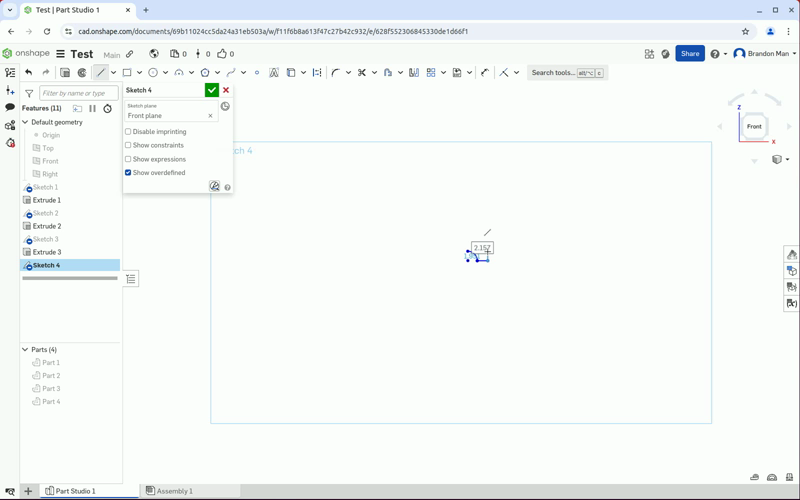
key_up(shift)
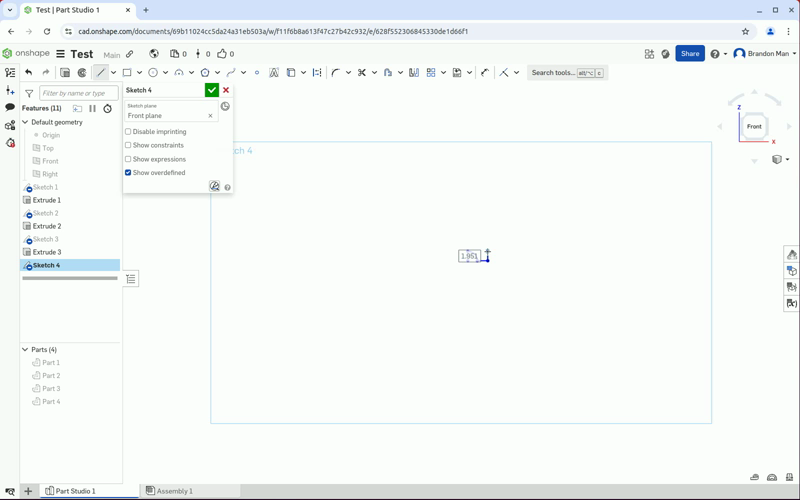
mouse_move(517, 251)
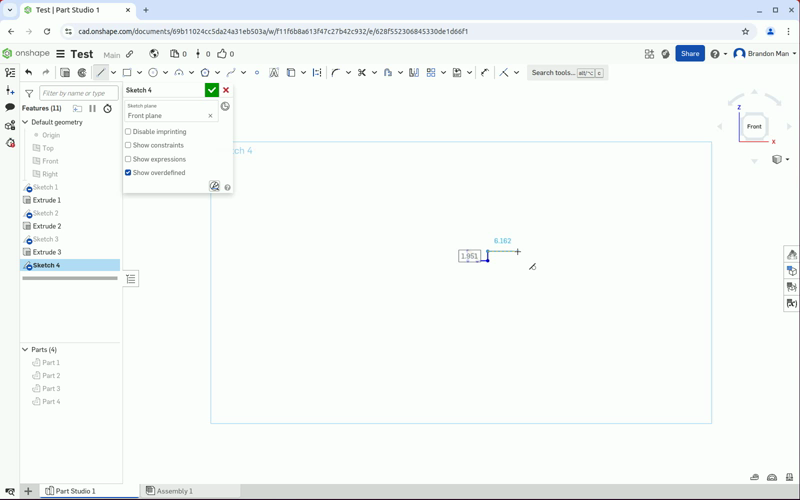
key_down(shift)
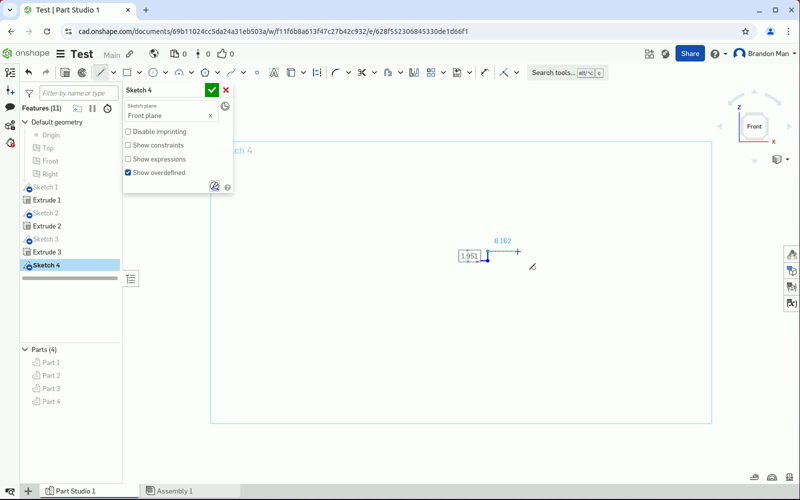
mouse_move(467, 251)
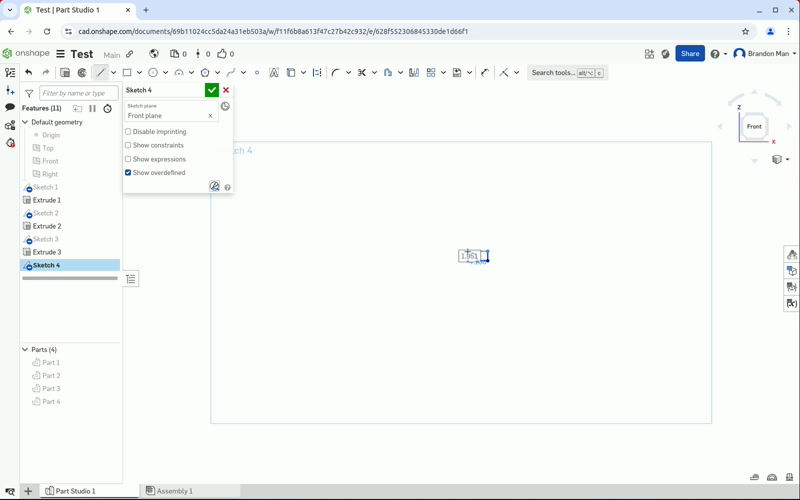
key_up(shift)
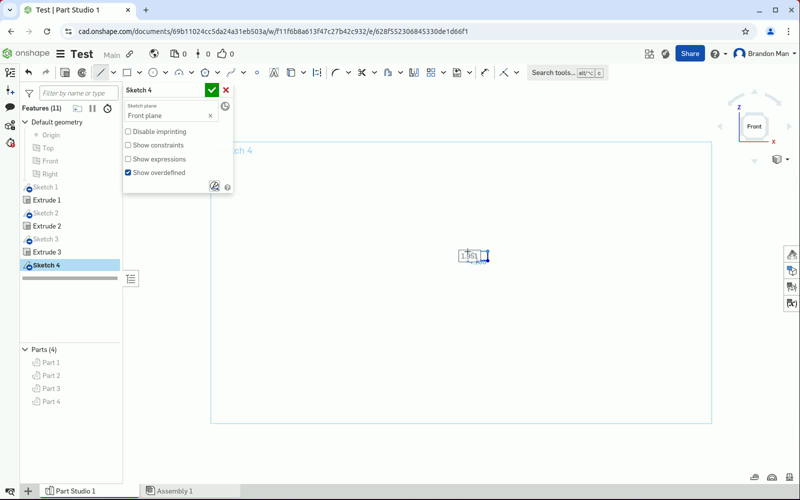
click(467, 251)
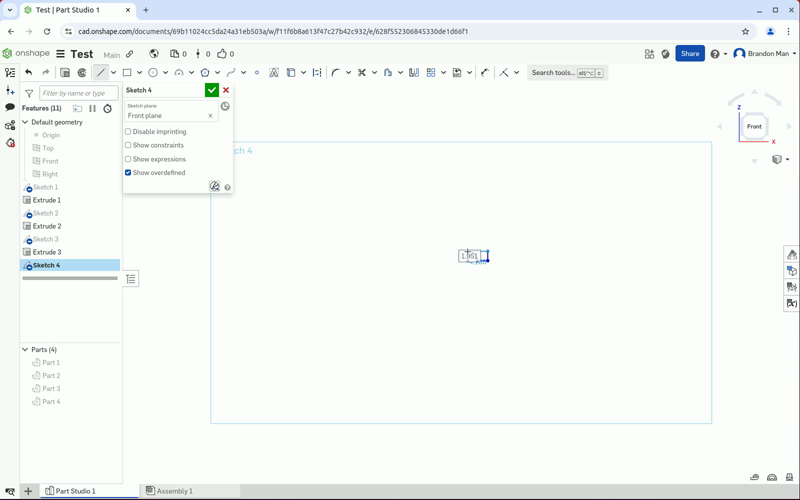
key(esc)
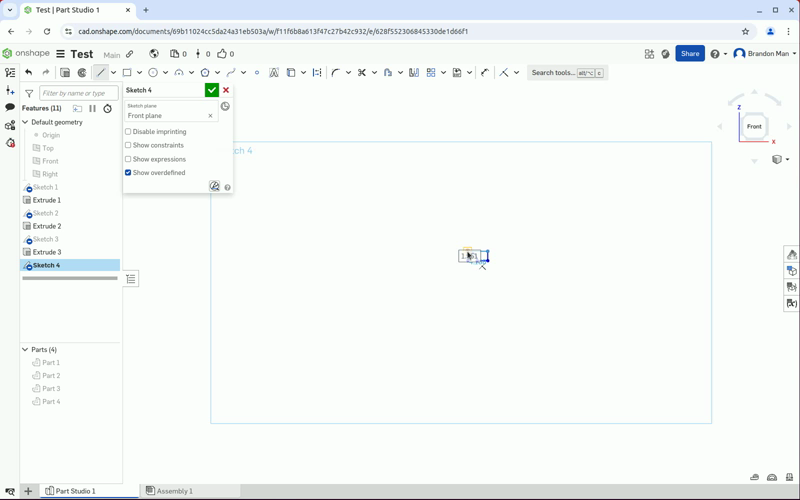
mouse_move(476, 255)
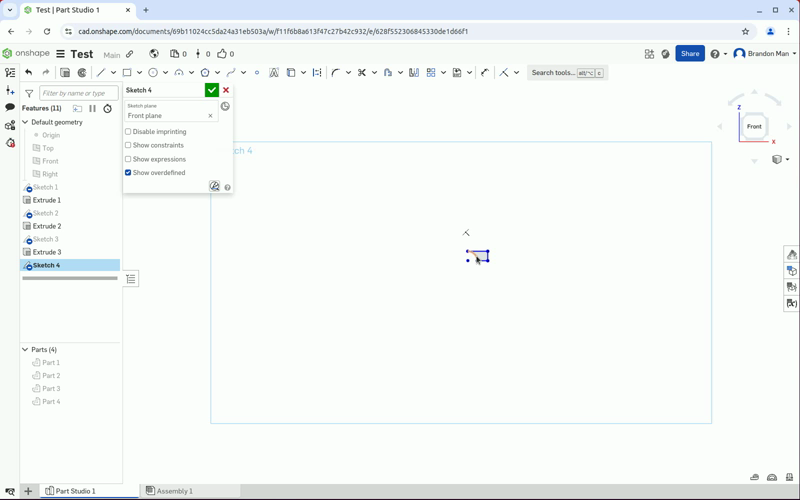
scroll(6)
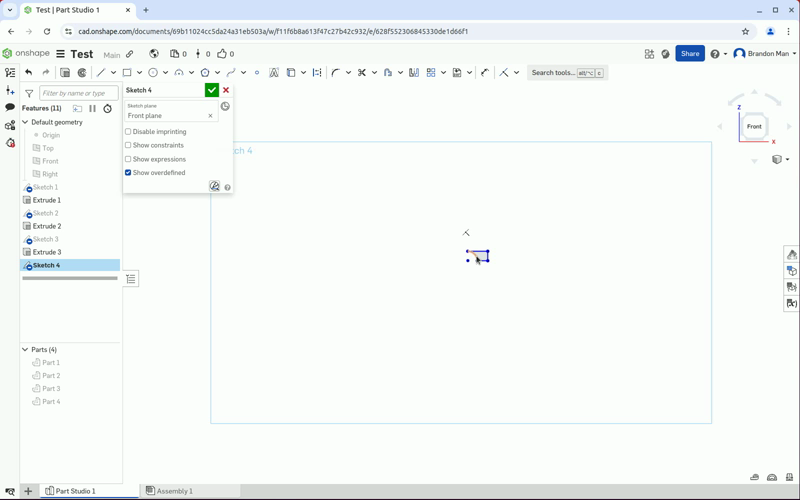
scroll(6)
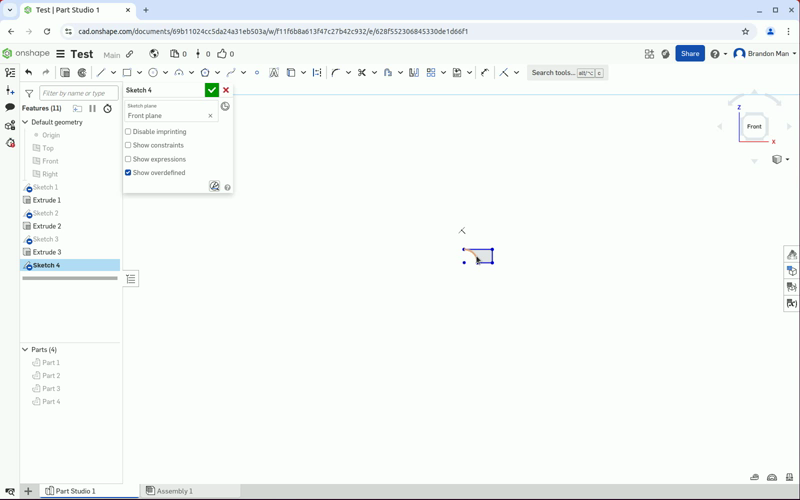
scroll(6)
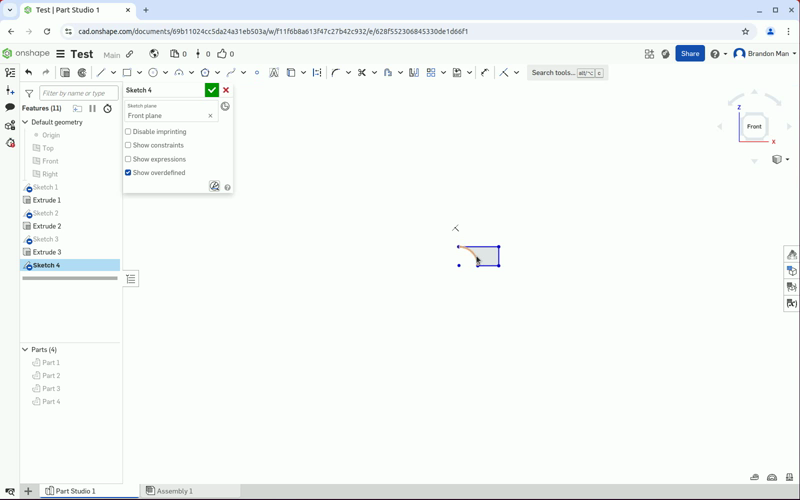
scroll(6)
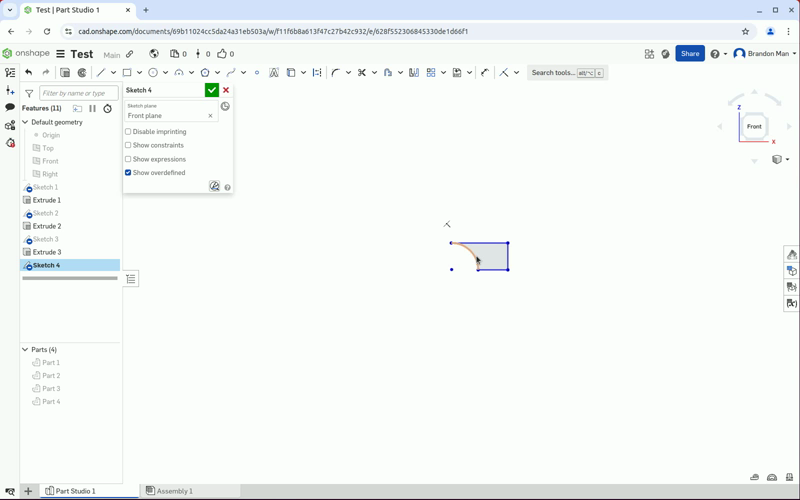
scroll(6)
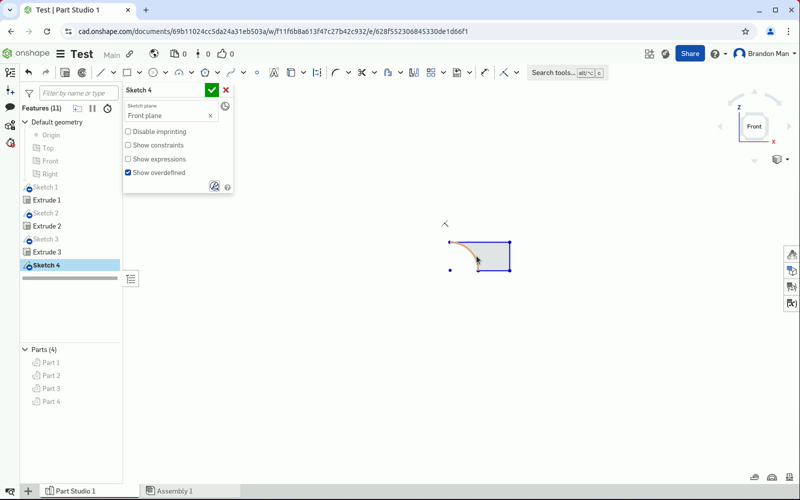
scroll(6)
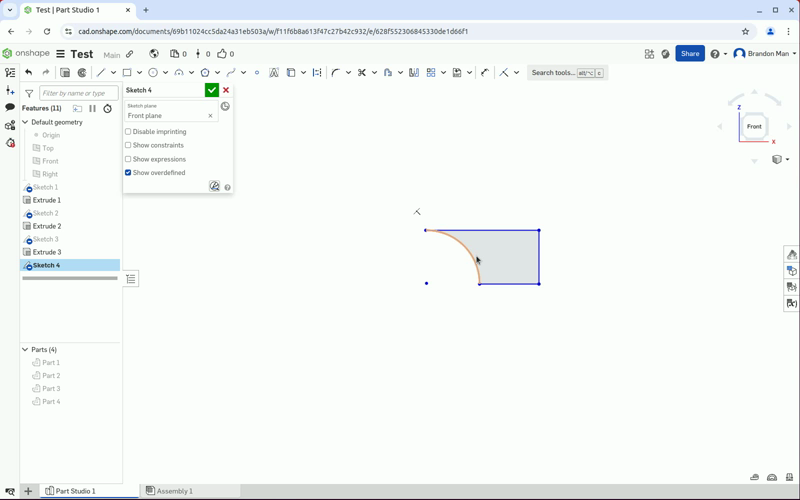
scroll(6)
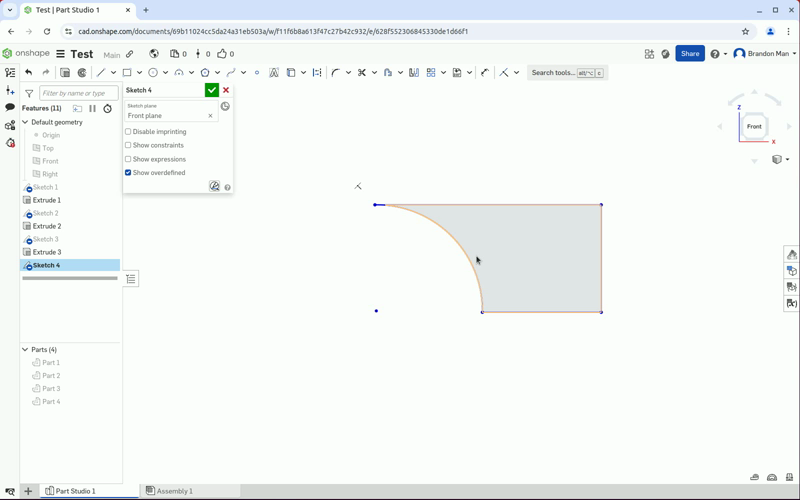
click(476, 255)
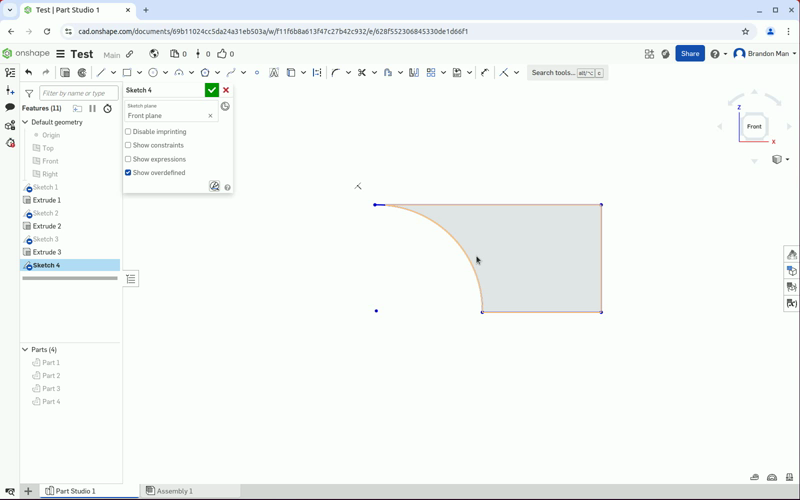
scroll(-6)
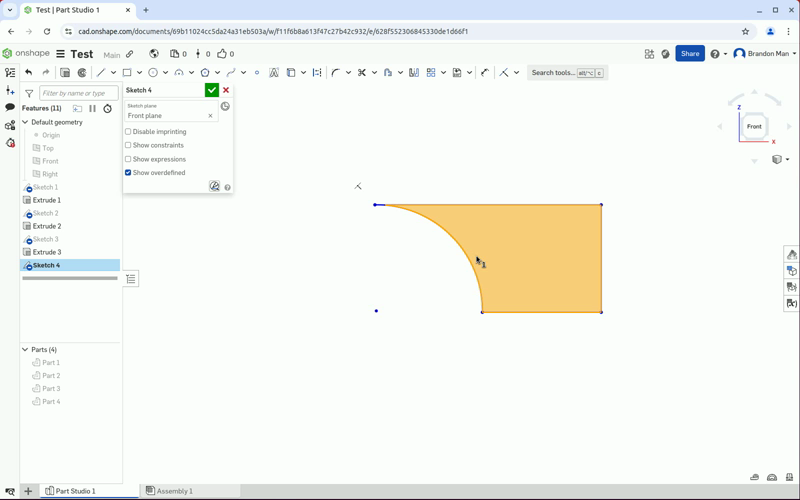
scroll(-6)
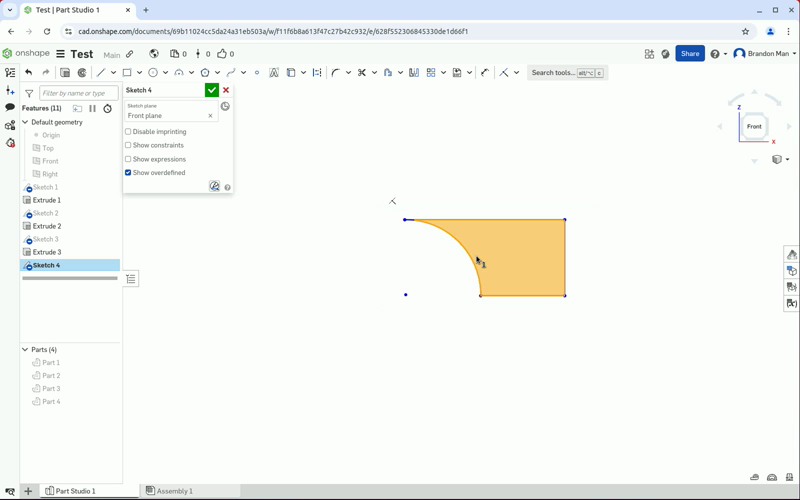
scroll(-6)
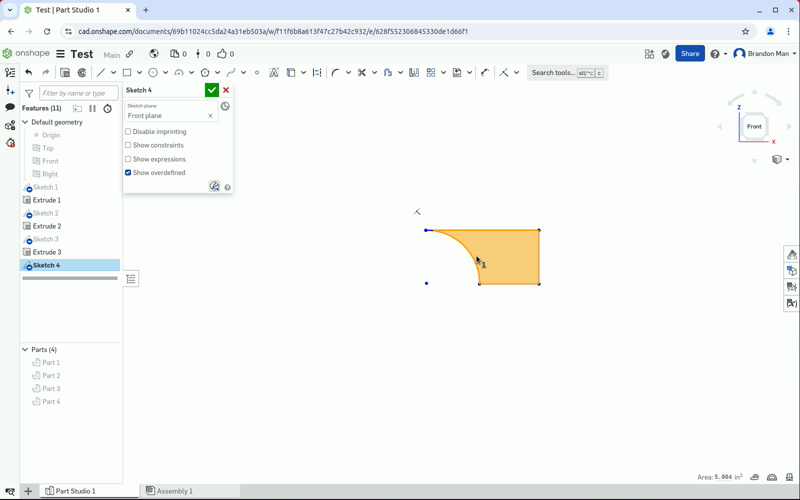
scroll(-6)
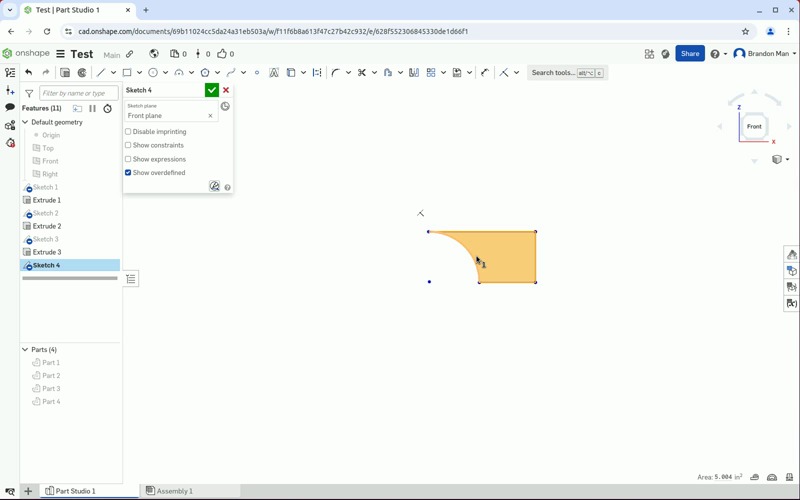
scroll(-6)
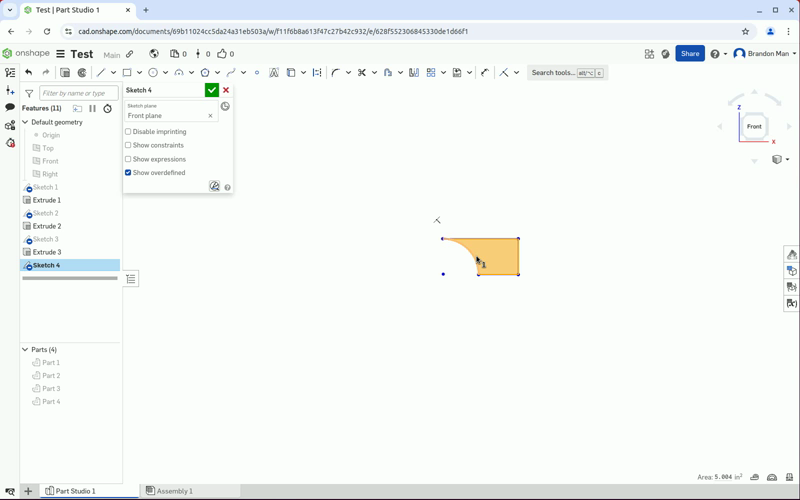
scroll(-6)
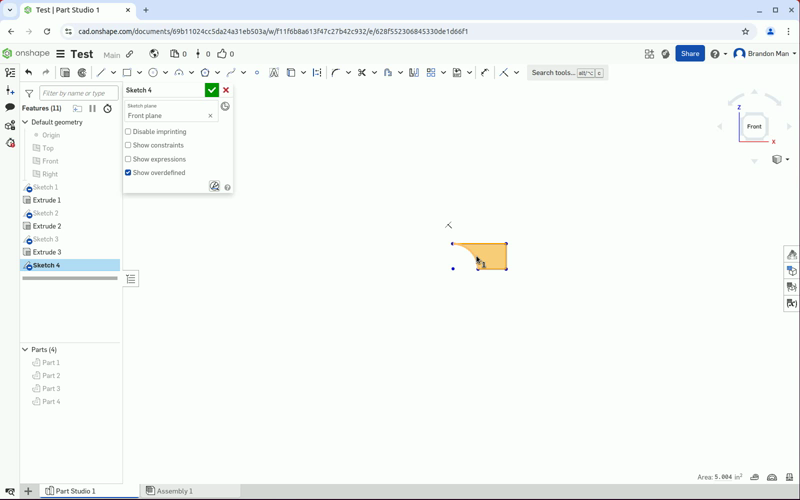
scroll(-6)
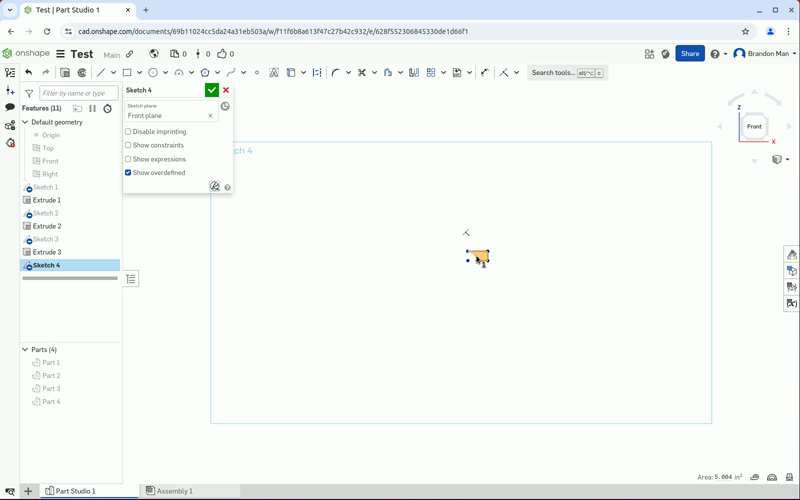
mouse_move(73, 352)
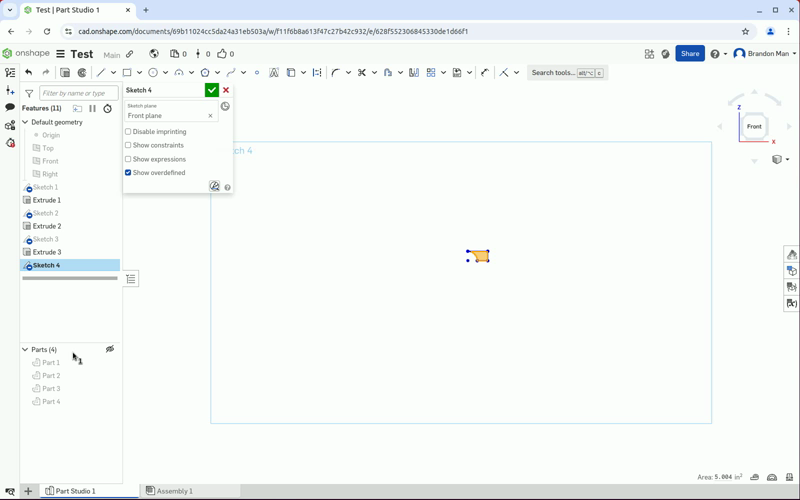
key(shift+y)
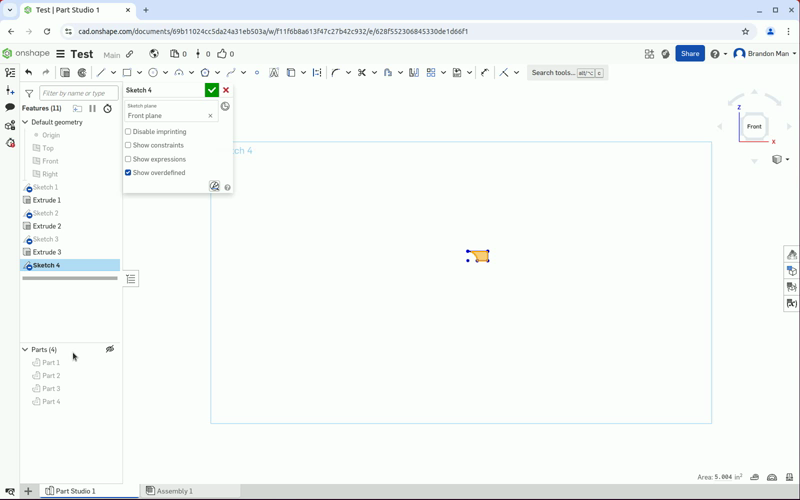
key(shift+e)
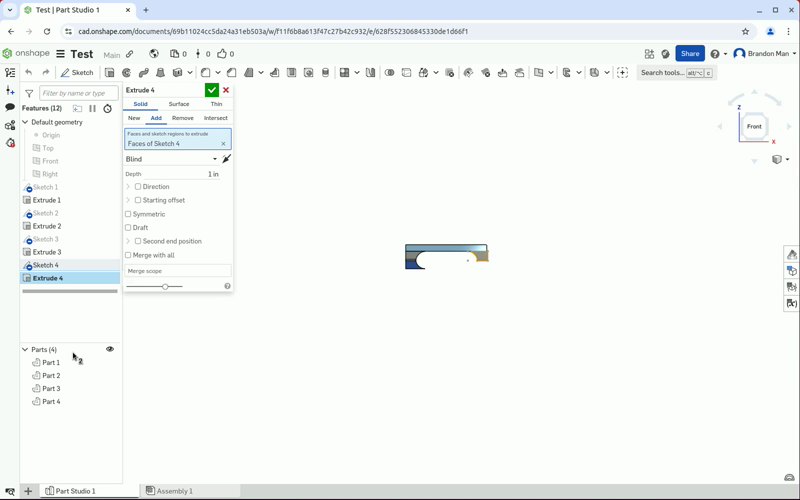
mouse_move(143, 106)
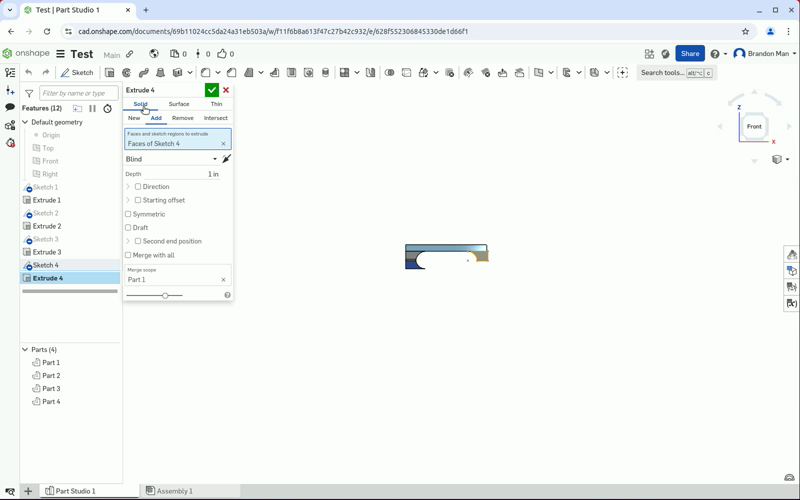
click(143, 106)
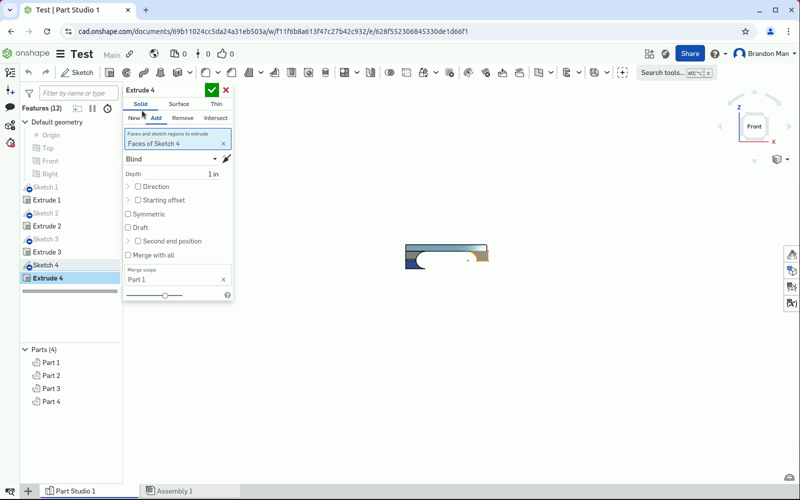
mouse_move(137, 120)
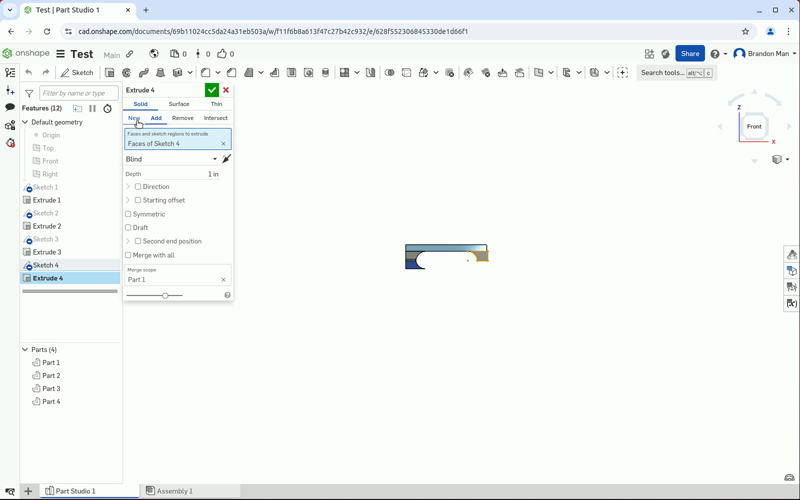
click(137, 120)
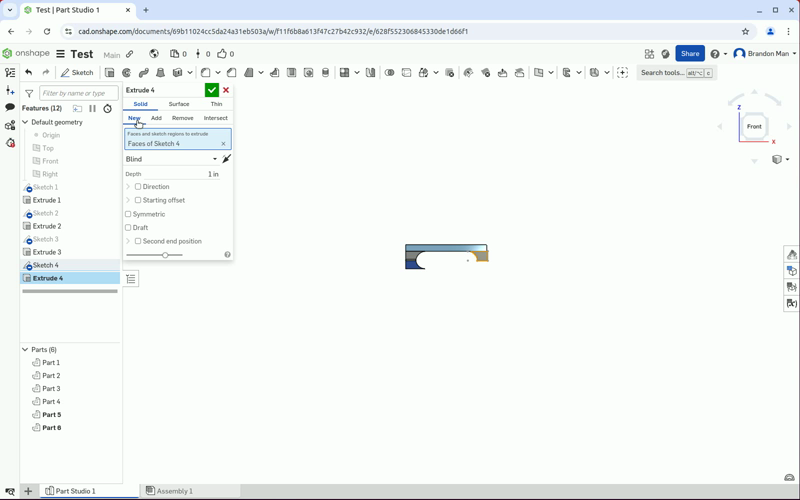
key(tab, 4)
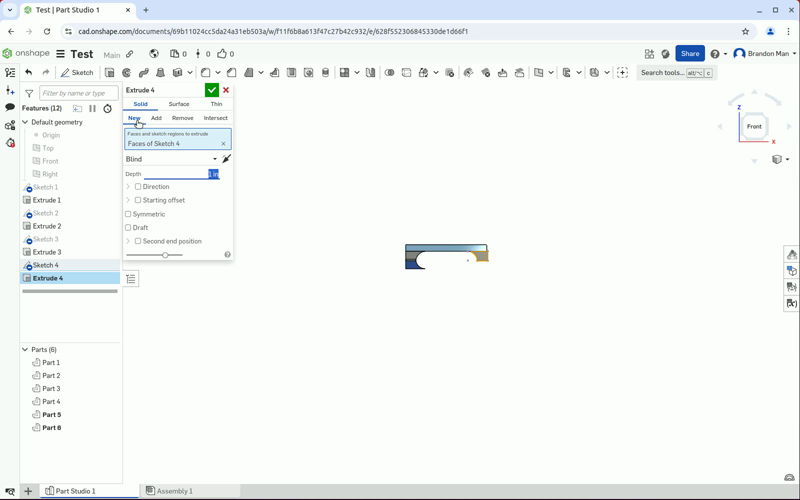
text(23.108)
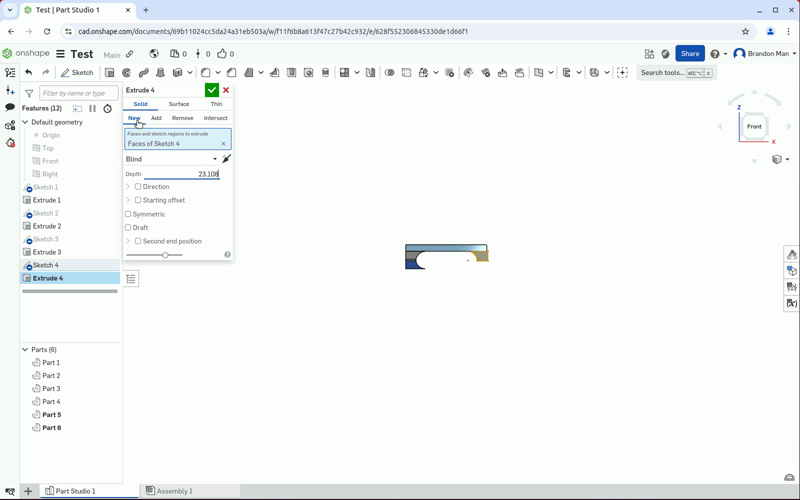
key(enter)
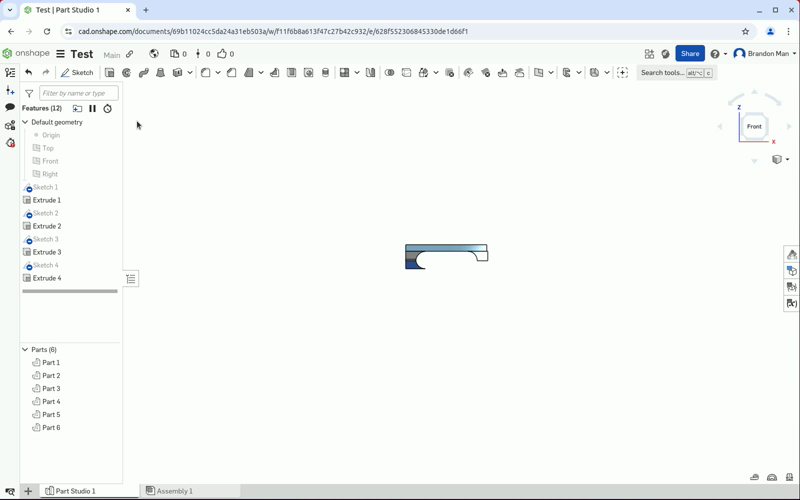
key(shift+h)
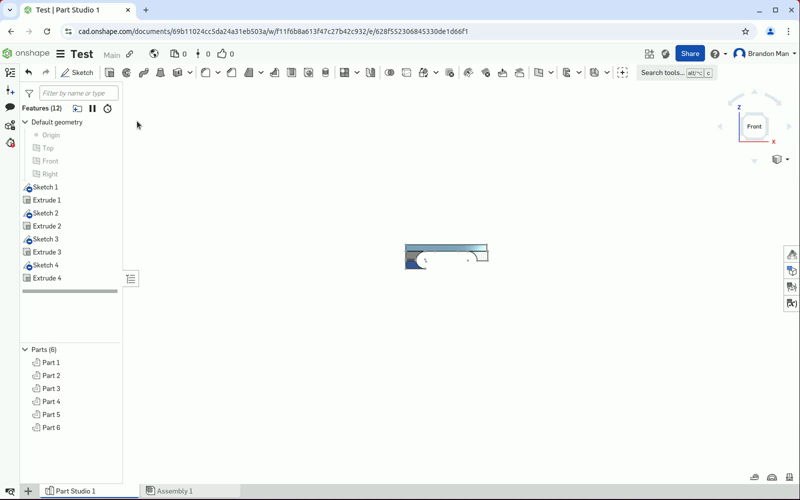
key(shift+h)
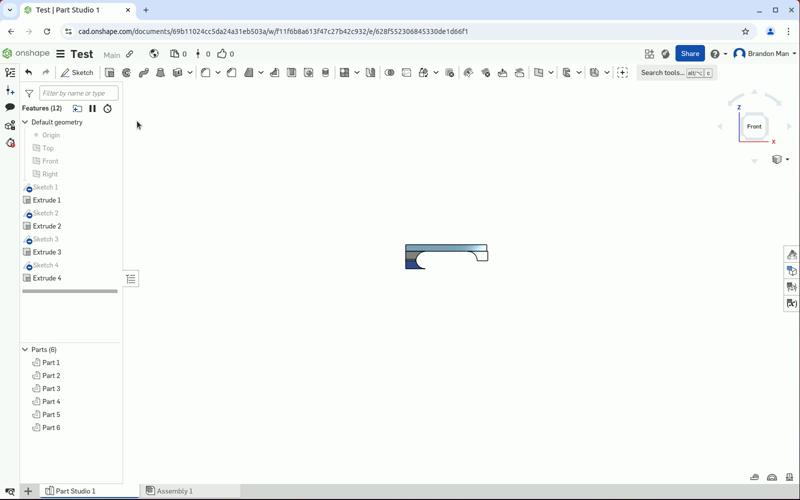
mouse_move(73, 189)
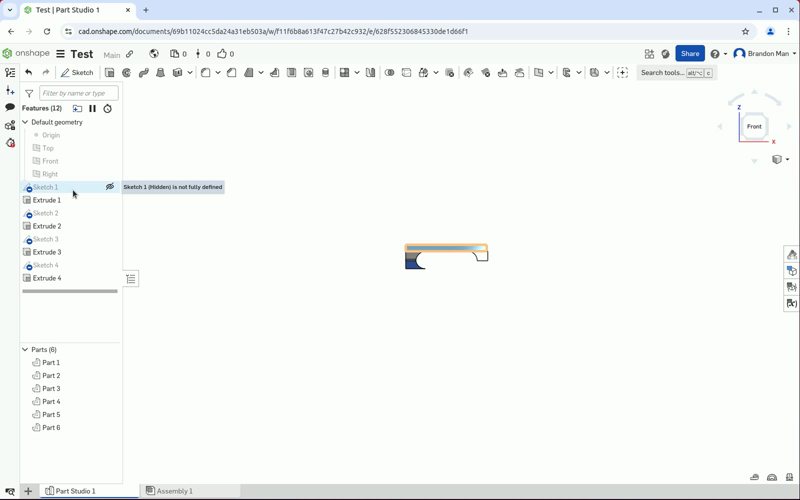
click(73, 189)
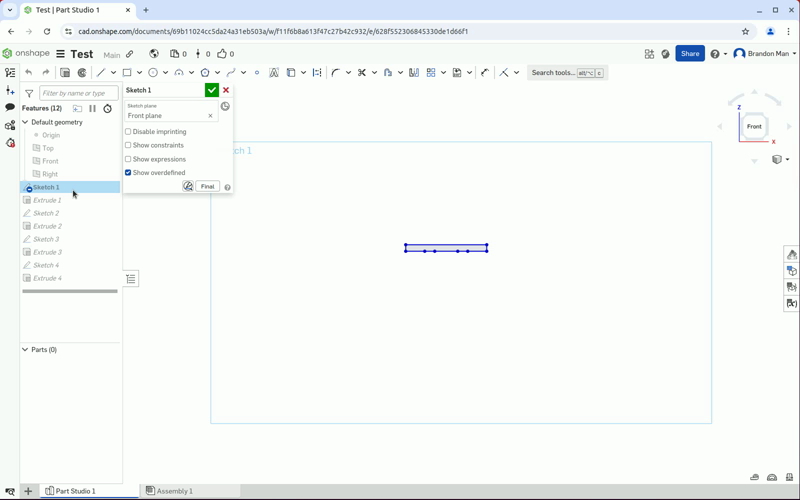
mouse_move(229, 92)
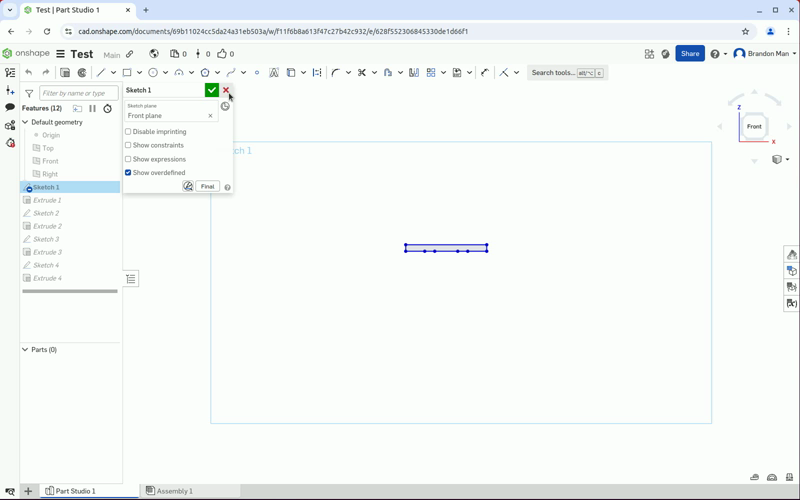
click(229, 92)
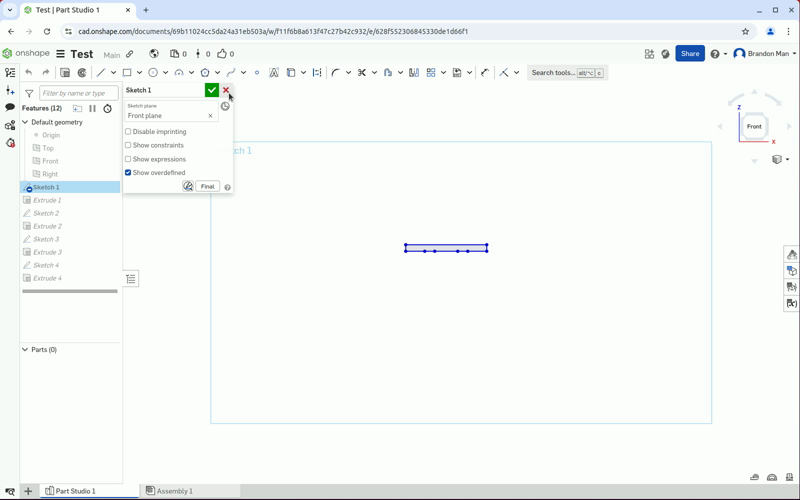
key(shift+s)
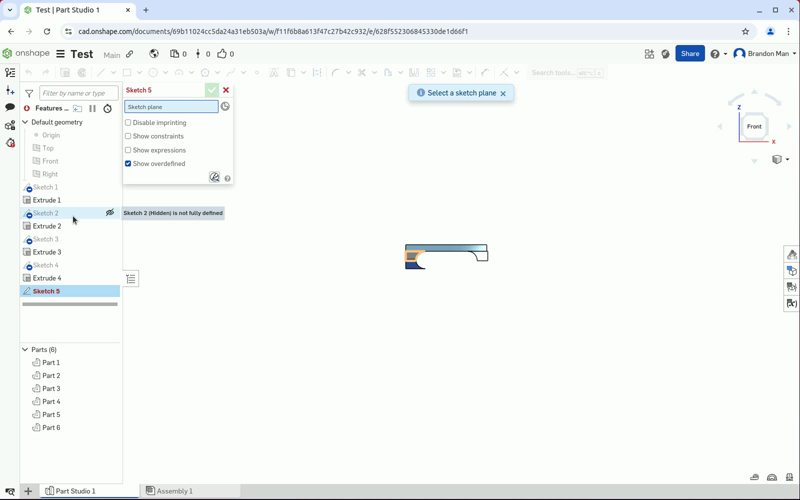
scroll(3)
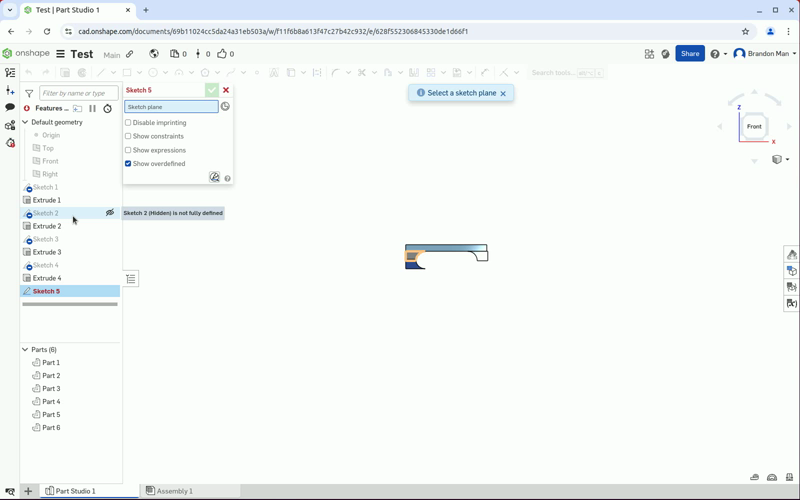
mouse_move(73, 163)
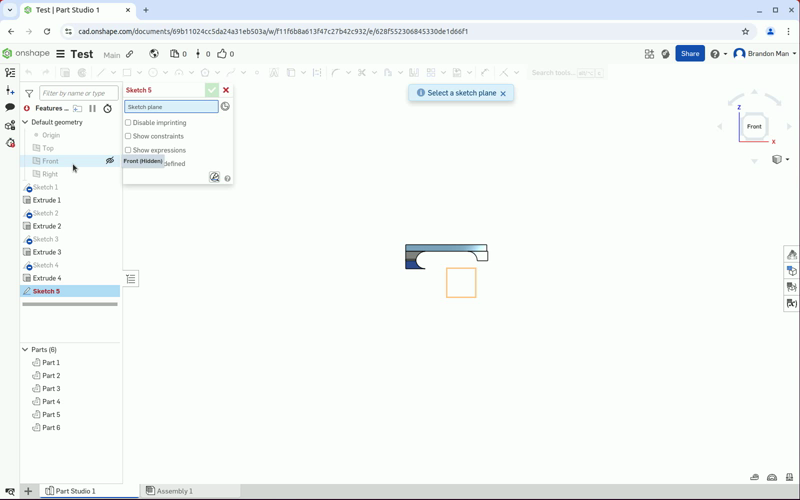
click(73, 163)
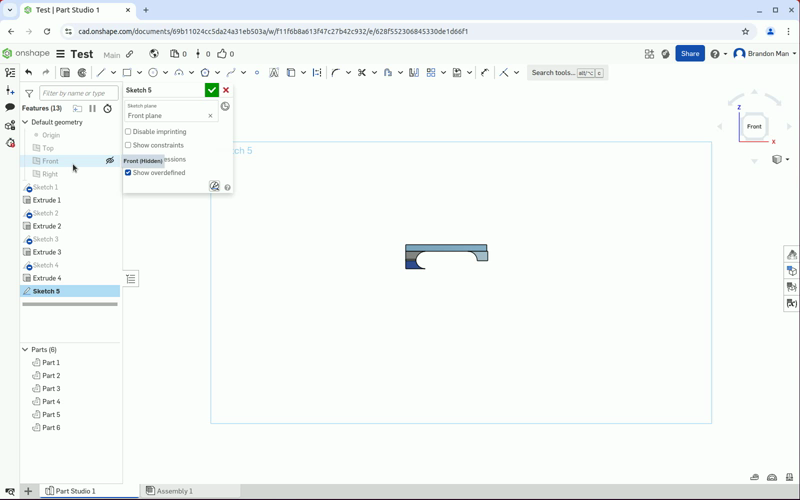
mouse_move(73, 352)
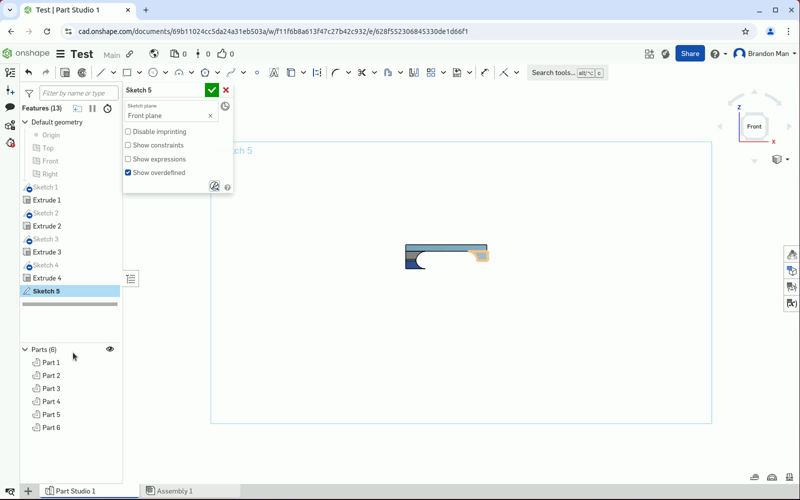
key(y)
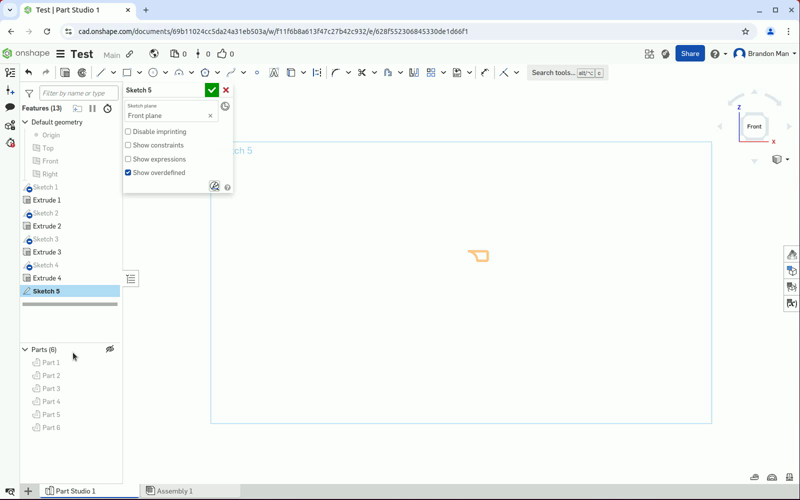
key(l)
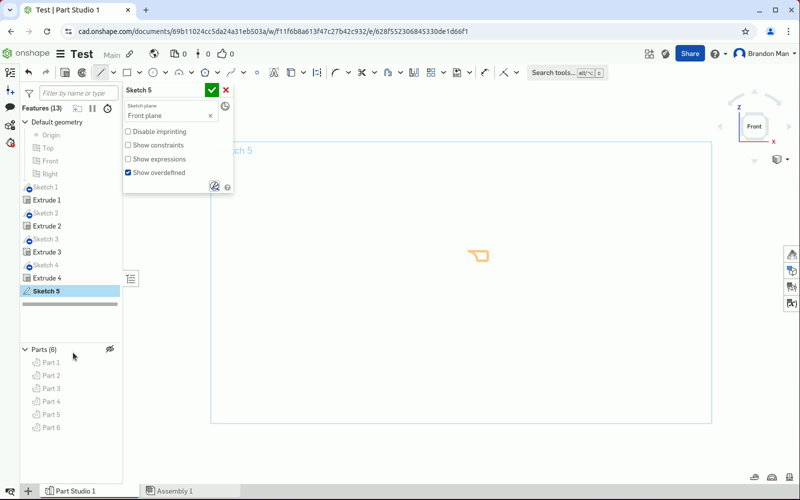
key_down(shift)
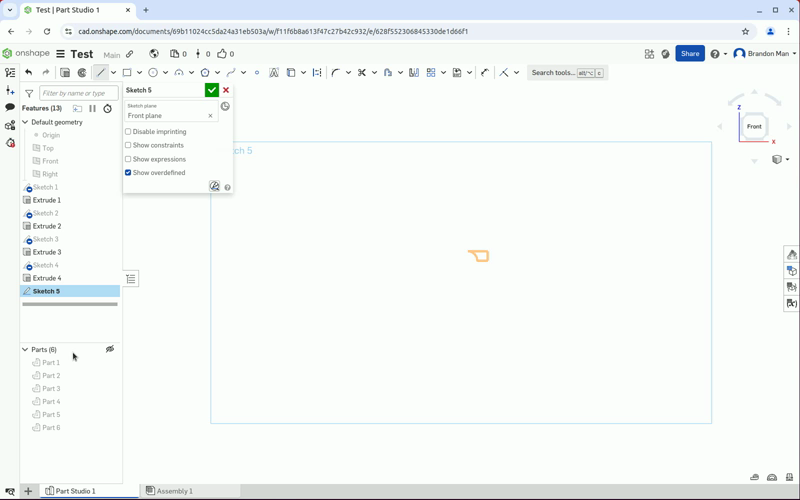
mouse_move(467, 268)
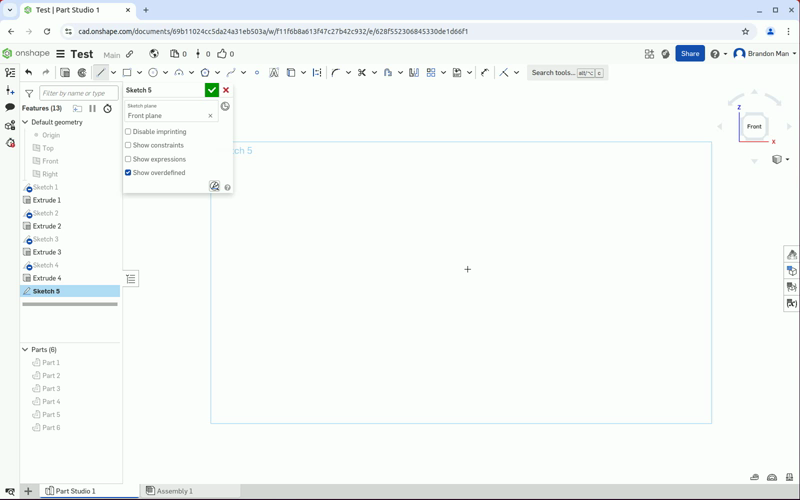
click(467, 268)
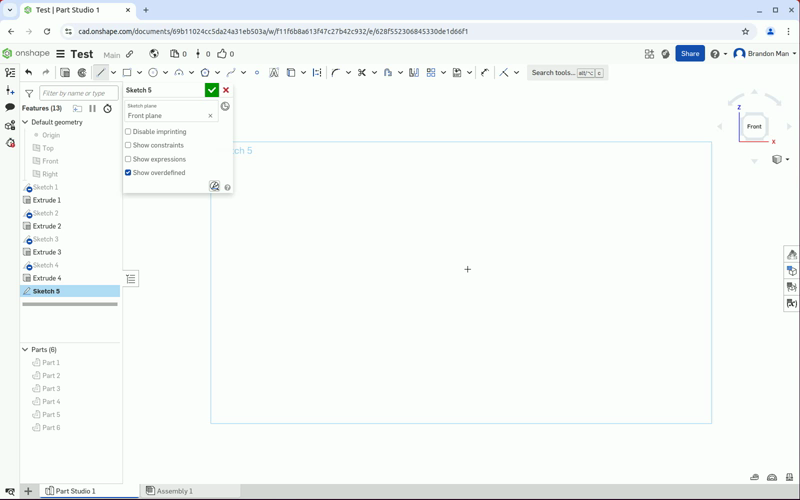
key_up(shift)
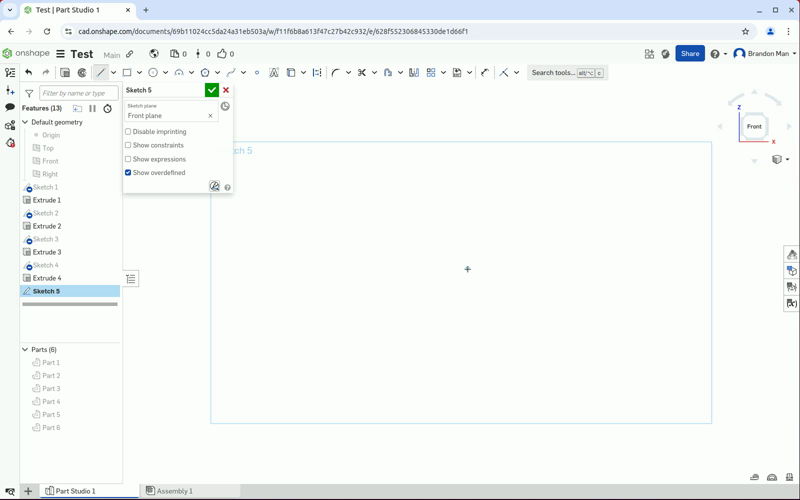
key_down(shift)
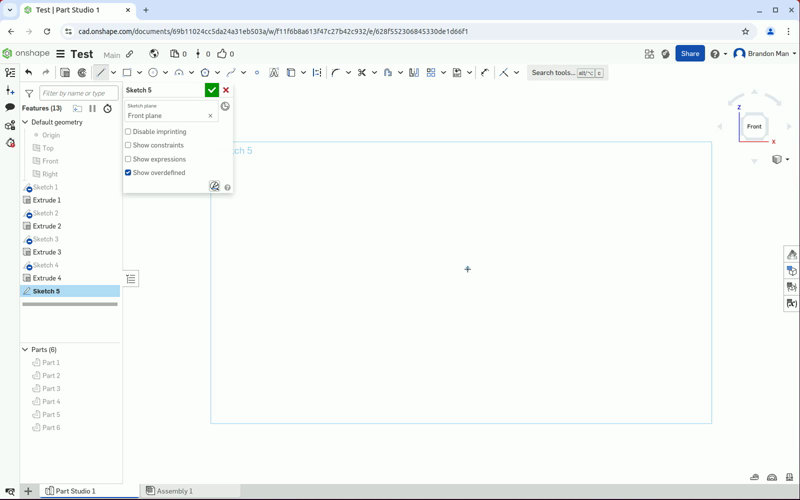
mouse_move(497, 268)
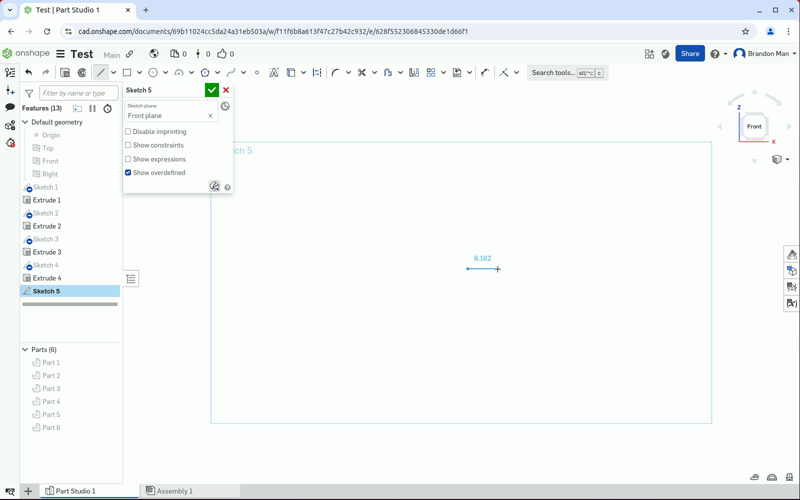
mouse_move(487, 268)
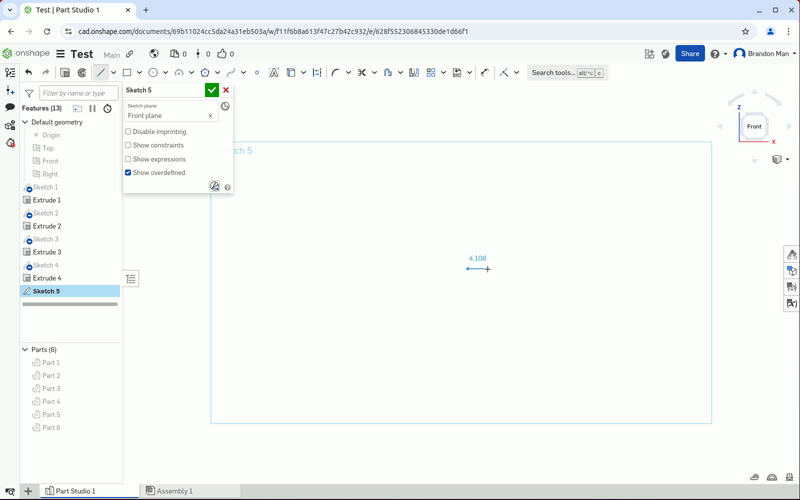
click(487, 268)
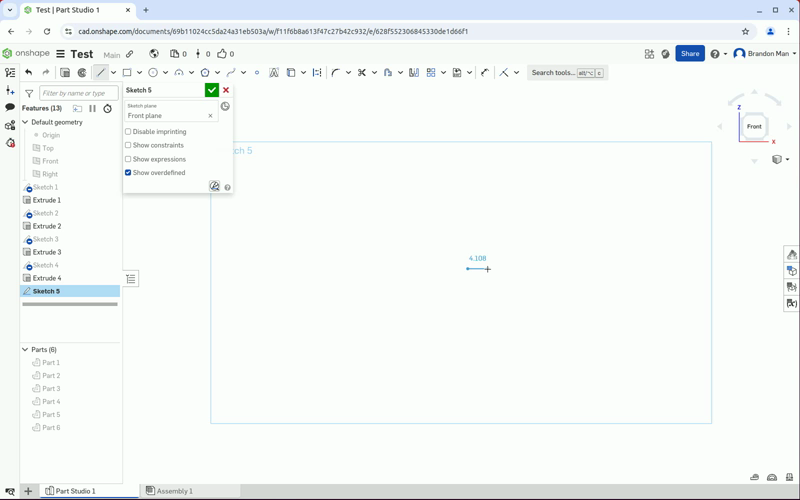
key_up(shift)
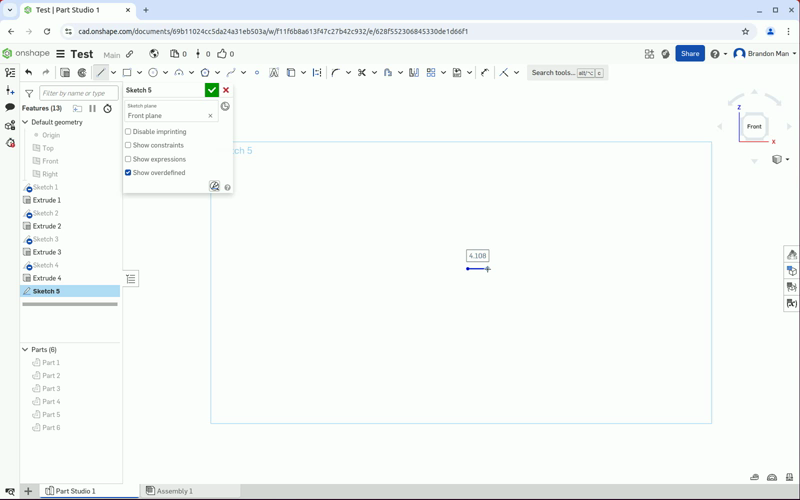
key_down(shift)
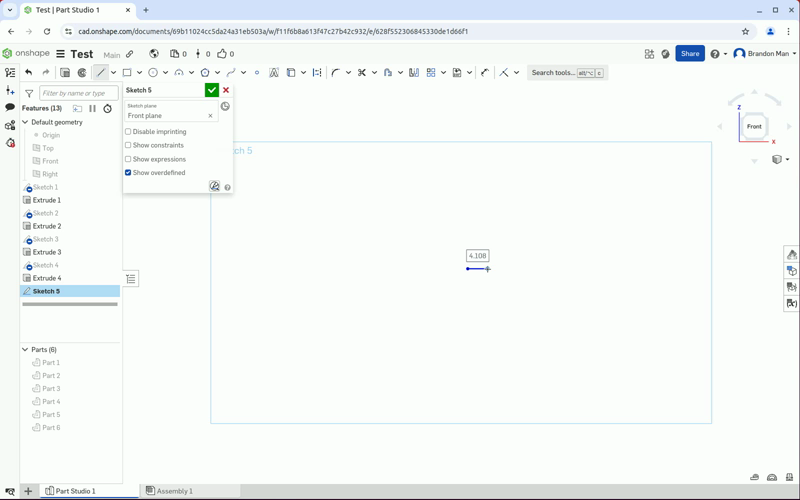
mouse_move(517, 268)
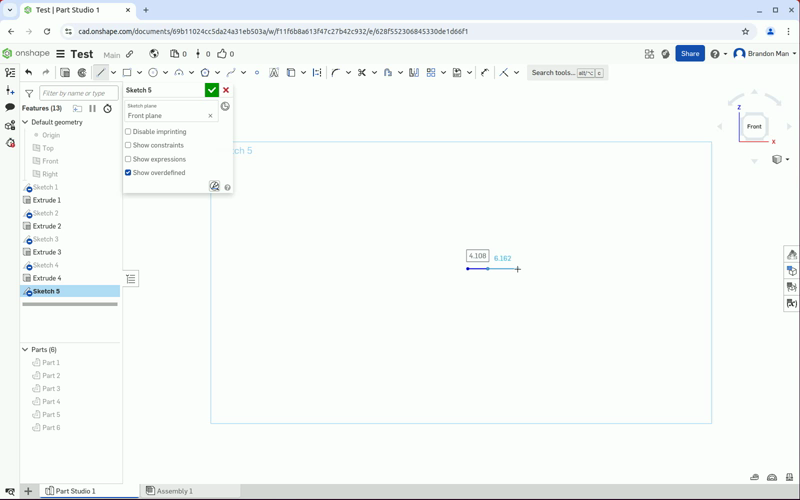
mouse_move(487, 259)
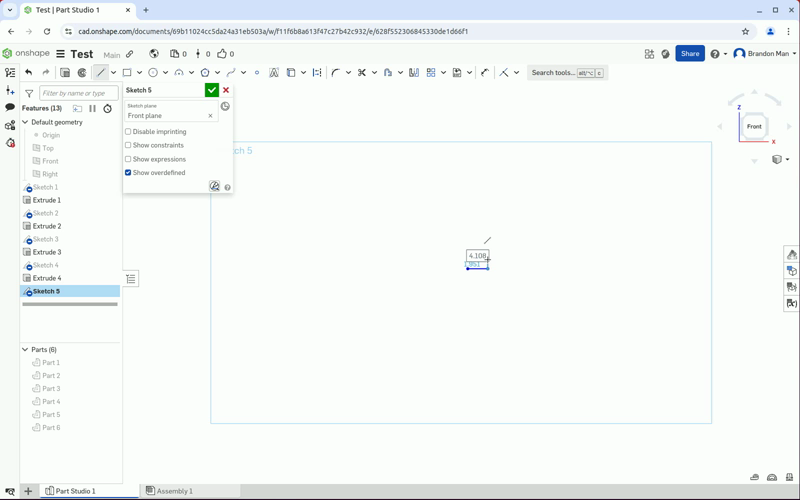
click(487, 259)
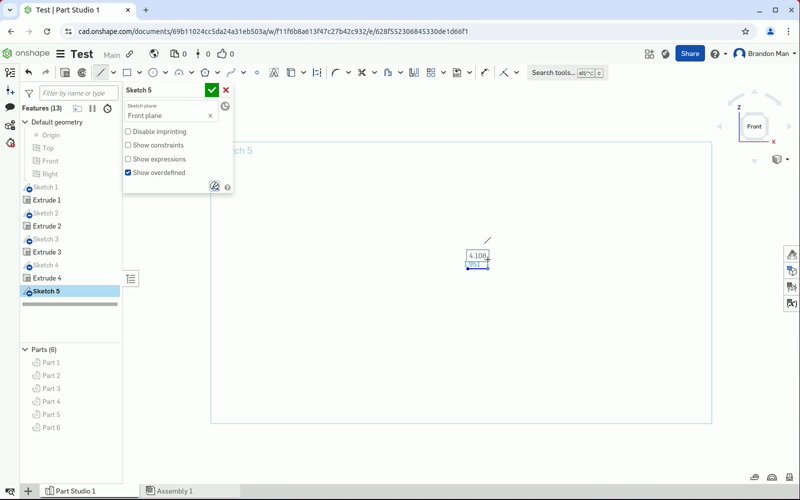
key_up(shift)
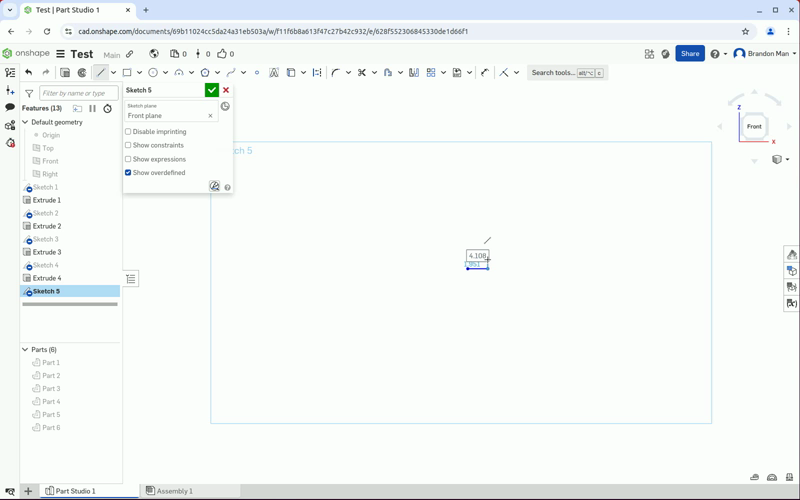
key_down(shift)
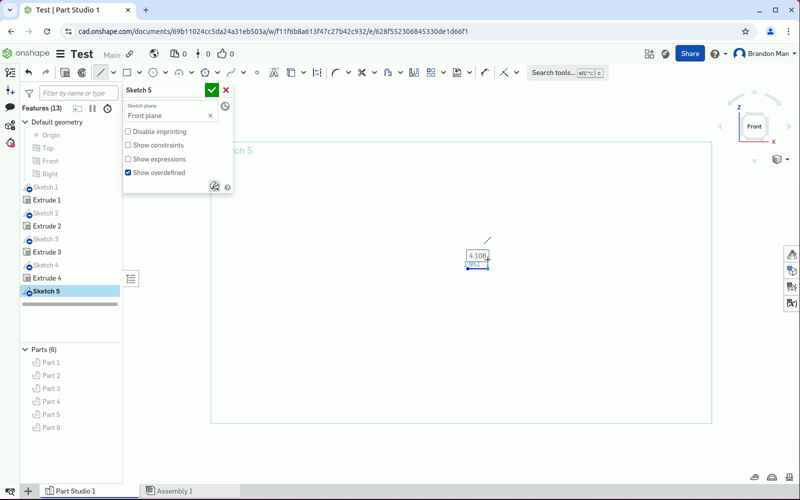
mouse_move(517, 259)
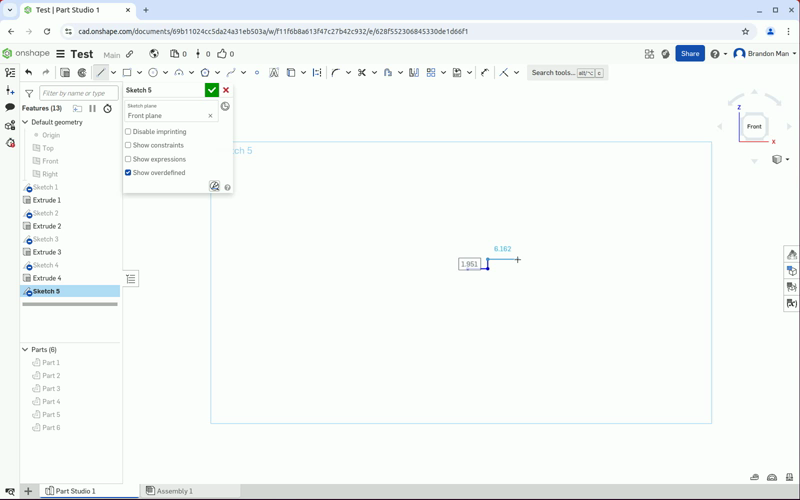
mouse_move(477, 259)
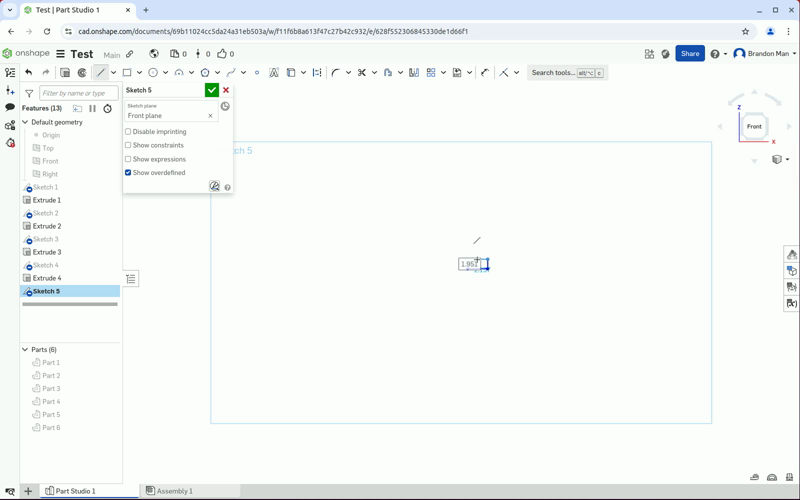
click(477, 259)
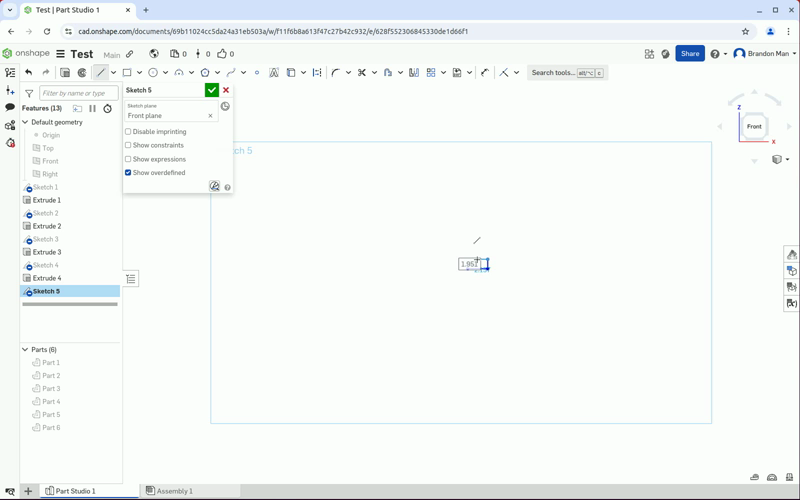
key_up(shift)
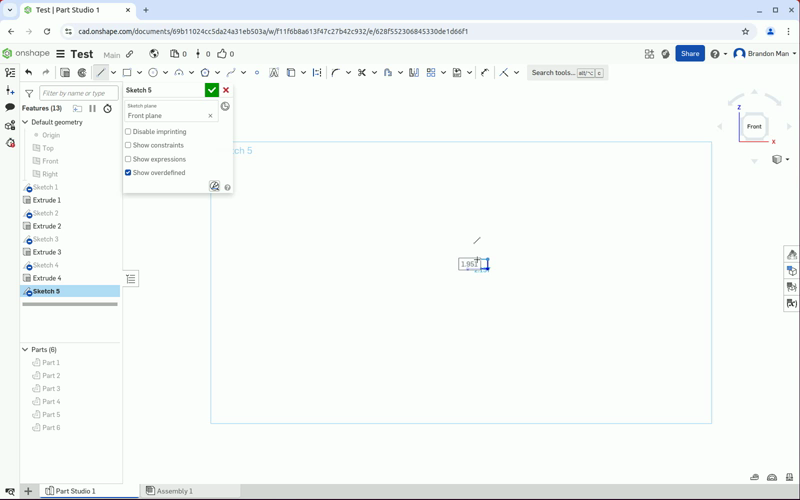
key(esc)
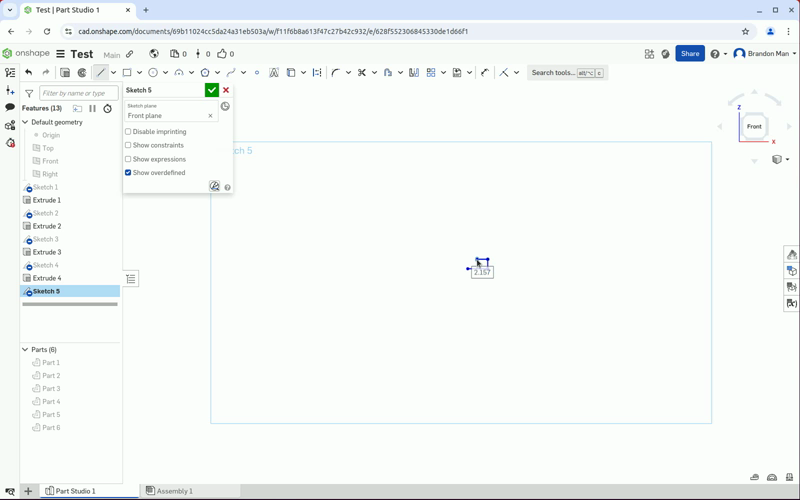
key(a)
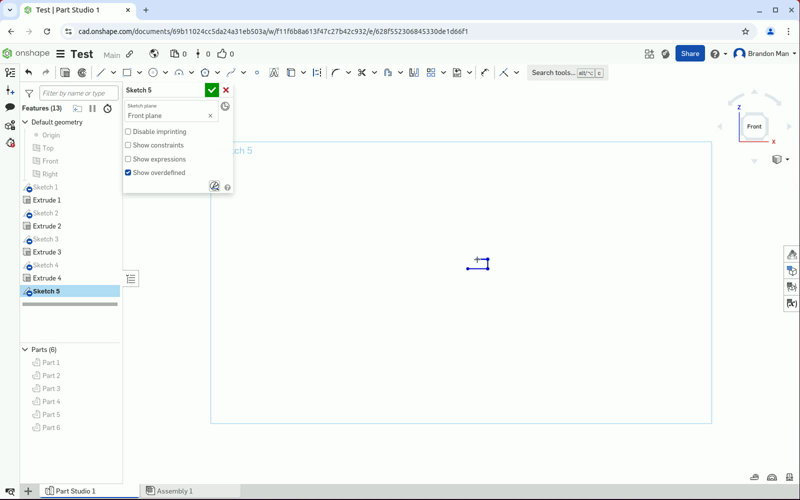
mouse_move(477, 259)
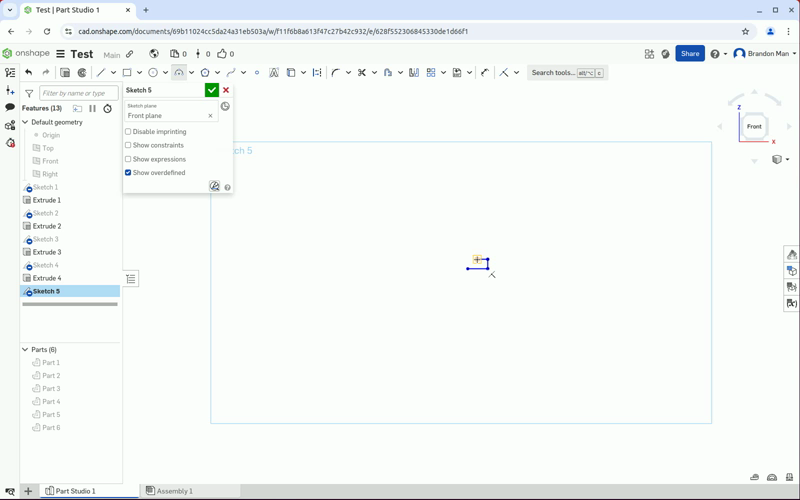
click(477, 259)
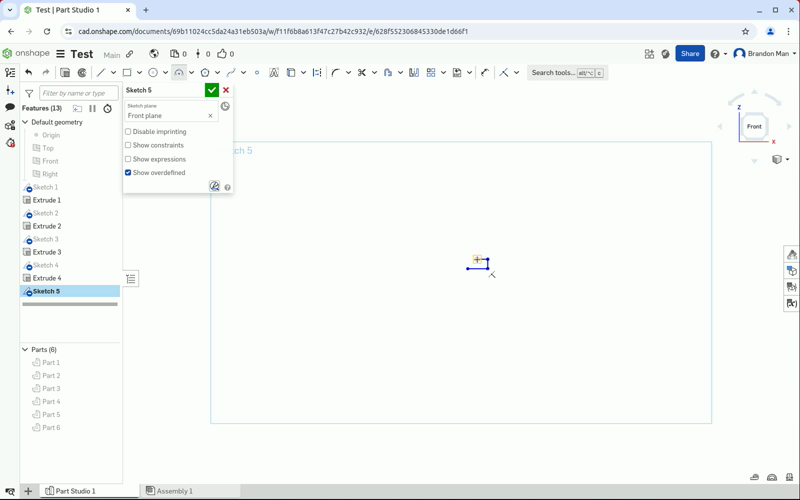
mouse_move(467, 268)
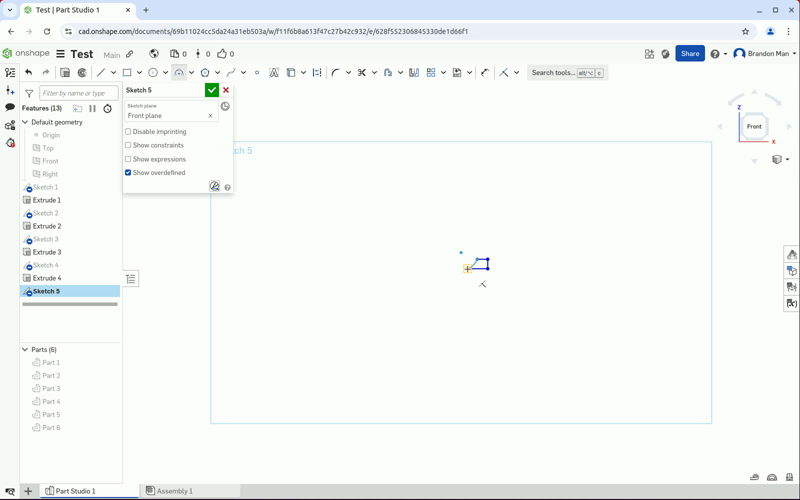
click(467, 268)
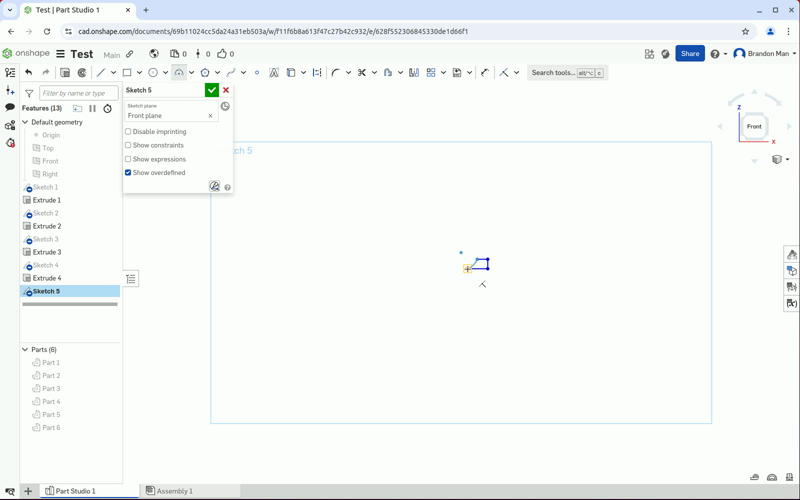
key_down(shift)
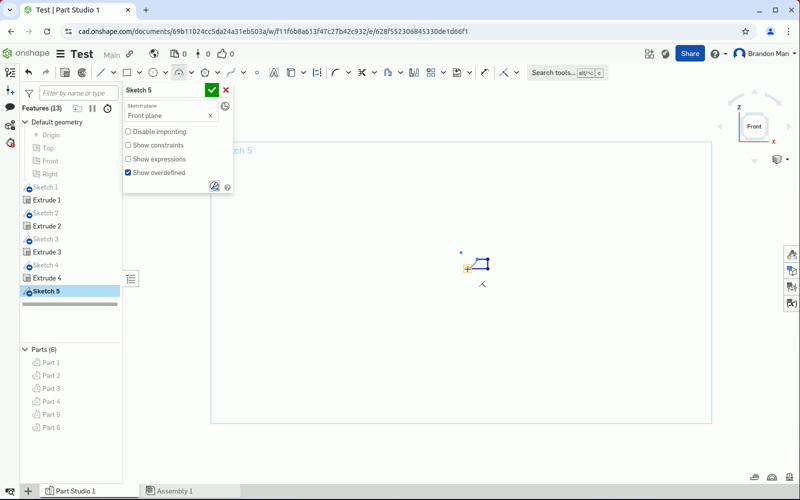
mouse_move(474, 266)
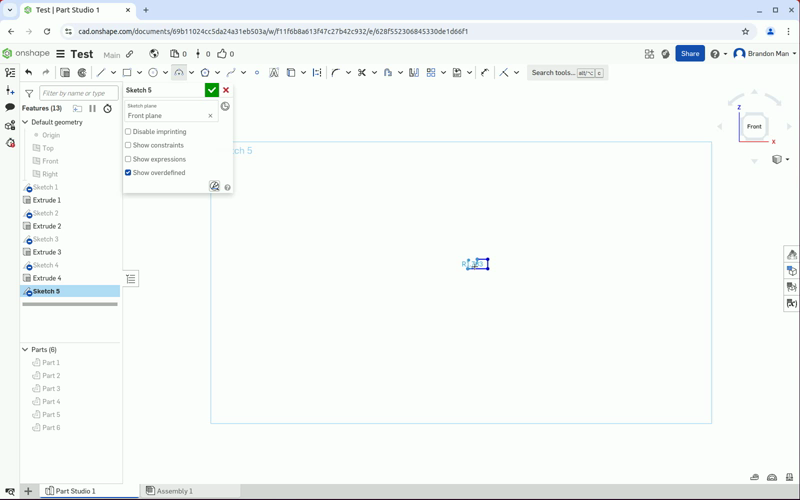
click(474, 266)
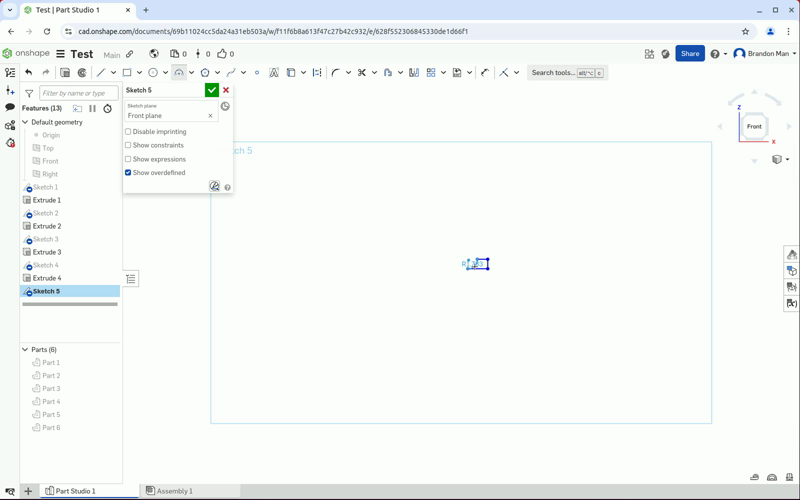
key_up(shift)
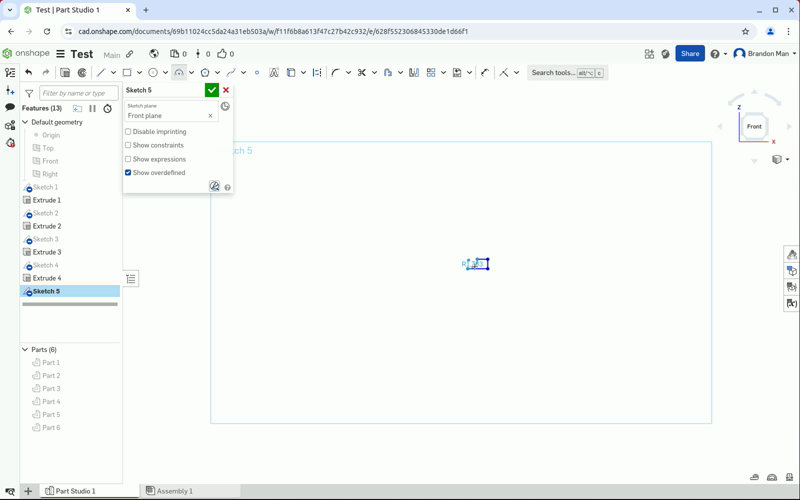
key(esc)
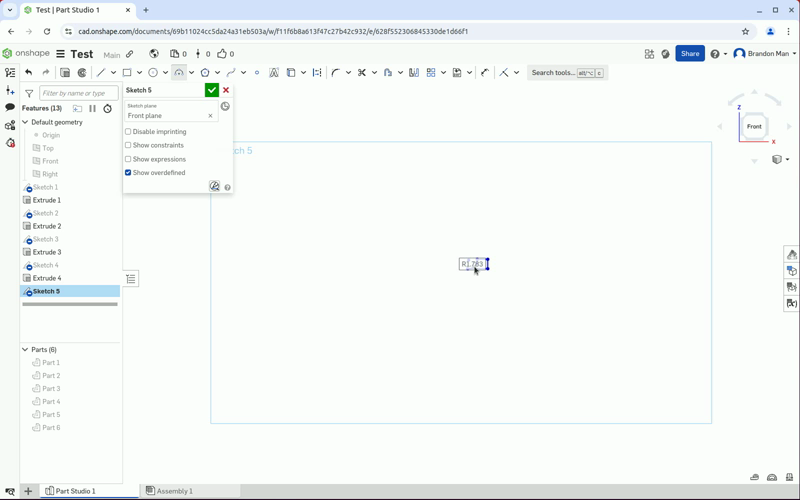
mouse_move(477, 264)
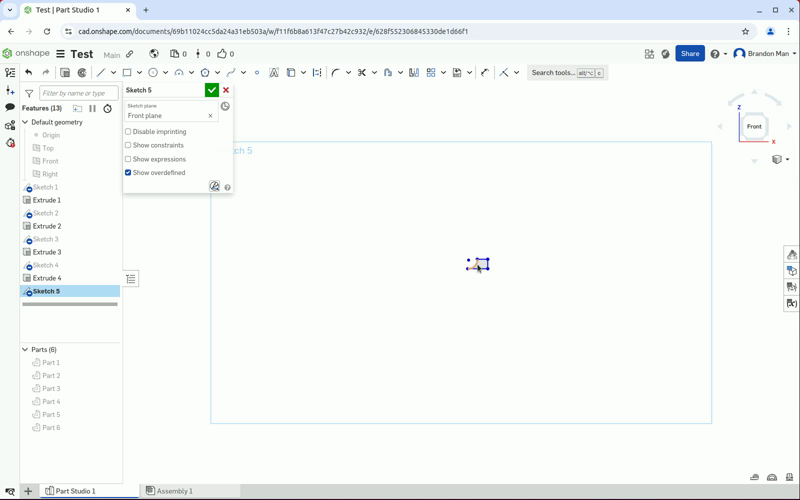
scroll(6)
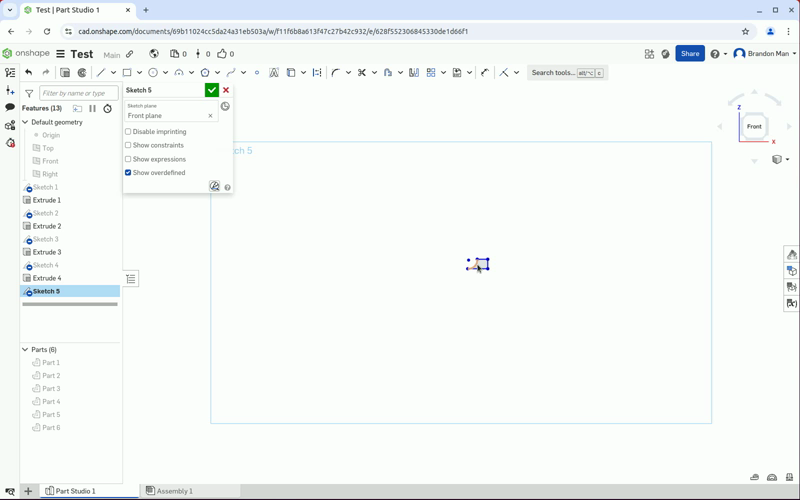
scroll(6)
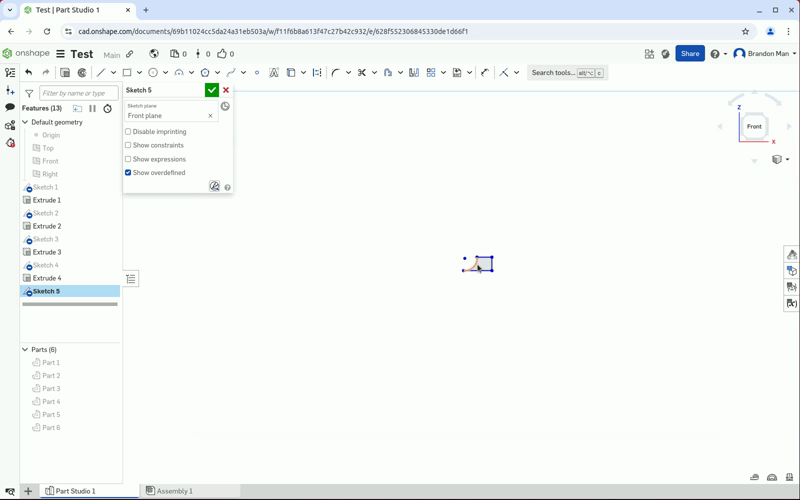
scroll(6)
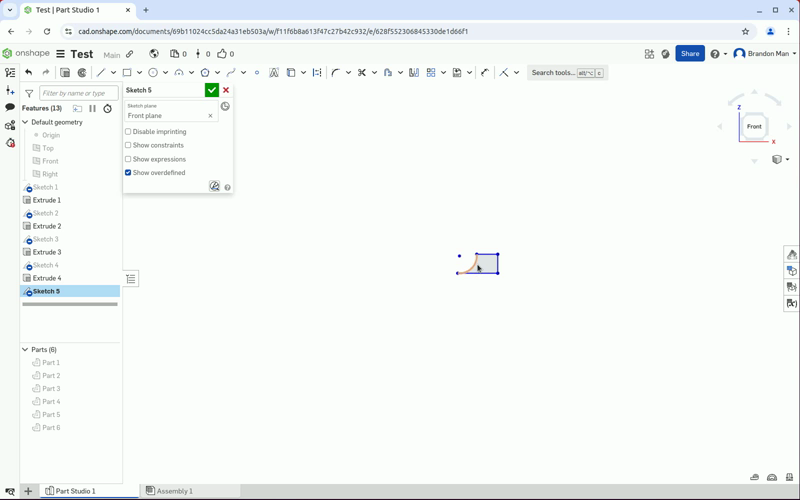
scroll(6)
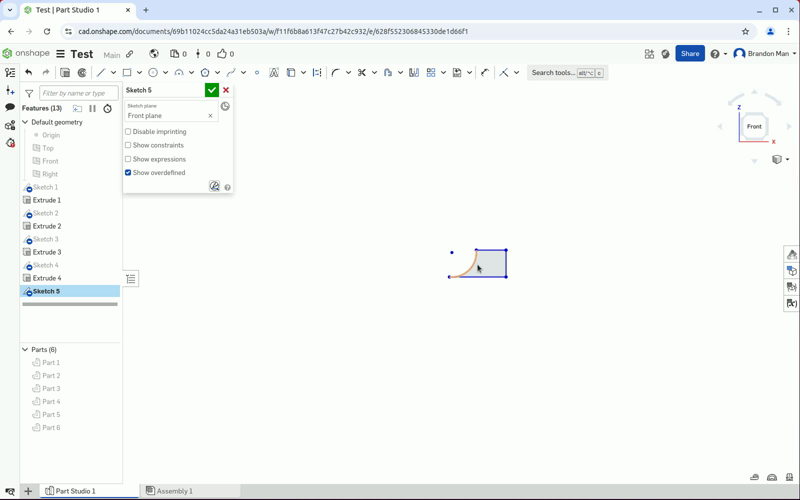
scroll(6)
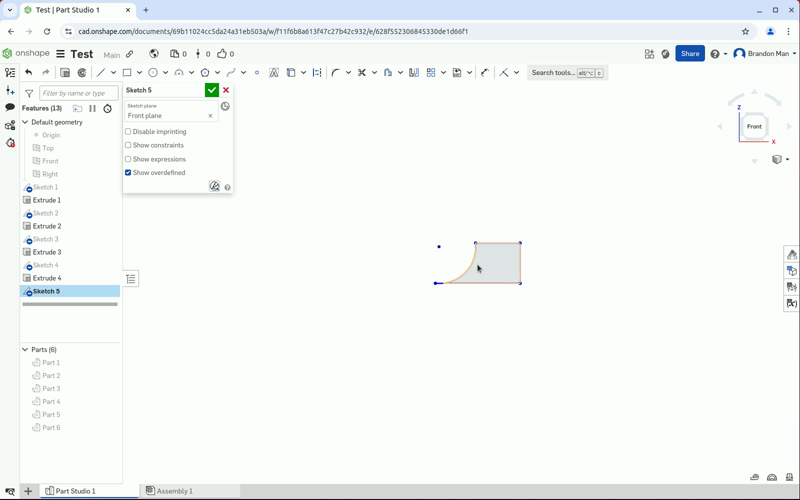
scroll(6)
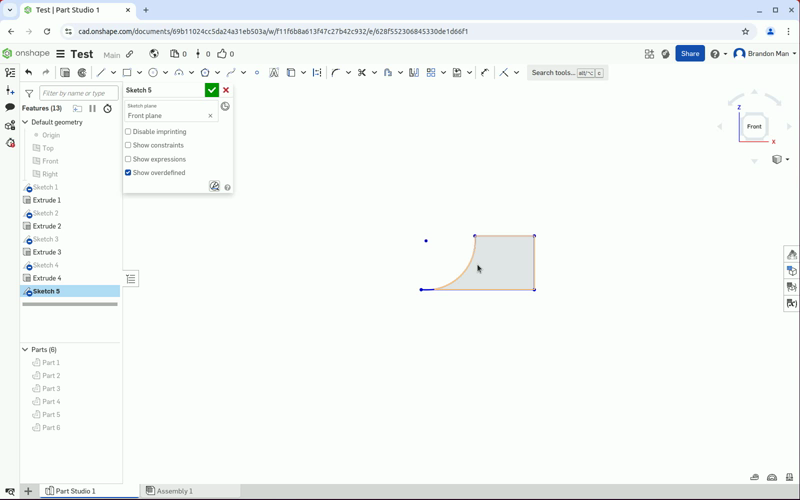
scroll(6)
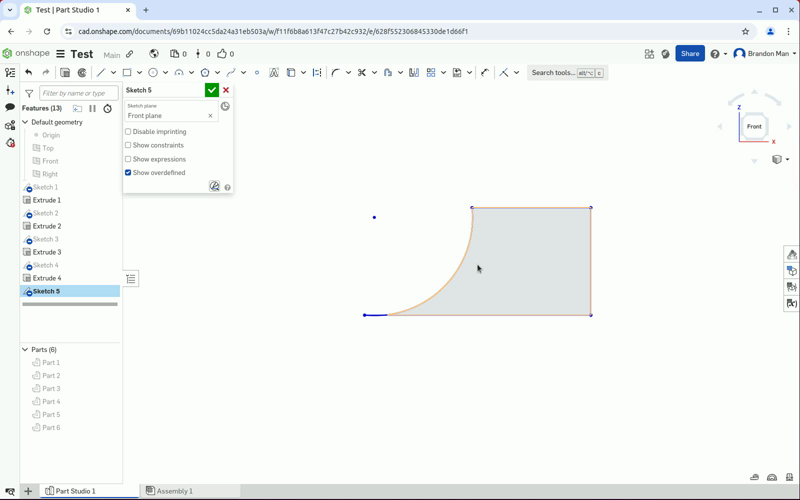
click(477, 264)
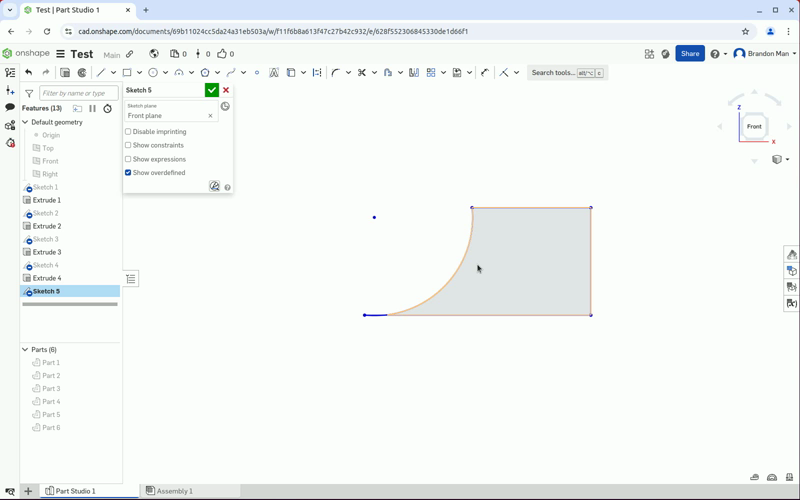
scroll(-6)
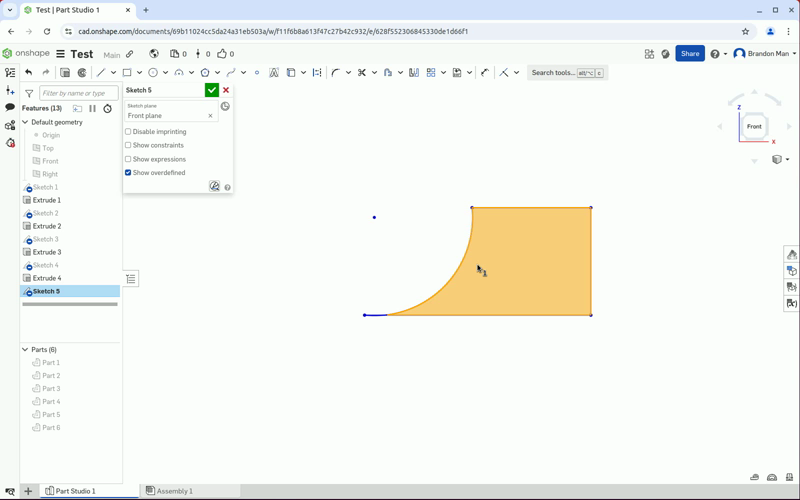
scroll(-6)
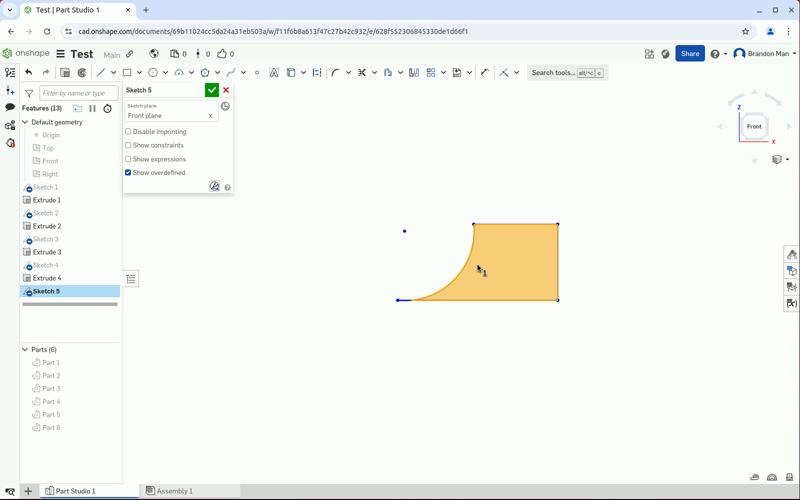
scroll(-6)
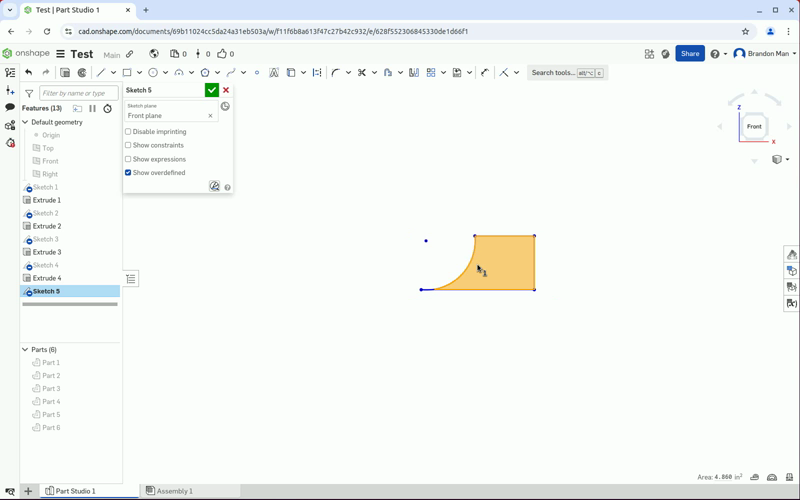
scroll(-6)
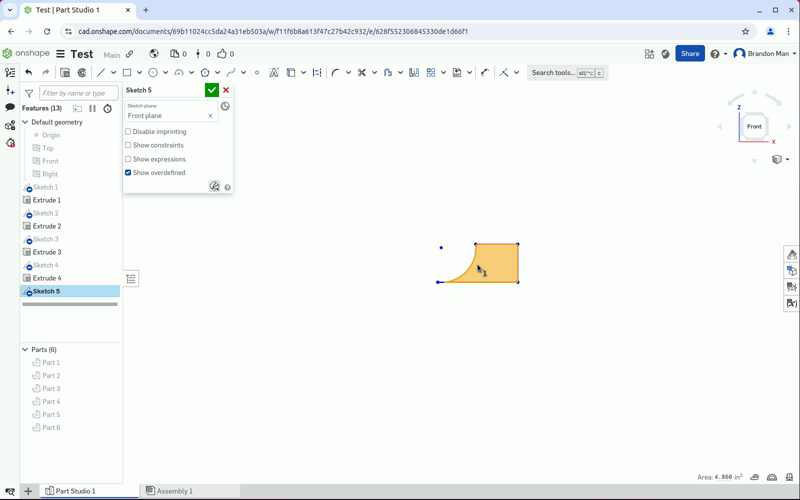
scroll(-6)
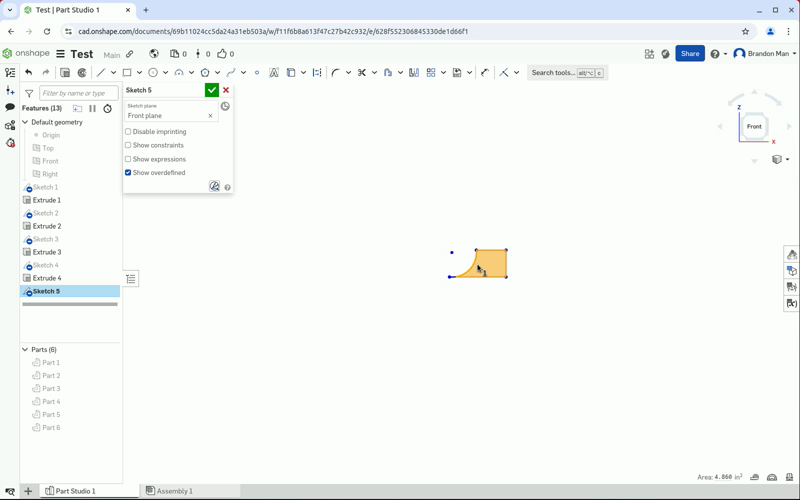
scroll(-6)
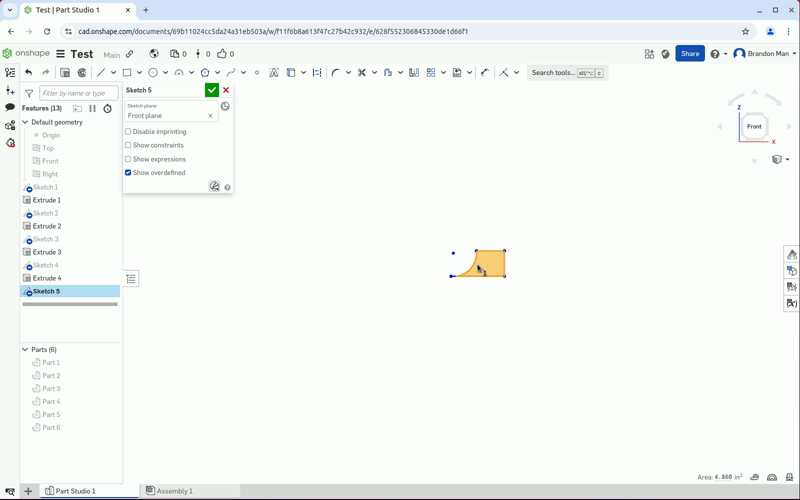
scroll(-6)
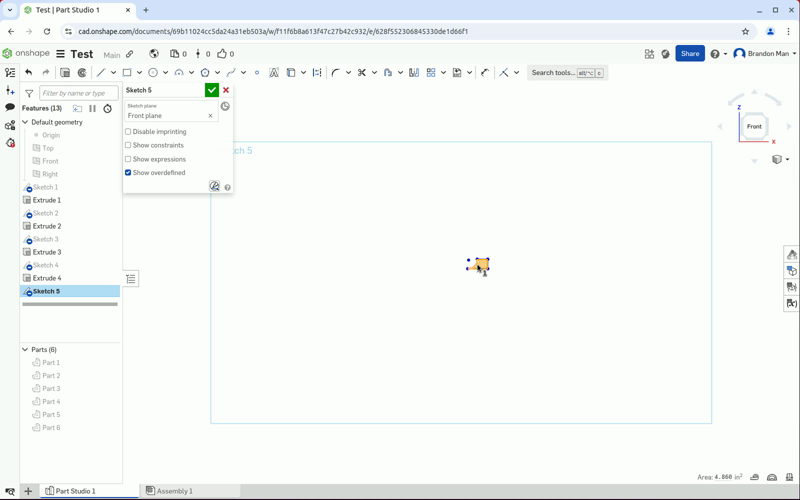
mouse_move(73, 352)
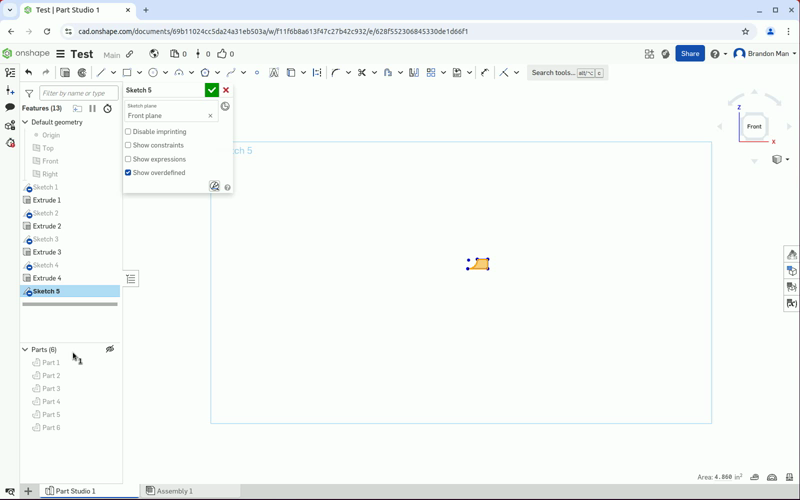
key(shift+y)
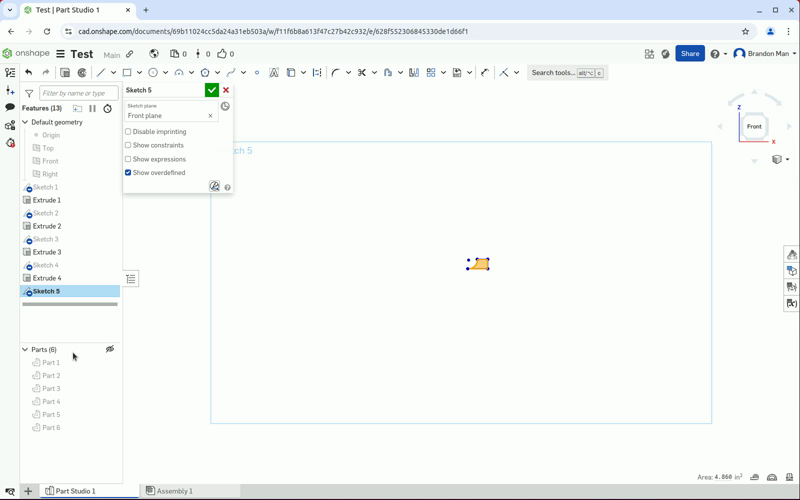
key(shift+e)
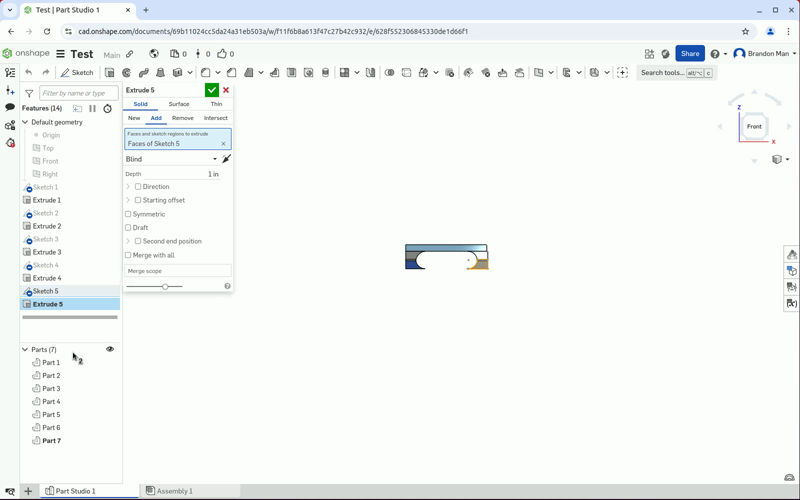
mouse_move(143, 106)
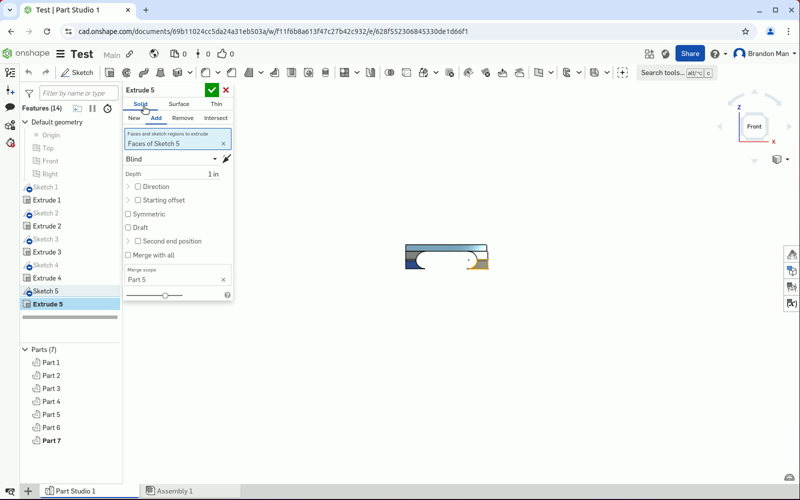
click(143, 106)
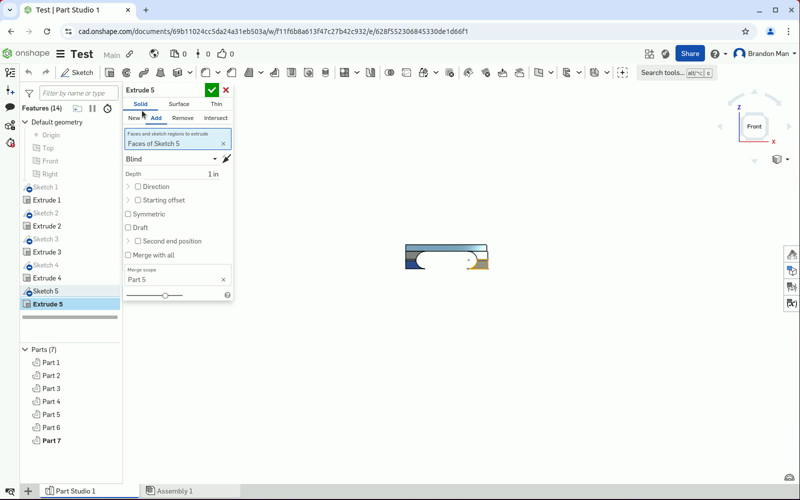
mouse_move(137, 120)
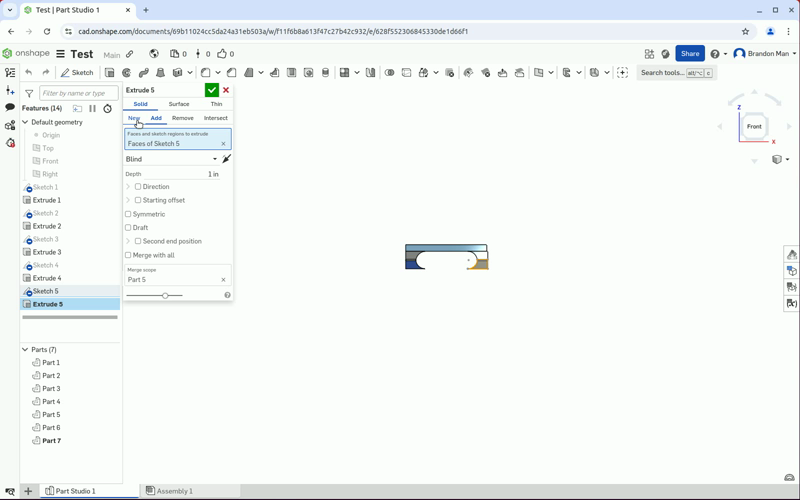
click(137, 120)
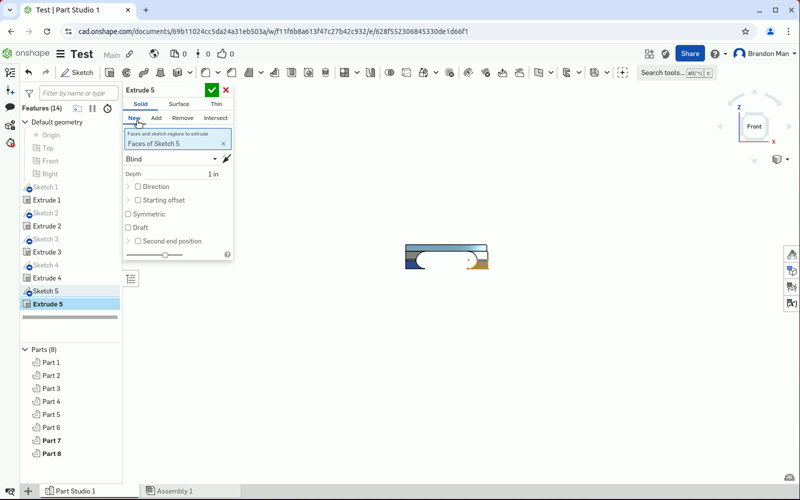
key(tab, 4)
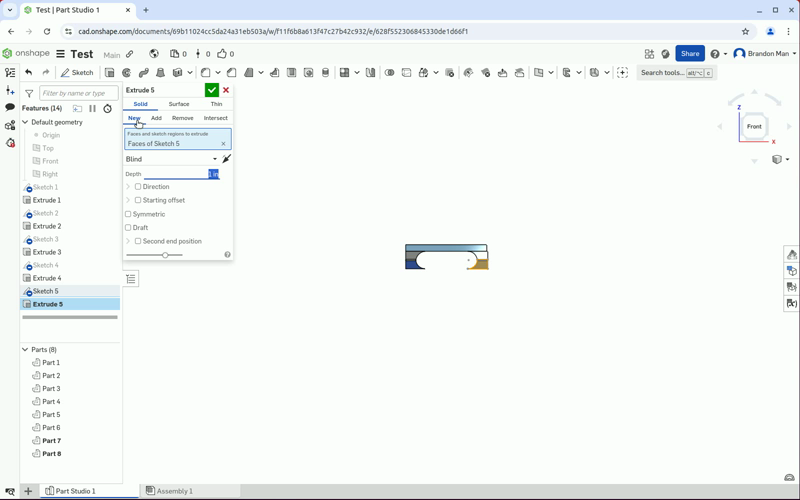
text(23.108)
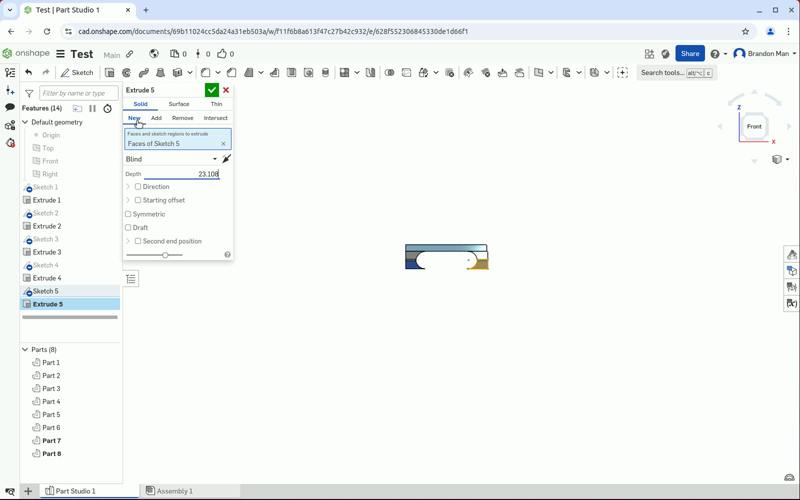
key(enter)
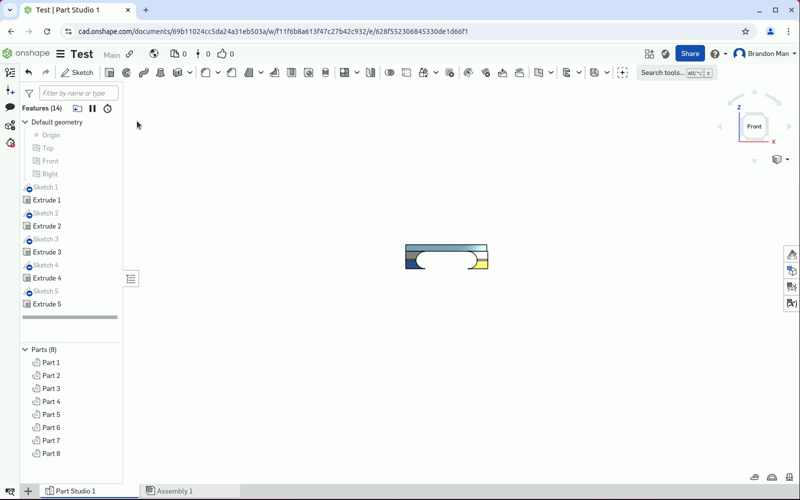
key(shift+h)
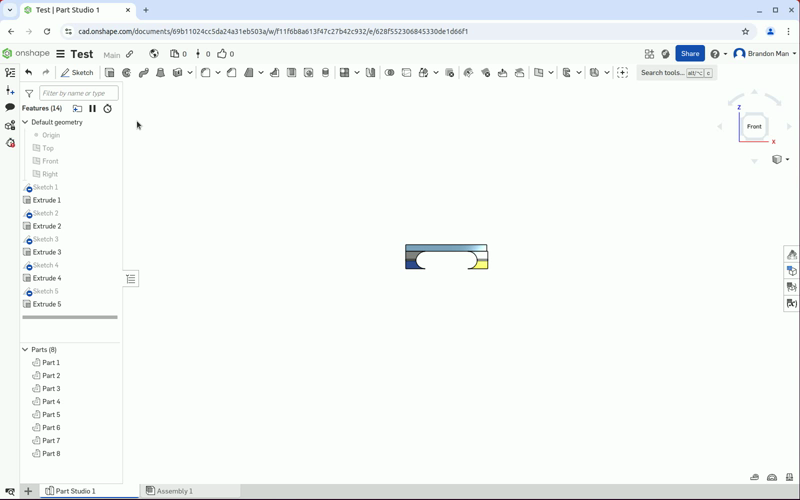
key(shift+h)
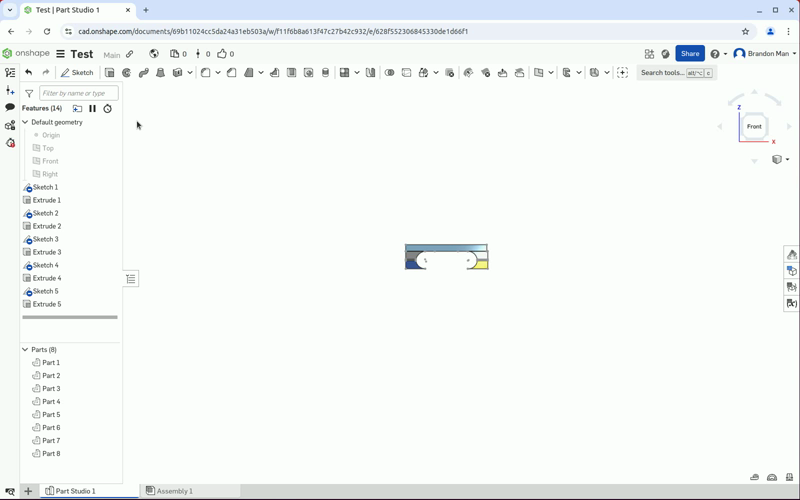
key(shift+7)
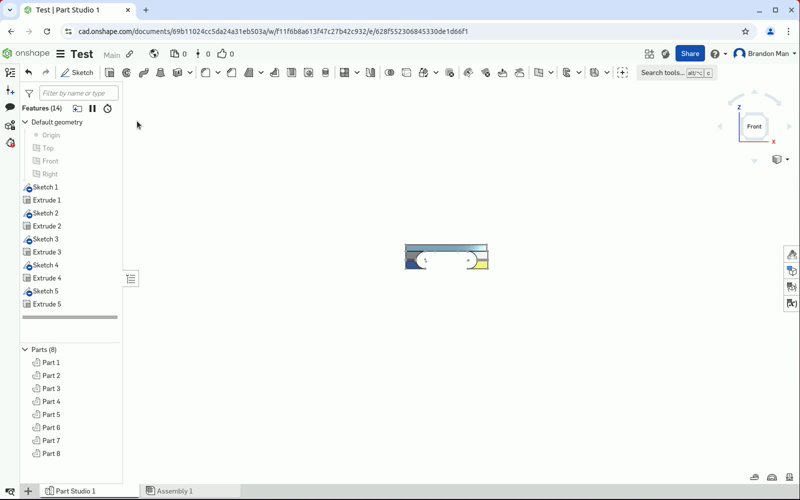
key(left, 2)
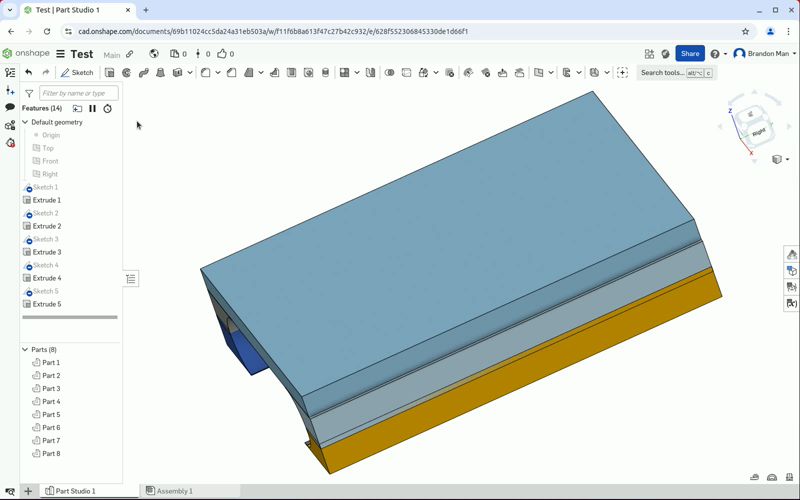
key(down, 2)
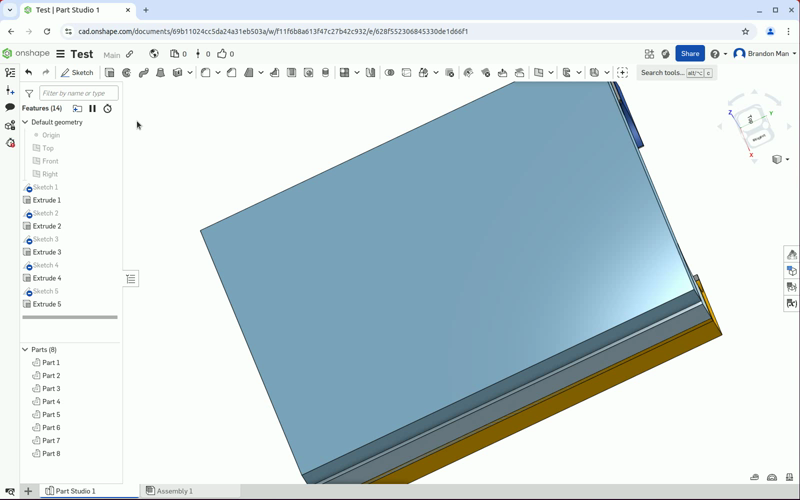
key(up, 2)
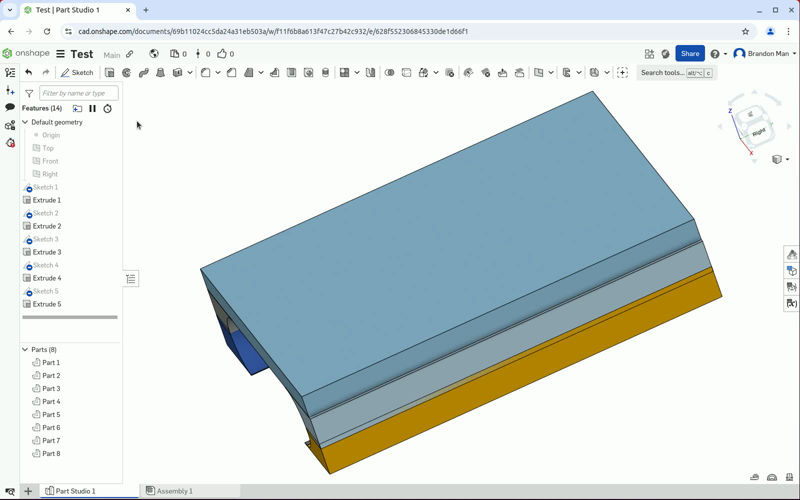
key(right, 2)
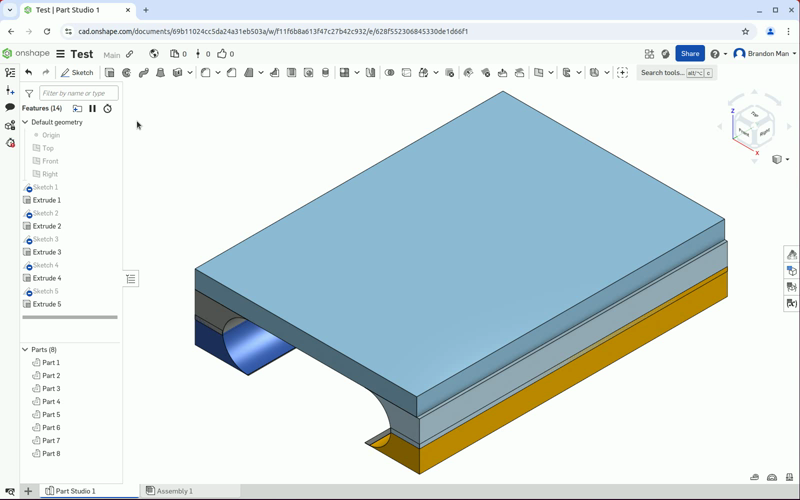
mouse_move(73, 189)
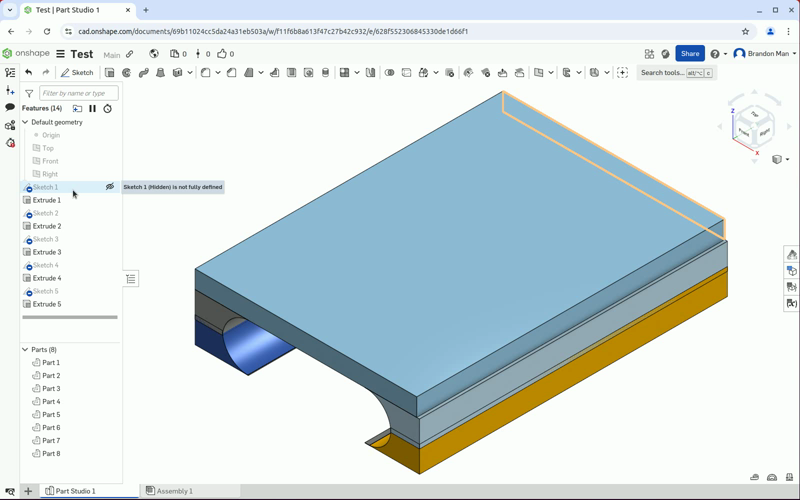
click(73, 189)